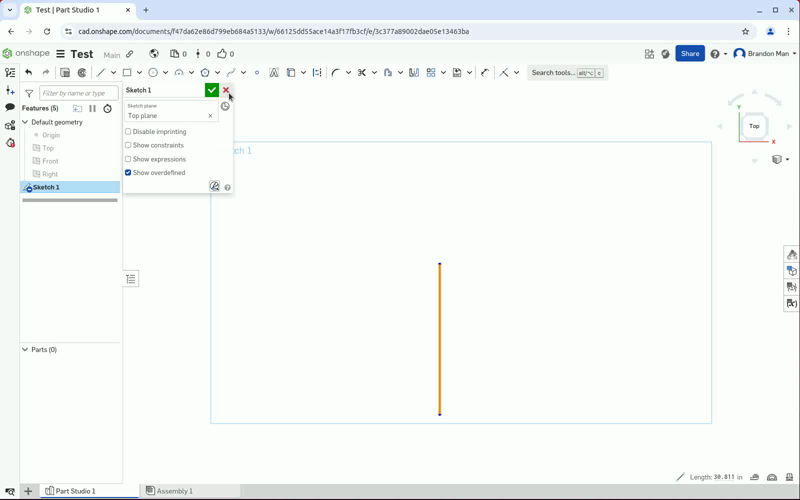
key(shift+h)
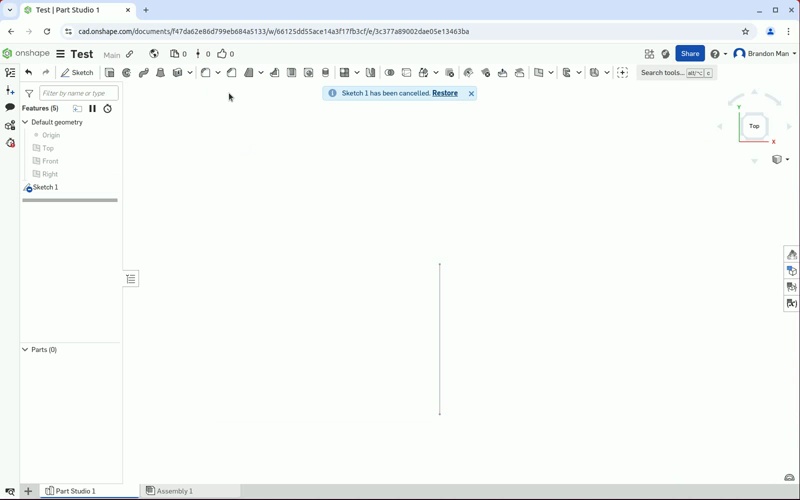
key(shift+s)
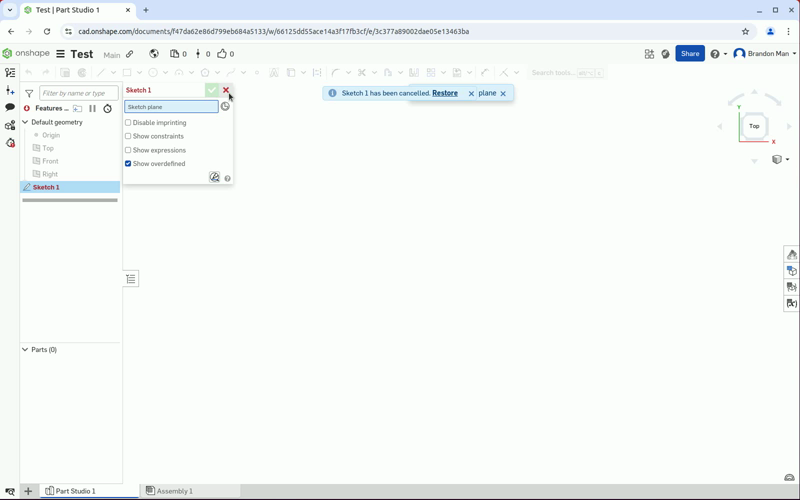
mouse_move(73, 150)
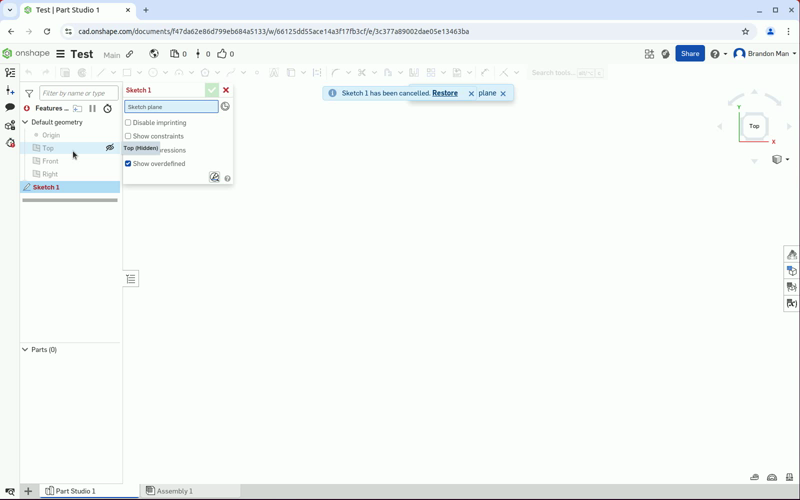
click(73, 150)
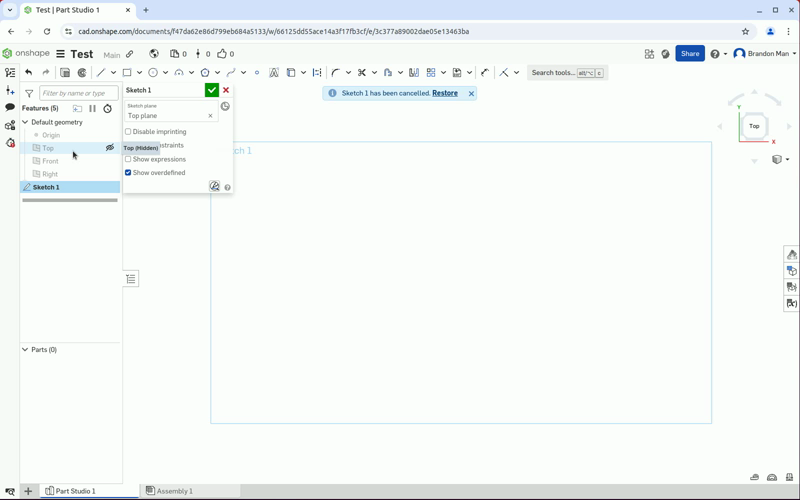
mouse_move(73, 352)
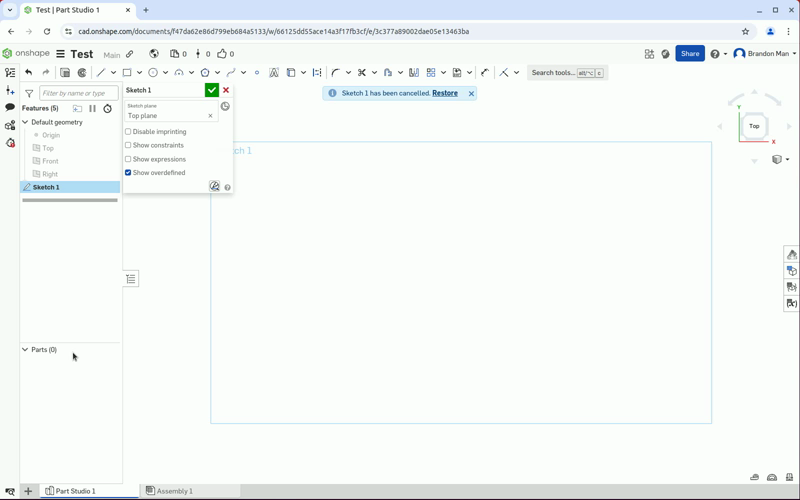
key(y)
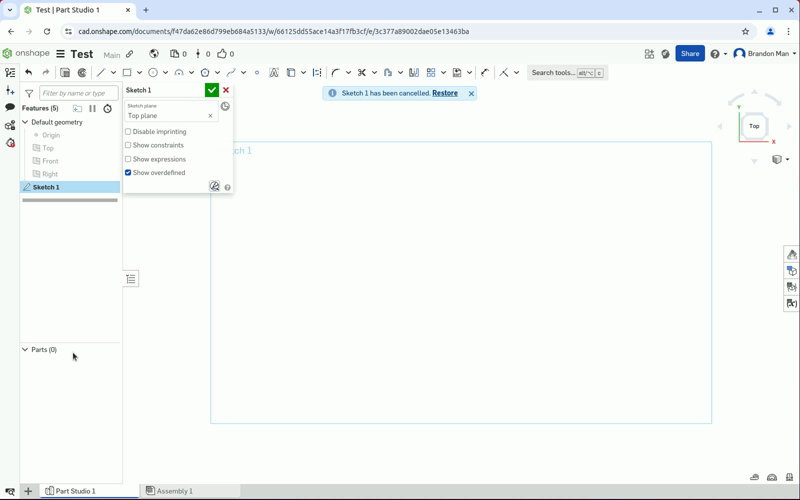
key(l)
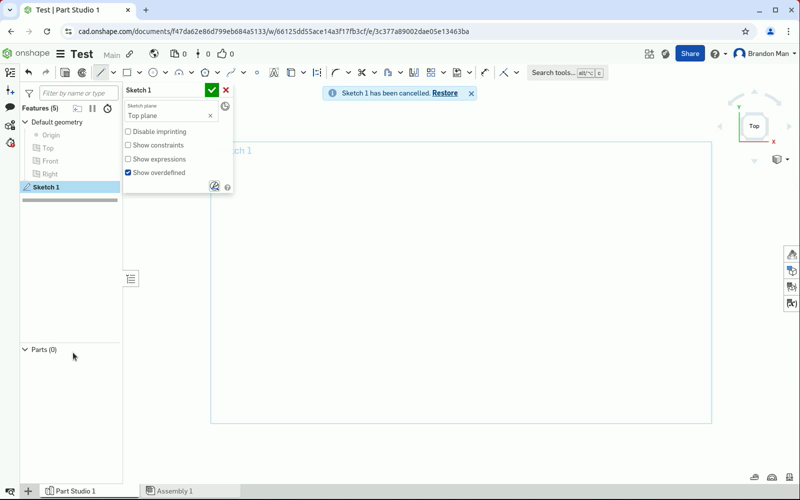
key_down(shift)
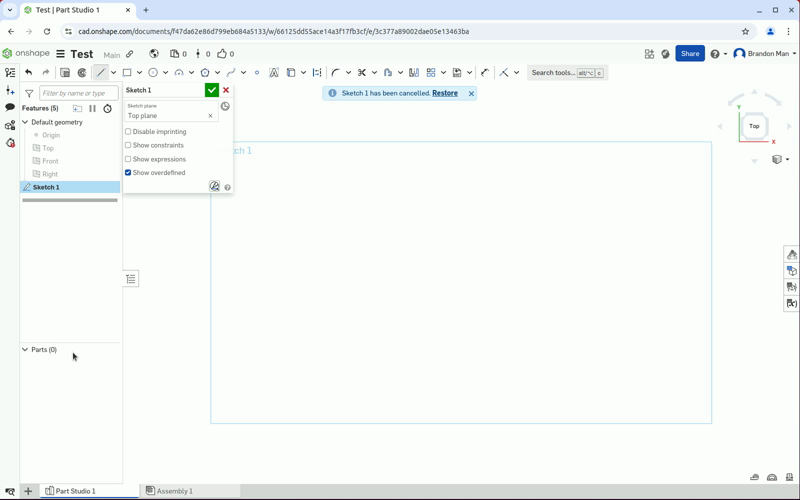
mouse_move(450, 192)
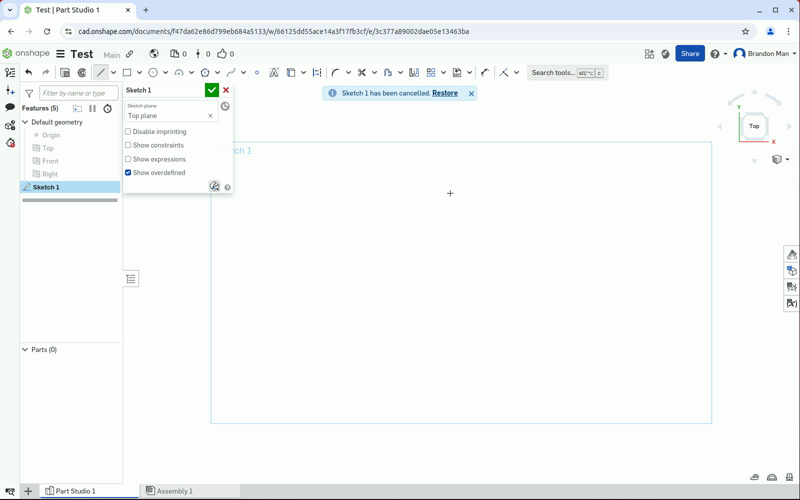
click(450, 192)
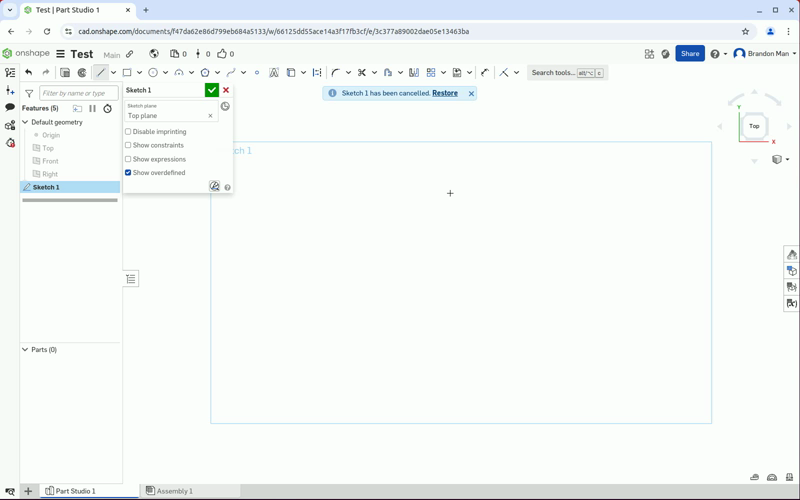
key_up(shift)
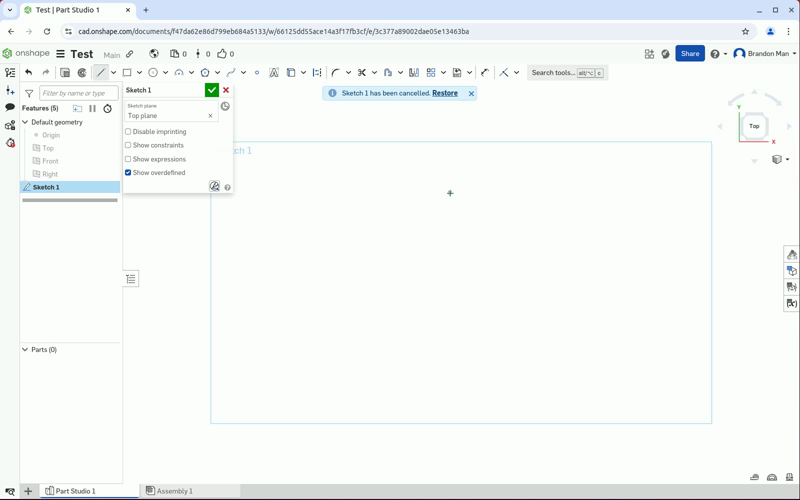
key_down(shift)
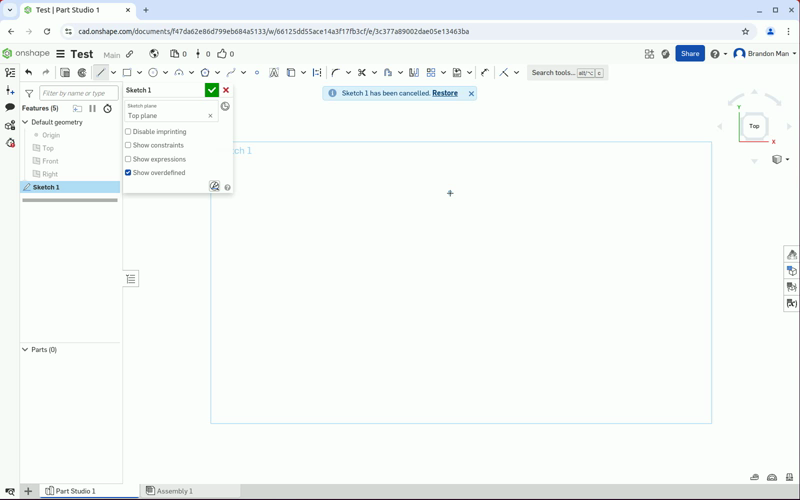
mouse_move(480, 192)
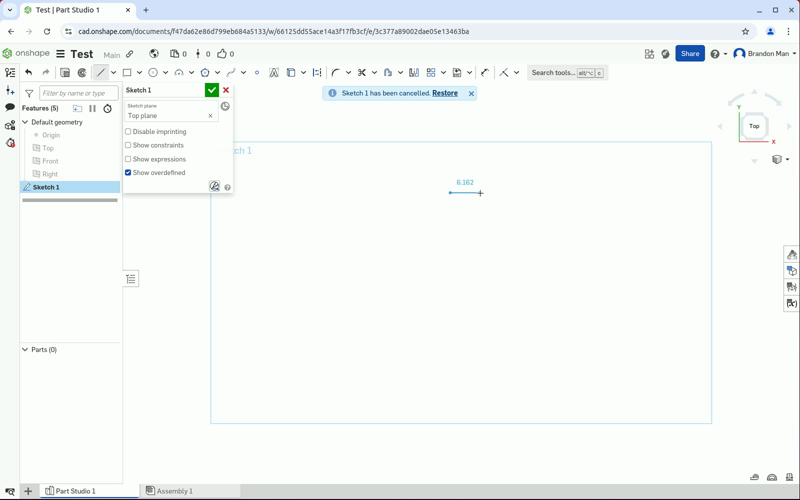
mouse_move(471, 192)
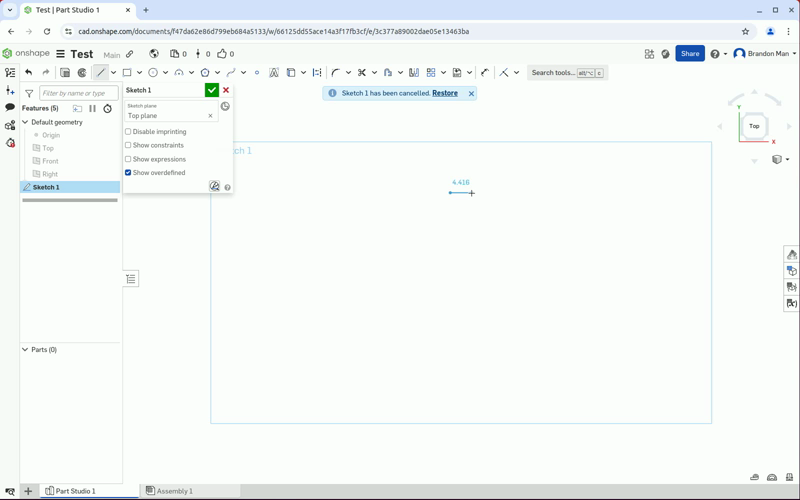
click(471, 192)
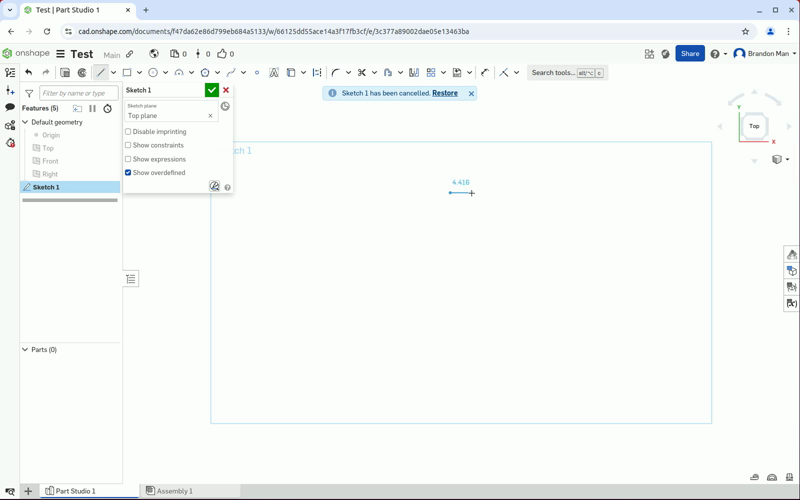
key_up(shift)
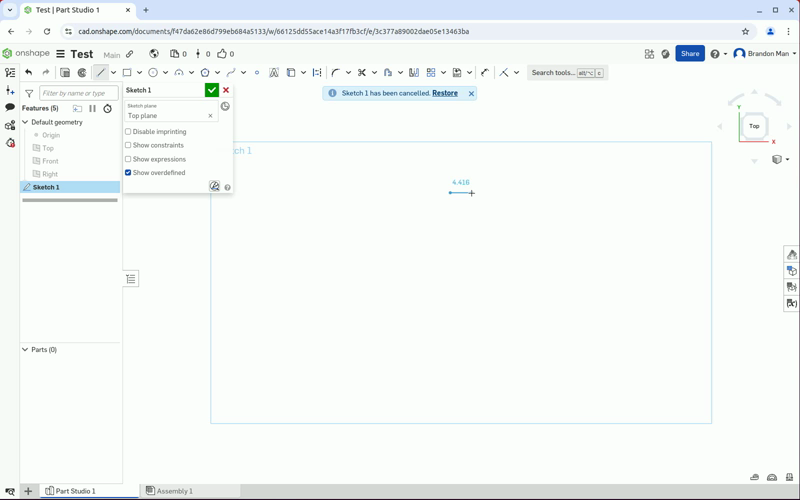
key_down(shift)
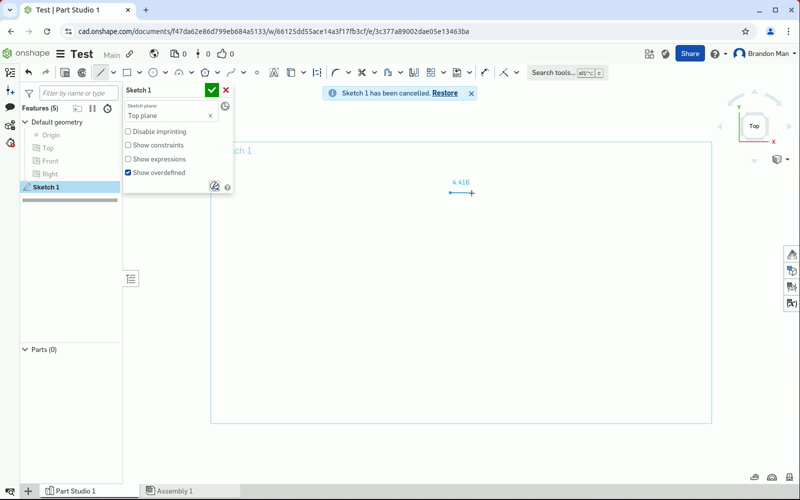
mouse_move(501, 192)
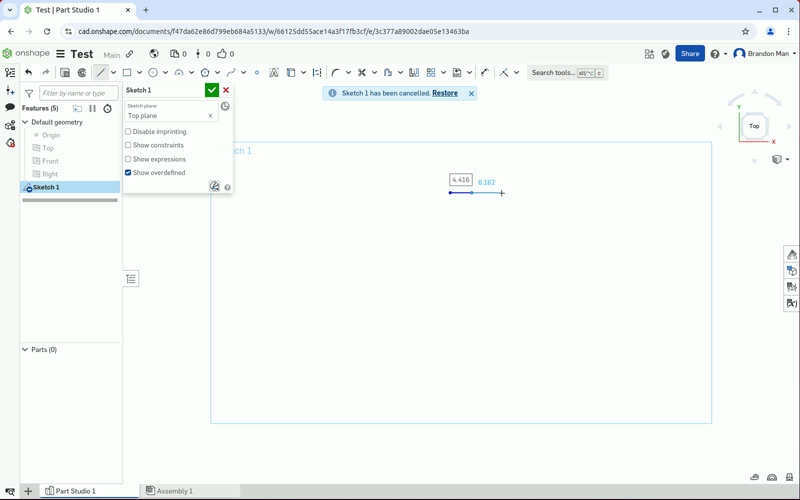
mouse_move(471, 171)
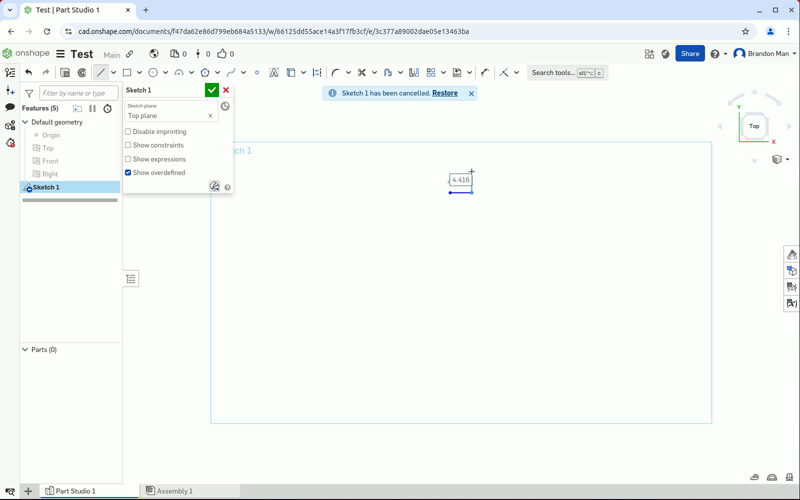
click(471, 171)
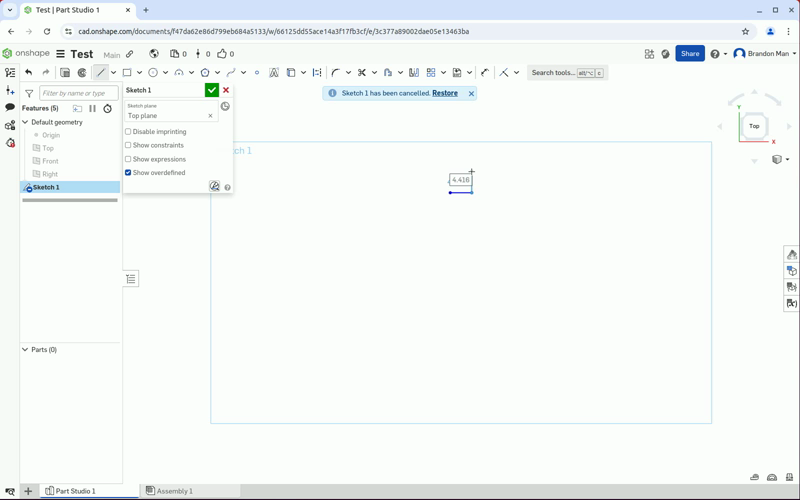
key_up(shift)
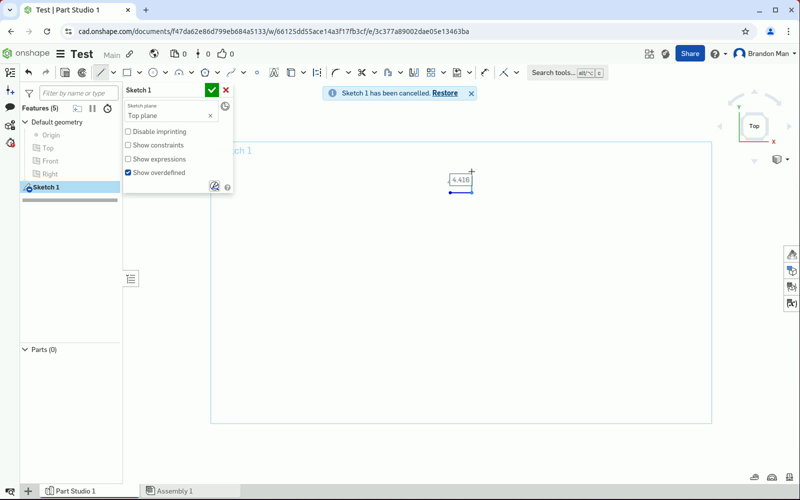
key(esc)
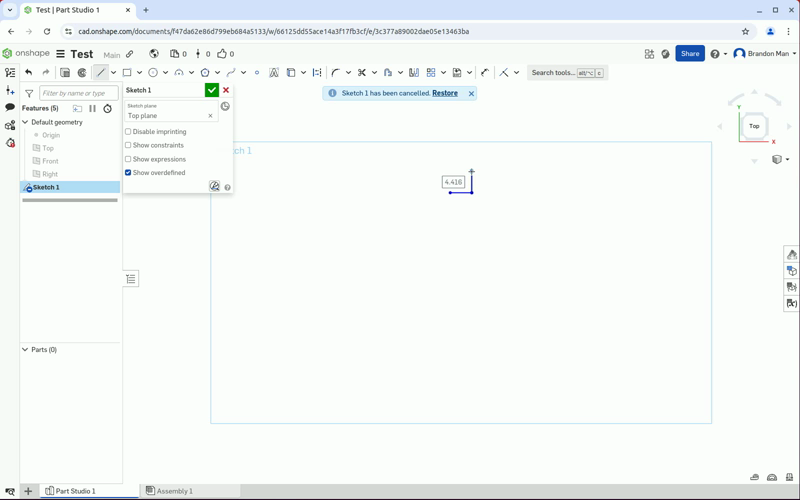
key(a)
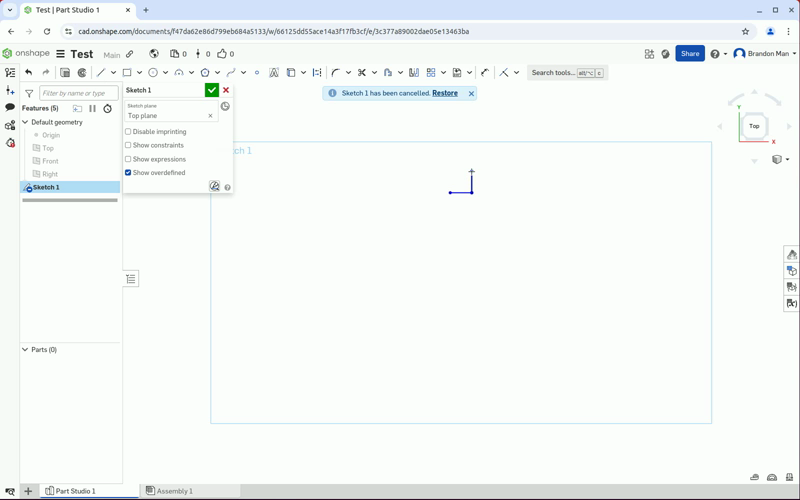
mouse_move(471, 171)
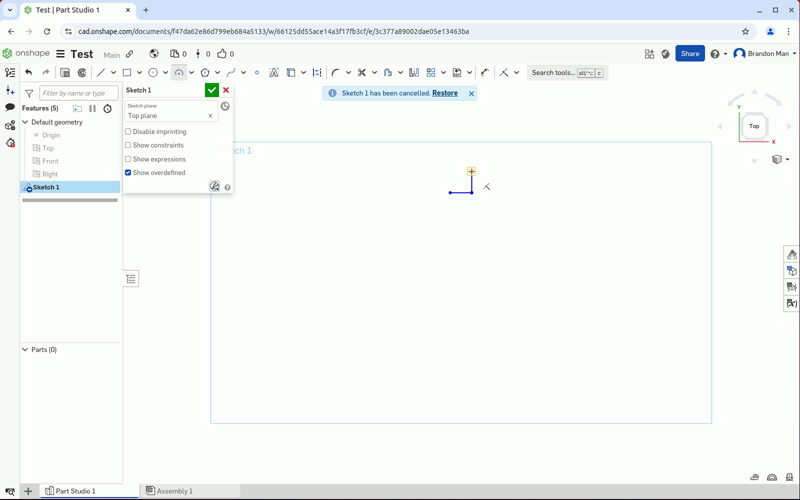
click(471, 171)
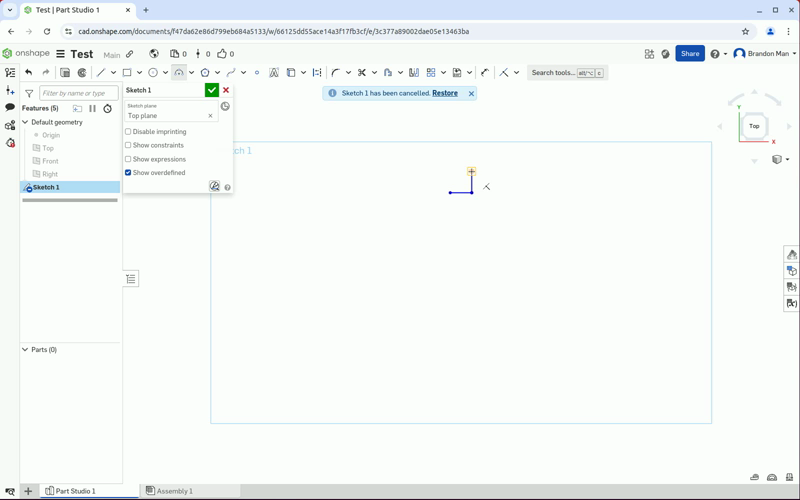
key_down(shift)
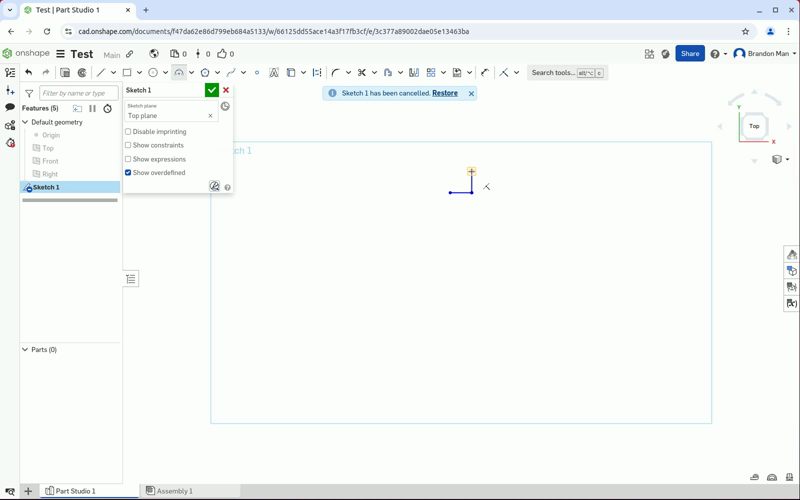
mouse_move(450, 171)
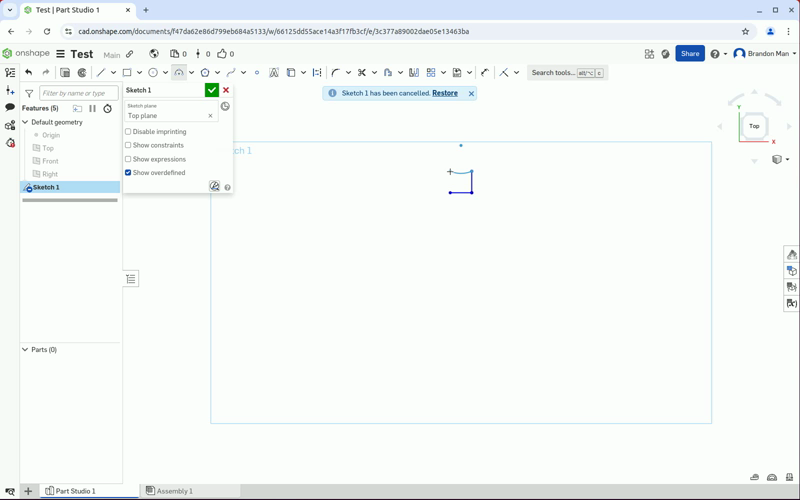
click(450, 171)
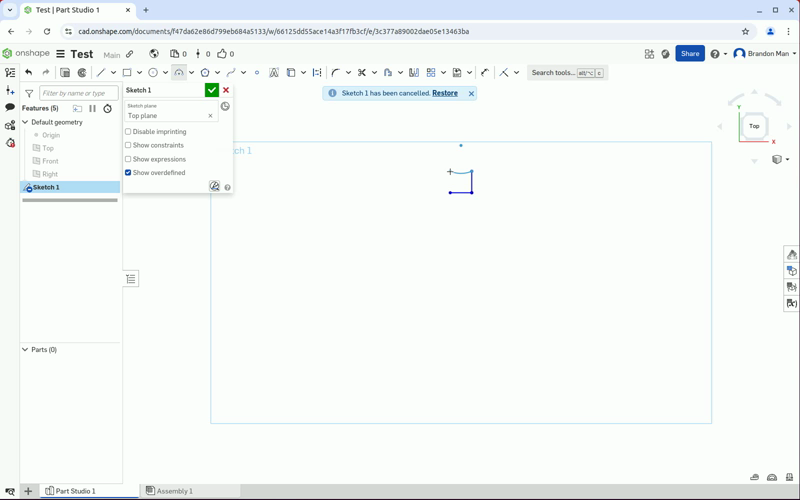
mouse_move(460, 387)
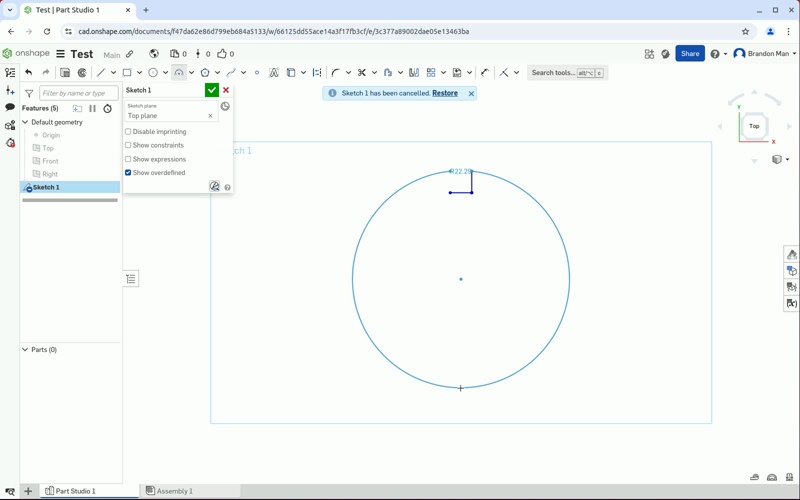
click(460, 387)
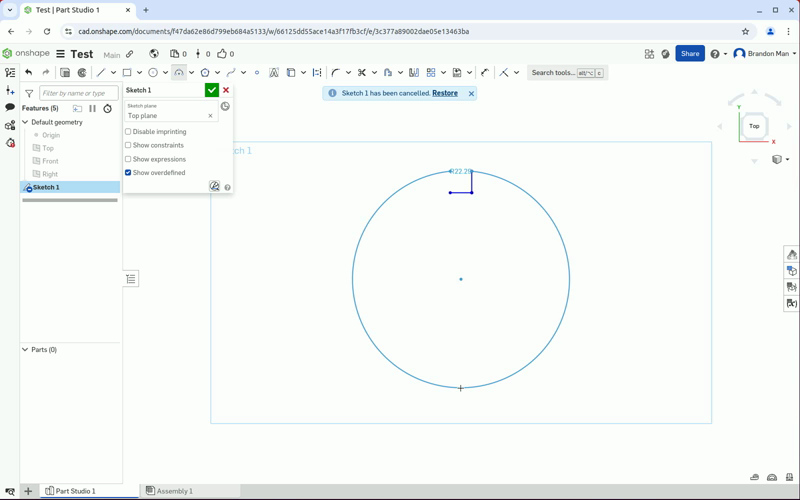
key_up(shift)
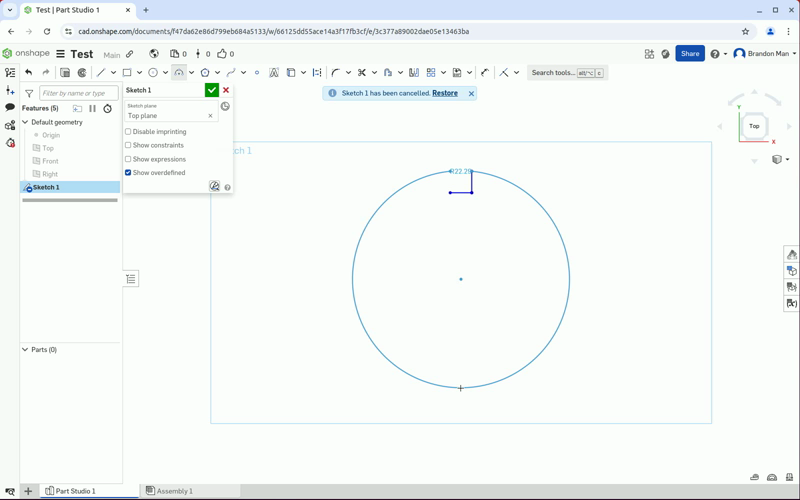
key(esc)
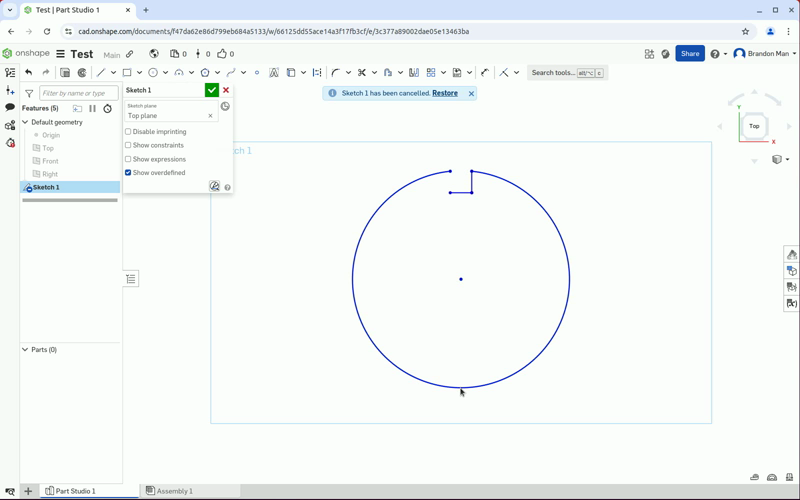
key(l)
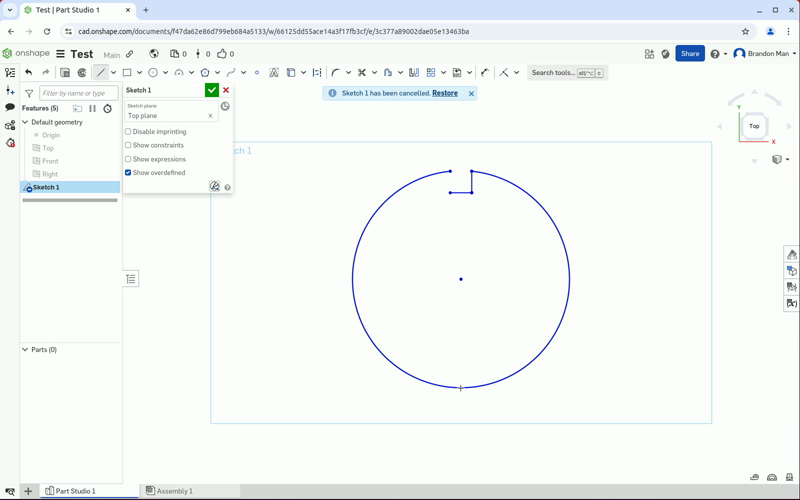
mouse_move(450, 171)
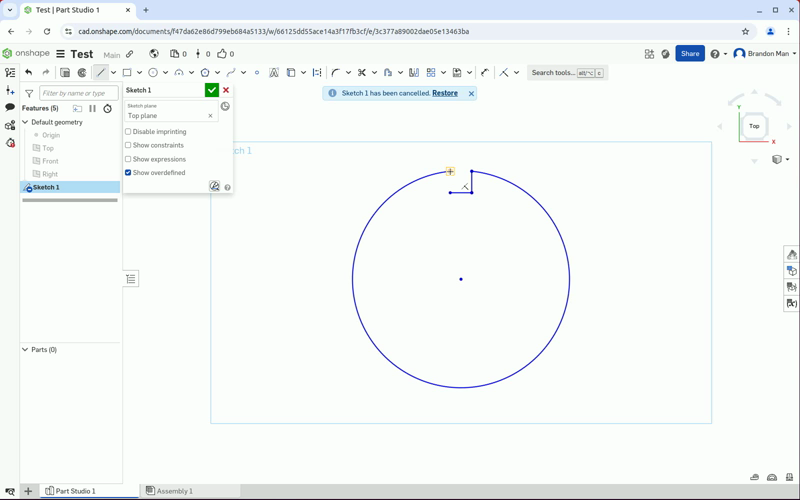
click(450, 171)
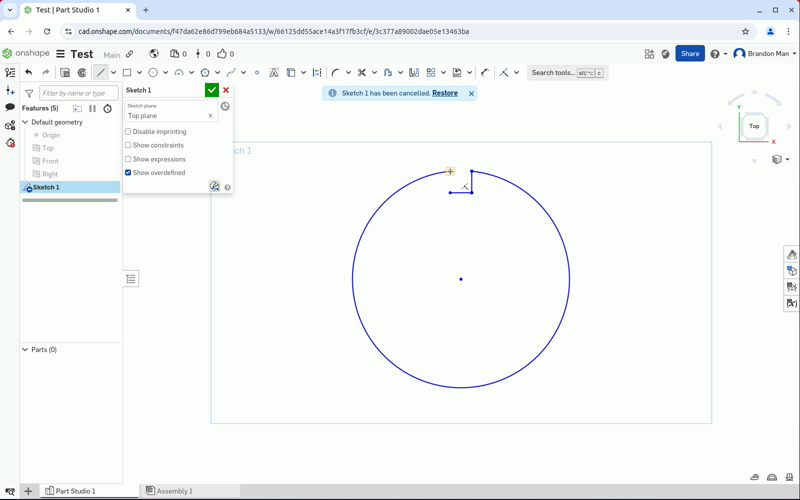
mouse_move(480, 171)
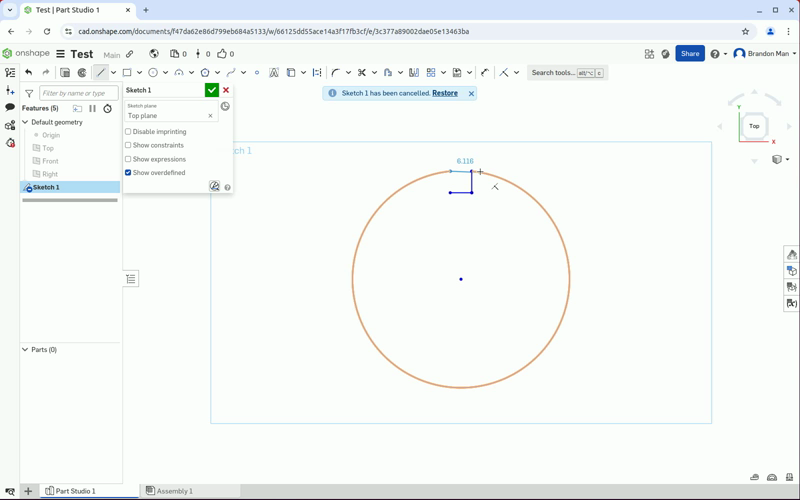
key_down(shift)
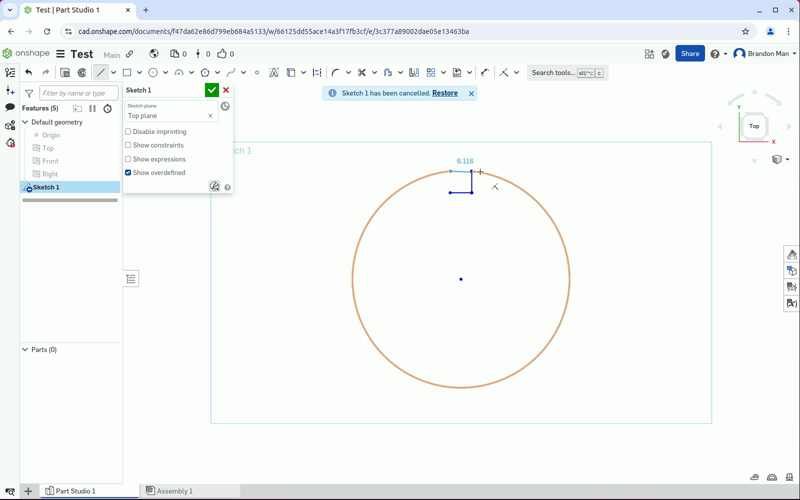
mouse_move(450, 192)
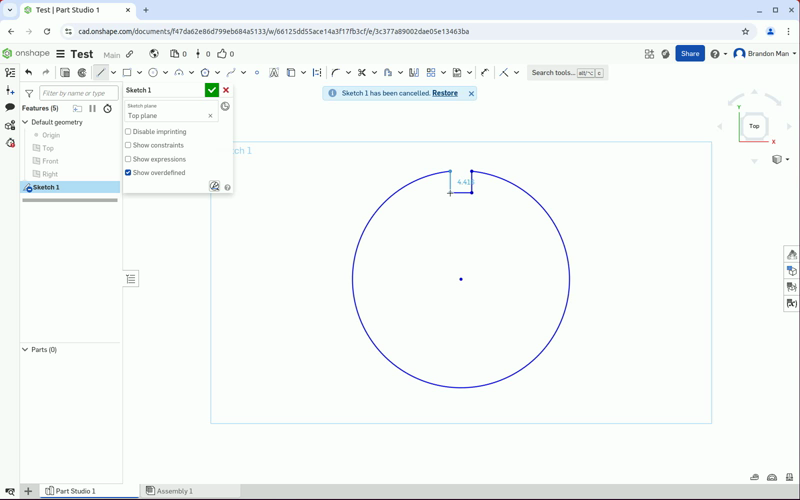
key_up(shift)
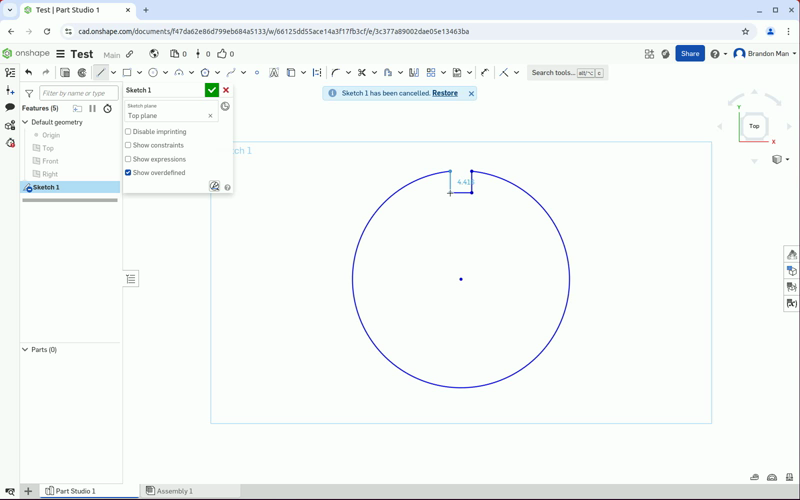
click(450, 192)
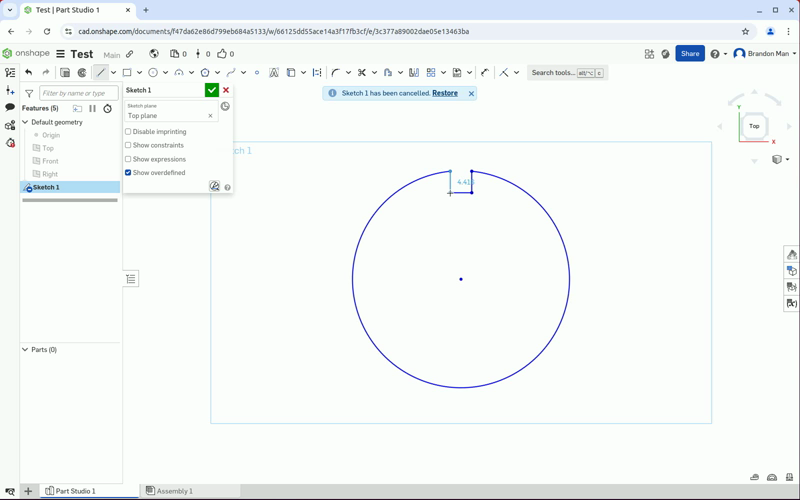
key(esc)
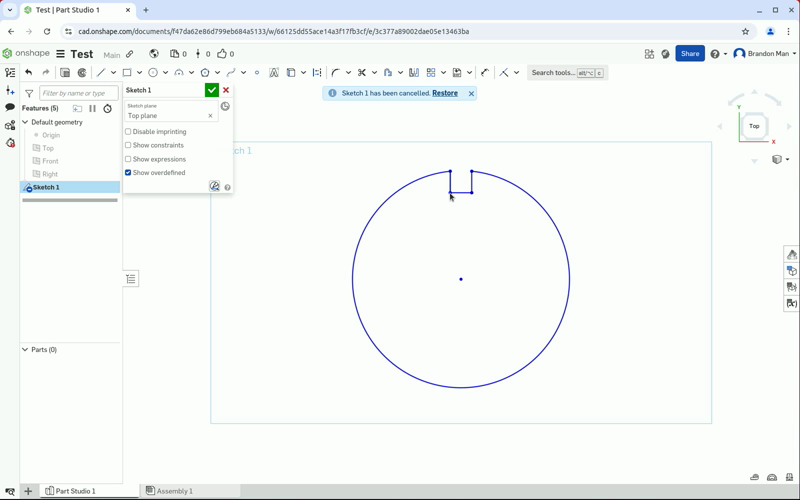
mouse_move(485, 344)
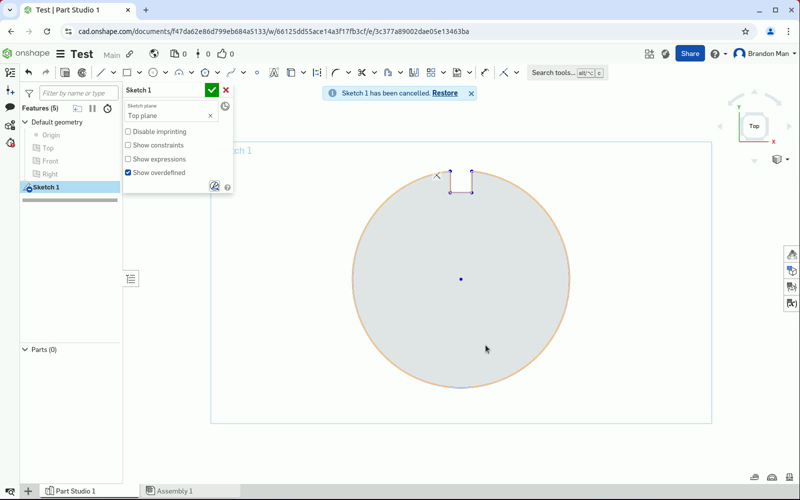
click(485, 344)
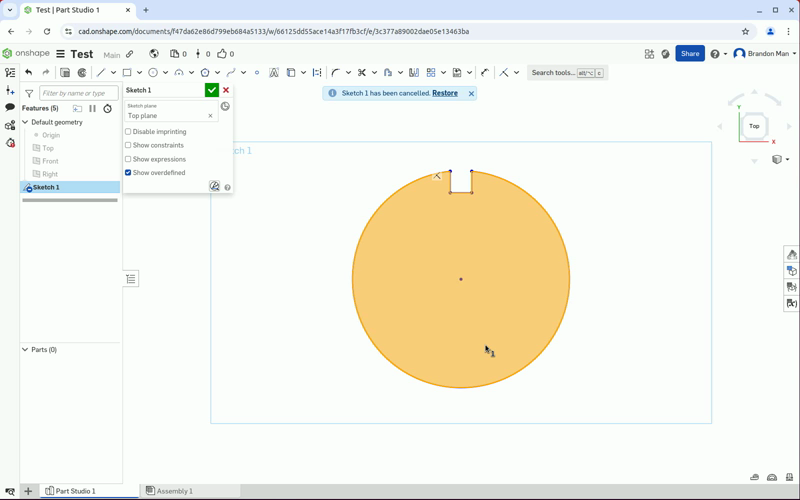
mouse_move(73, 352)
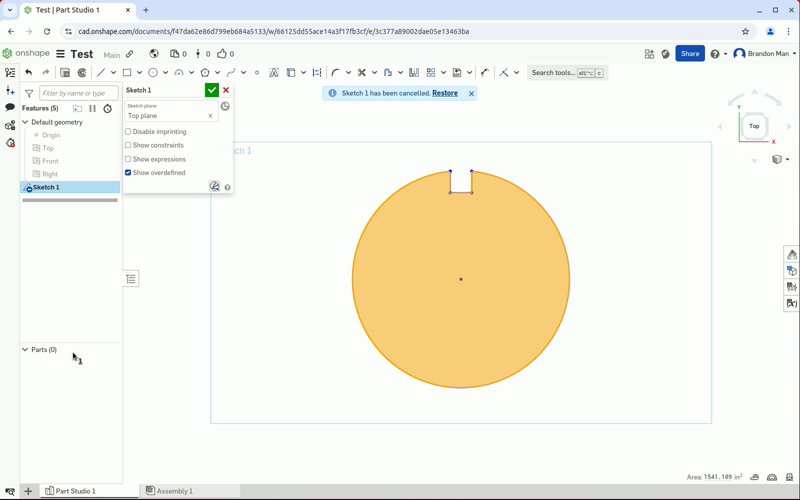
key(shift+y)
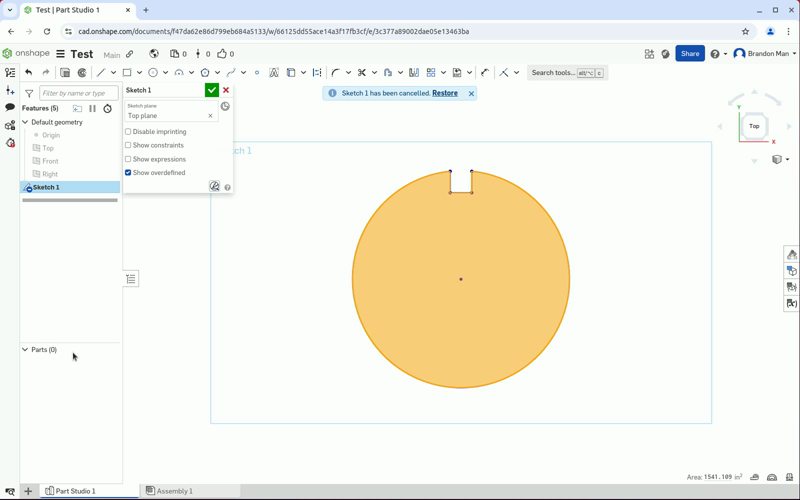
key(shift+e)
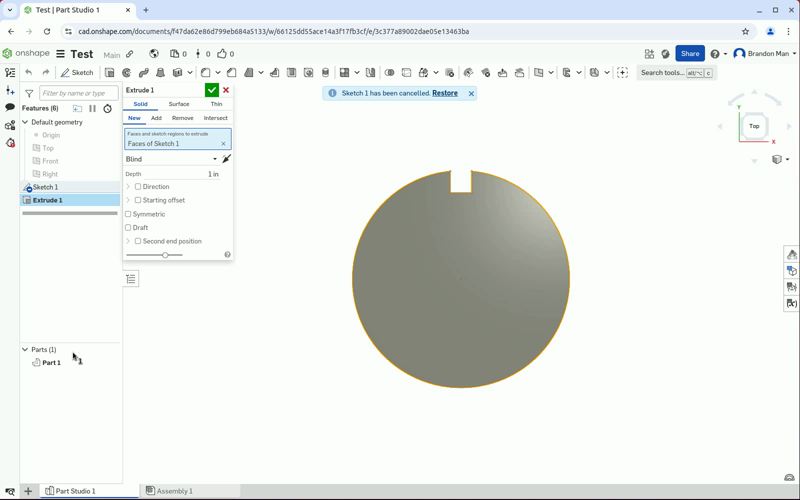
mouse_move(143, 106)
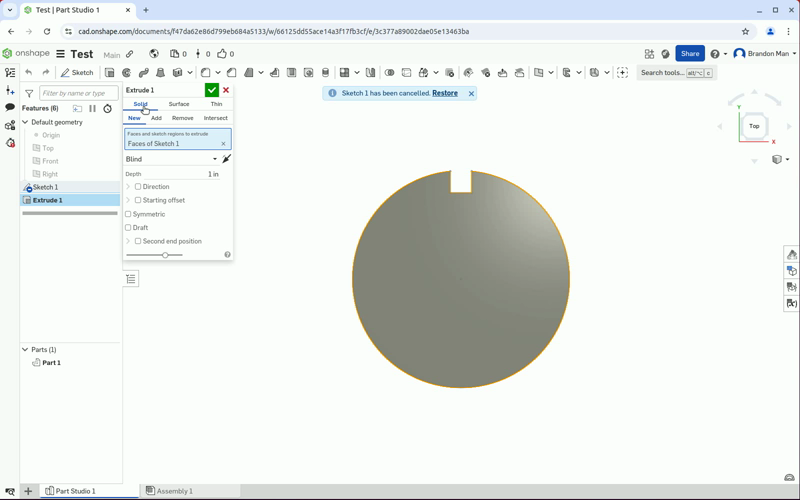
click(143, 106)
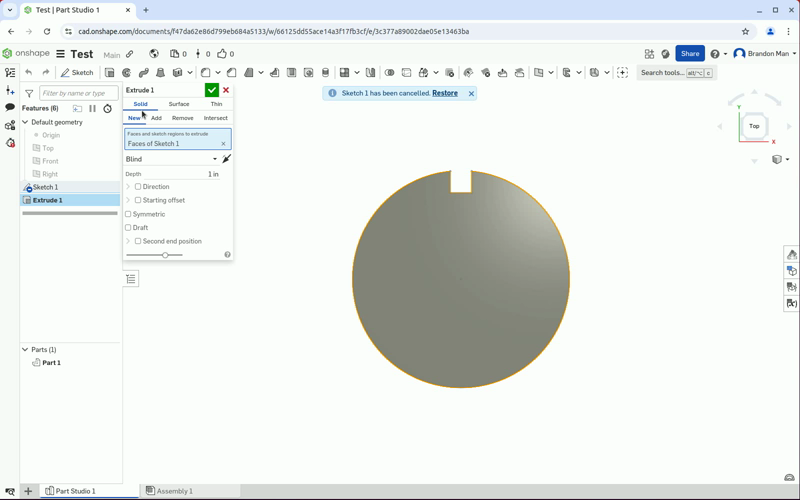
mouse_move(137, 120)
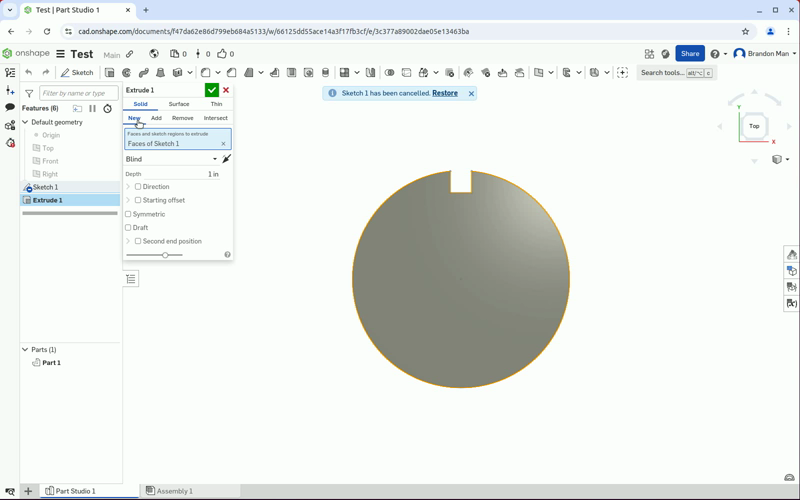
click(137, 120)
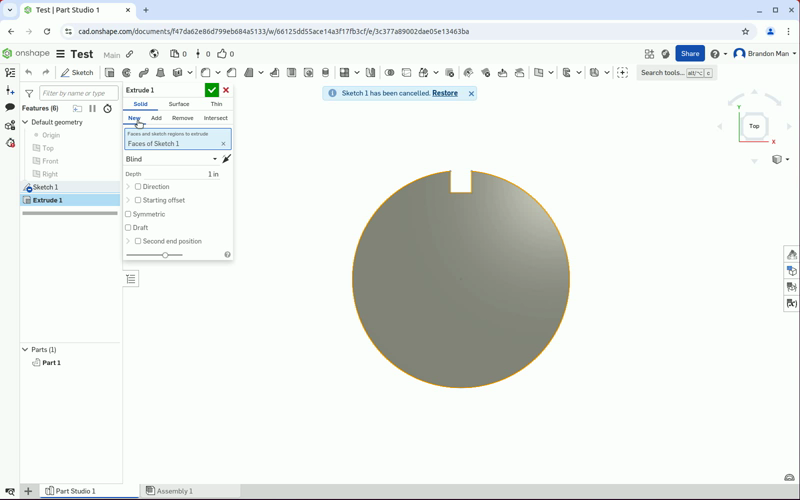
key(tab, 4)
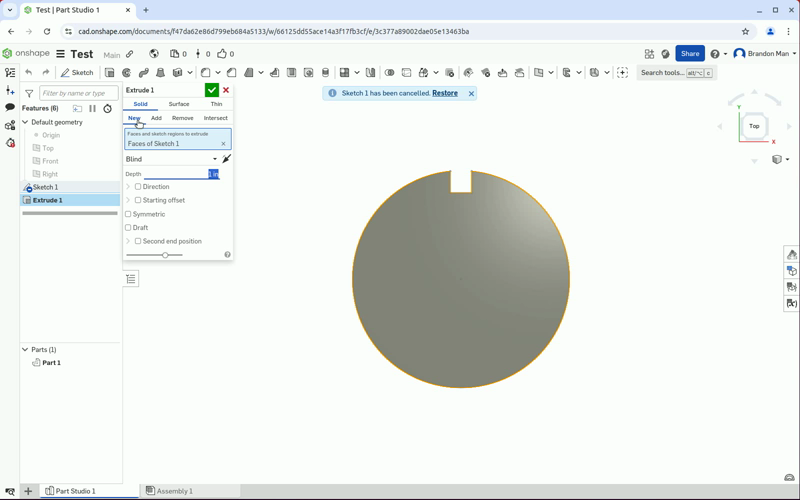
text(6.981)
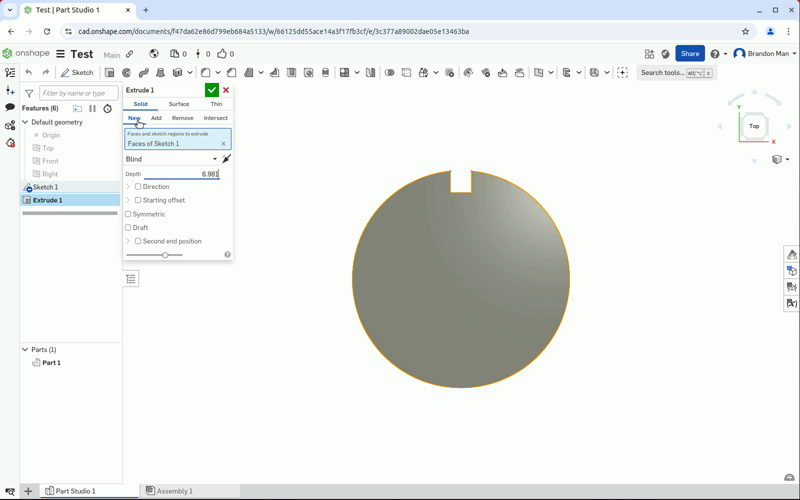
key(enter)
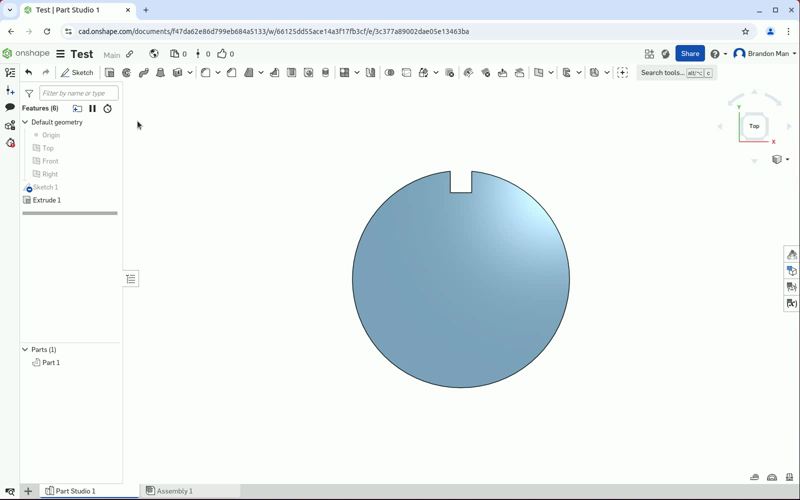
key(shift+h)
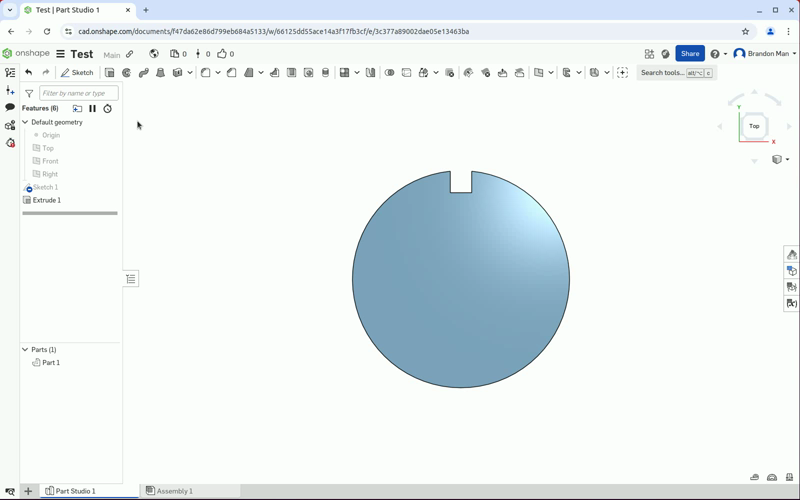
key(shift+h)
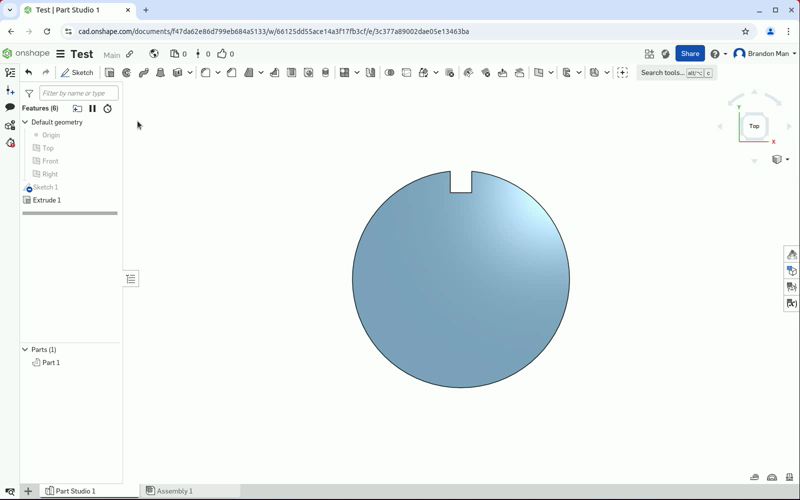
mouse_move(73, 189)
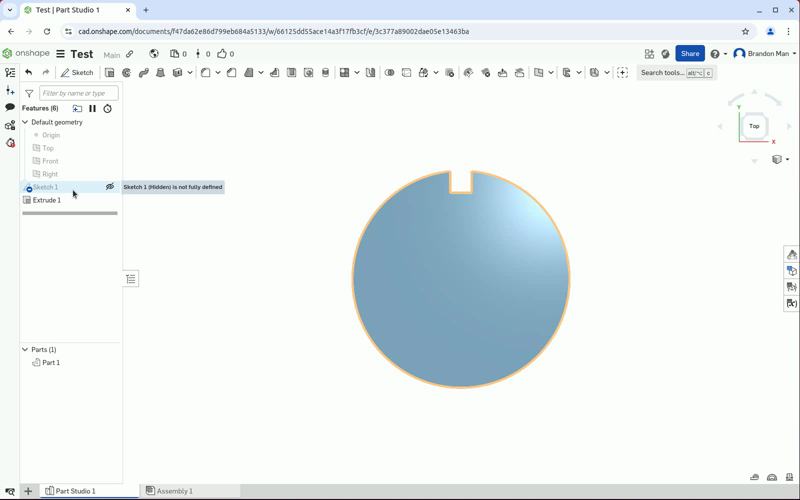
click(73, 189)
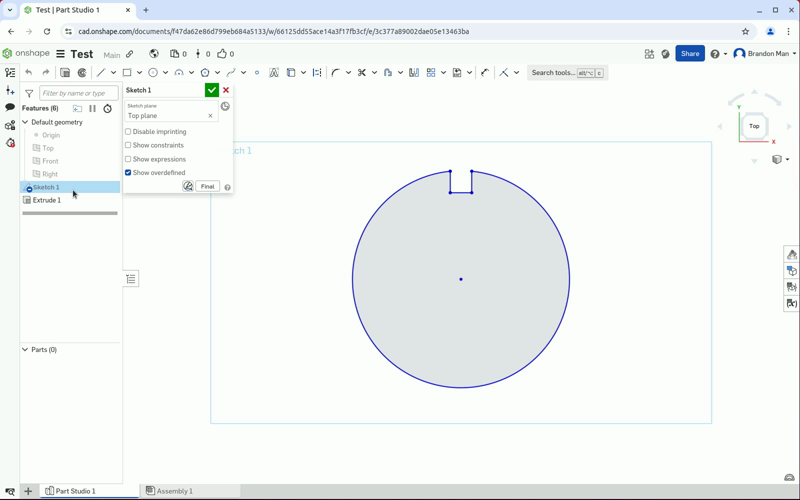
mouse_move(229, 92)
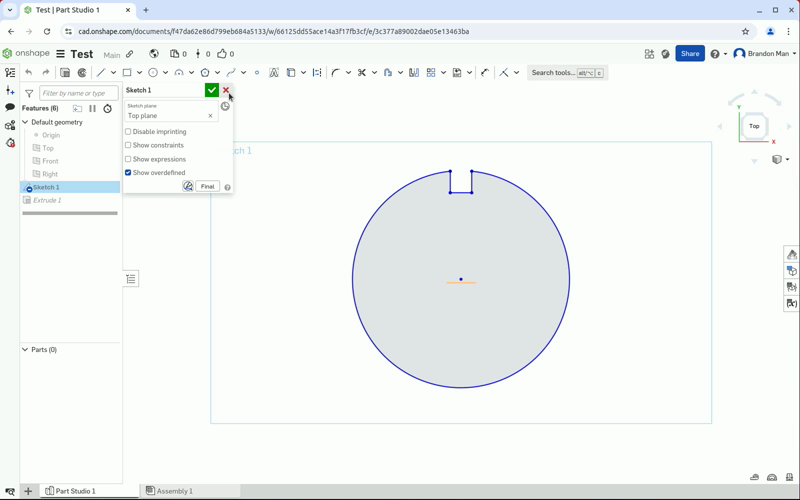
click(229, 92)
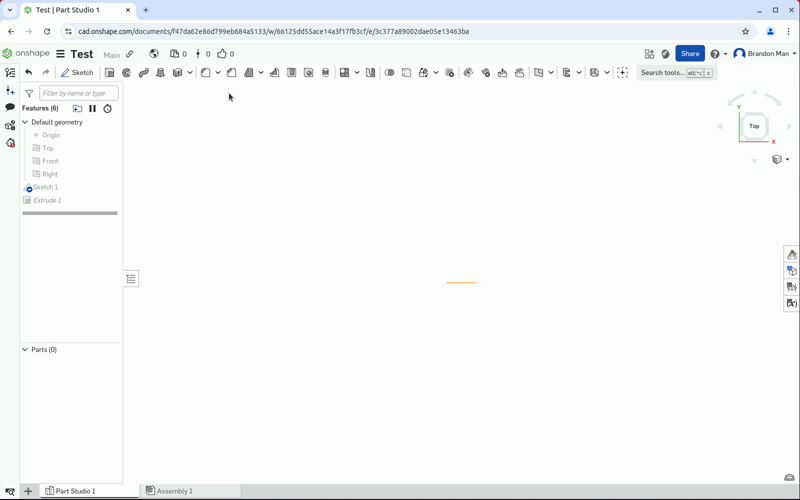
mouse_move(541, 75)
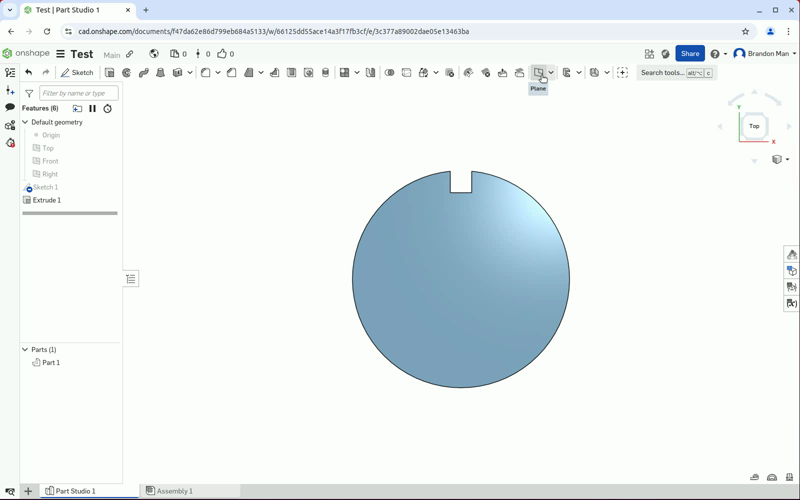
click(541, 75)
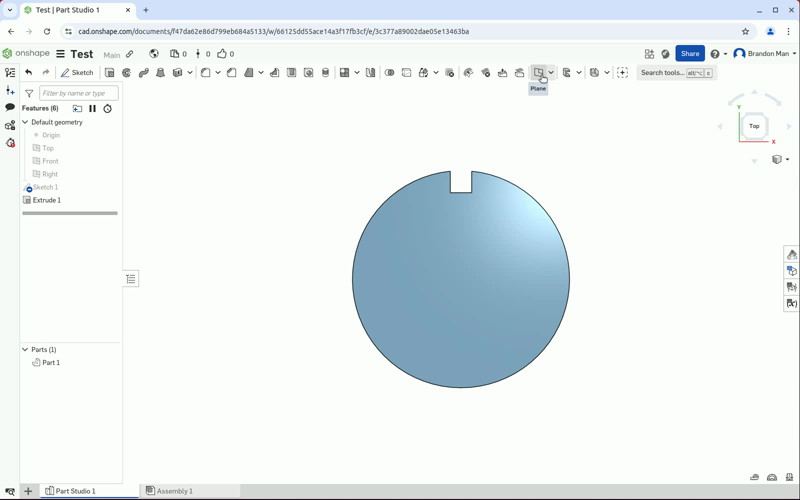
mouse_move(73, 150)
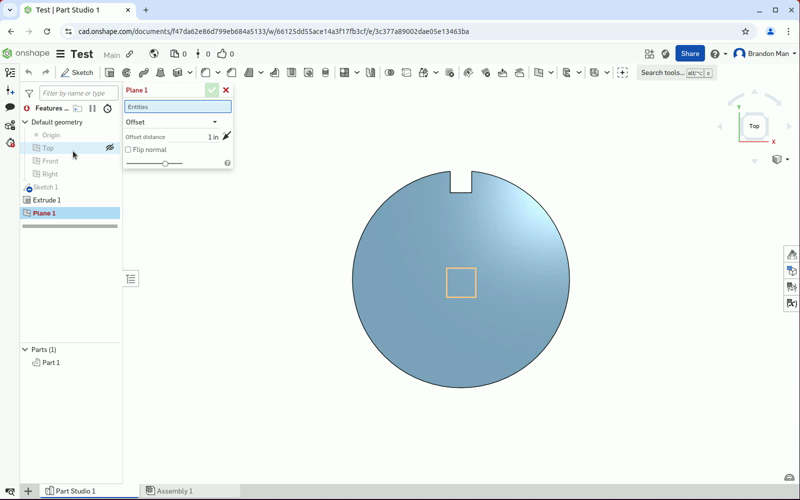
click(73, 150)
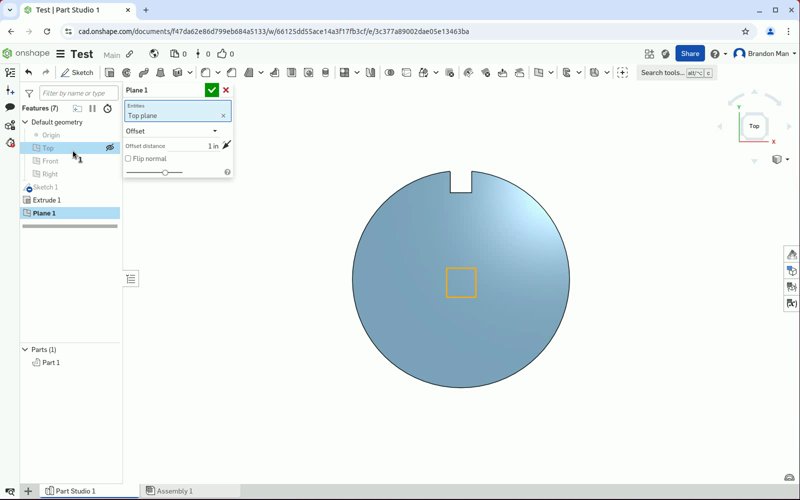
key(tab, 2)
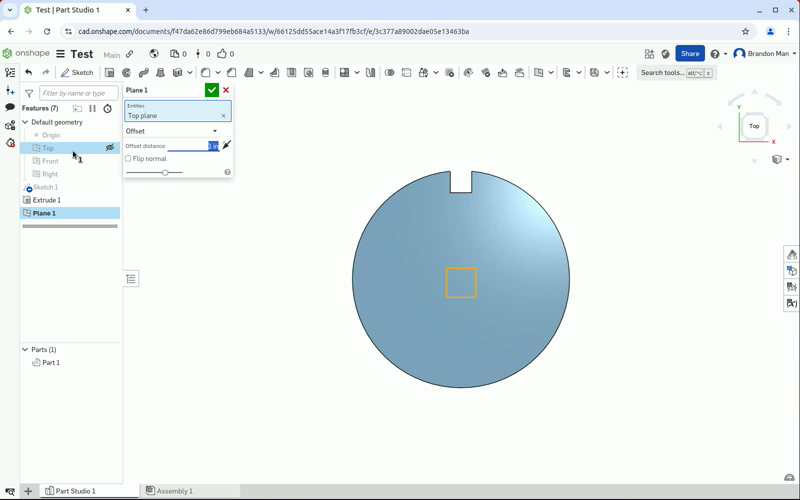
text(6.994)
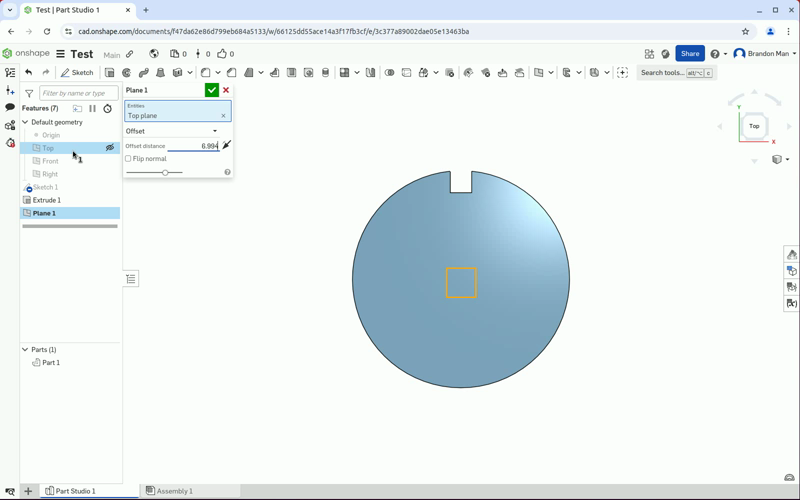
key(enter, 2)
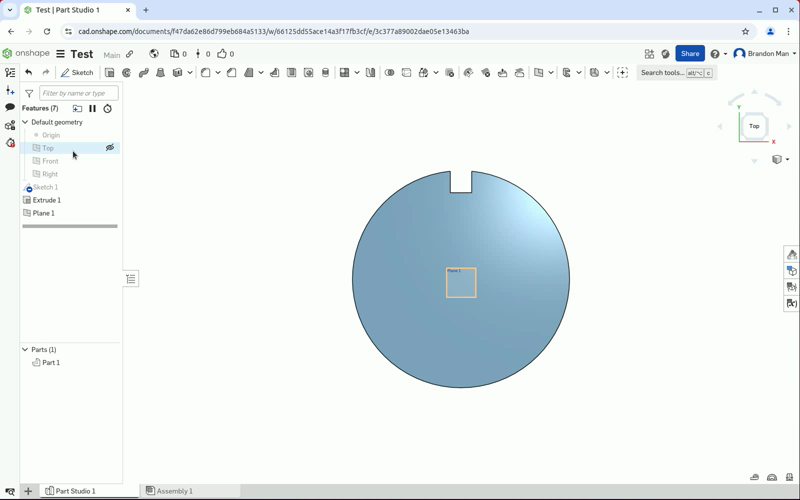
key(shift+s)
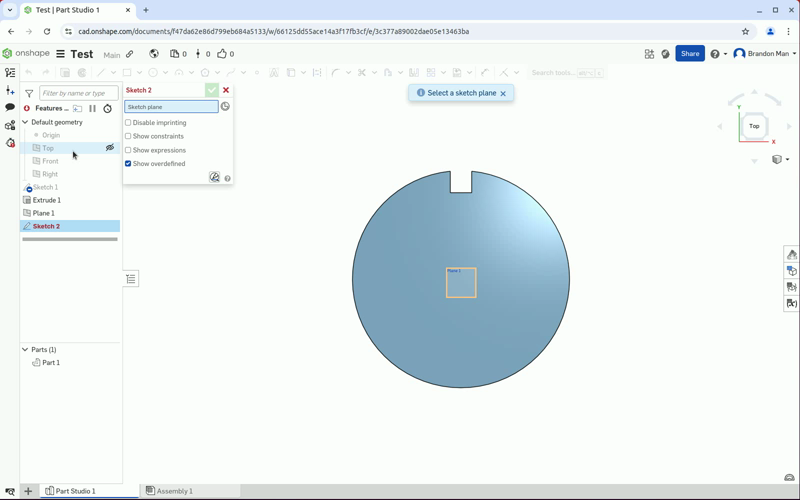
mouse_move(73, 215)
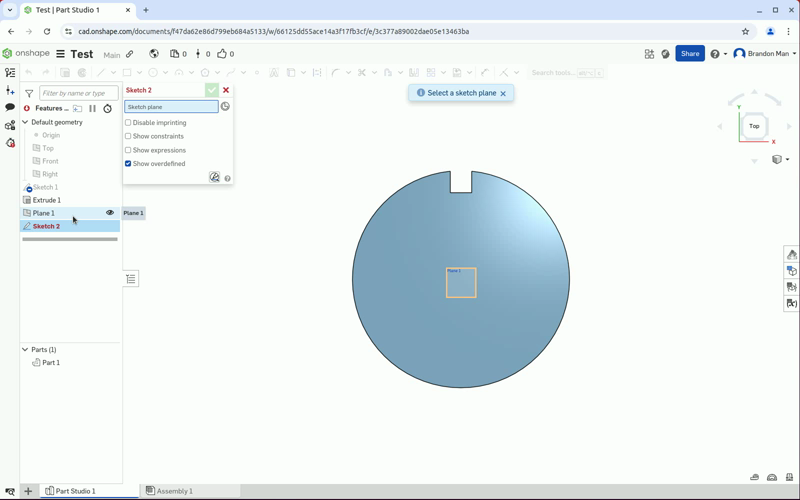
click(73, 215)
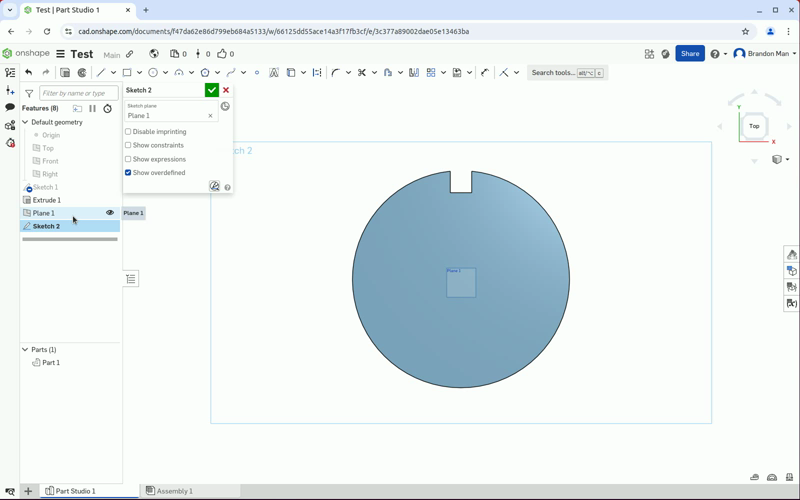
mouse_move(73, 352)
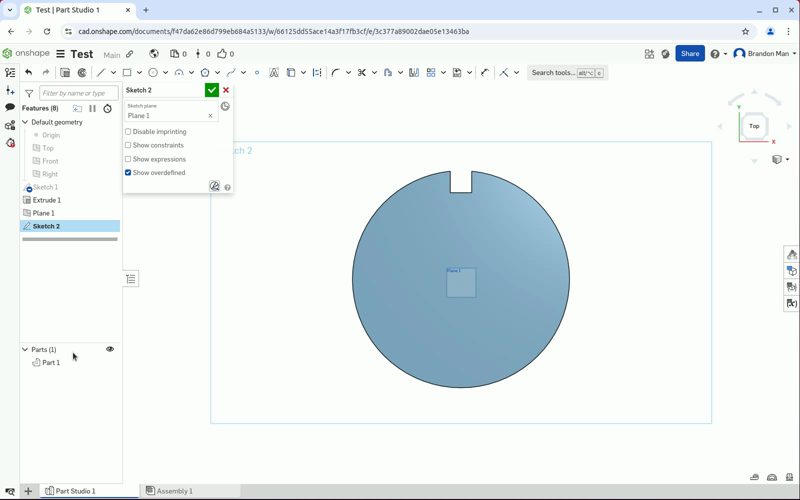
key(y)
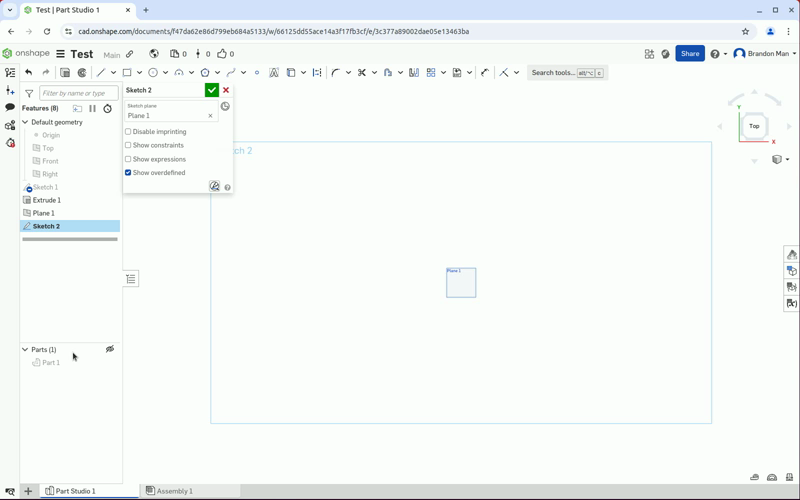
key(l)
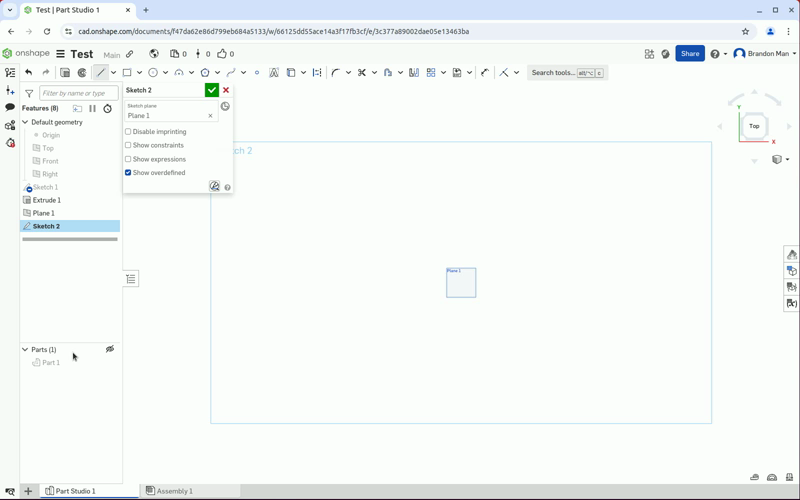
key_down(shift)
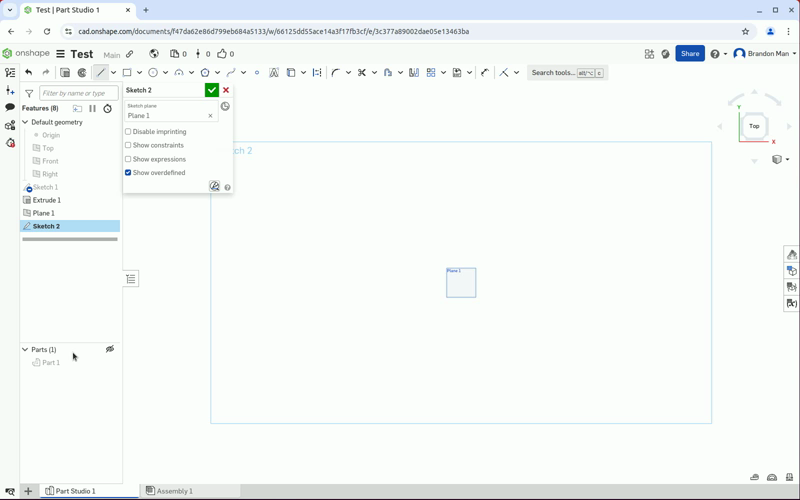
mouse_move(450, 192)
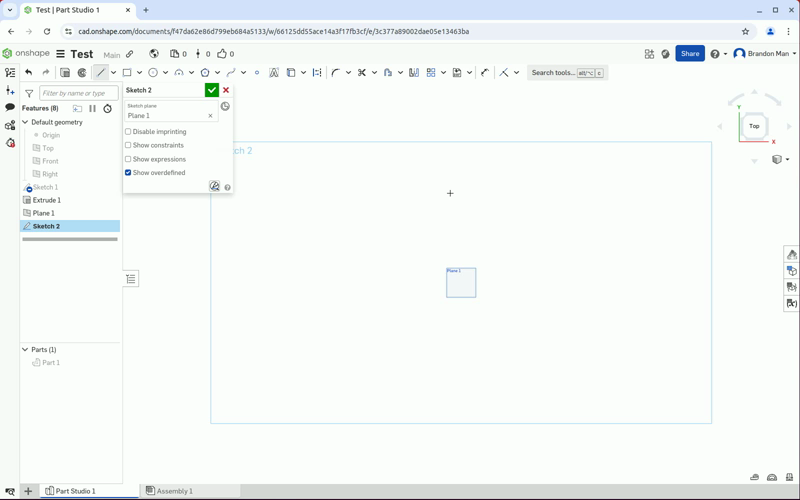
click(450, 192)
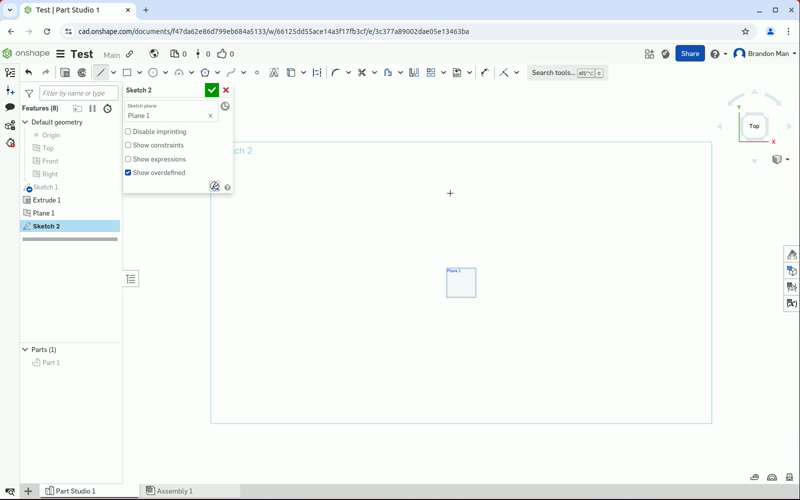
key_up(shift)
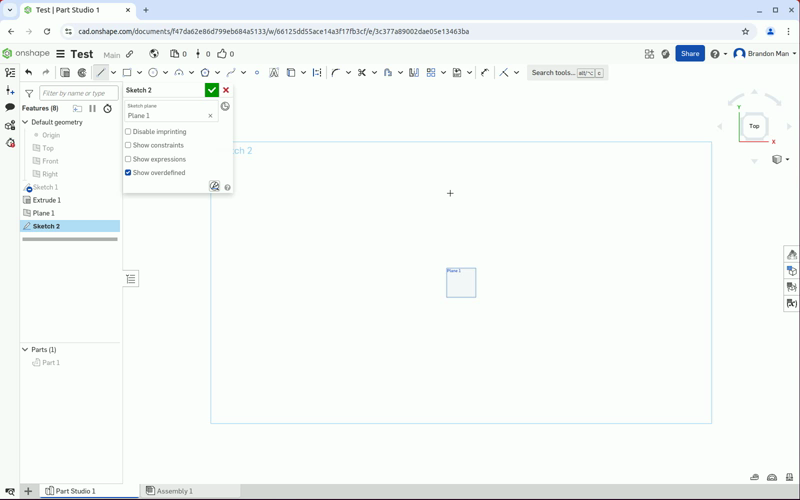
key_down(shift)
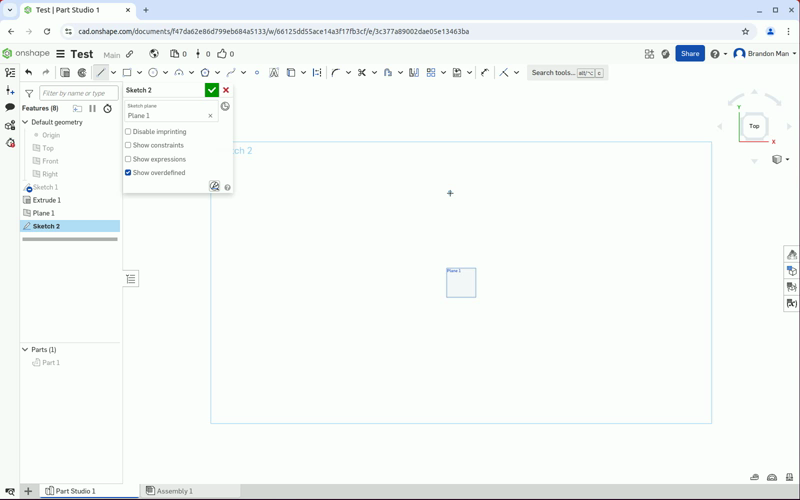
mouse_move(480, 192)
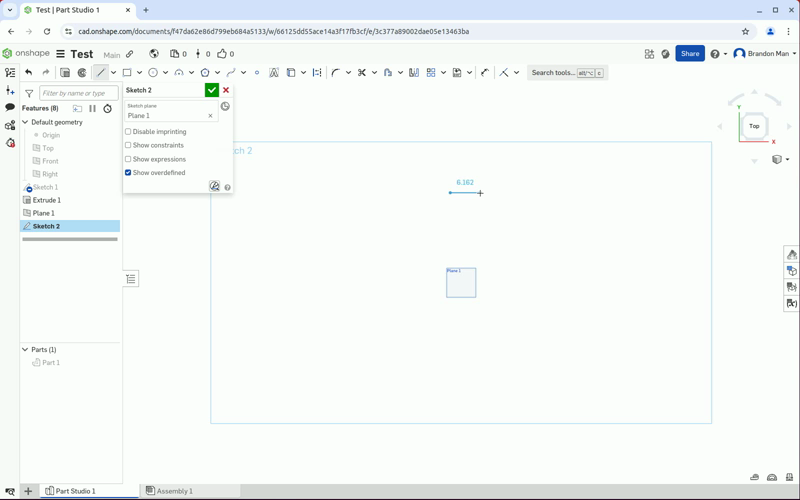
mouse_move(471, 192)
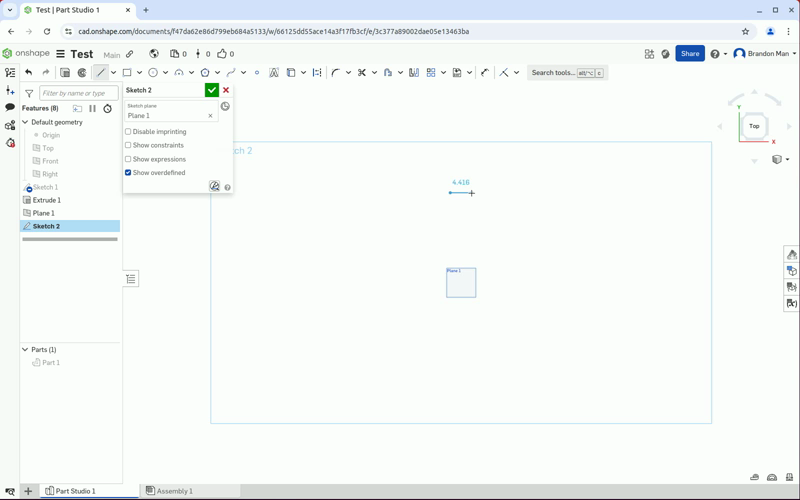
click(471, 192)
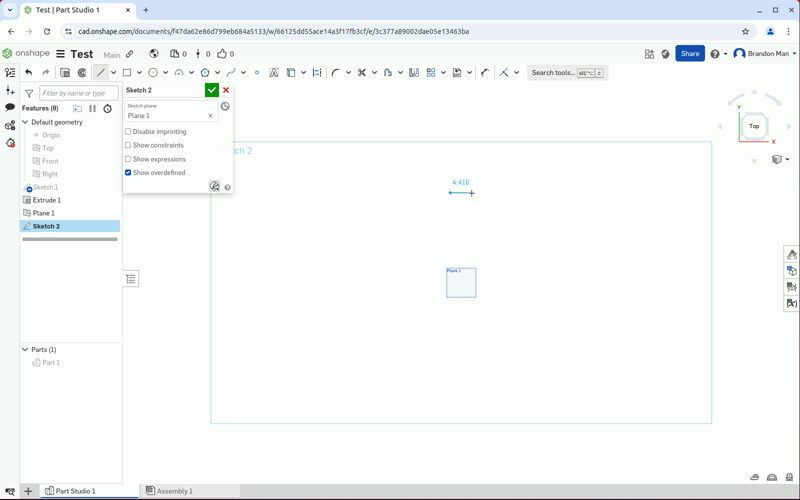
key_up(shift)
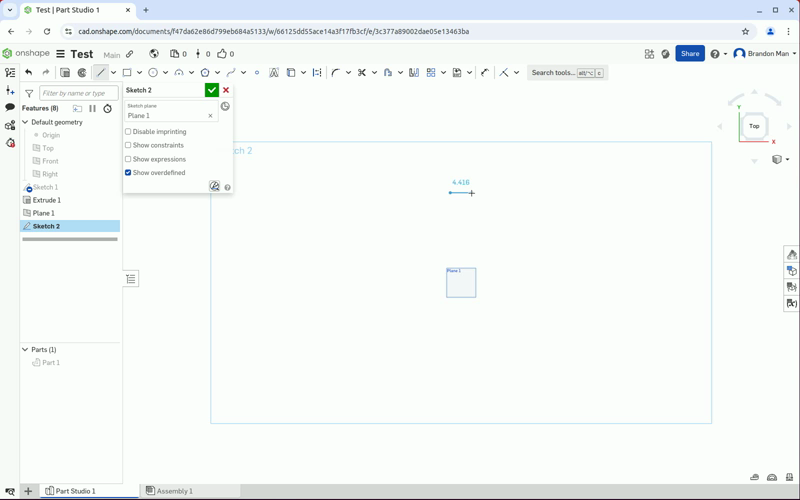
key_down(shift)
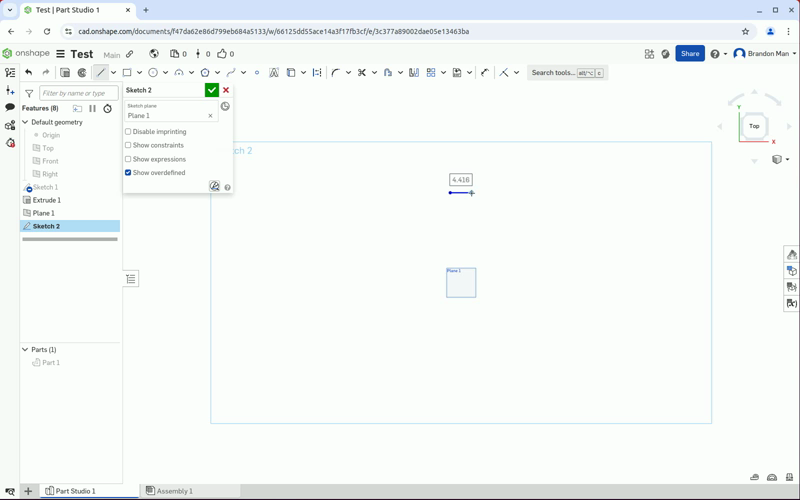
mouse_move(501, 192)
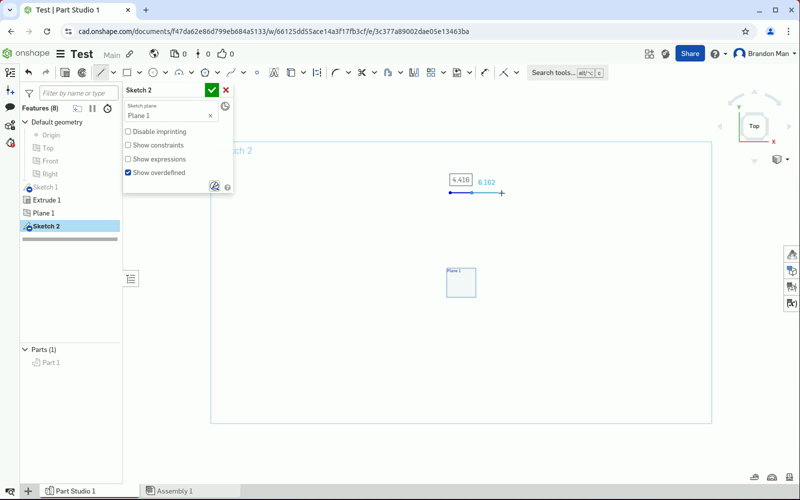
mouse_move(471, 190)
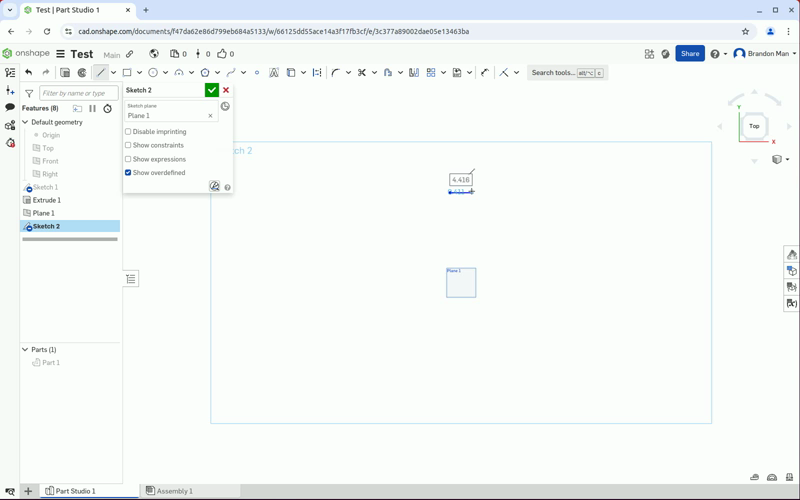
scroll(6)
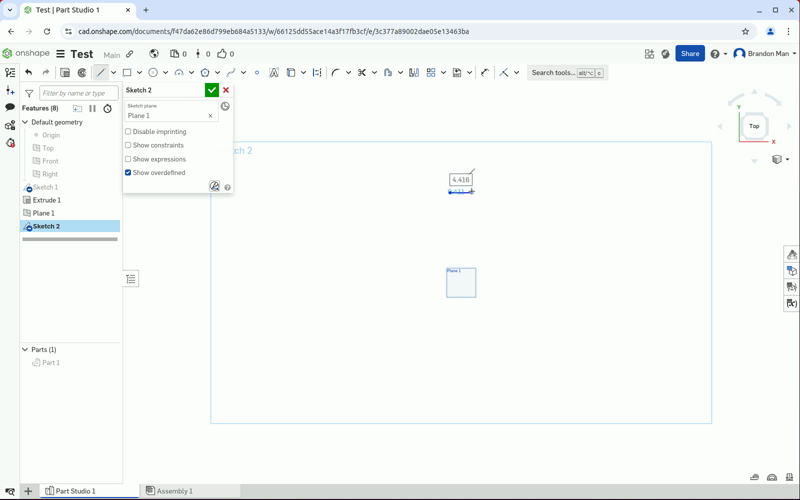
scroll(6)
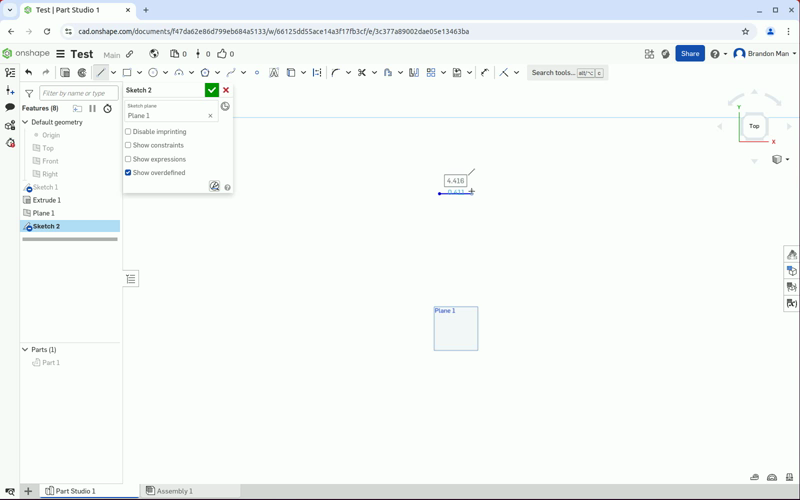
scroll(6)
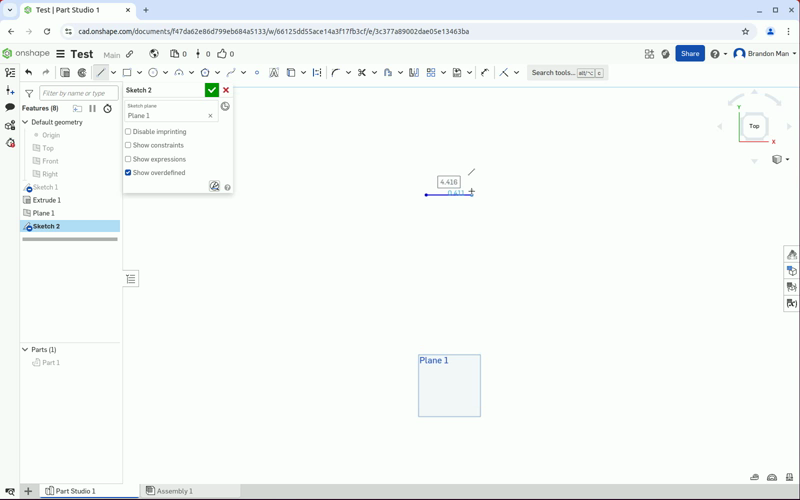
scroll(6)
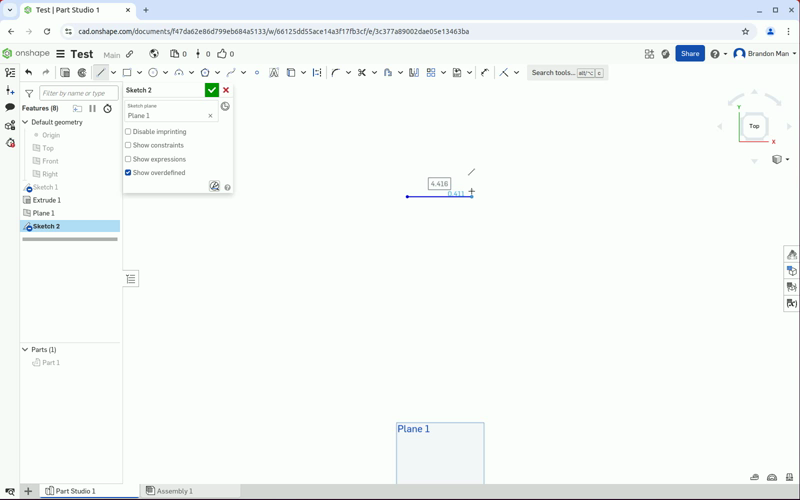
scroll(6)
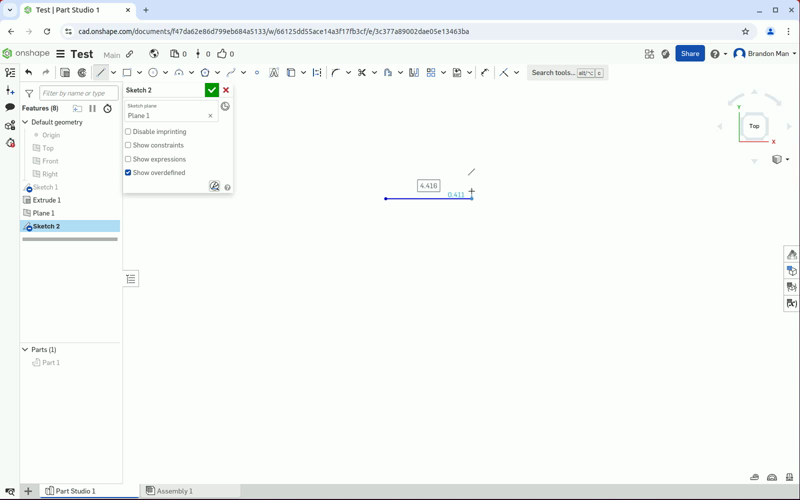
scroll(6)
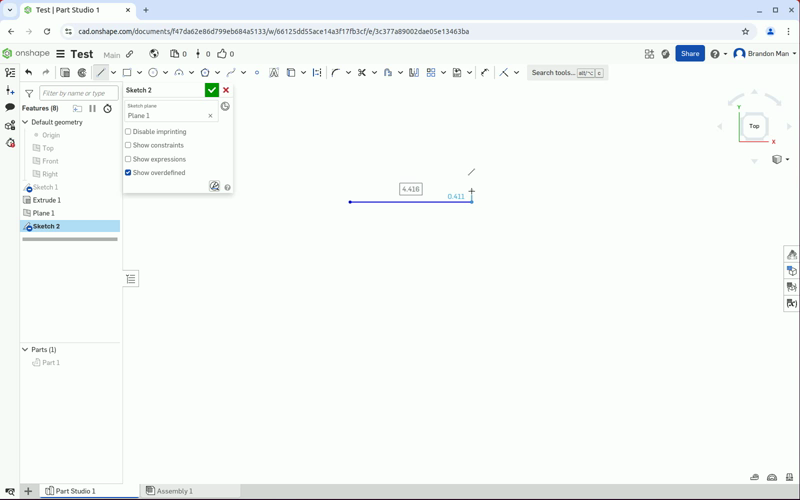
scroll(6)
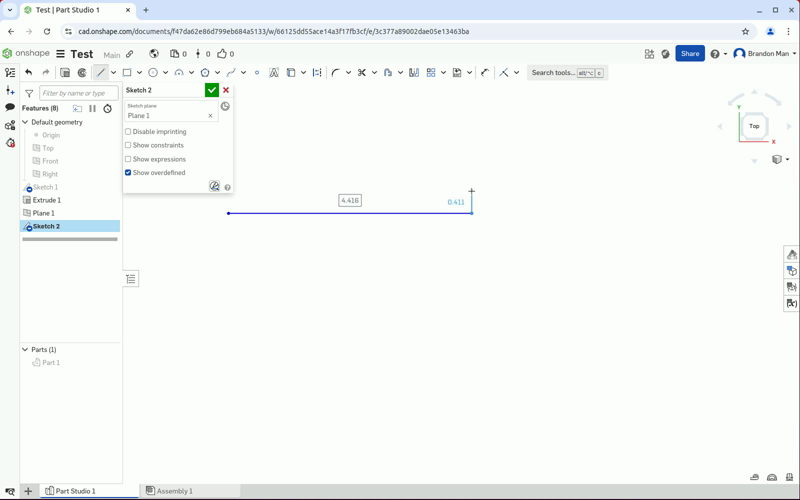
click(471, 190)
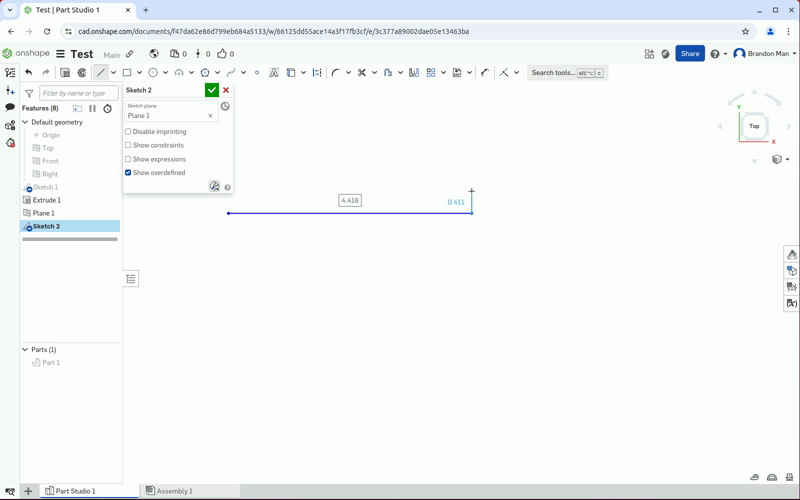
scroll(-6)
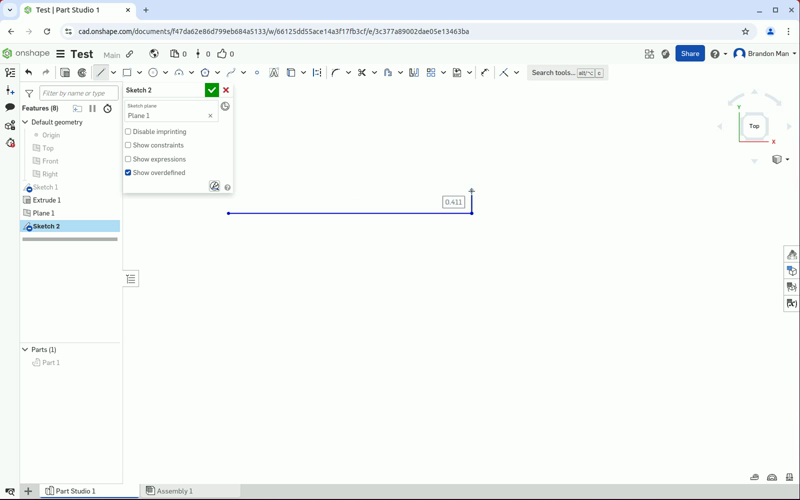
scroll(-6)
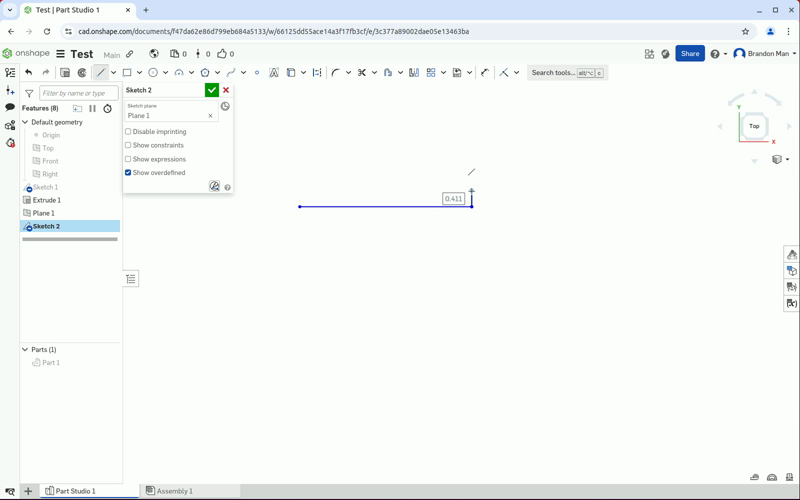
scroll(-6)
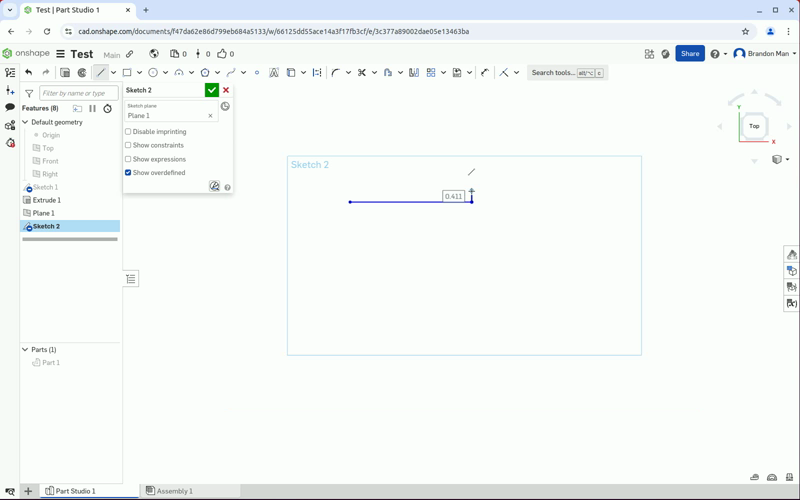
scroll(-6)
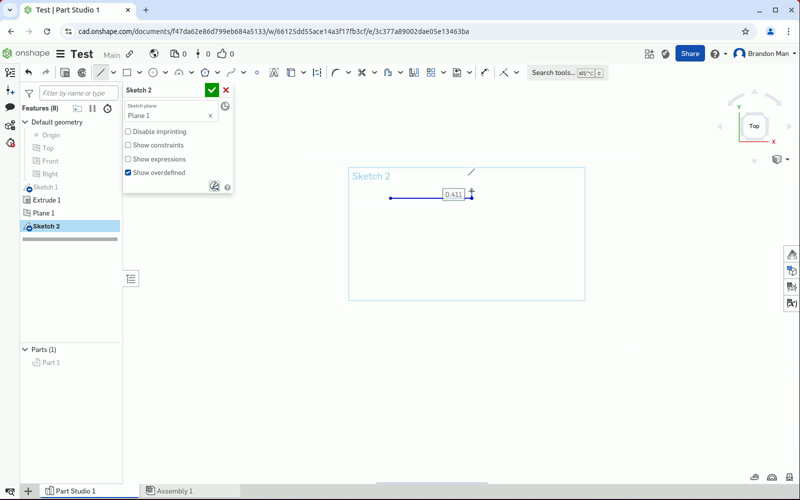
scroll(-6)
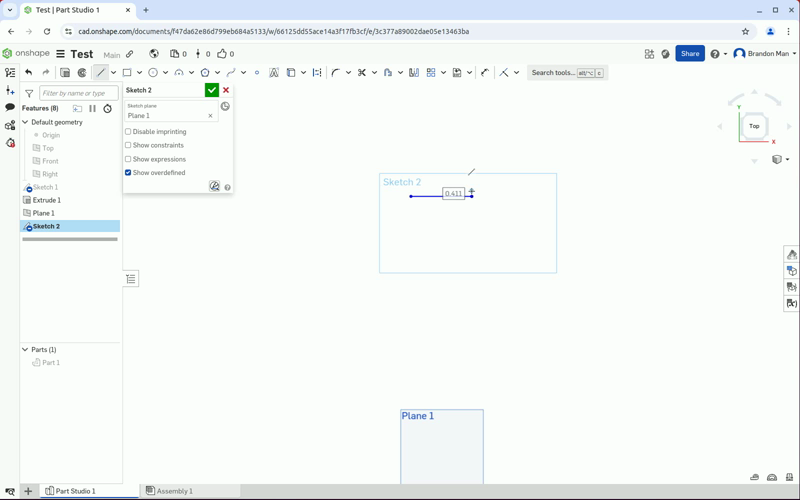
scroll(-6)
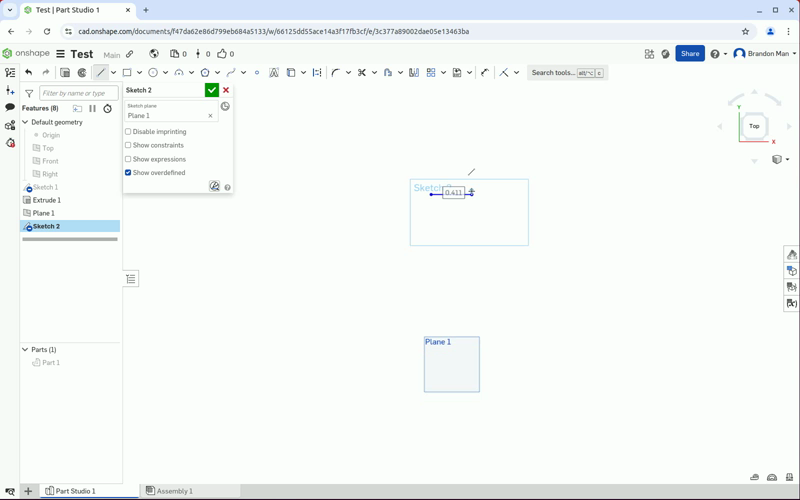
scroll(-6)
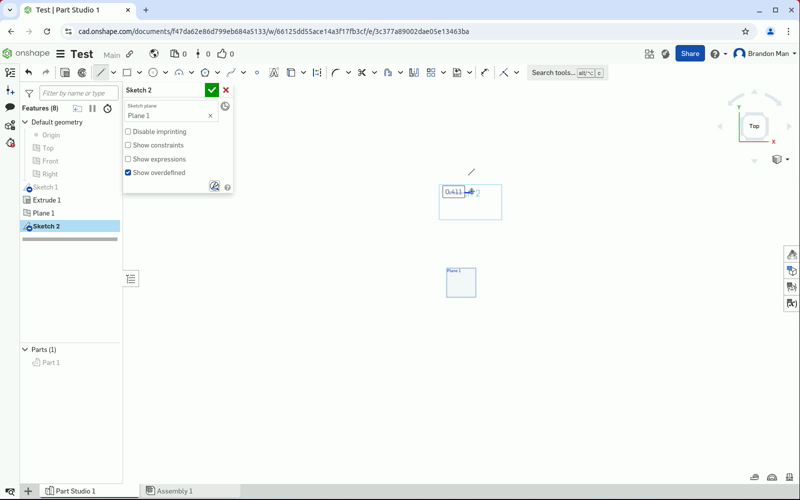
key_up(shift)
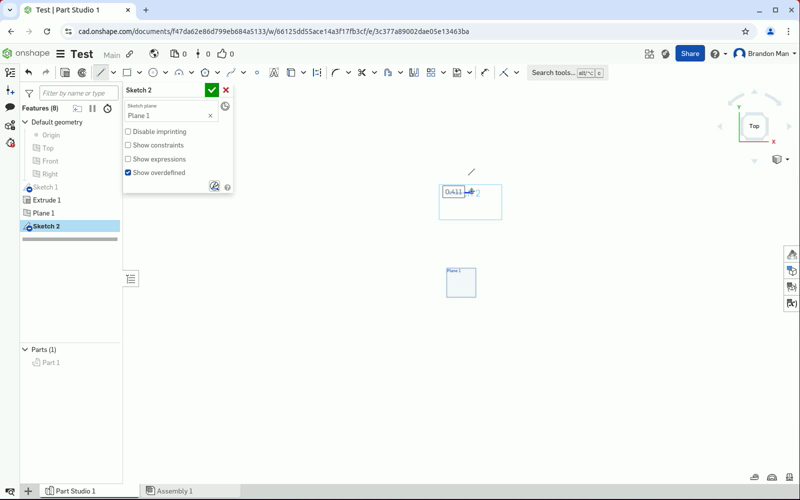
key(esc)
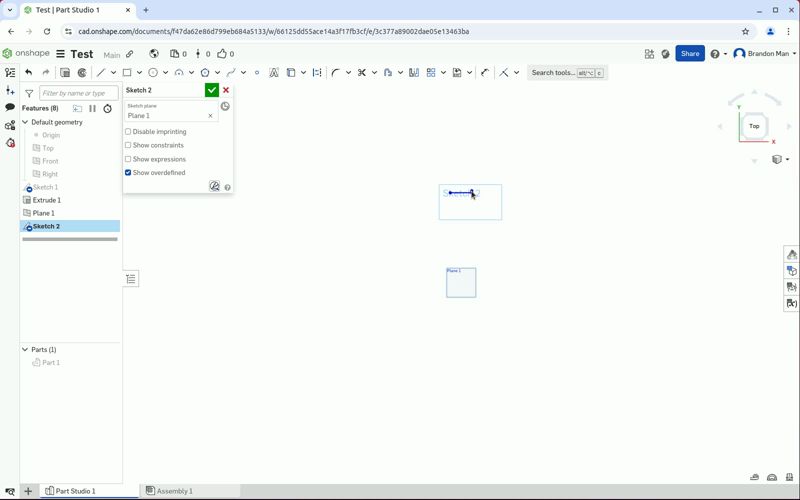
key(a)
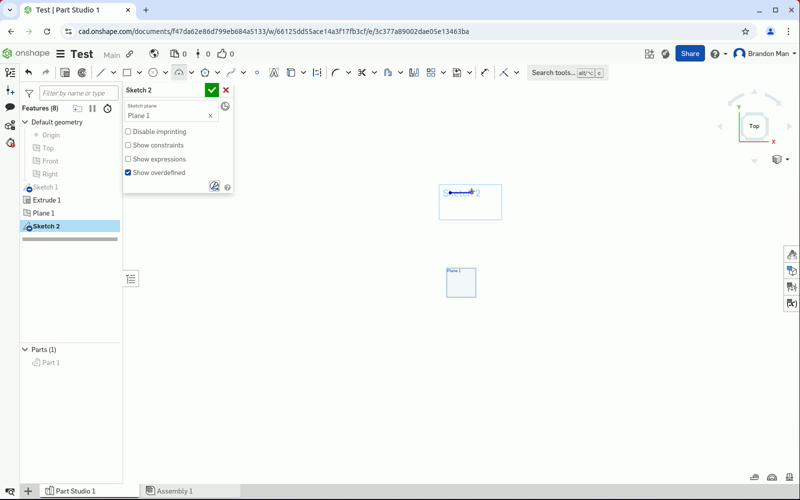
mouse_move(471, 190)
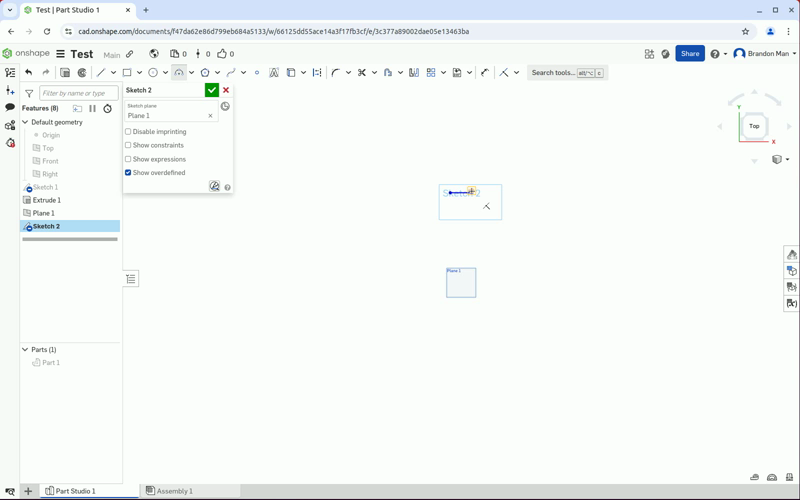
scroll(6)
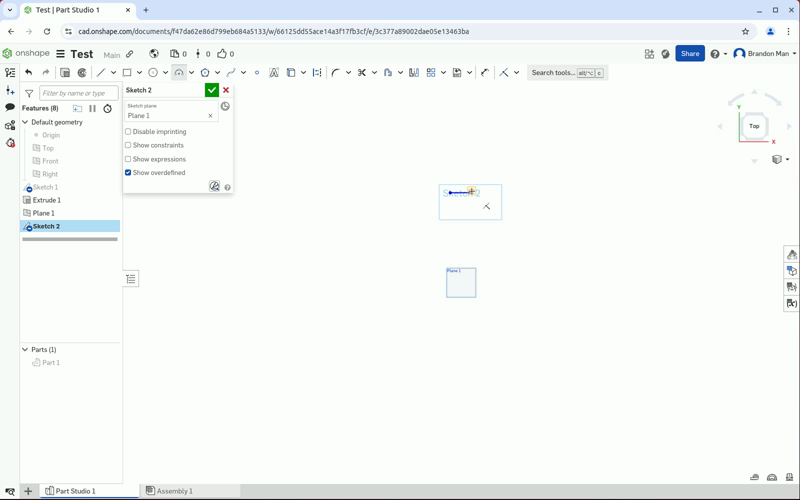
scroll(6)
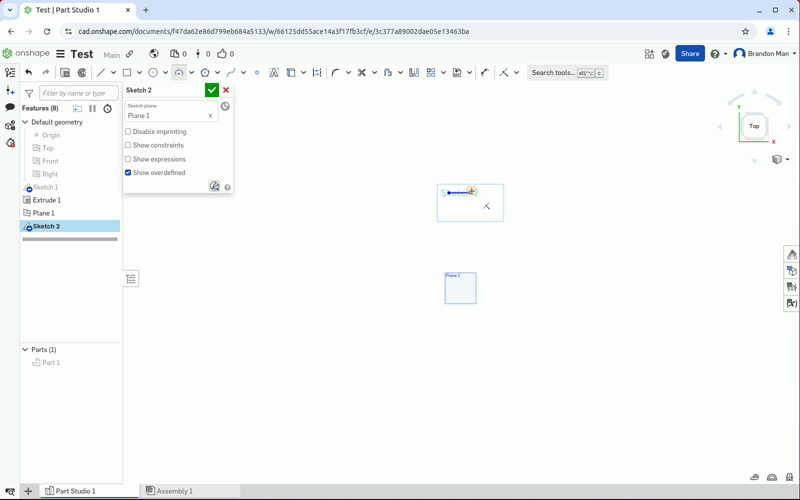
scroll(6)
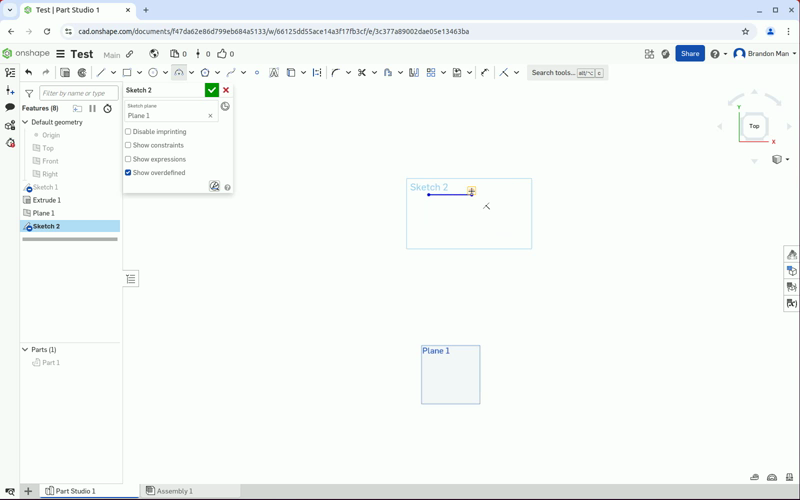
scroll(6)
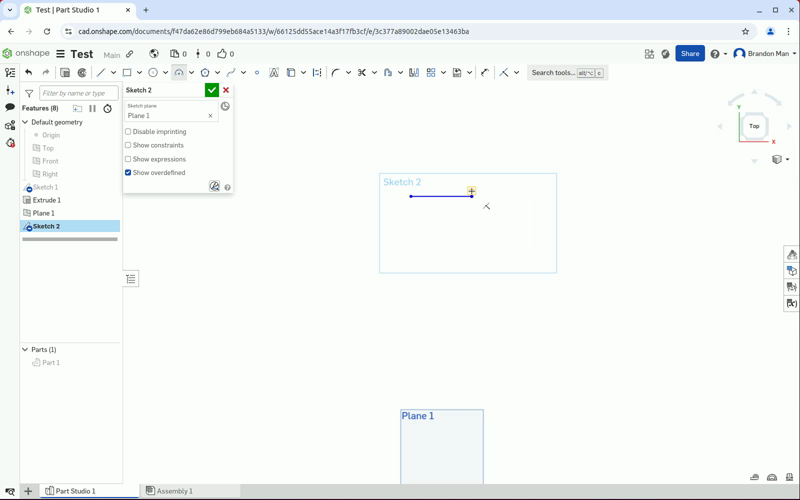
scroll(6)
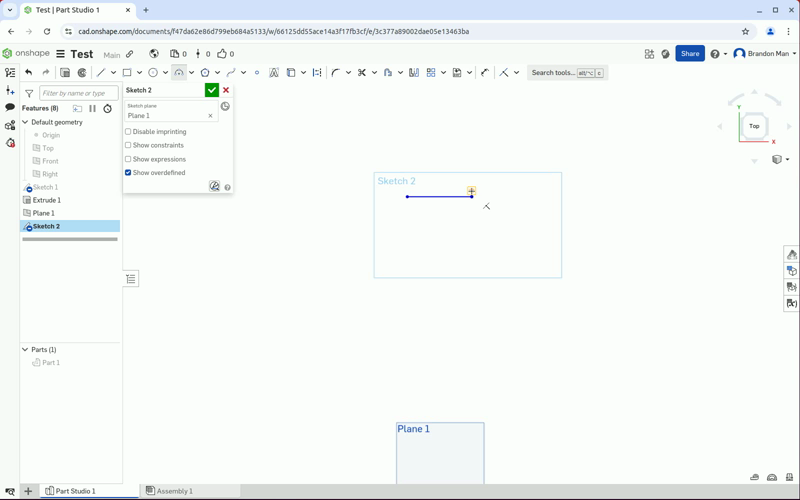
scroll(6)
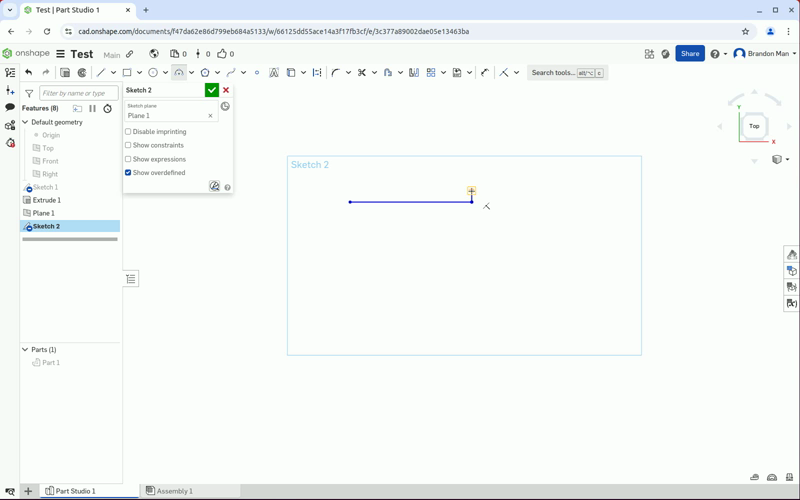
scroll(6)
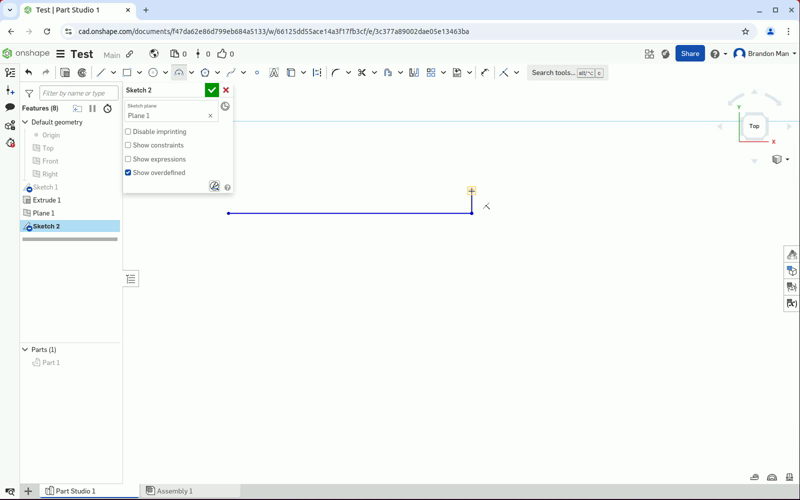
click(471, 190)
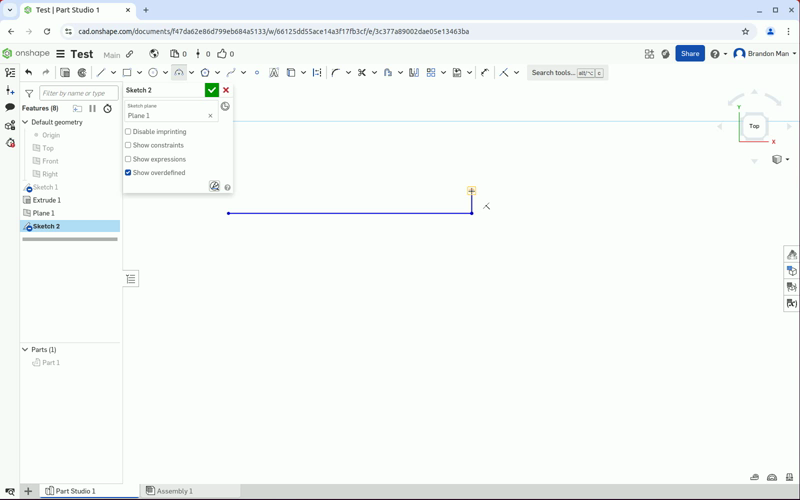
scroll(-6)
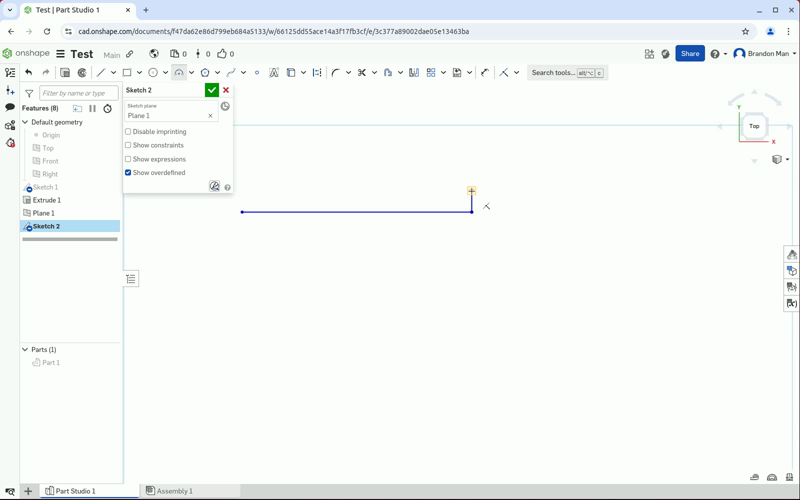
scroll(-6)
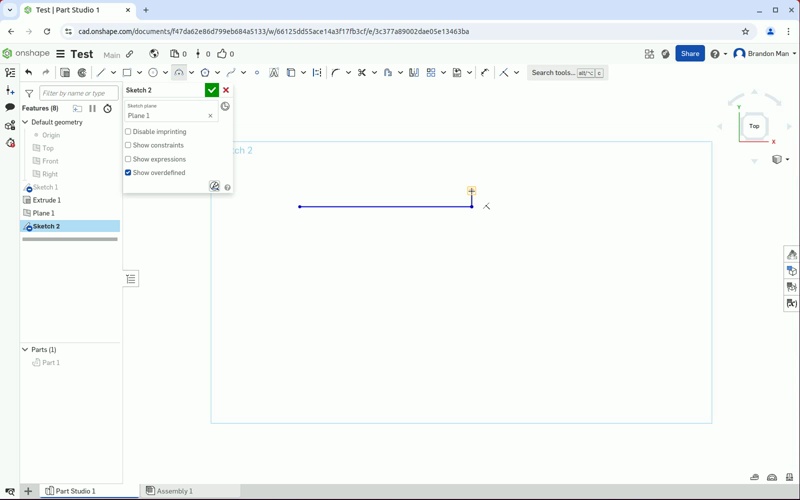
scroll(-6)
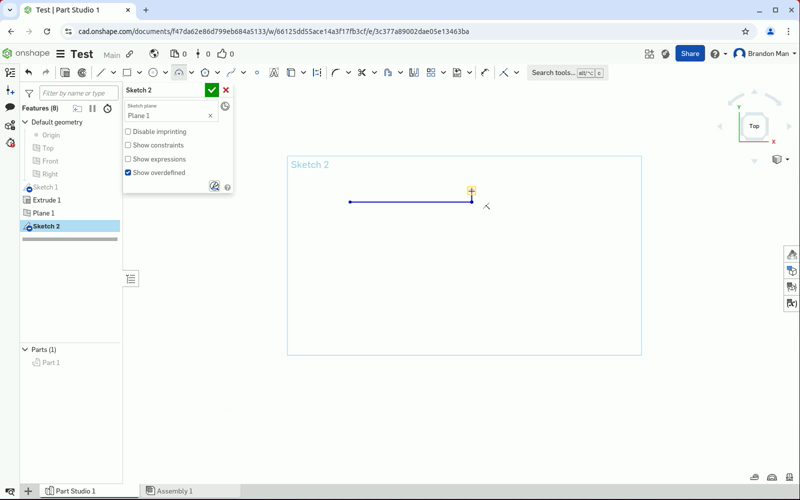
scroll(-6)
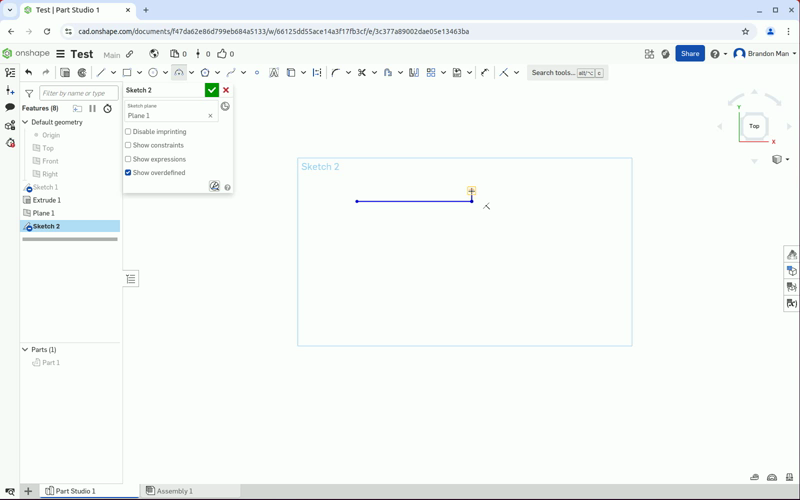
scroll(-6)
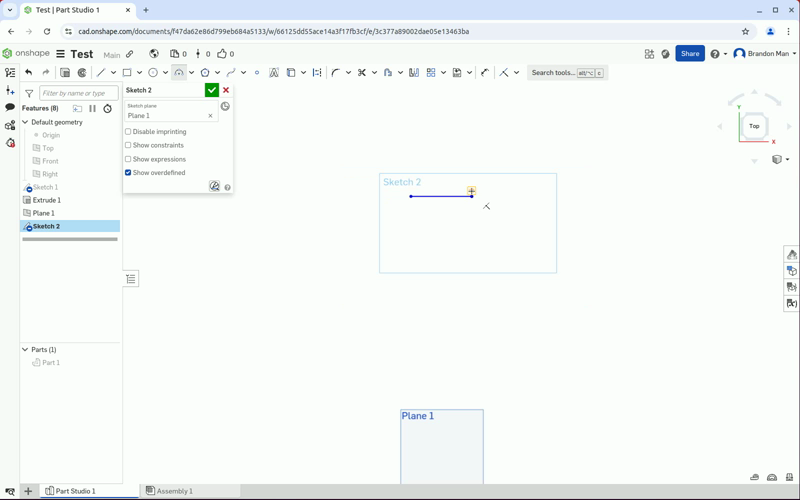
scroll(-6)
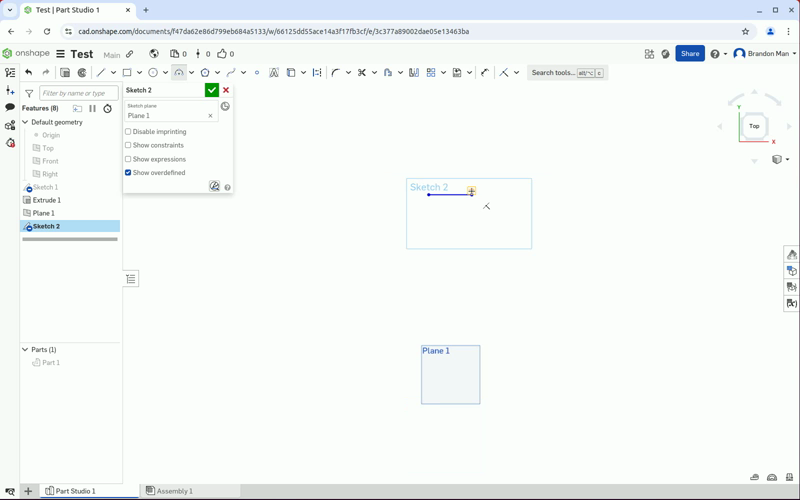
scroll(-6)
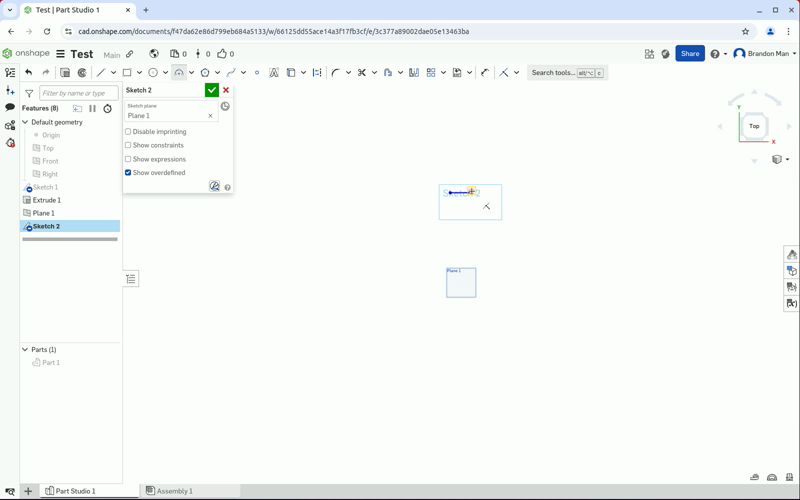
key_down(shift)
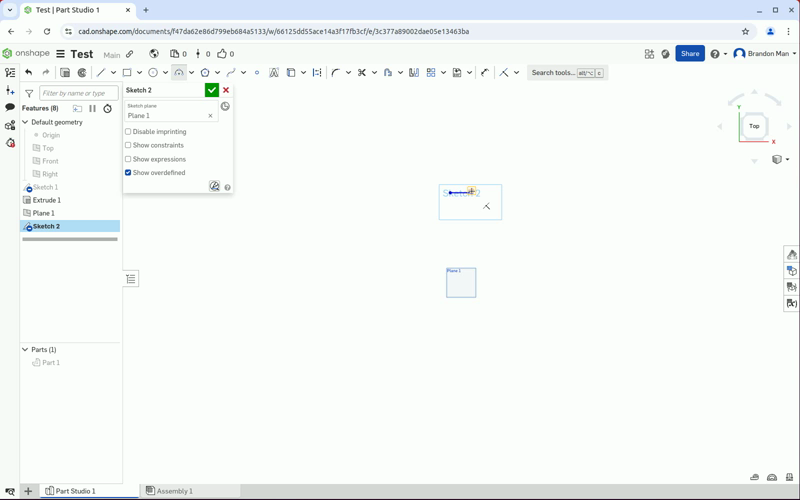
mouse_move(450, 190)
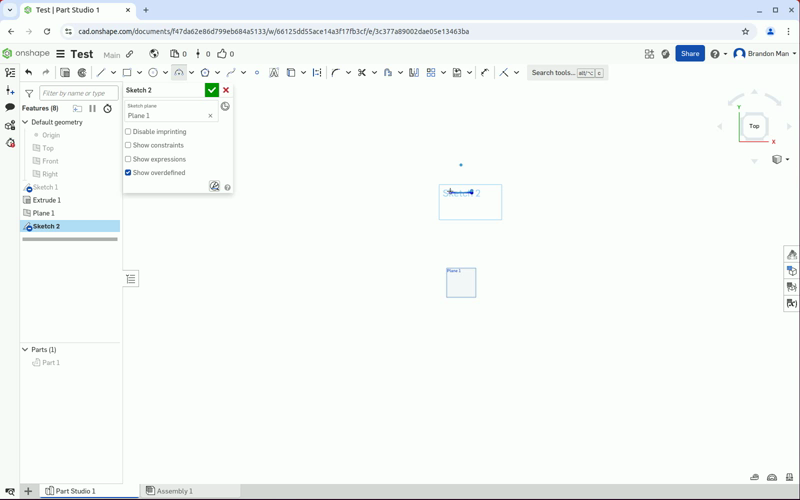
scroll(6)
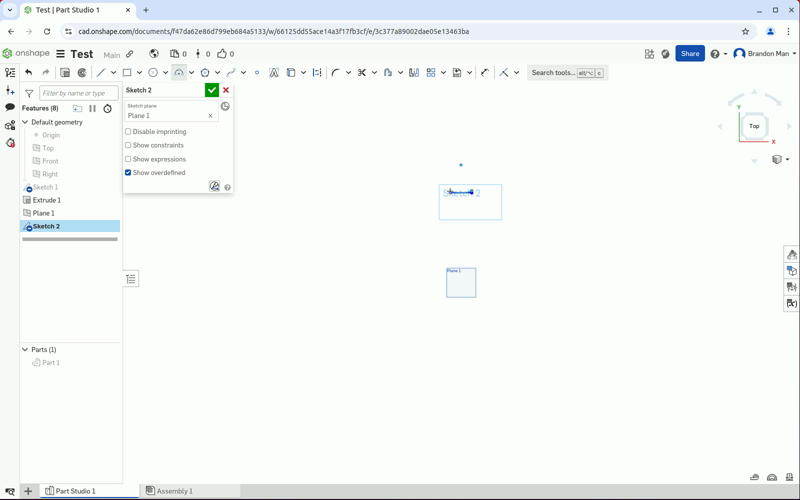
scroll(6)
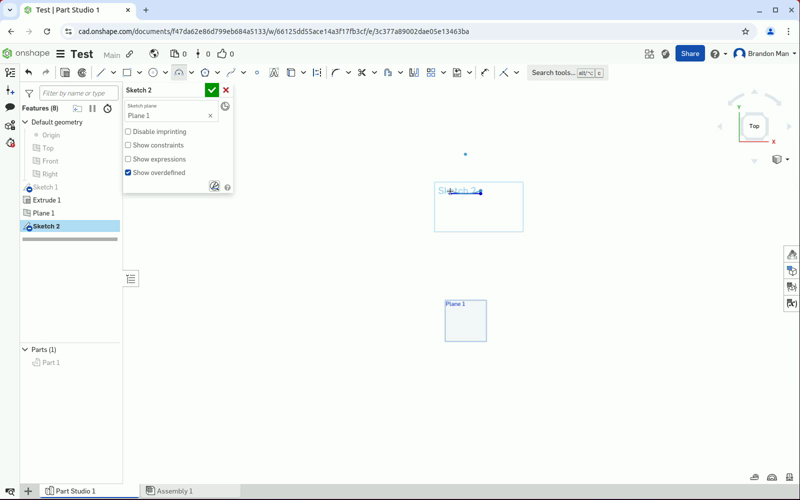
scroll(6)
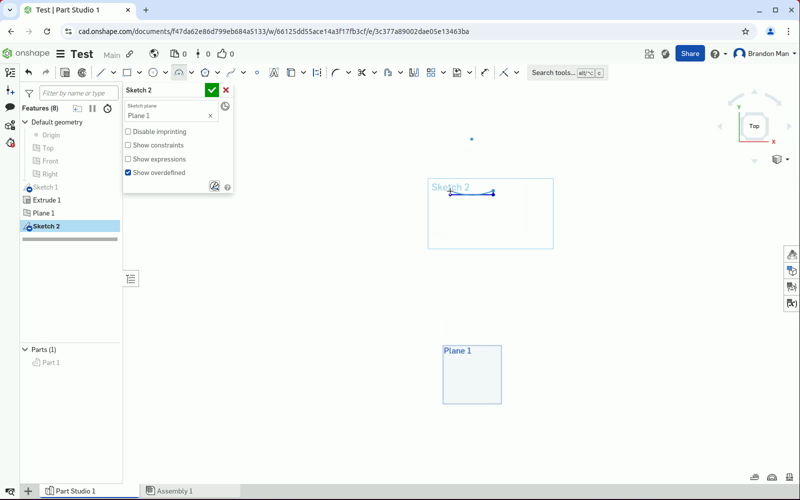
scroll(6)
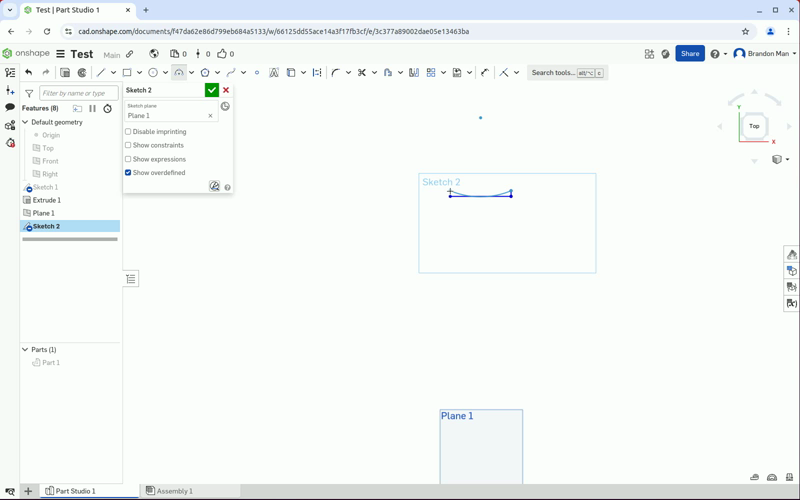
scroll(6)
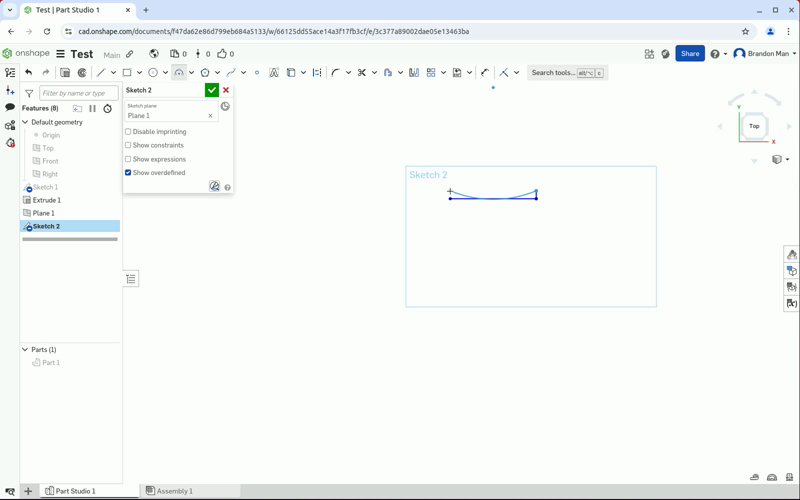
scroll(6)
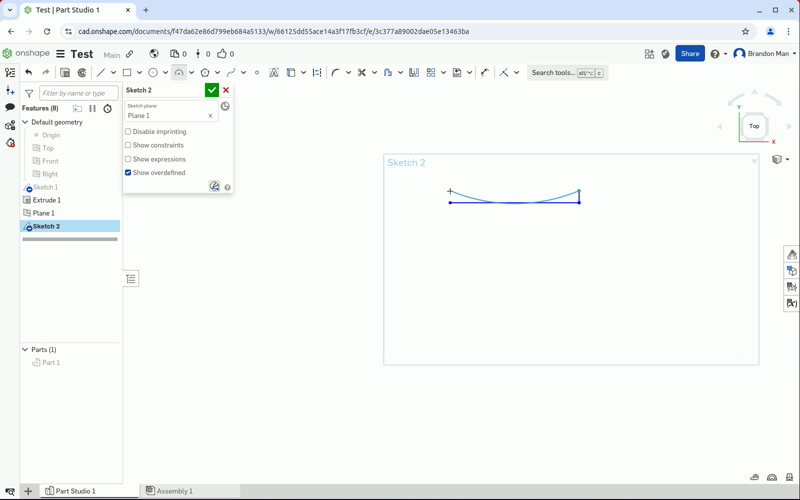
scroll(6)
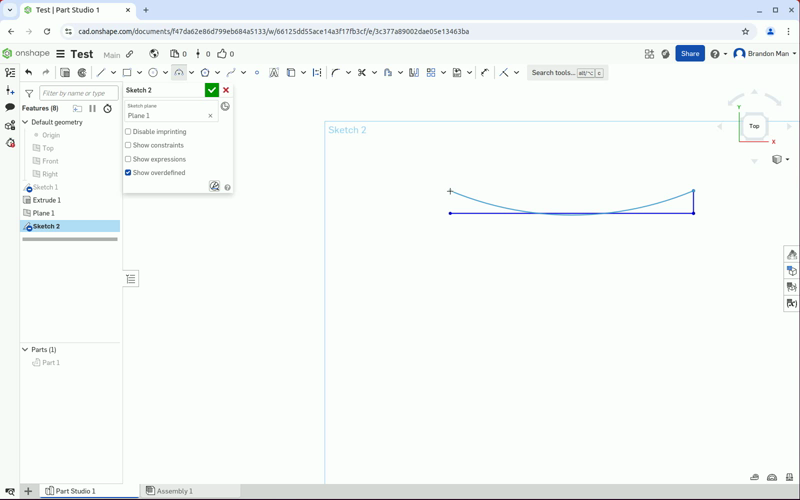
click(450, 190)
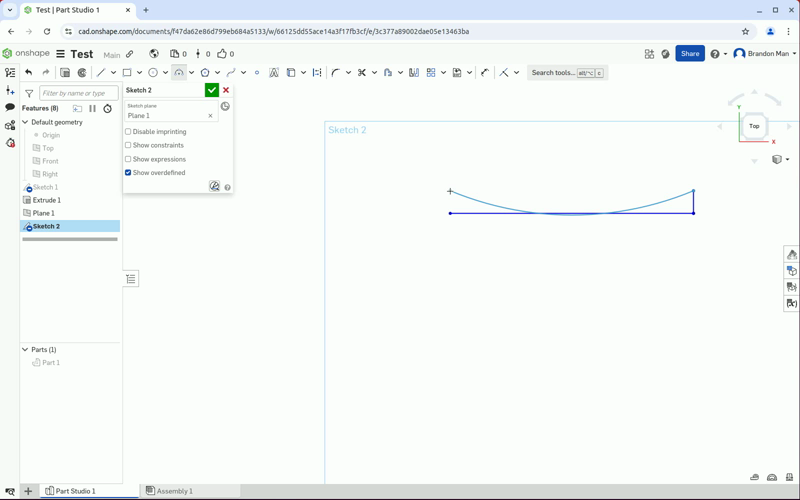
scroll(-6)
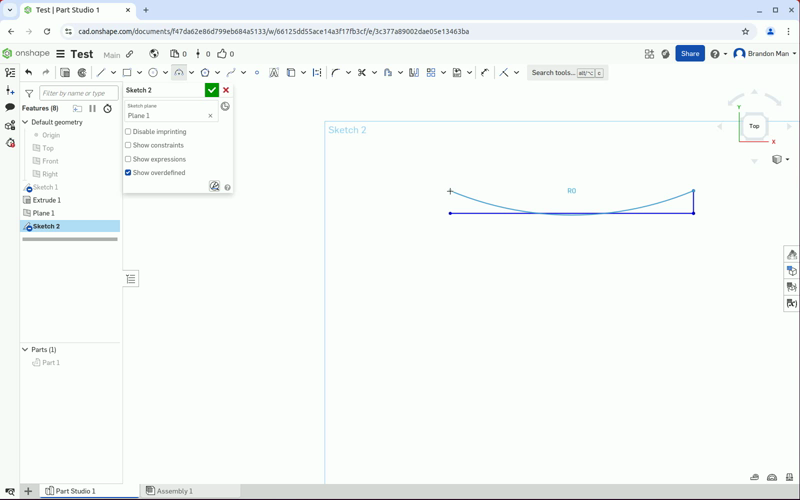
scroll(-6)
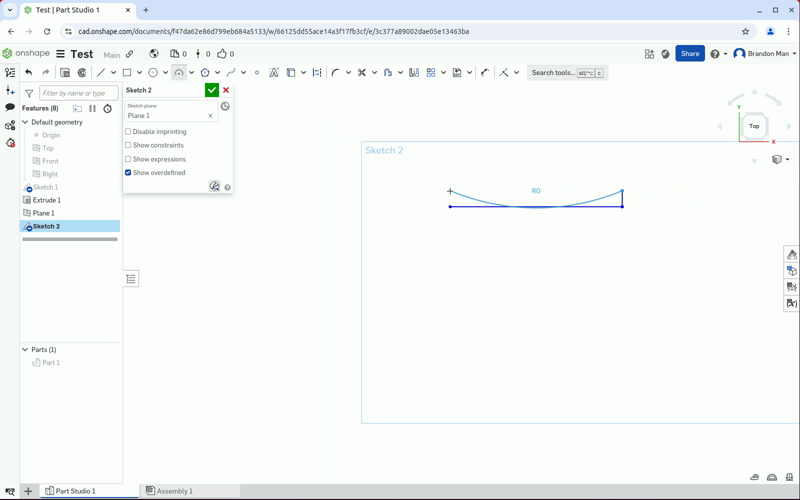
scroll(-6)
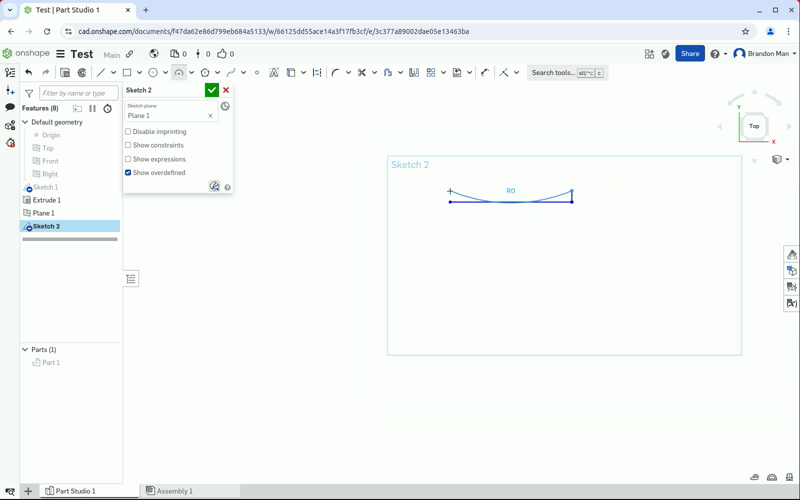
scroll(-6)
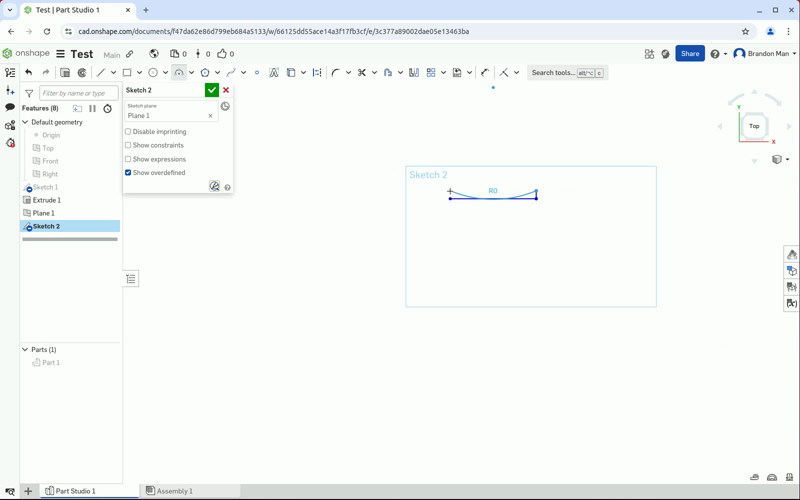
scroll(-6)
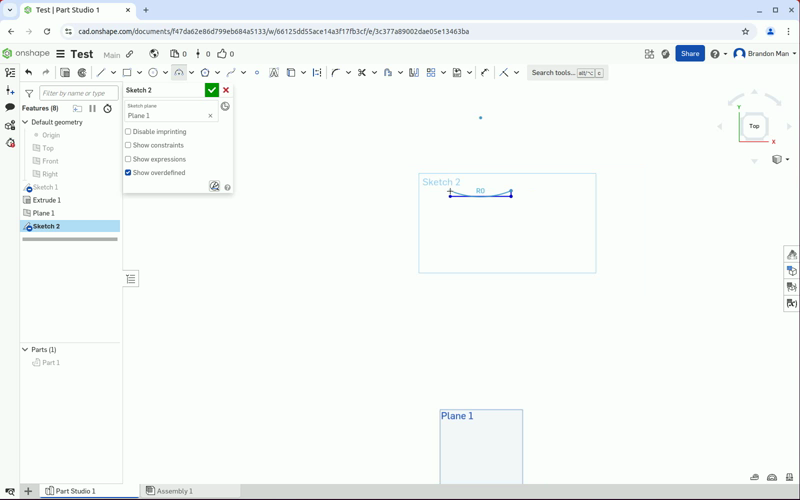
scroll(-6)
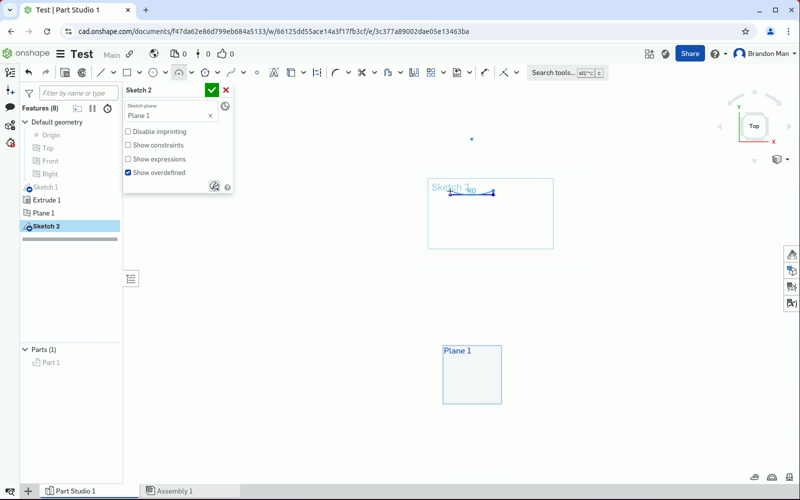
scroll(-6)
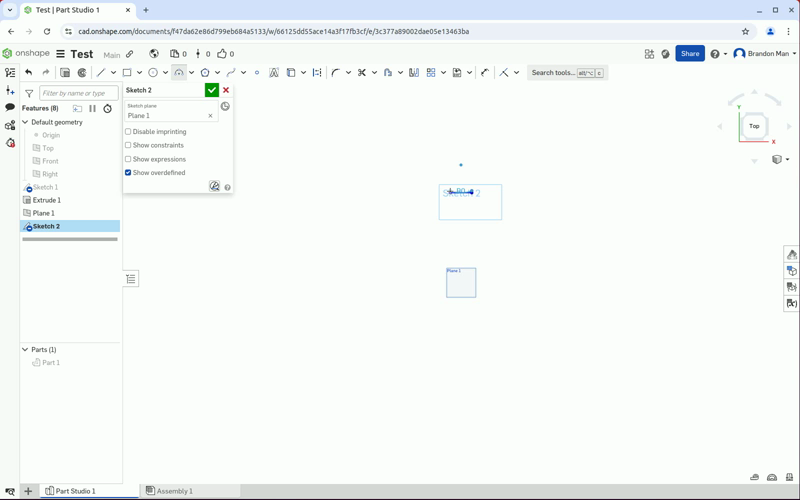
mouse_move(460, 382)
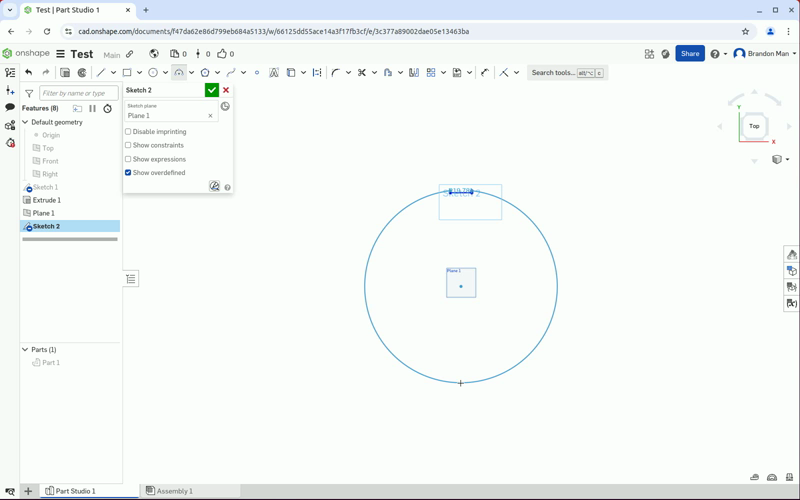
click(460, 382)
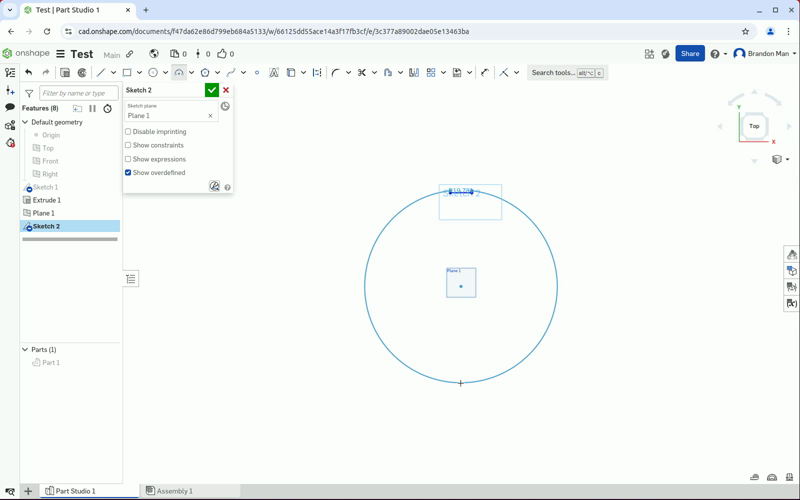
key_up(shift)
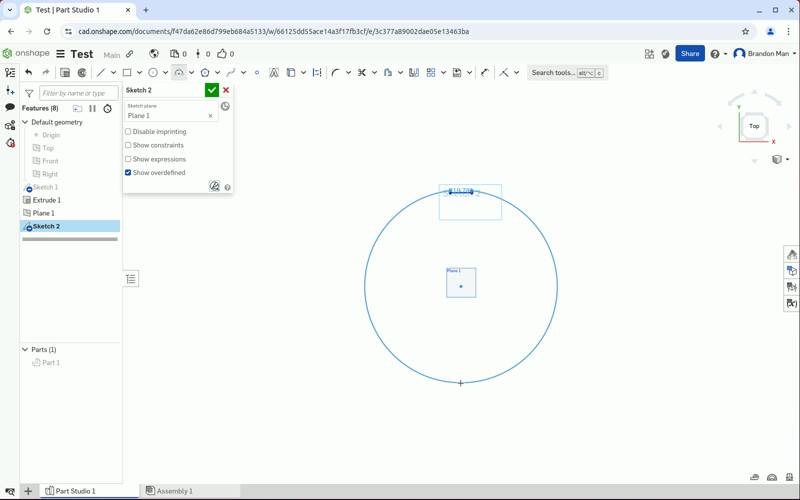
key(esc)
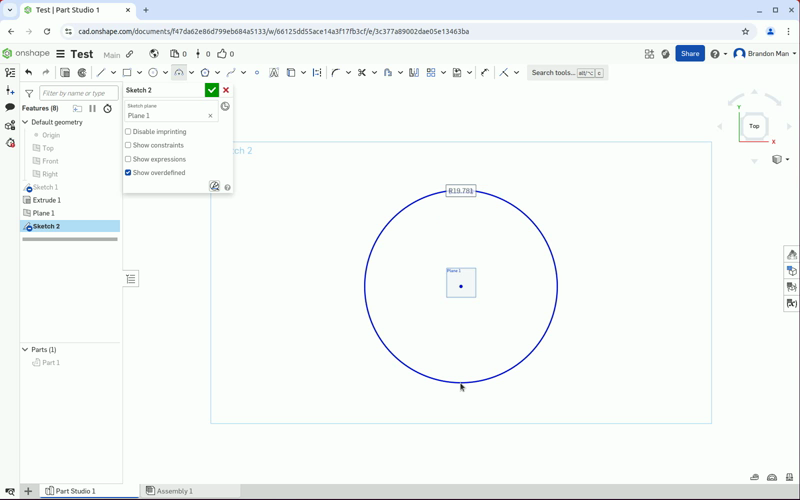
key(l)
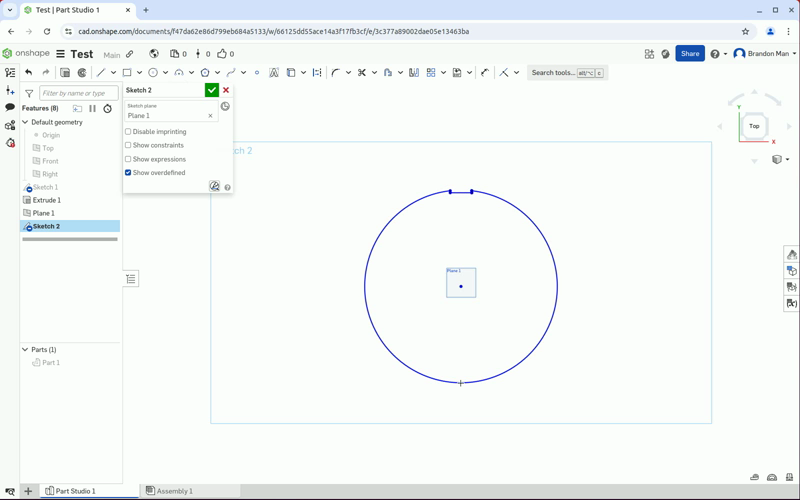
mouse_move(450, 190)
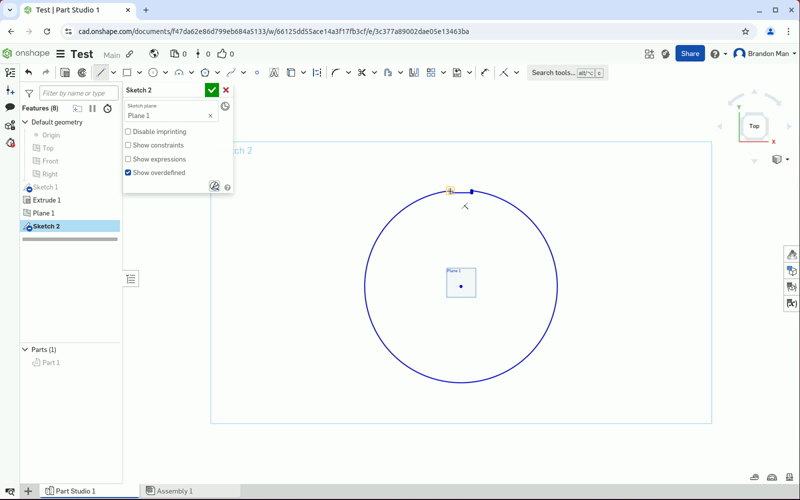
scroll(6)
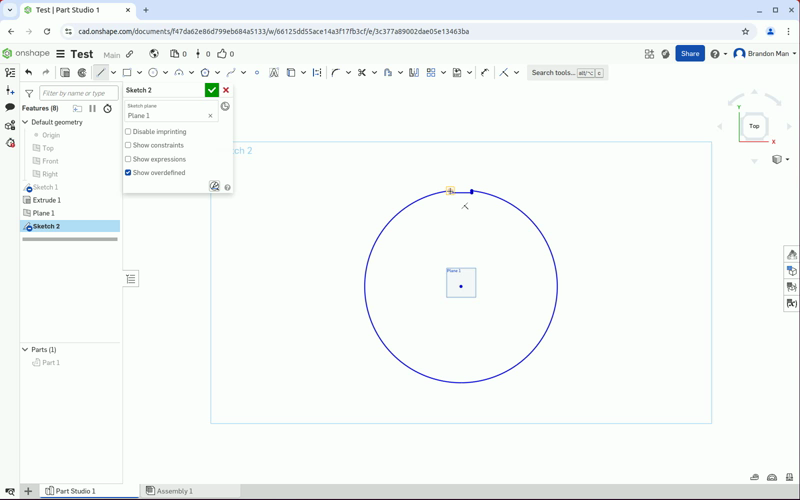
scroll(6)
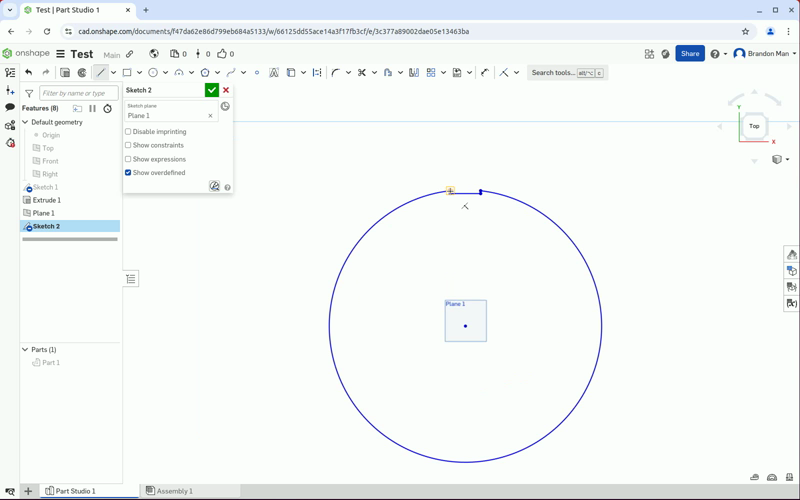
scroll(6)
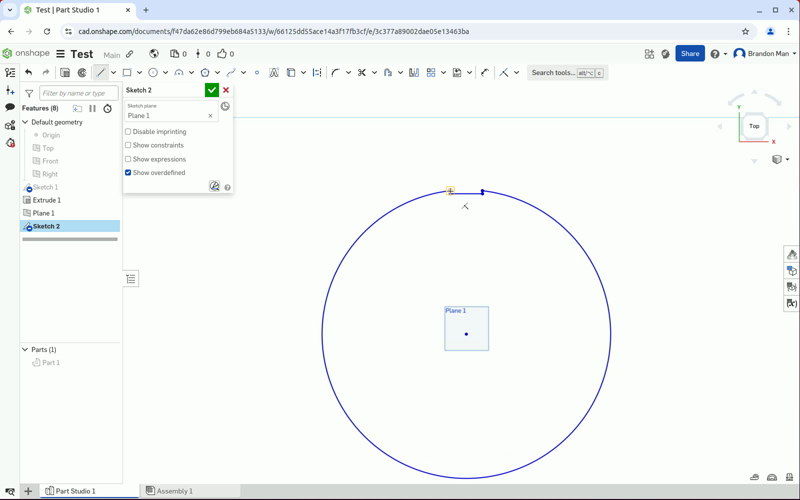
scroll(6)
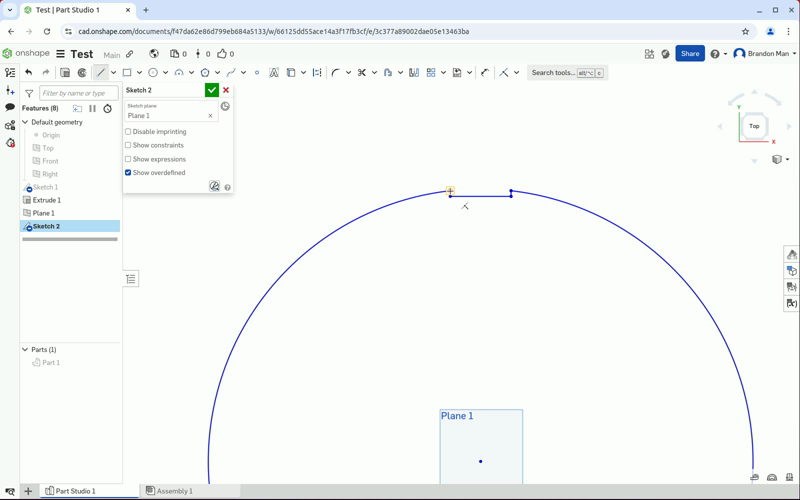
scroll(6)
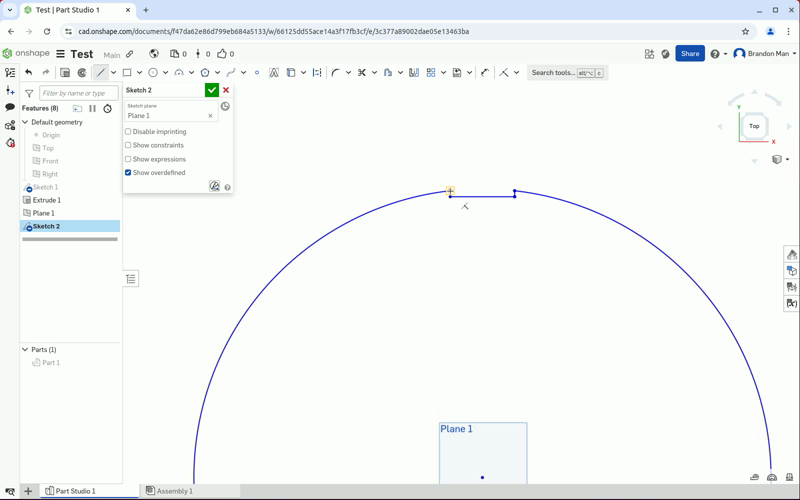
scroll(6)
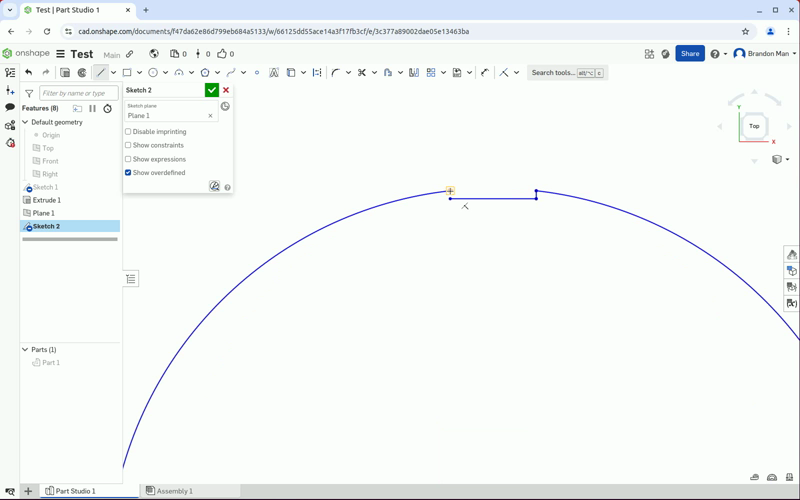
scroll(6)
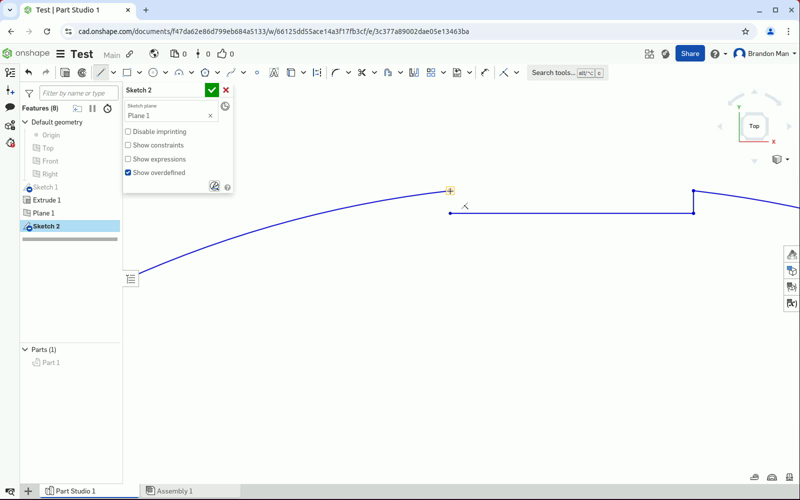
click(450, 190)
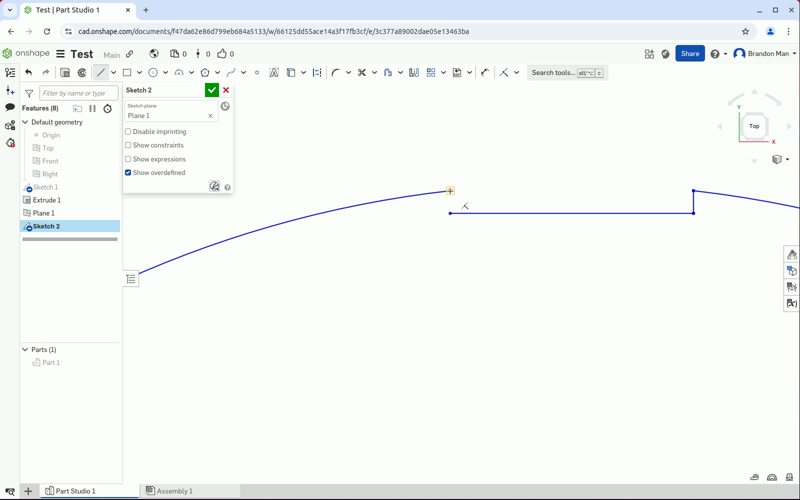
scroll(-6)
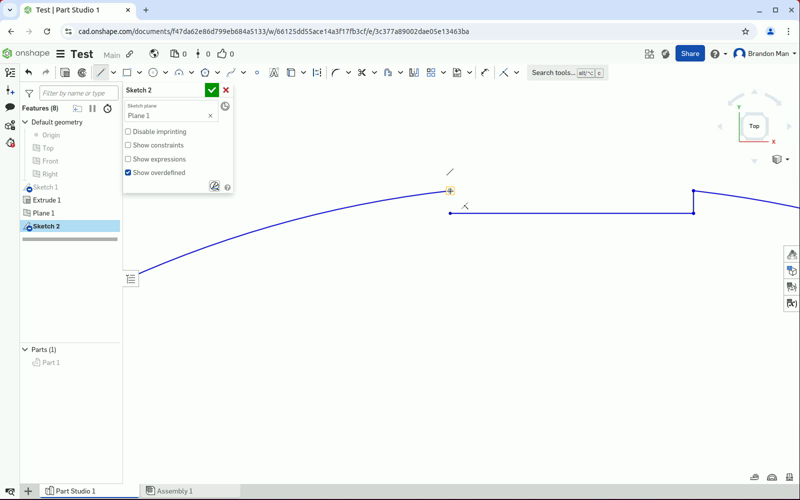
scroll(-6)
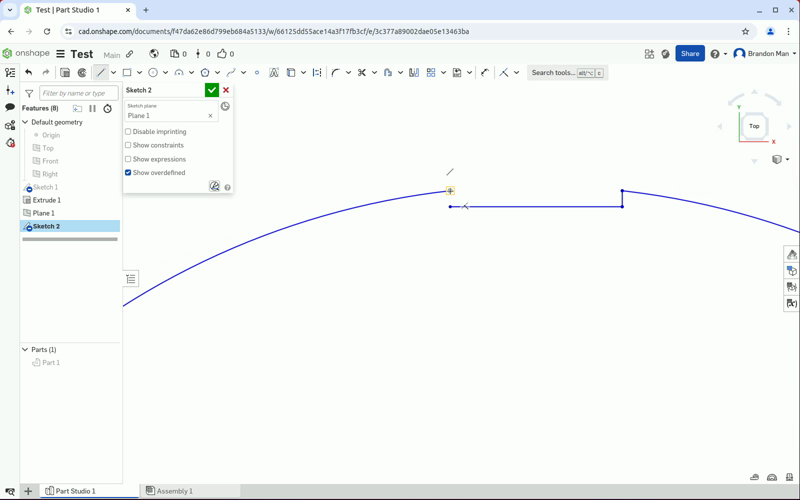
scroll(-6)
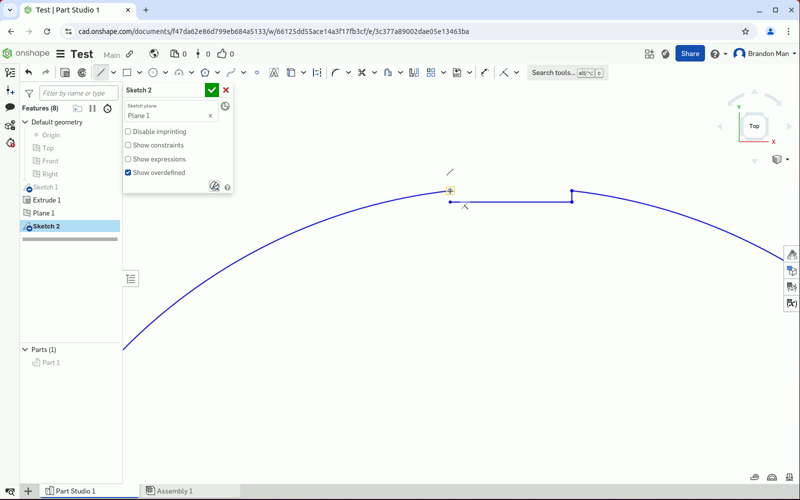
scroll(-6)
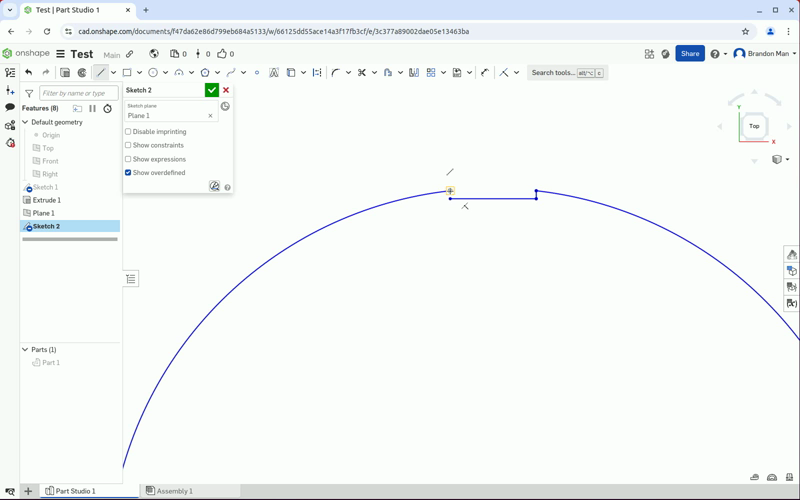
scroll(-6)
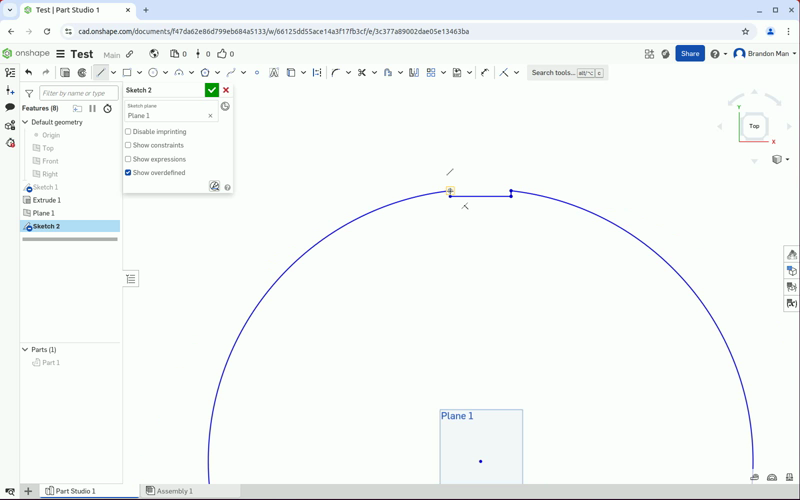
scroll(-6)
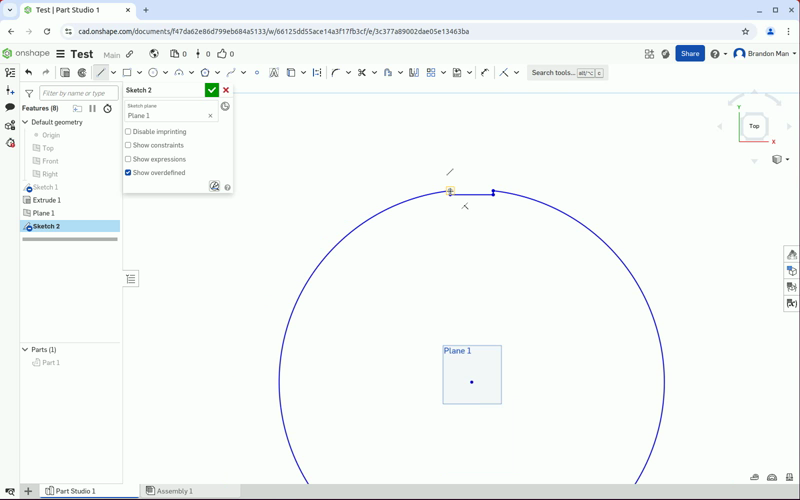
scroll(-6)
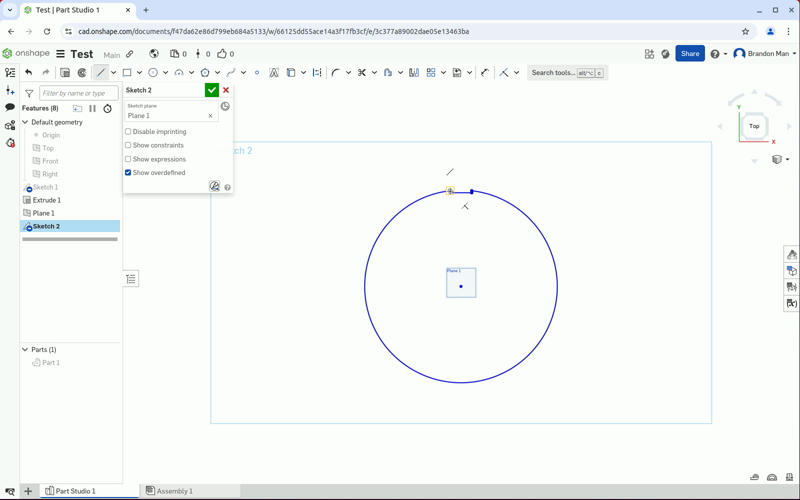
mouse_move(480, 190)
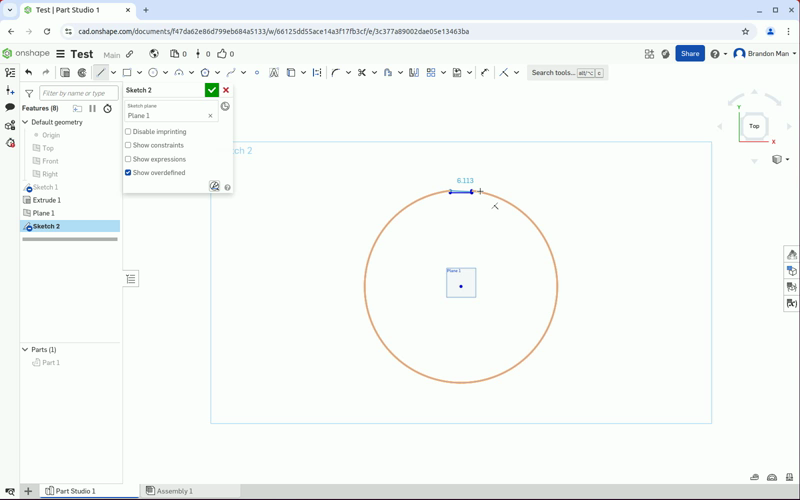
key_down(shift)
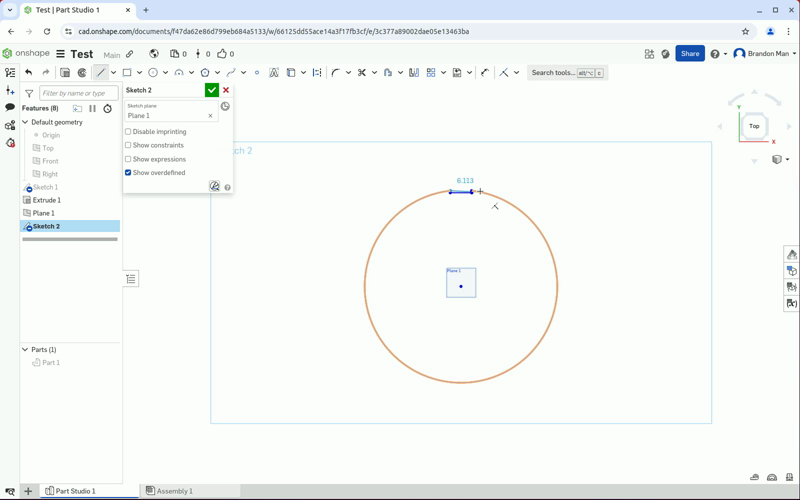
mouse_move(450, 192)
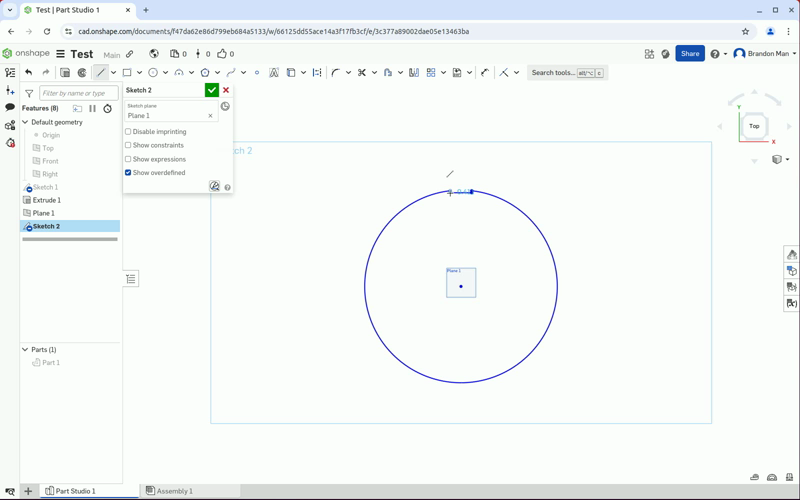
scroll(6)
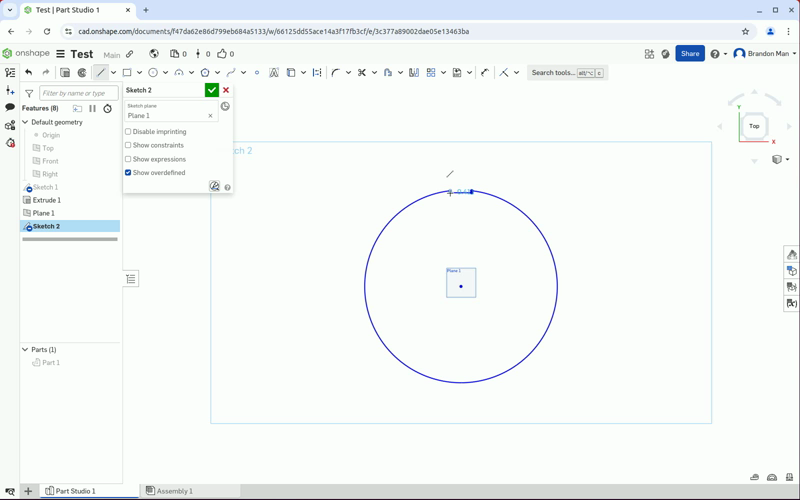
scroll(6)
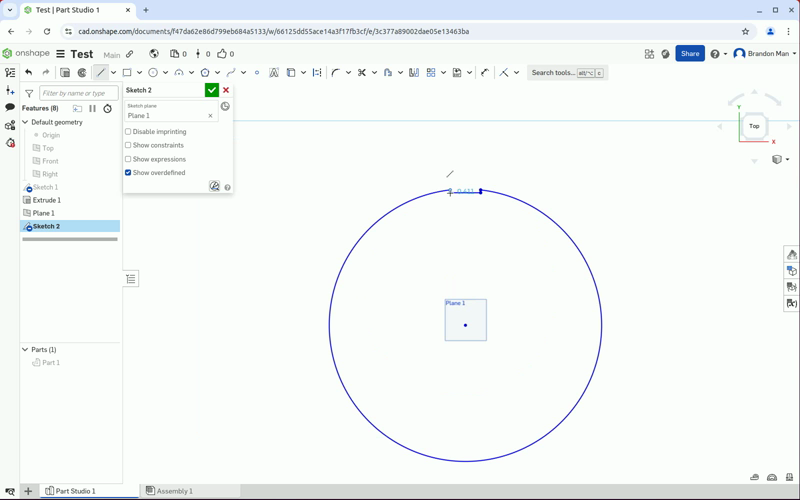
scroll(6)
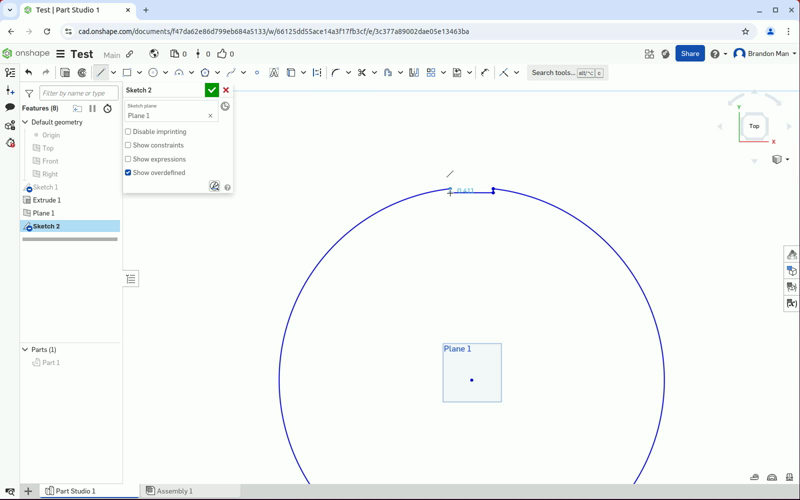
scroll(6)
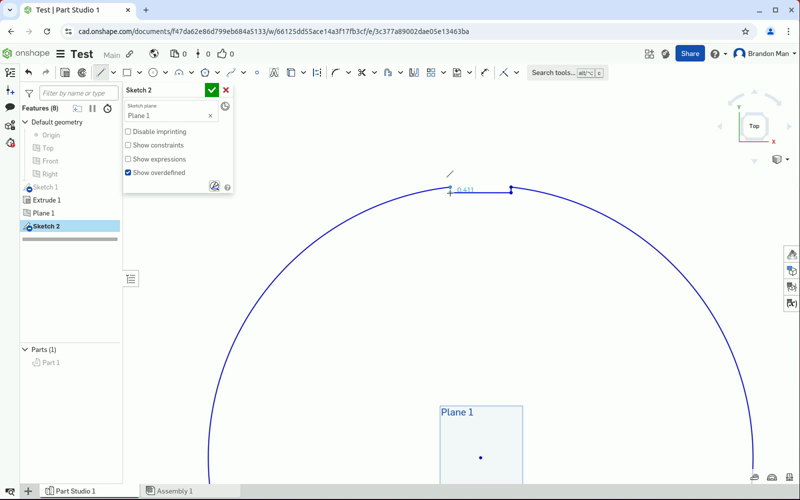
scroll(6)
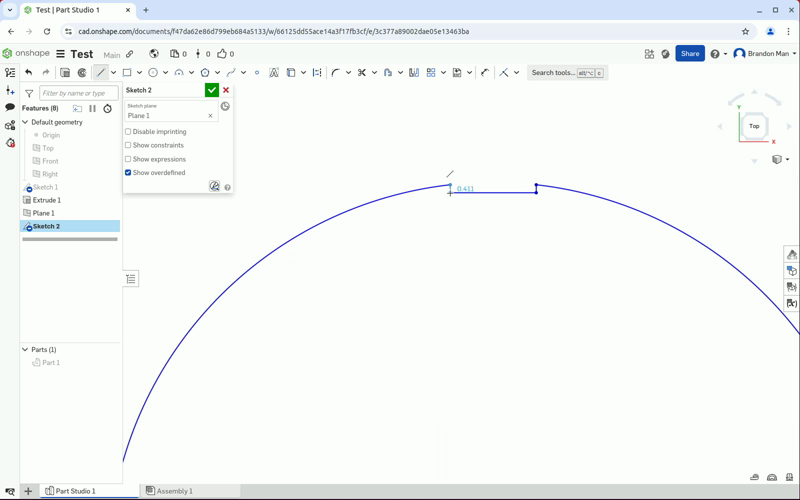
scroll(6)
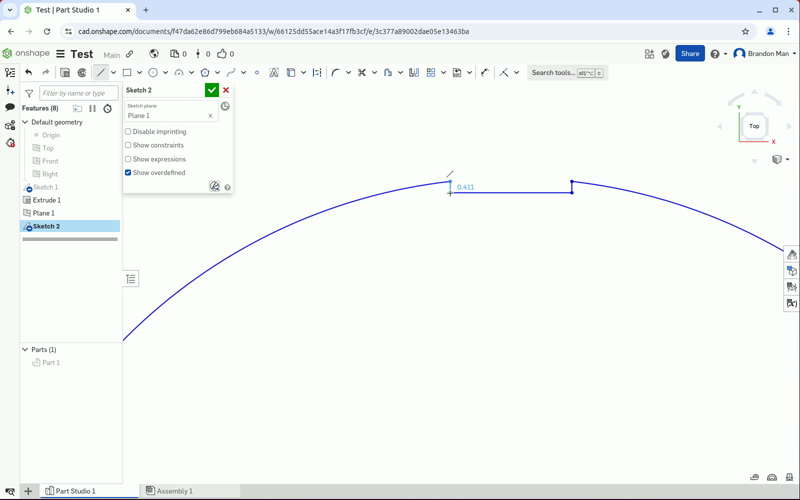
scroll(6)
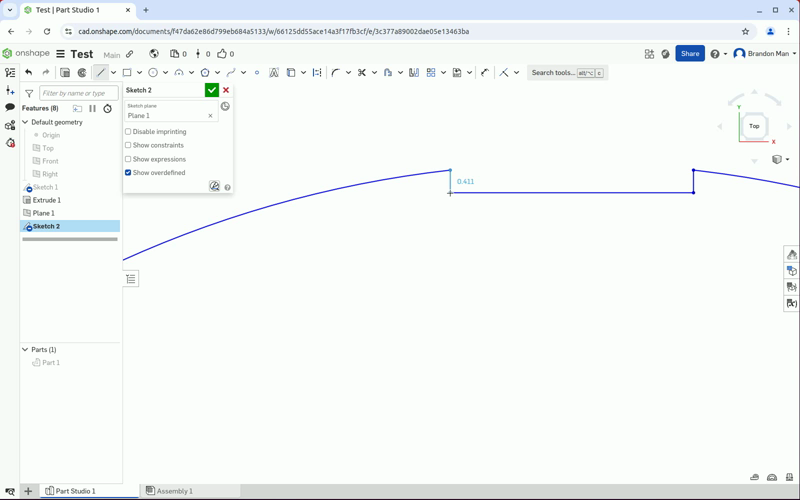
key_up(shift)
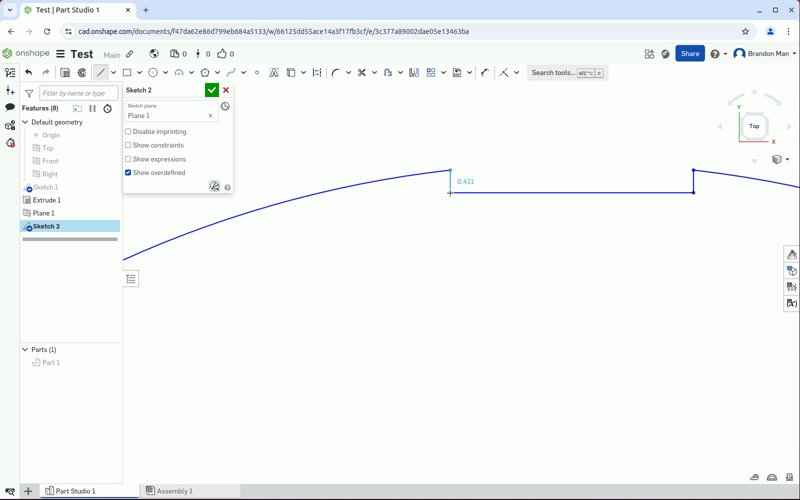
click(450, 192)
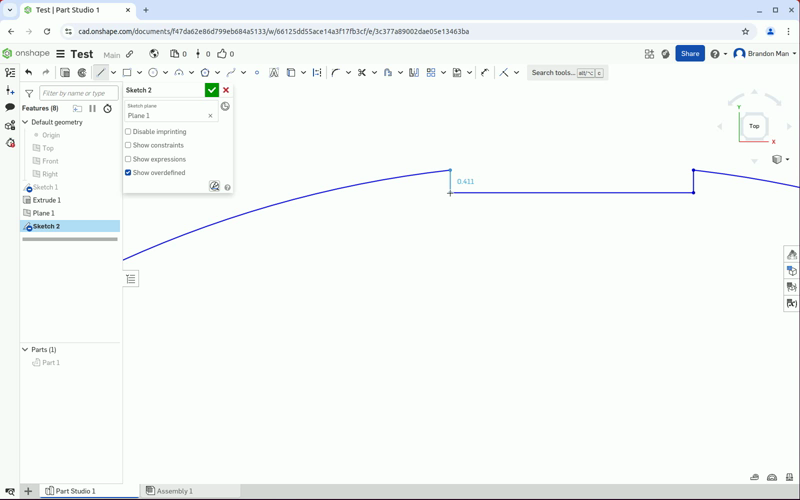
scroll(-6)
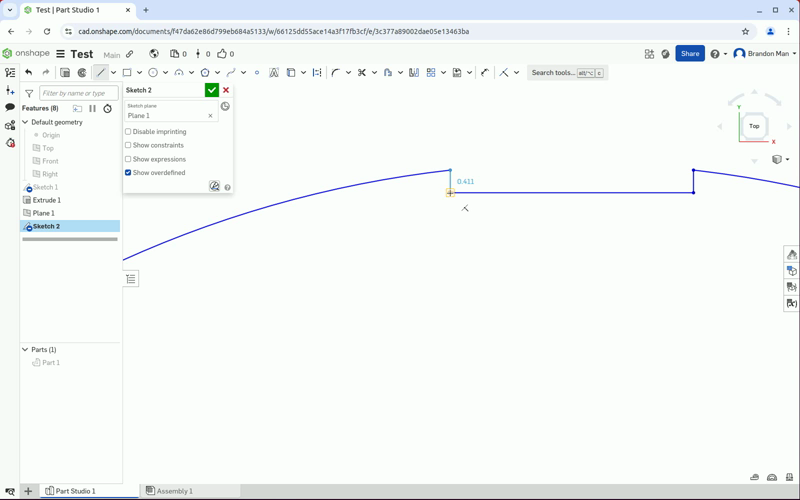
scroll(-6)
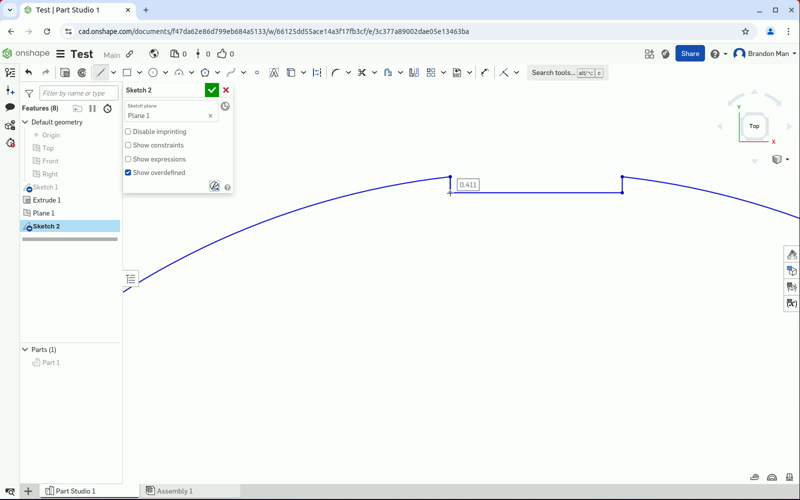
scroll(-6)
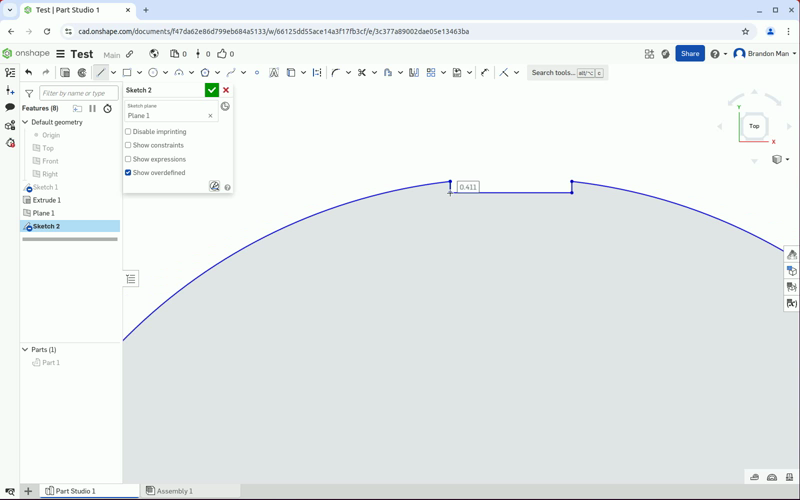
scroll(-6)
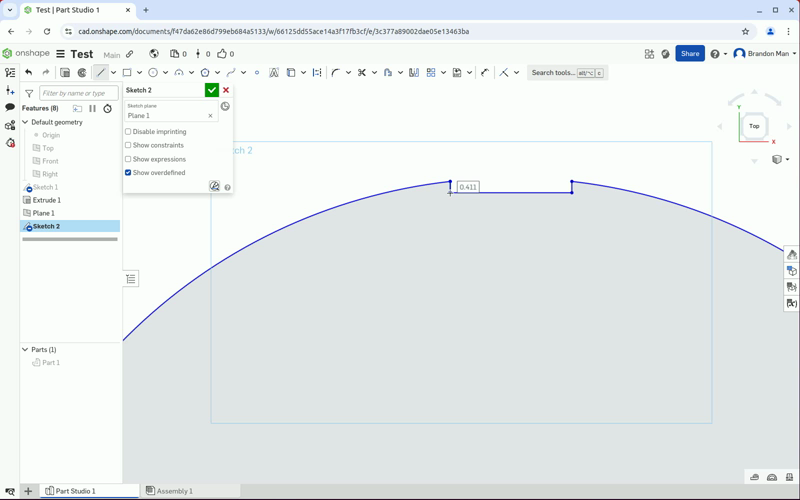
scroll(-6)
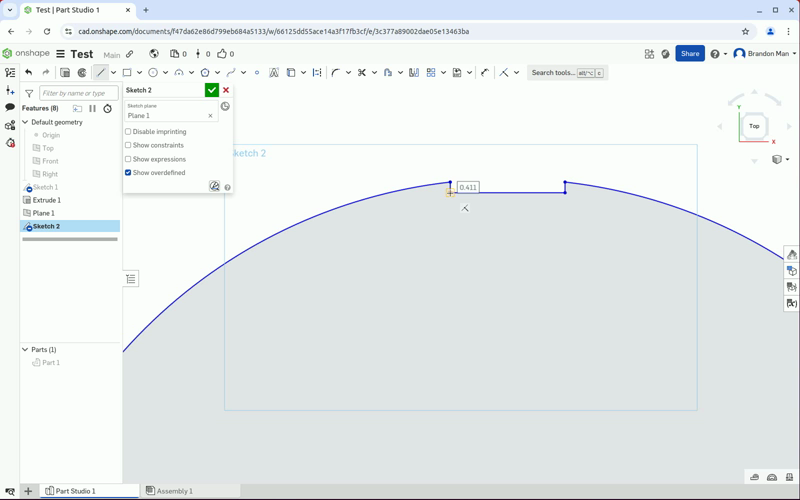
scroll(-6)
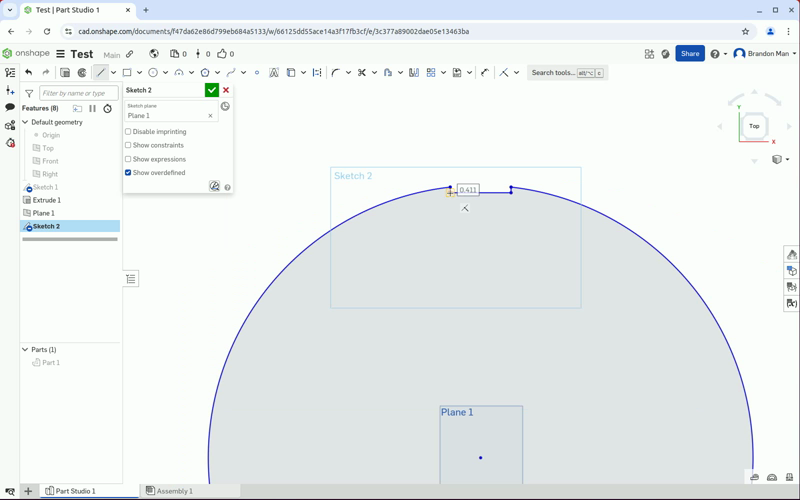
scroll(-6)
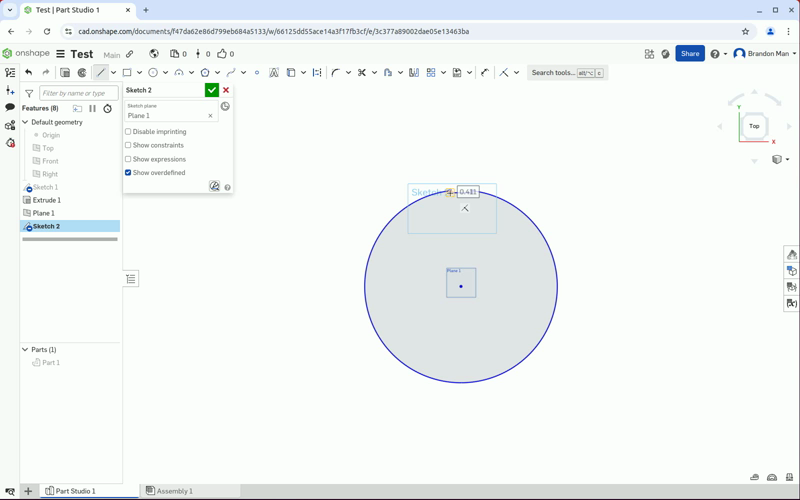
key(esc)
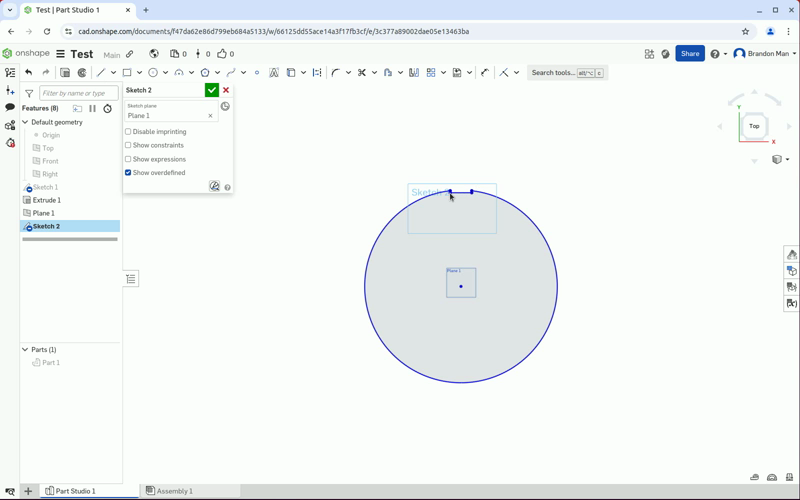
mouse_move(530, 306)
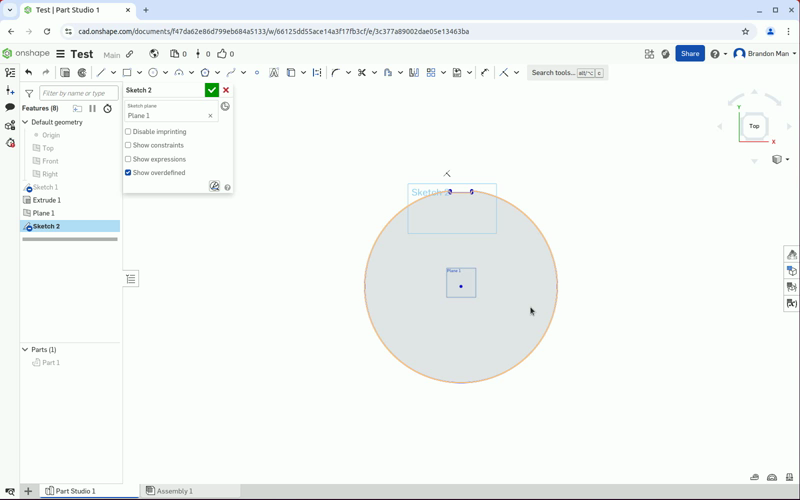
click(530, 306)
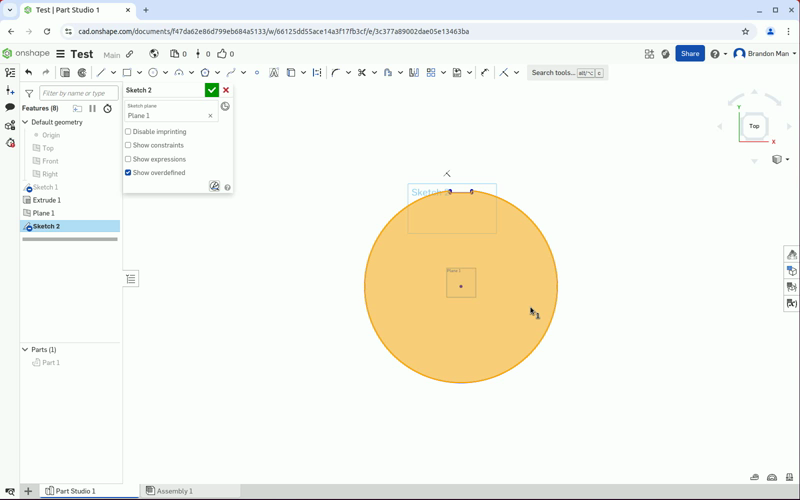
mouse_move(73, 352)
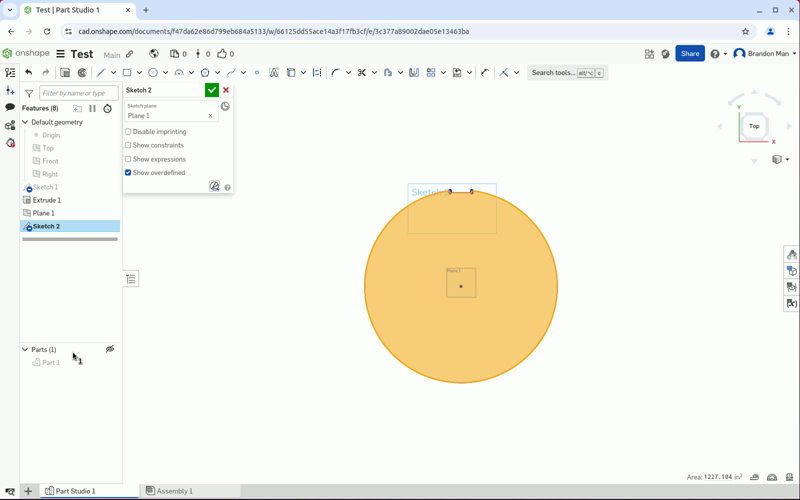
key(shift+y)
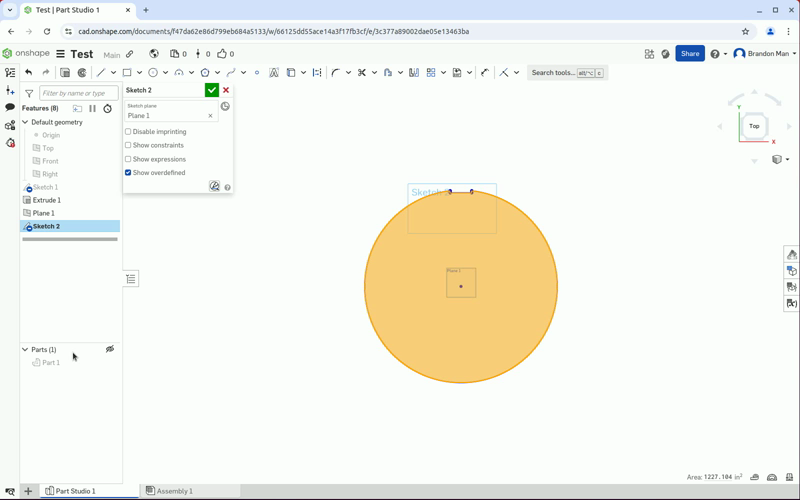
key(shift+e)
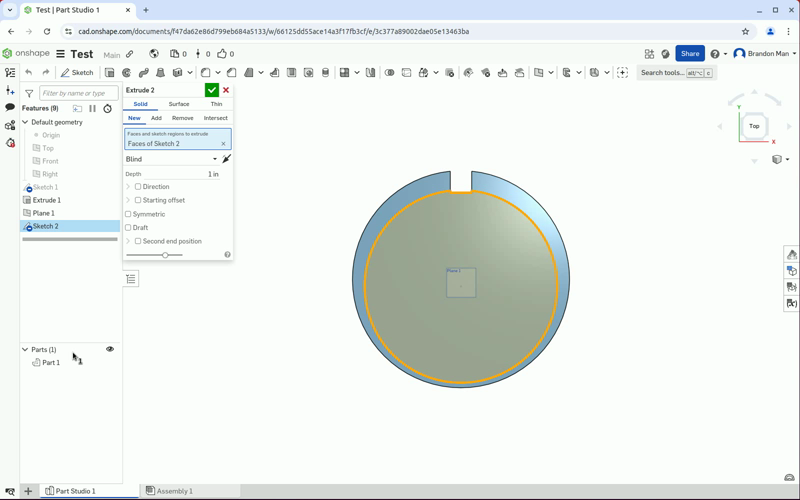
mouse_move(143, 106)
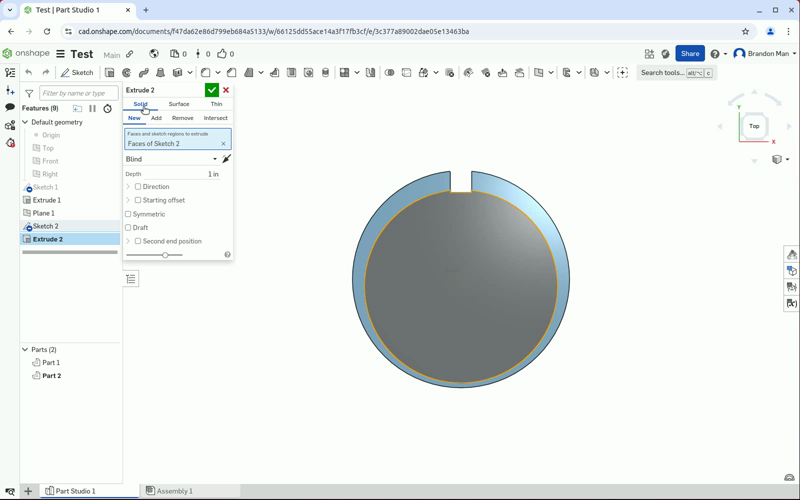
click(143, 106)
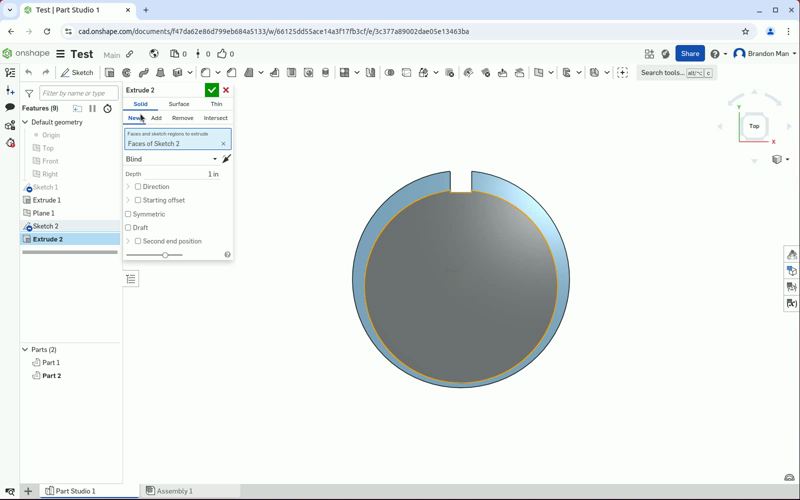
mouse_move(137, 120)
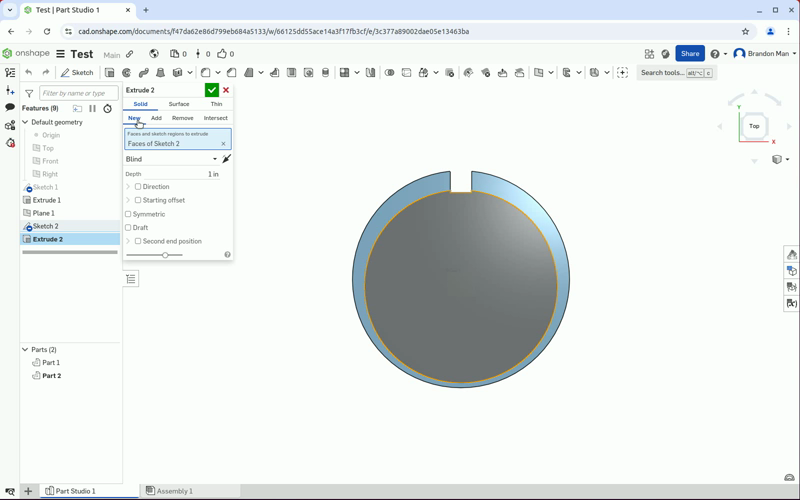
click(137, 120)
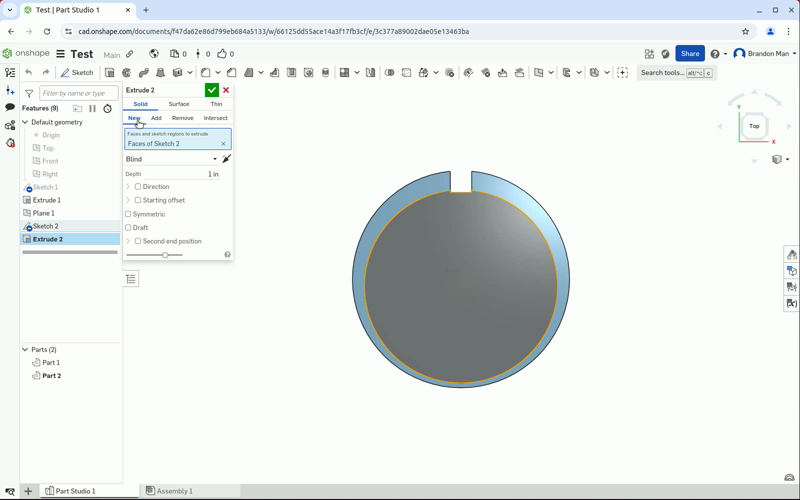
key(tab, 4)
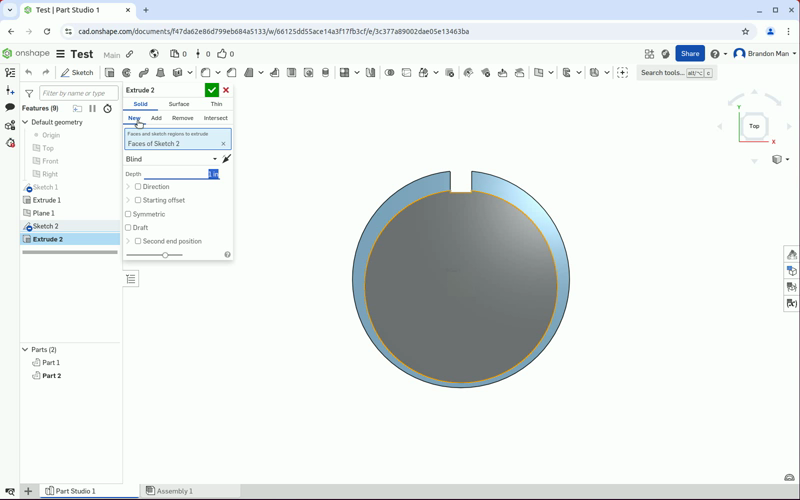
text(2.166)
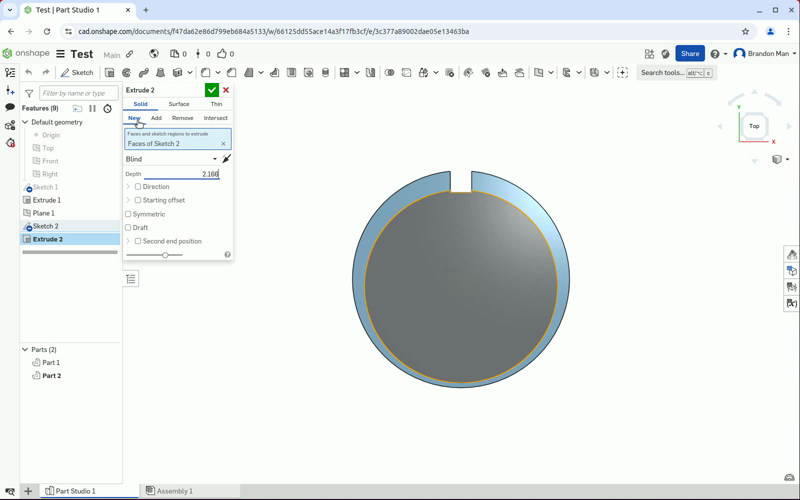
key(enter)
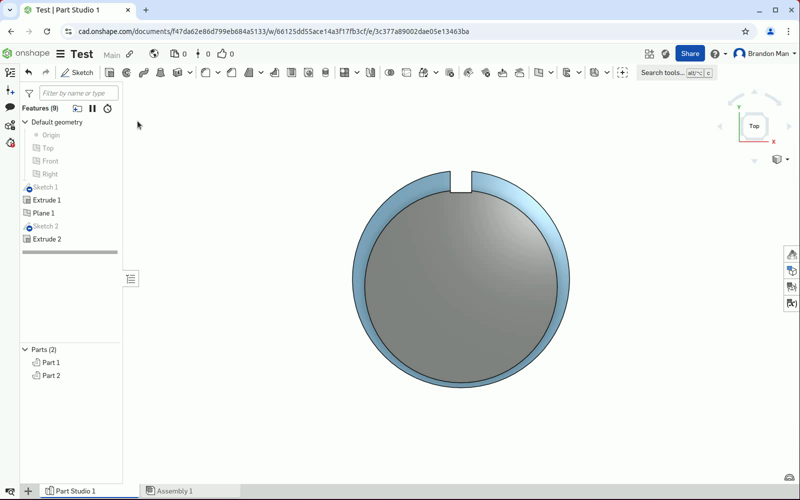
key(shift+h)
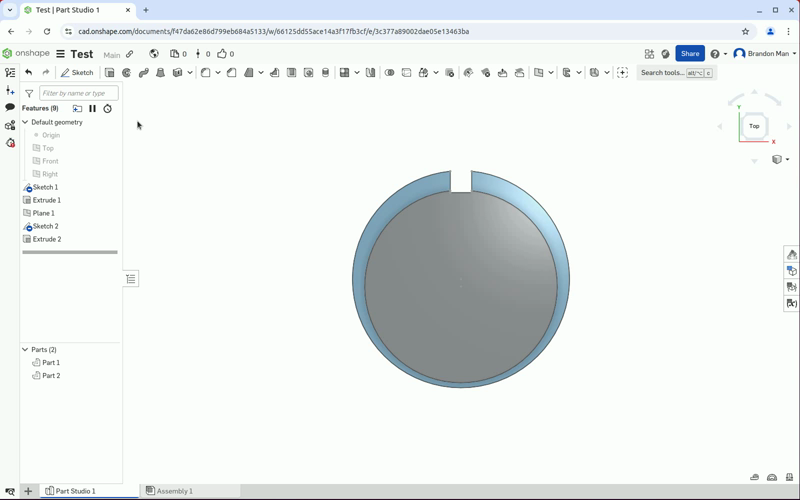
key(shift+h)
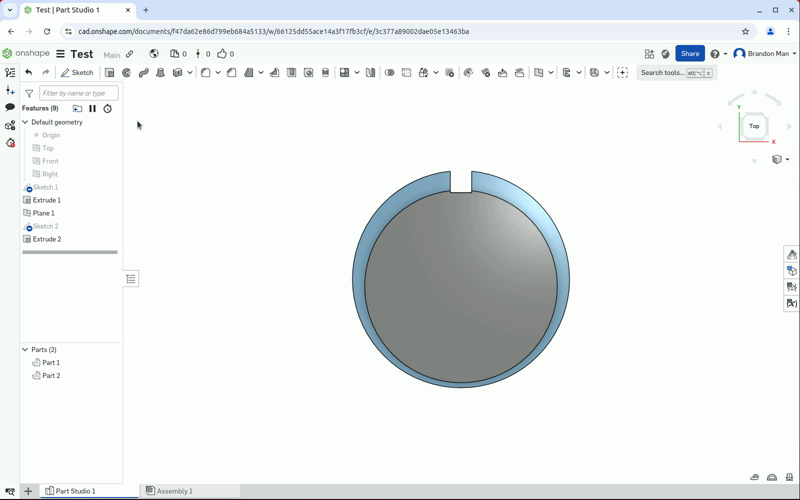
mouse_move(73, 189)
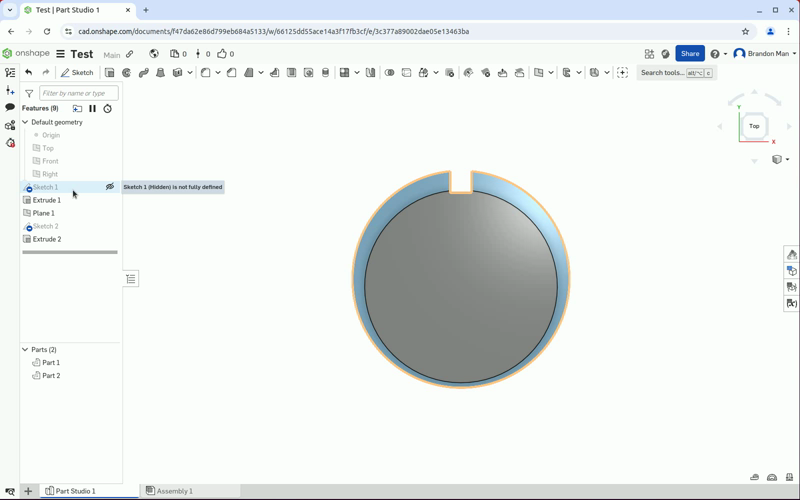
click(73, 189)
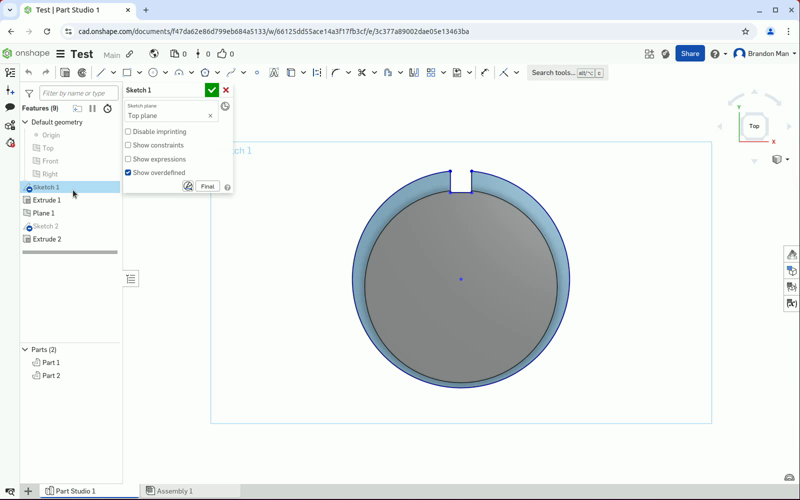
mouse_move(229, 92)
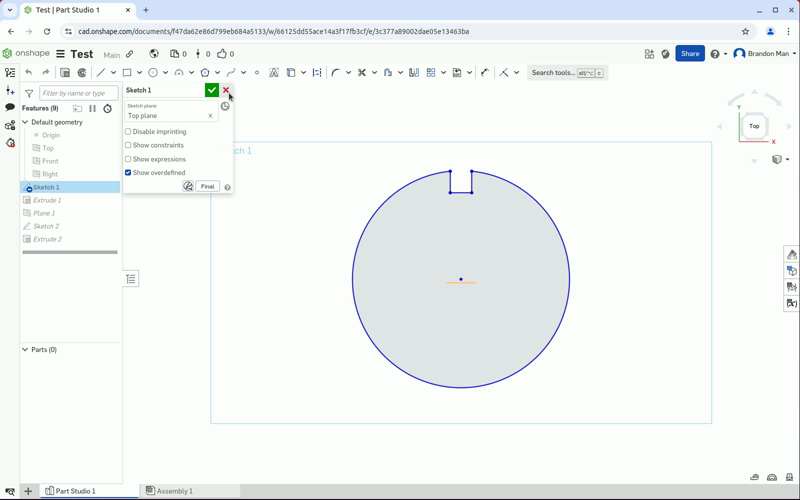
click(229, 92)
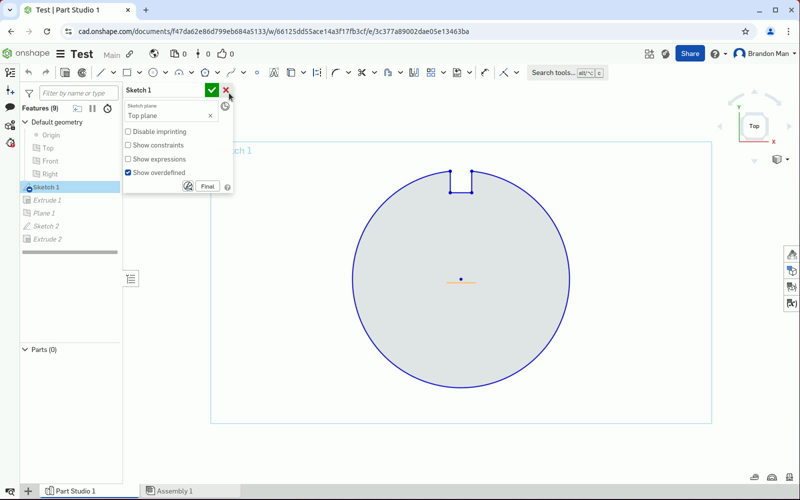
key(shift+s)
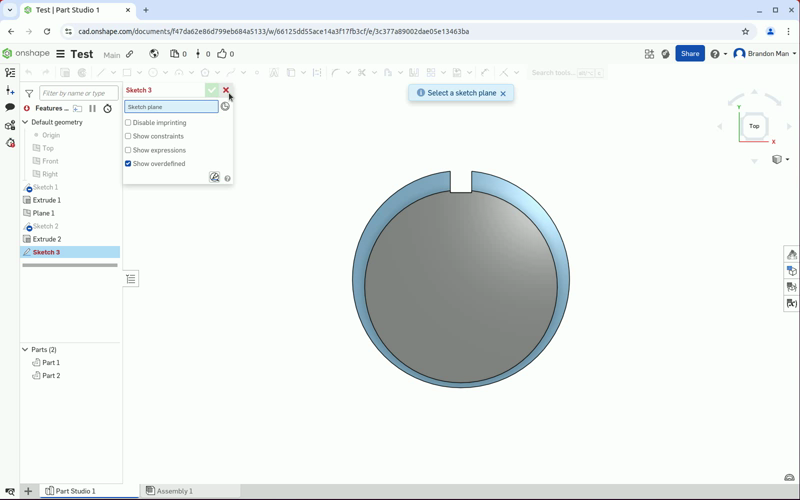
mouse_move(73, 150)
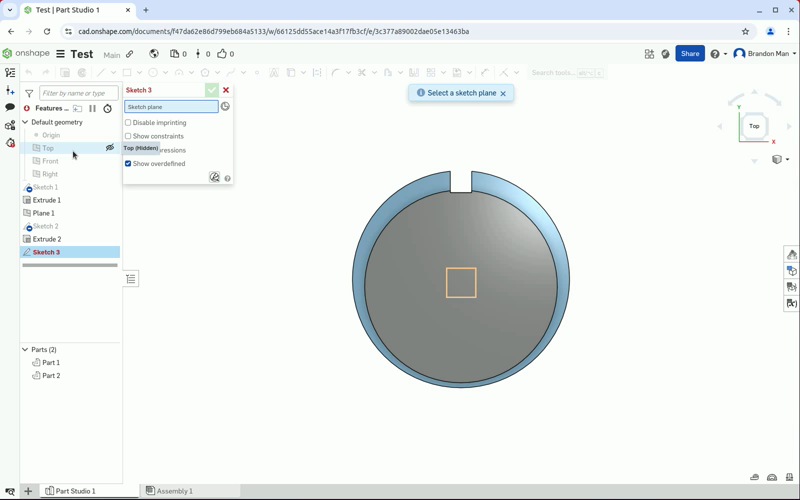
click(73, 150)
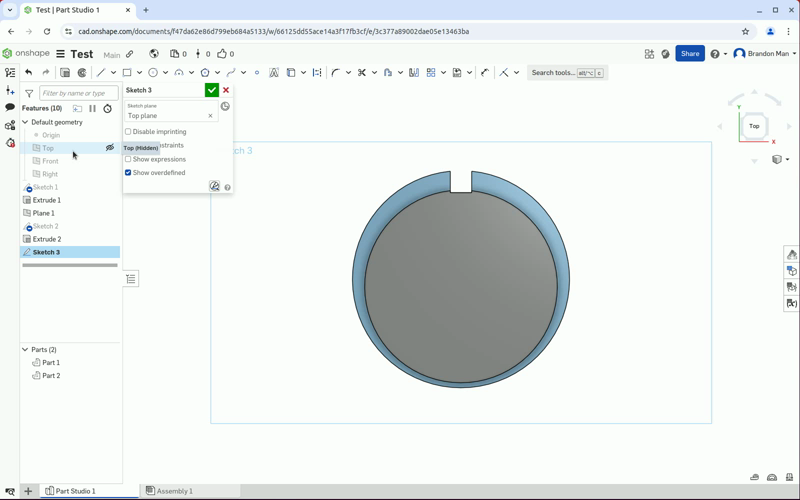
mouse_move(73, 352)
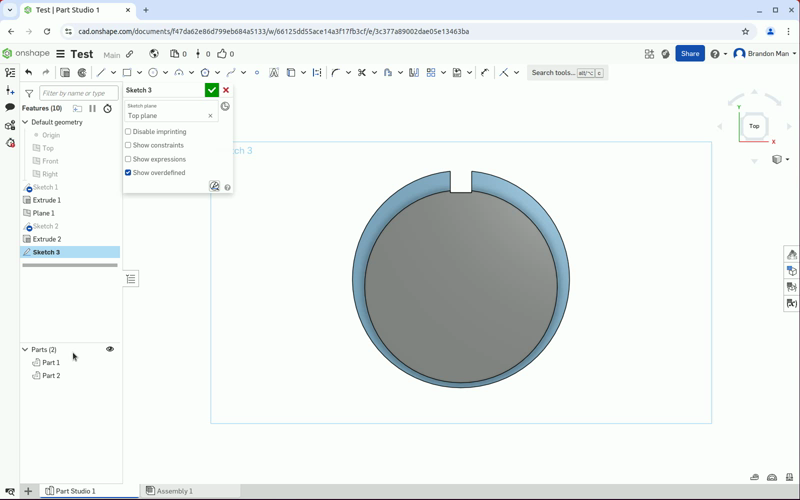
key(y)
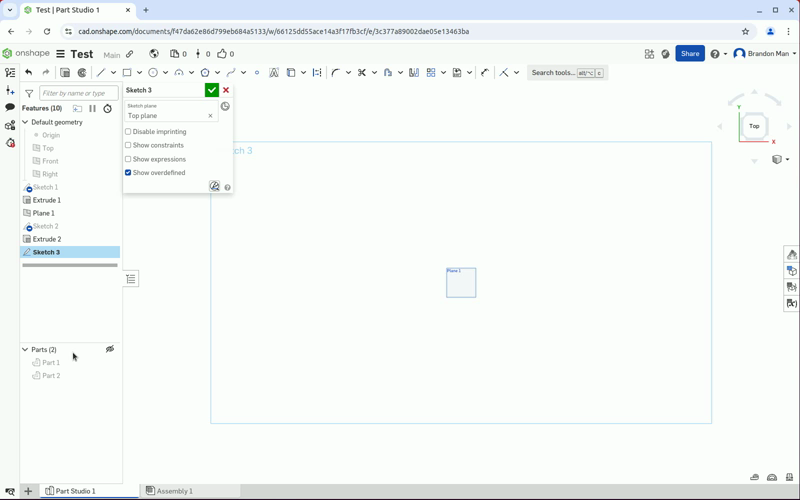
key(l)
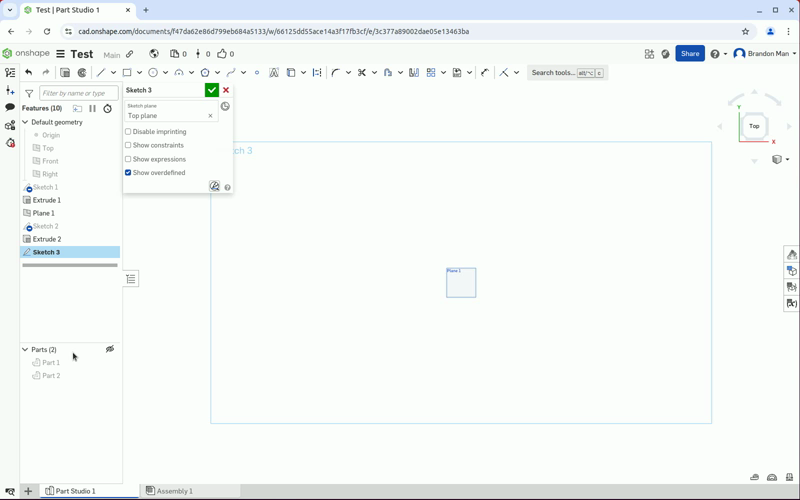
key_down(shift)
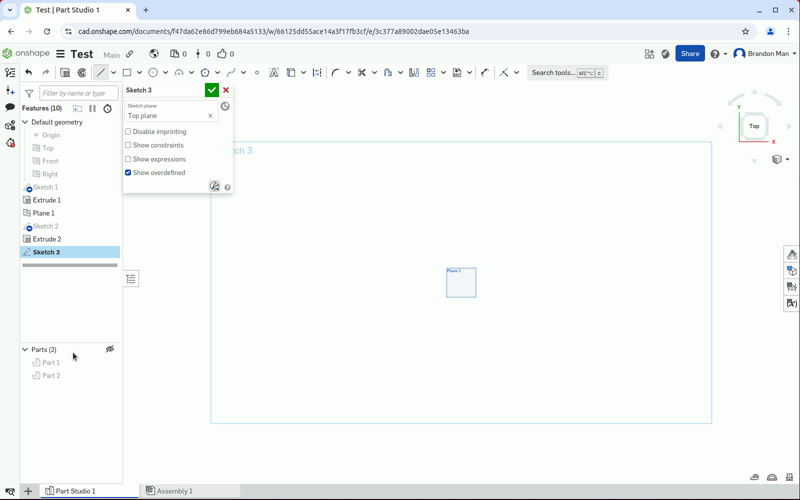
mouse_move(450, 192)
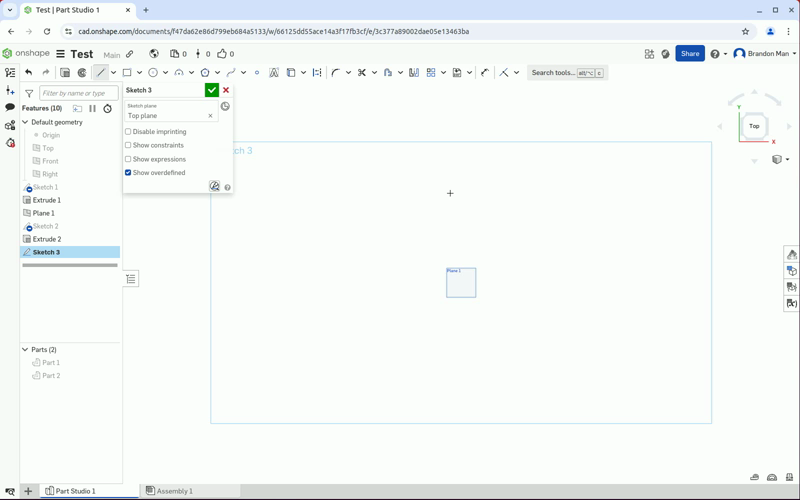
click(450, 192)
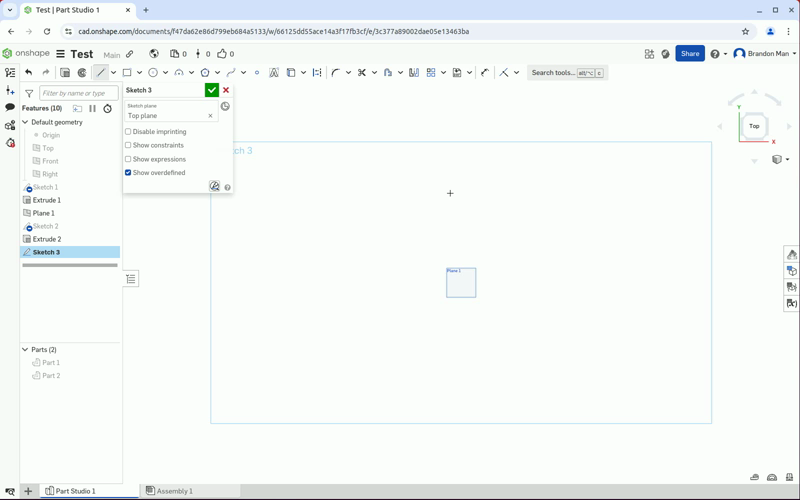
key_up(shift)
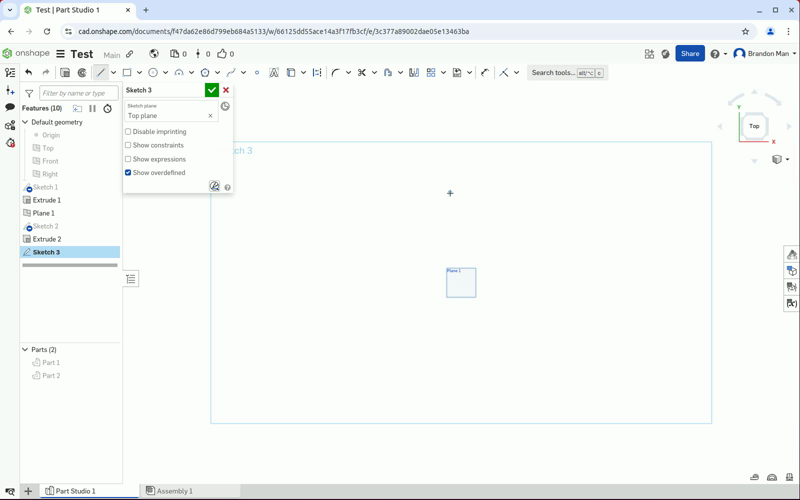
key_down(shift)
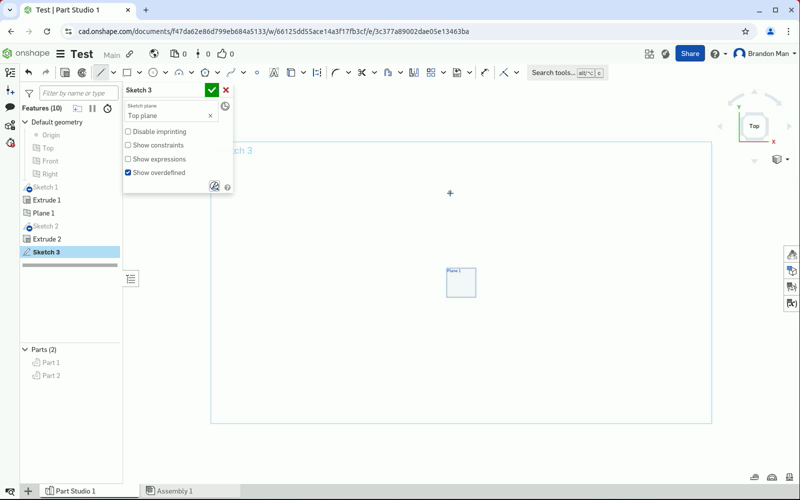
mouse_move(480, 192)
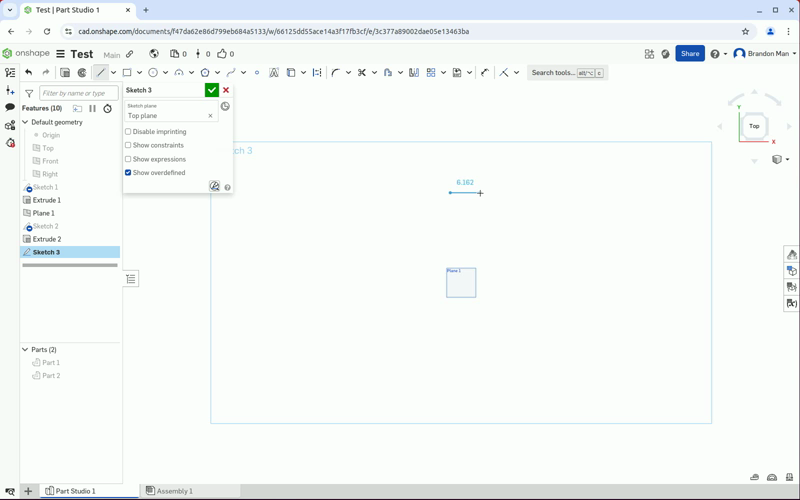
mouse_move(472, 192)
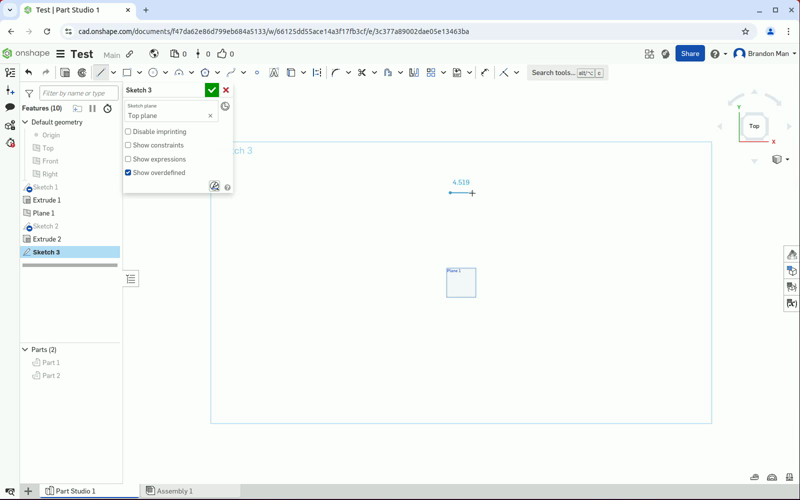
click(472, 192)
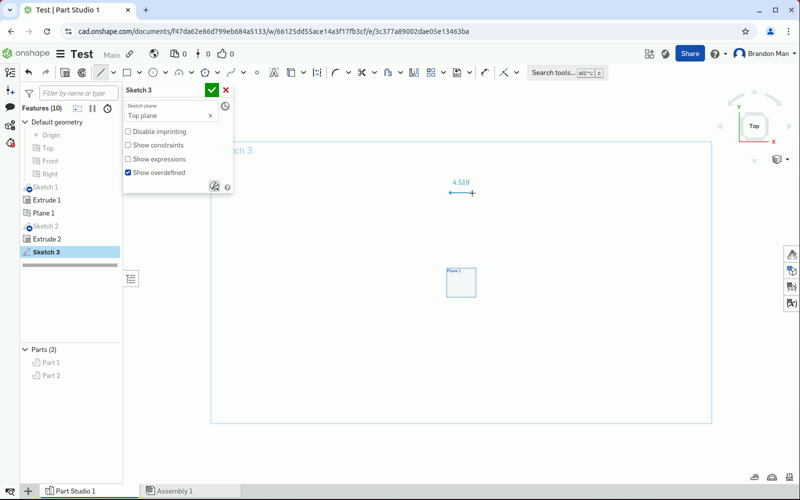
key_up(shift)
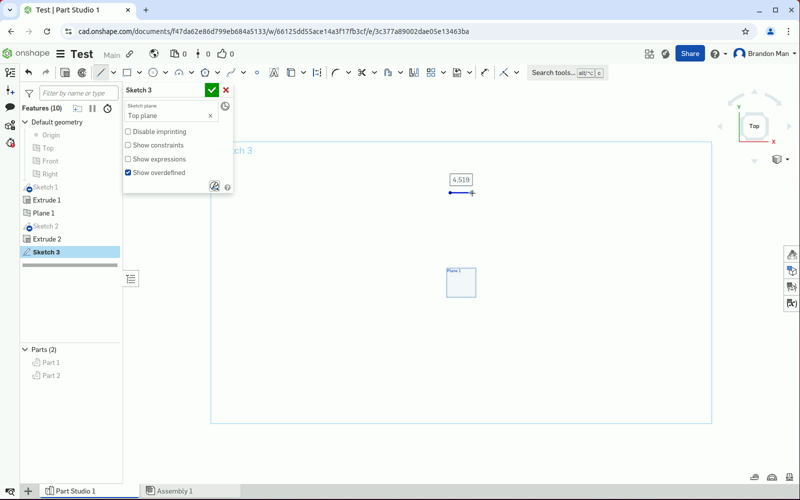
key_down(shift)
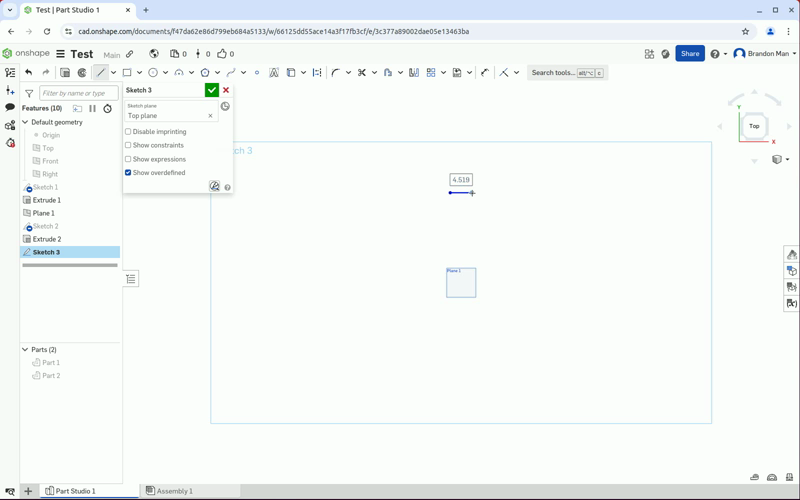
mouse_move(502, 192)
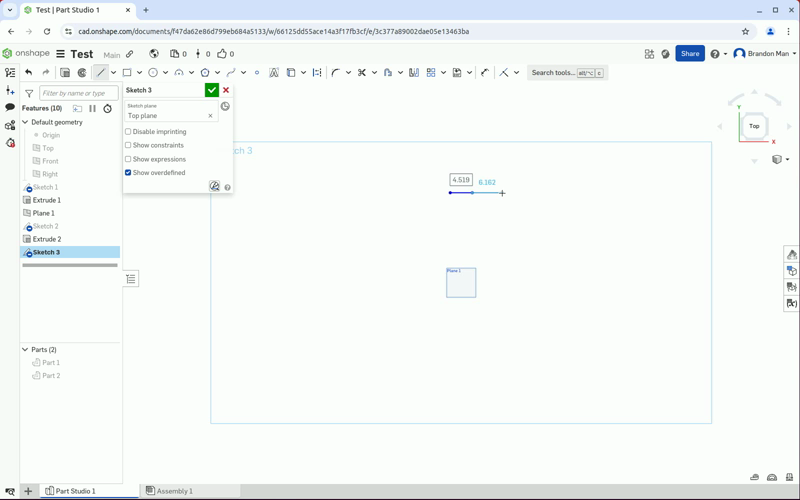
mouse_move(472, 170)
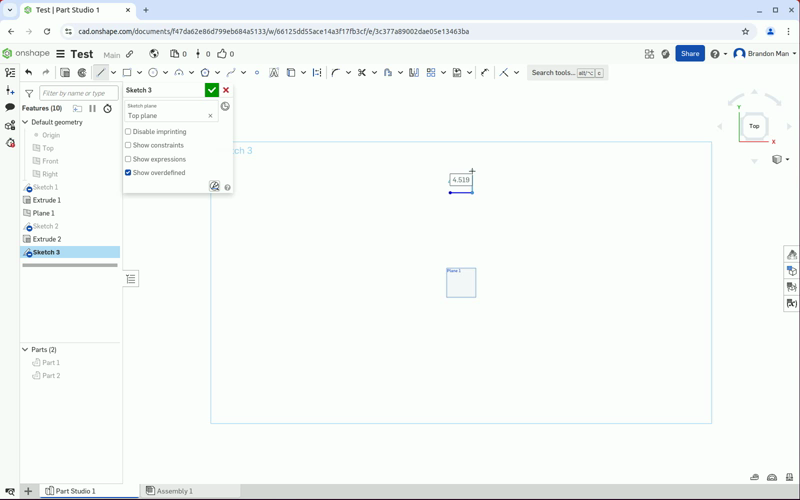
click(472, 170)
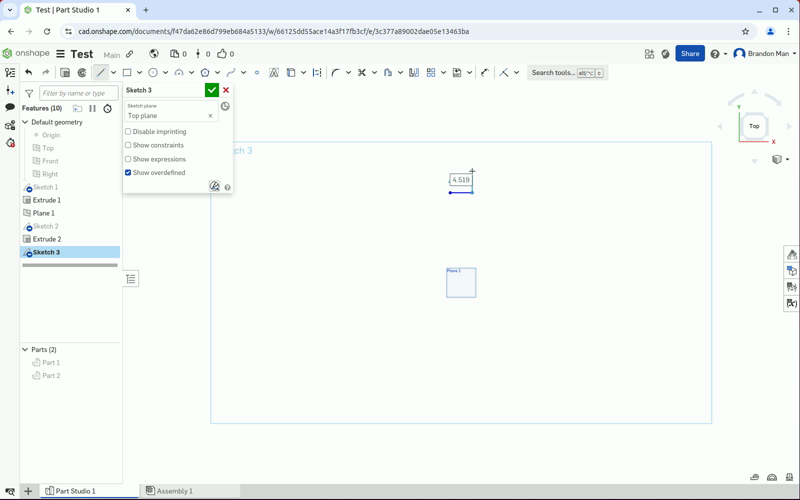
key_up(shift)
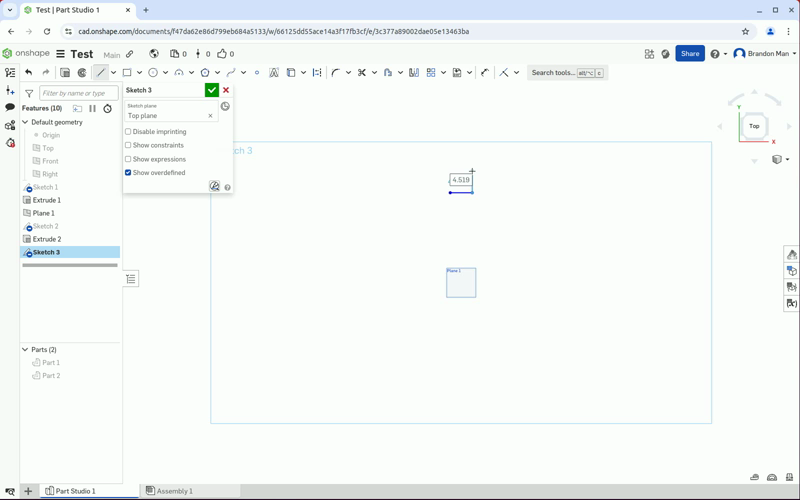
key_down(shift)
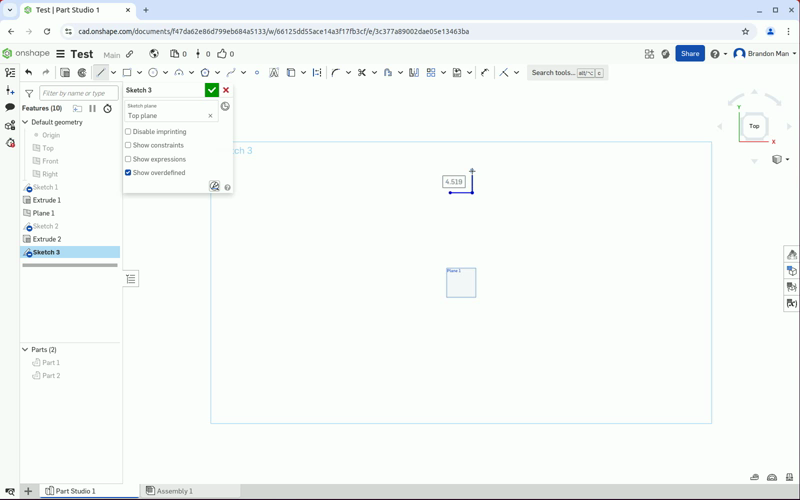
mouse_move(502, 170)
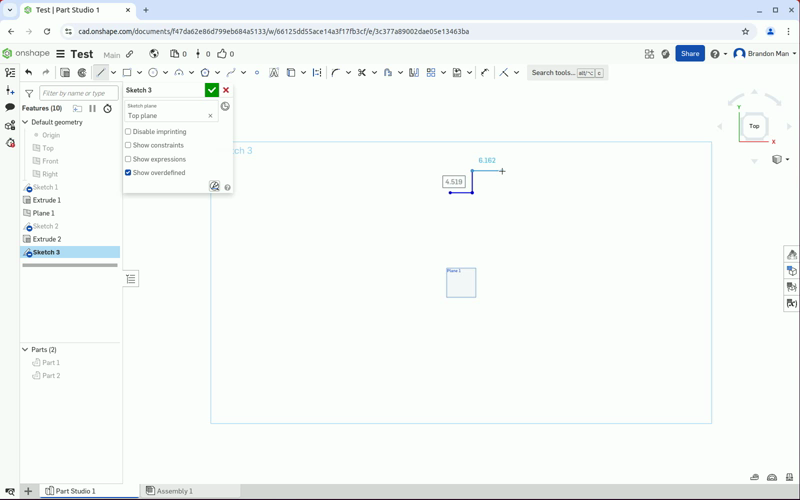
mouse_move(450, 170)
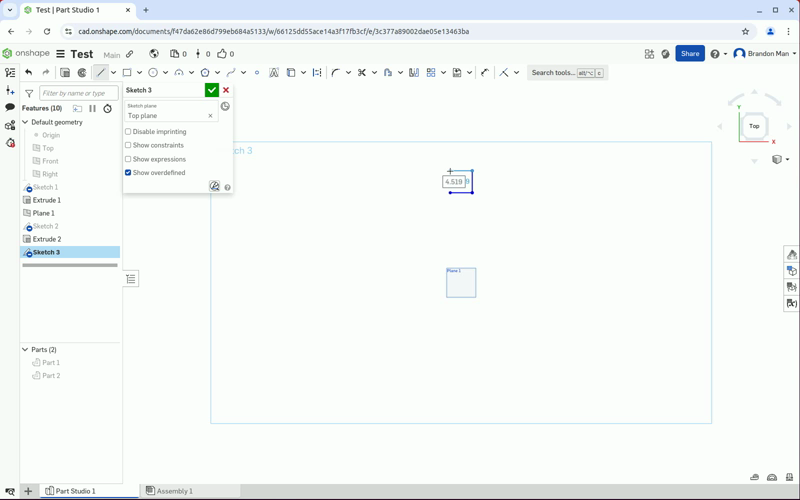
click(450, 170)
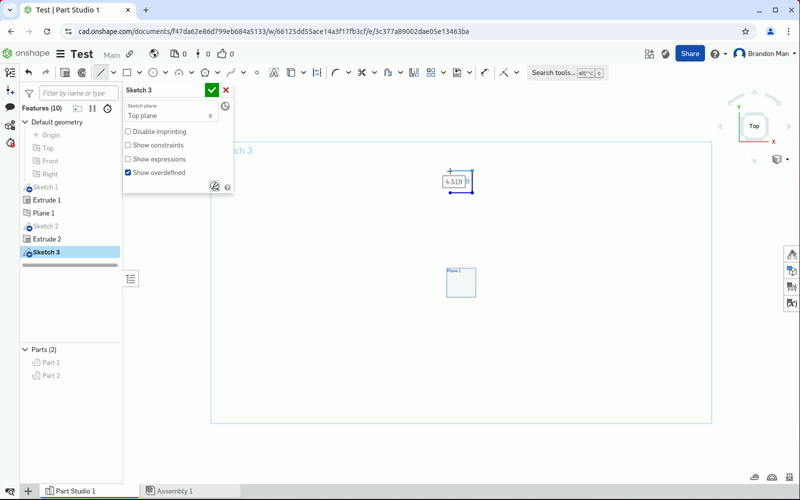
key_up(shift)
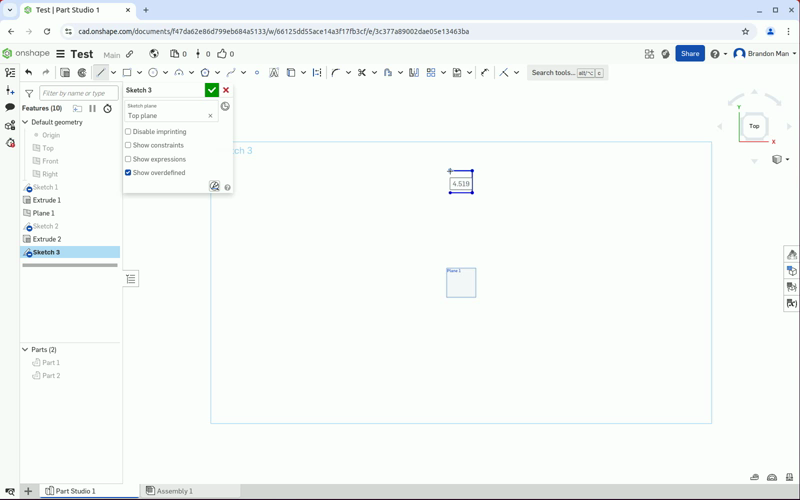
mouse_move(480, 170)
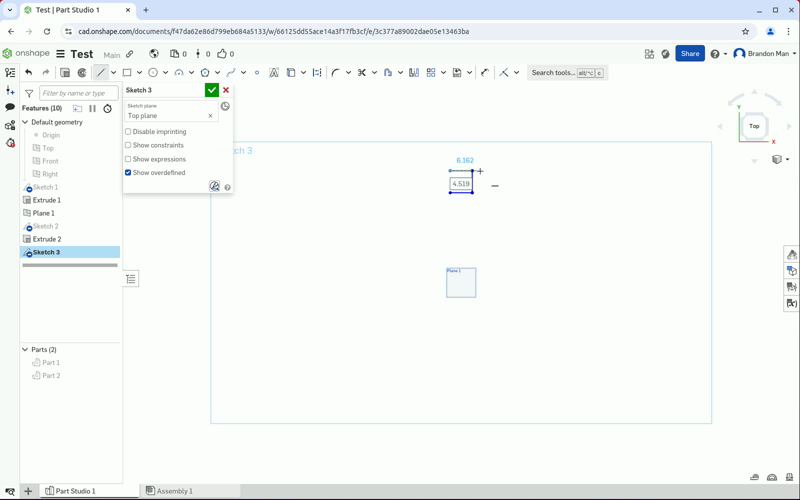
key_down(shift)
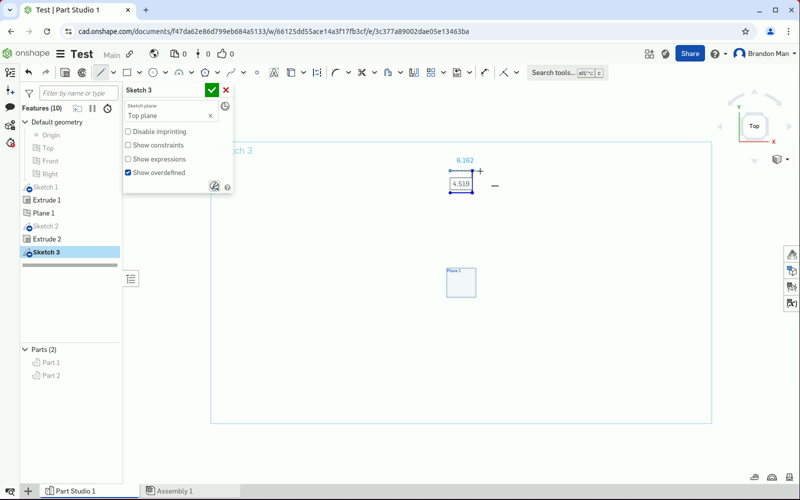
mouse_move(450, 192)
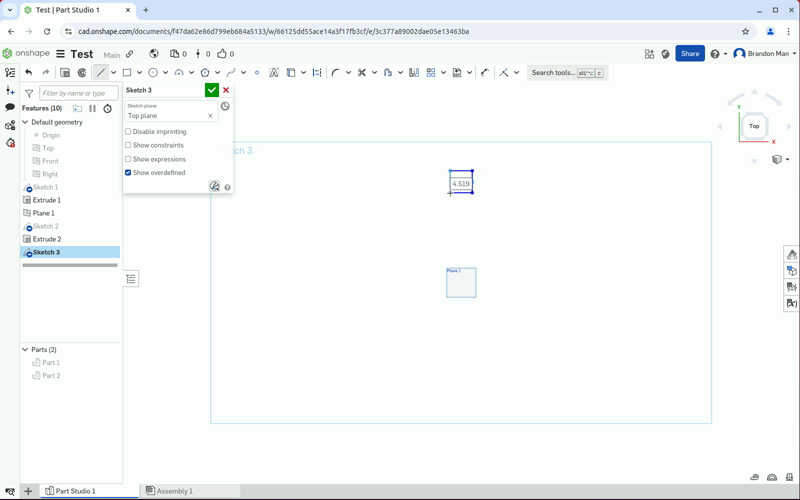
key_up(shift)
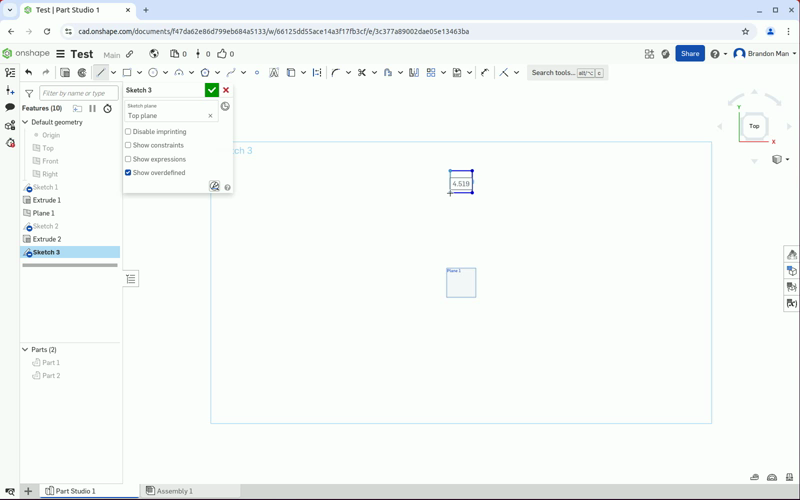
click(450, 192)
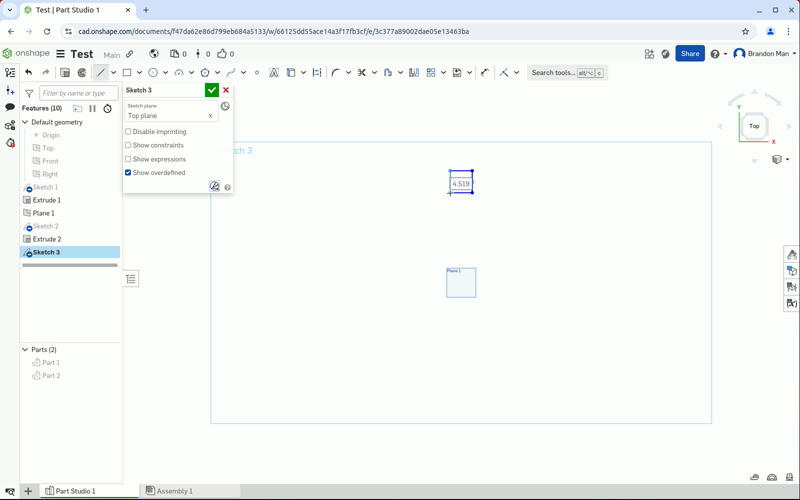
key(esc)
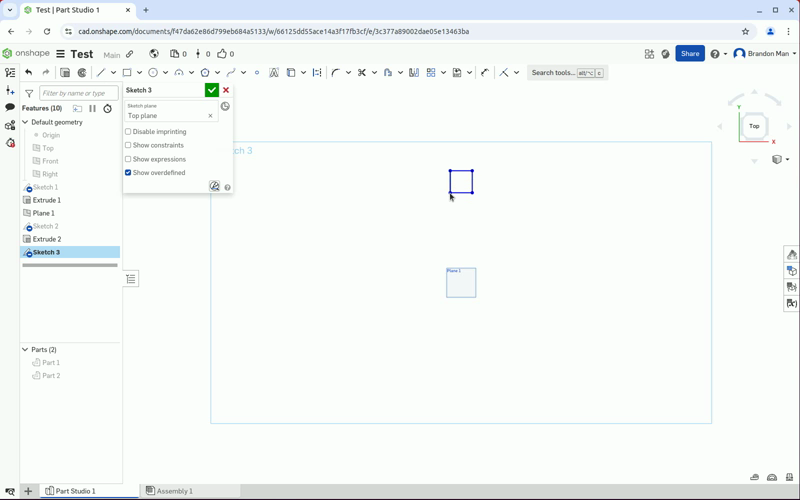
mouse_move(465, 174)
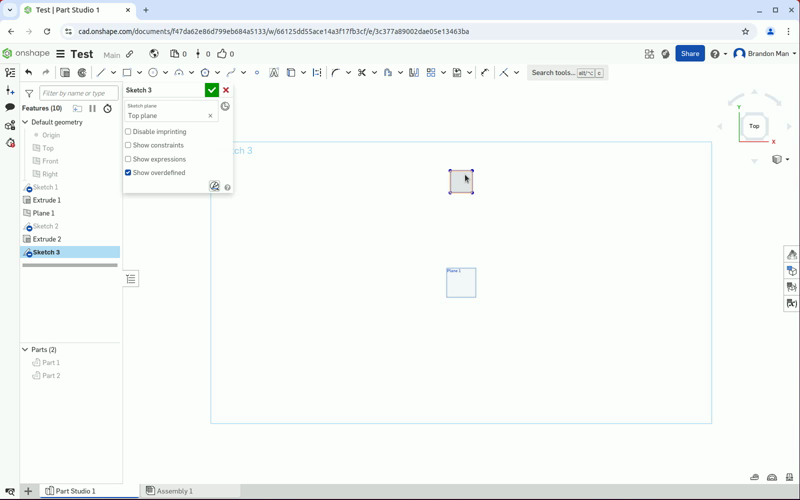
scroll(6)
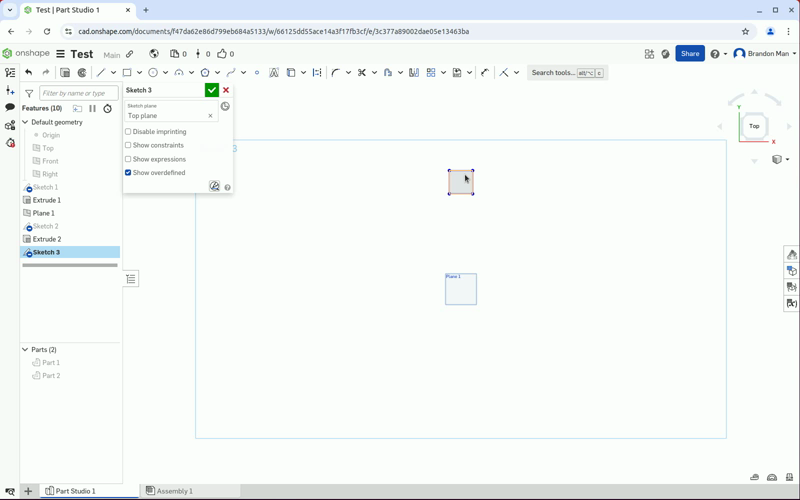
scroll(6)
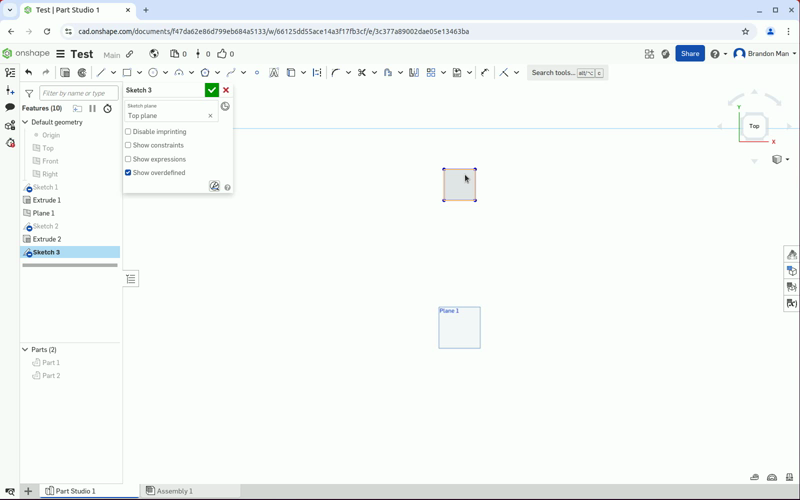
scroll(6)
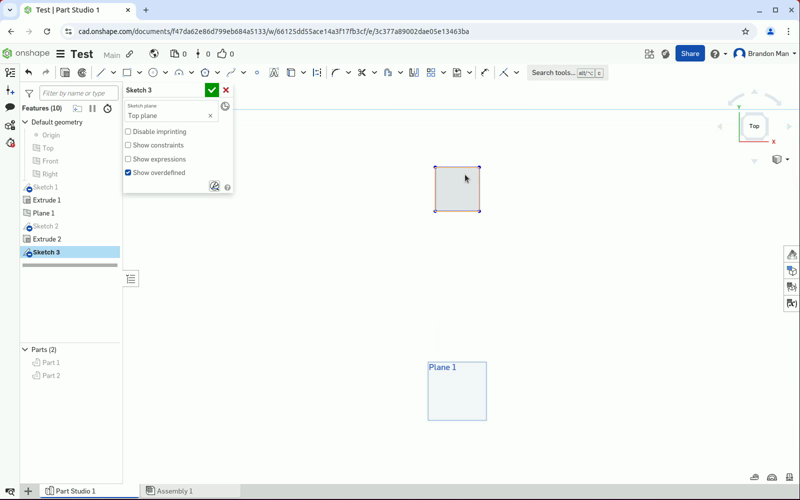
scroll(6)
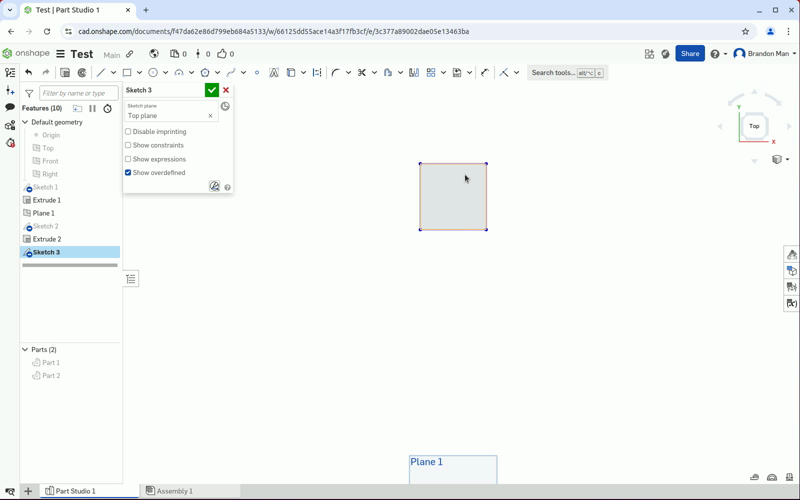
scroll(6)
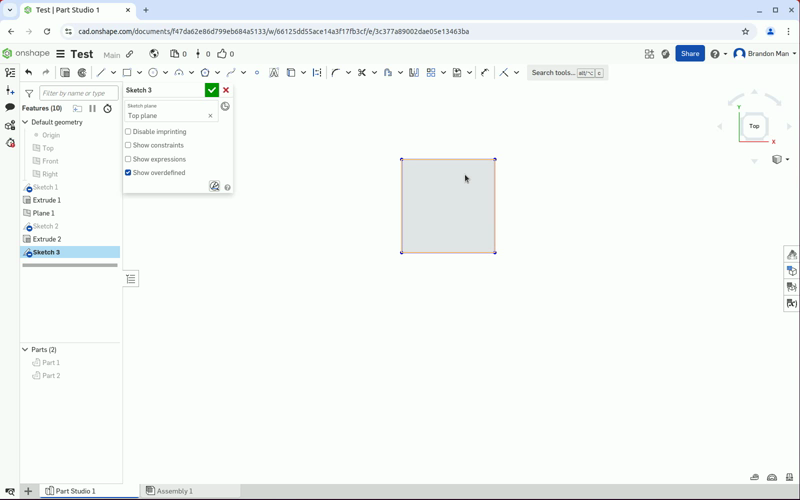
scroll(6)
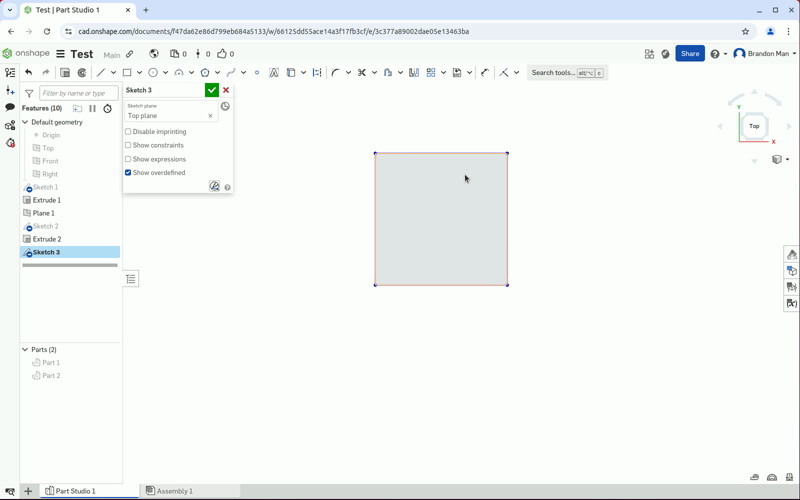
scroll(6)
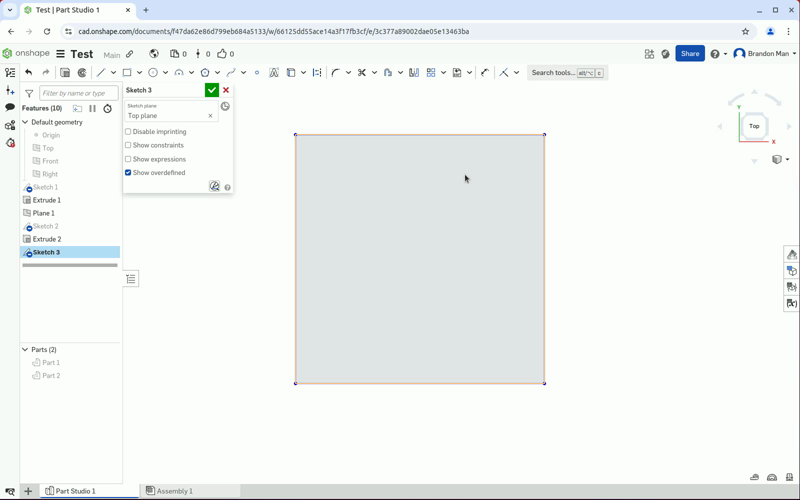
click(465, 174)
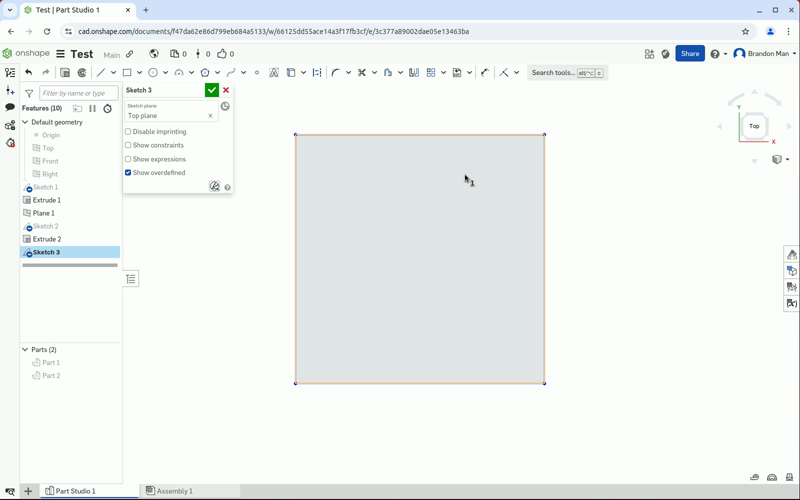
scroll(-6)
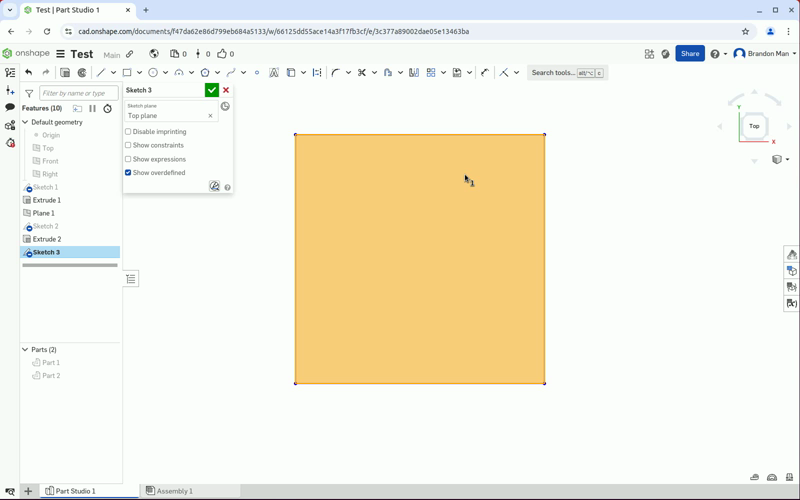
scroll(-6)
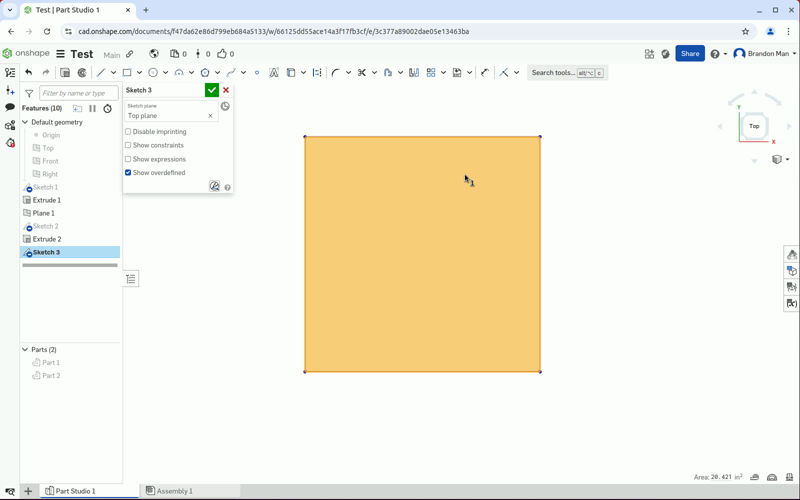
scroll(-6)
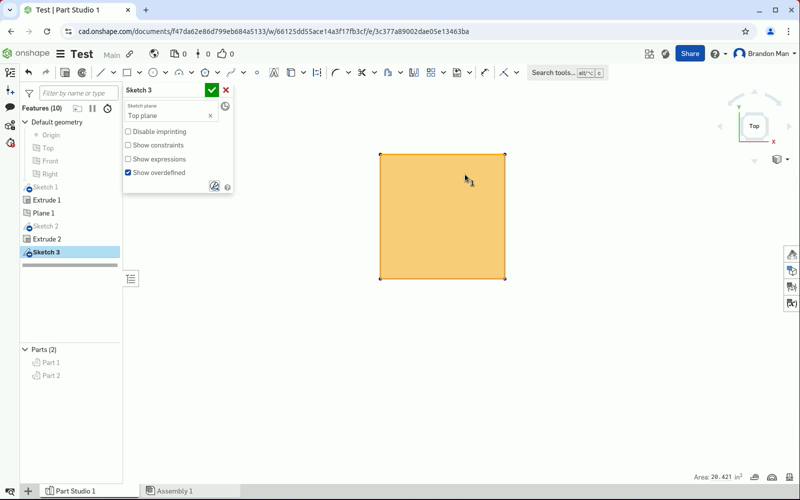
scroll(-6)
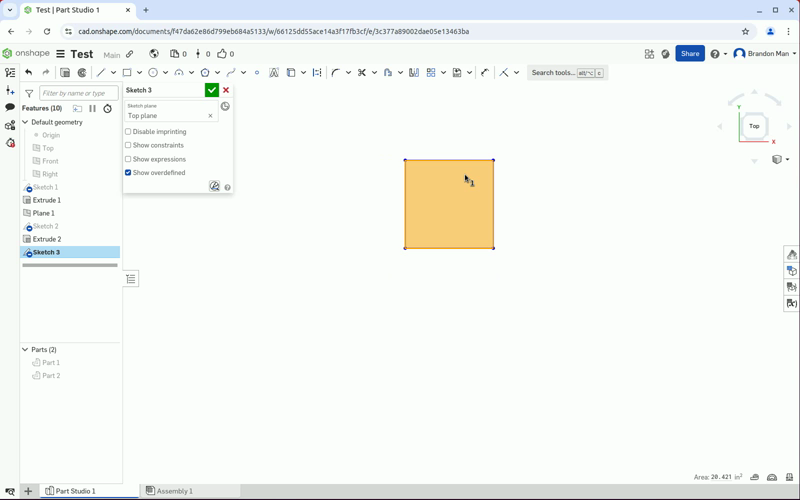
scroll(-6)
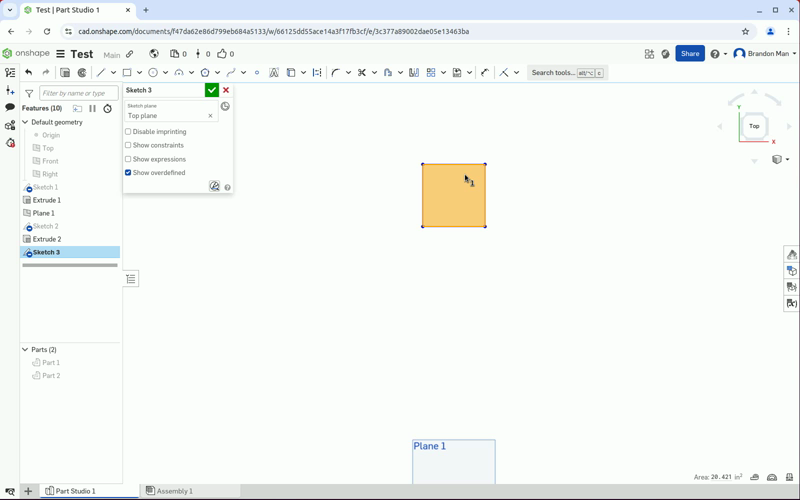
scroll(-6)
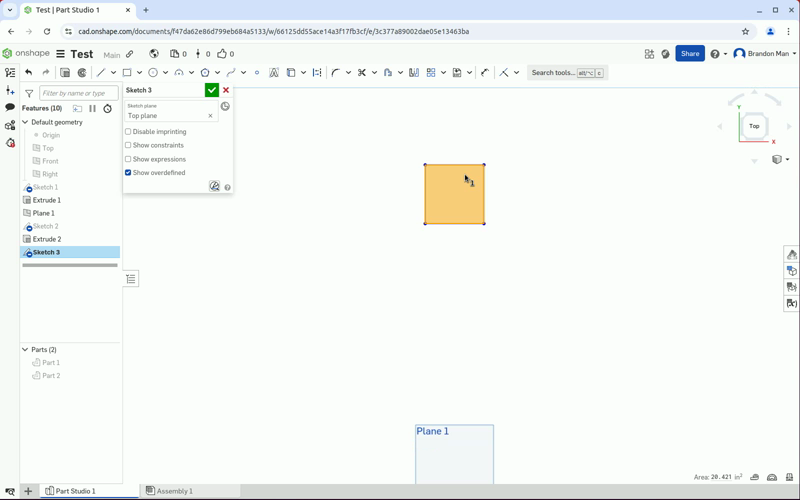
scroll(-6)
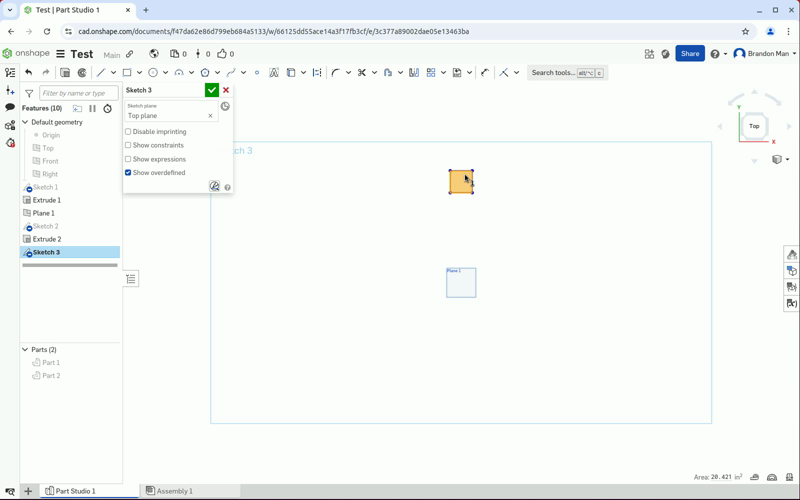
mouse_move(73, 352)
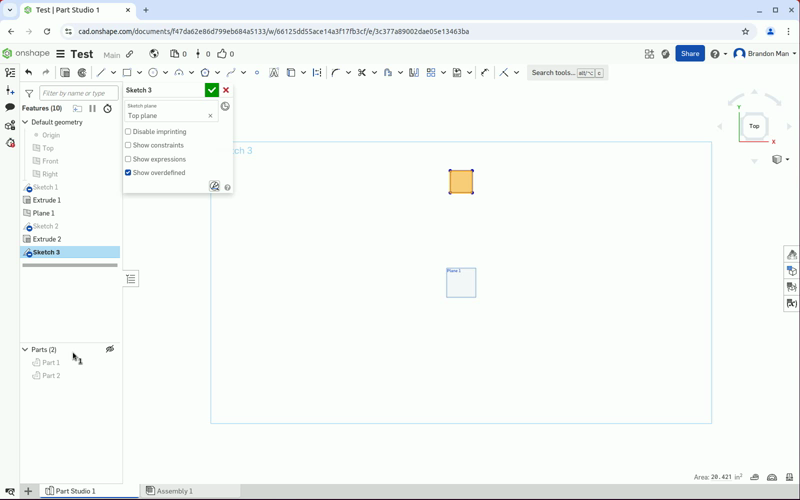
key(shift+y)
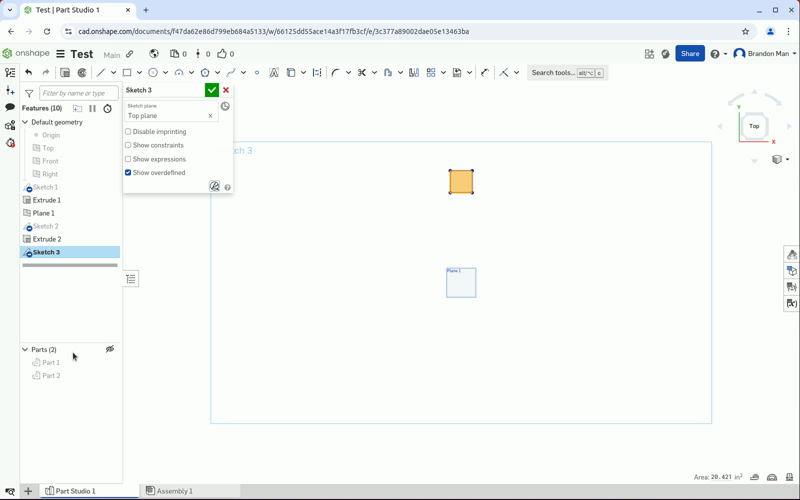
key(shift+e)
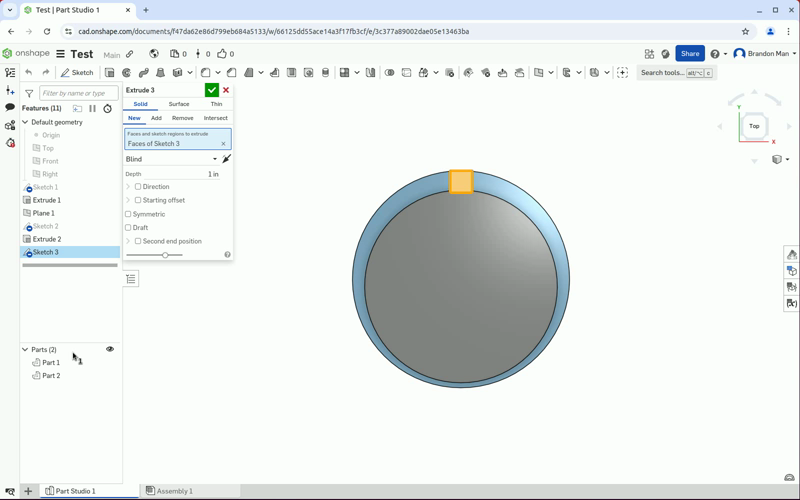
mouse_move(143, 106)
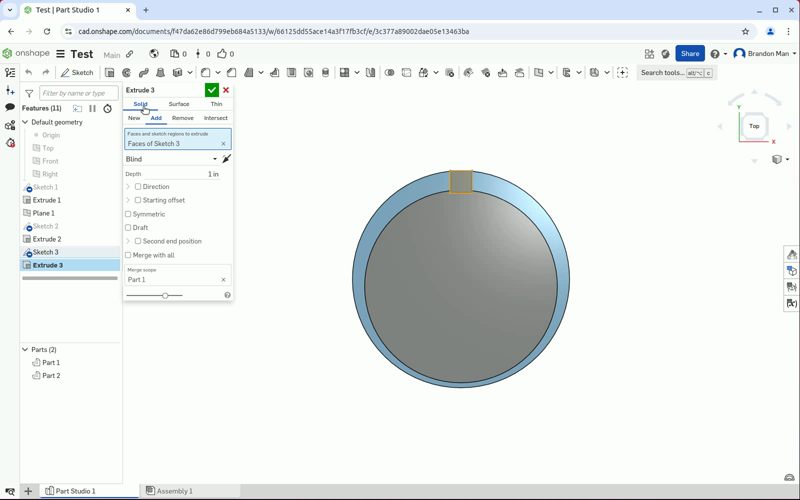
click(143, 106)
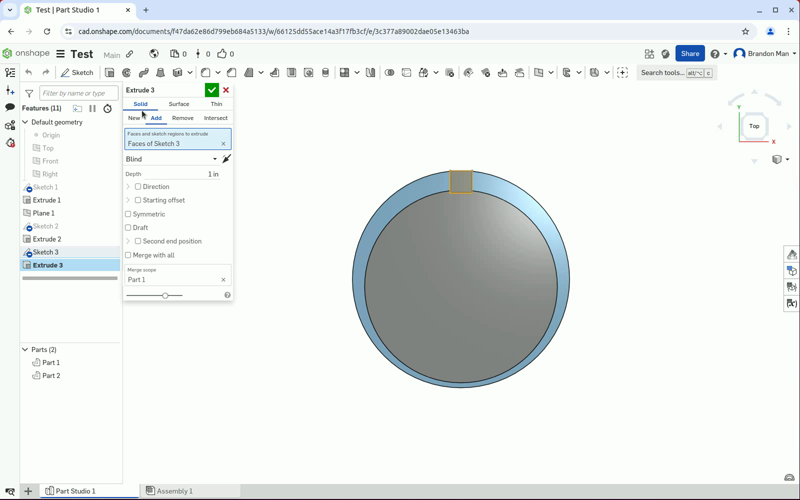
mouse_move(137, 120)
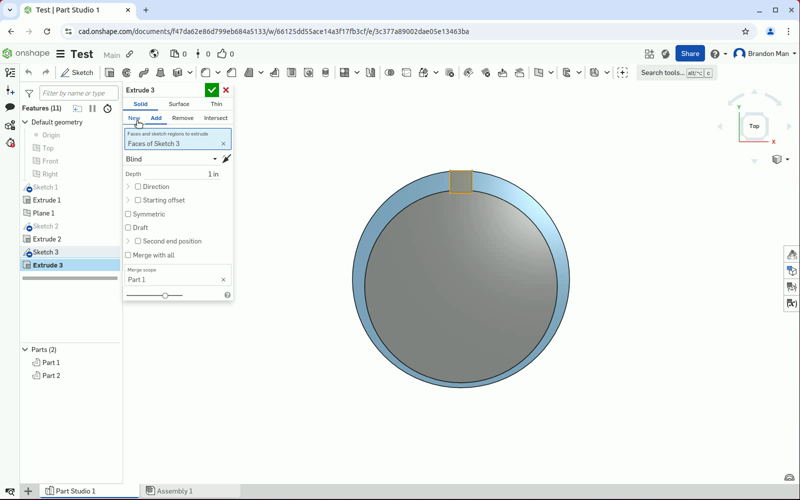
click(137, 120)
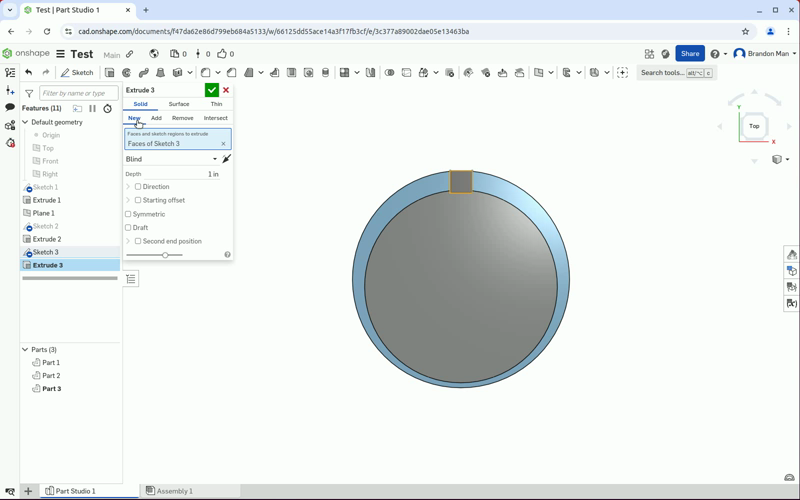
key(tab, 4)
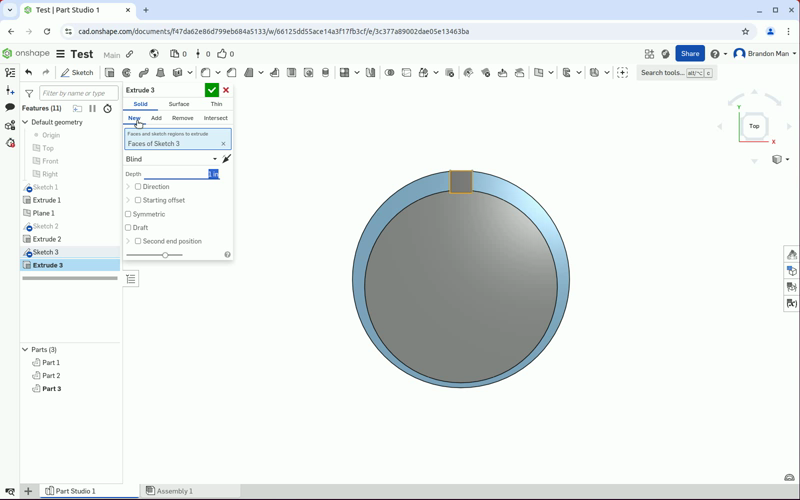
text(17.572)
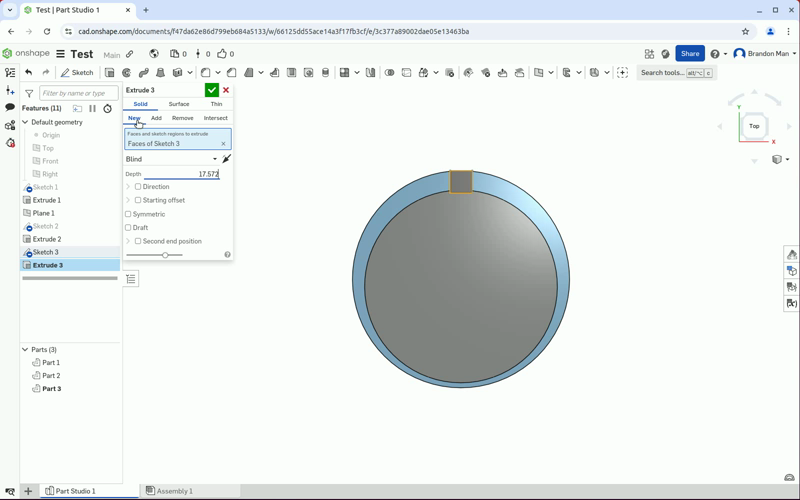
key(enter)
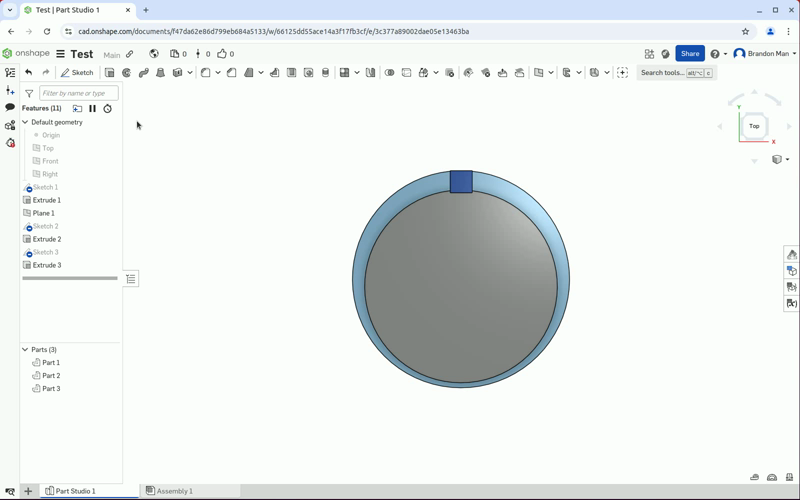
key(shift+h)
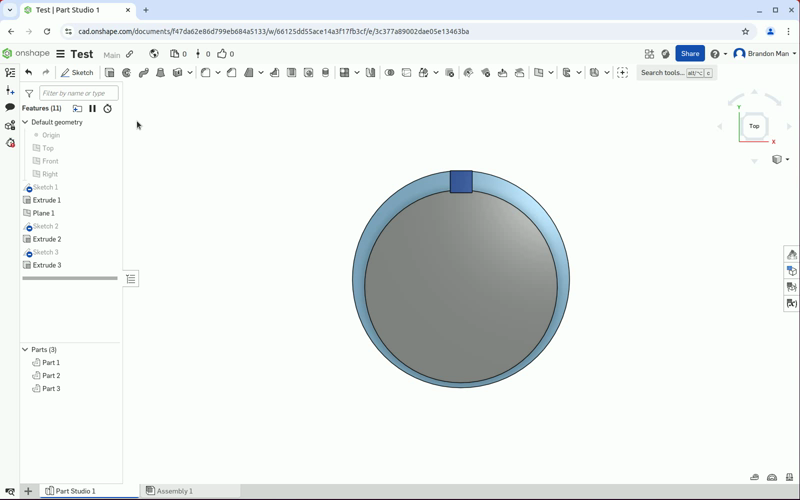
key(shift+h)
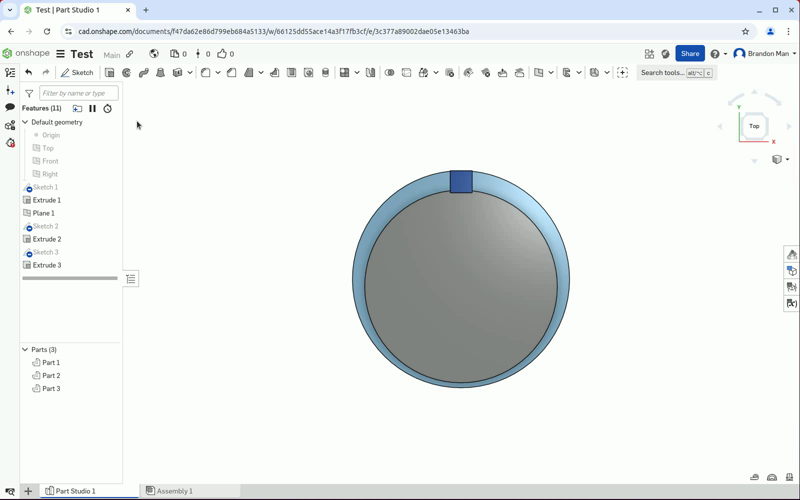
mouse_move(73, 189)
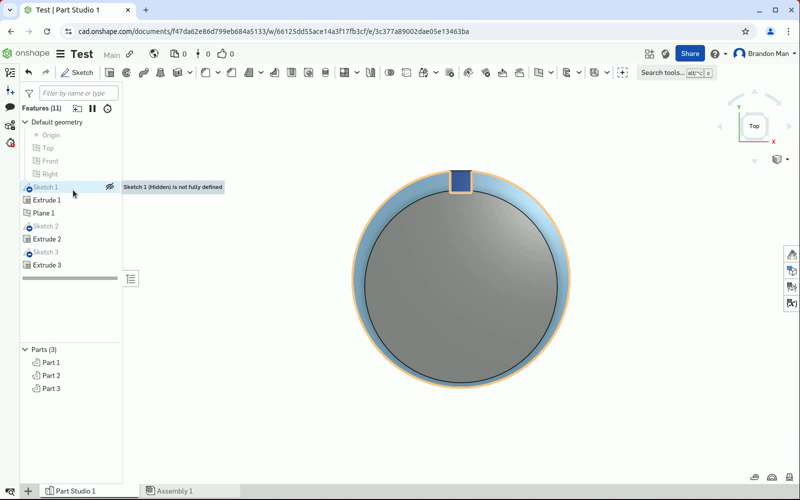
click(73, 189)
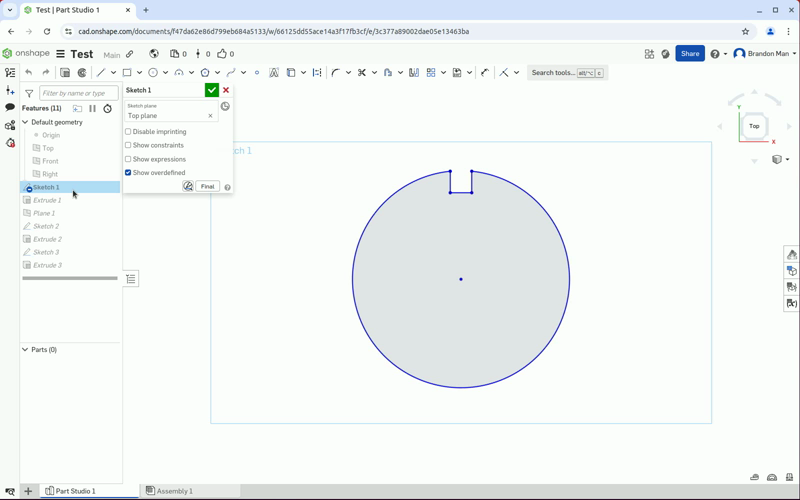
mouse_move(229, 92)
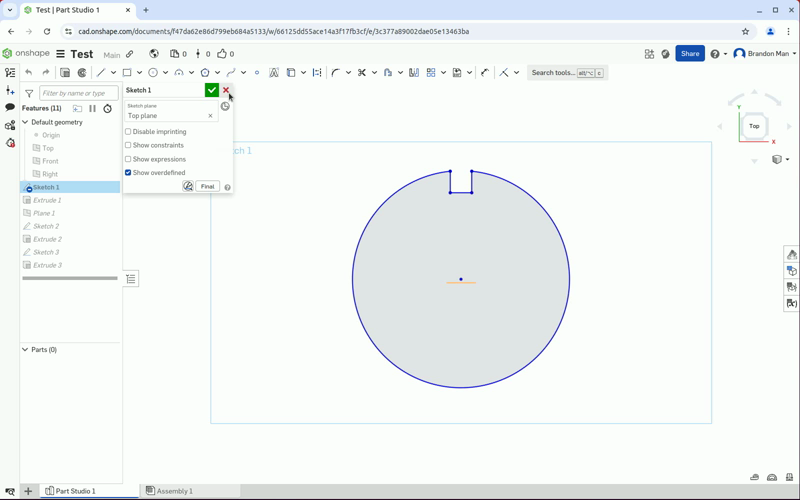
click(229, 92)
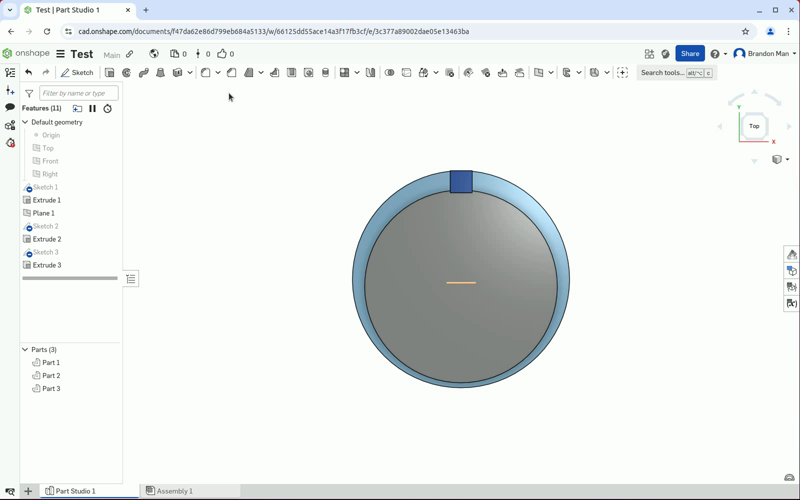
mouse_move(541, 75)
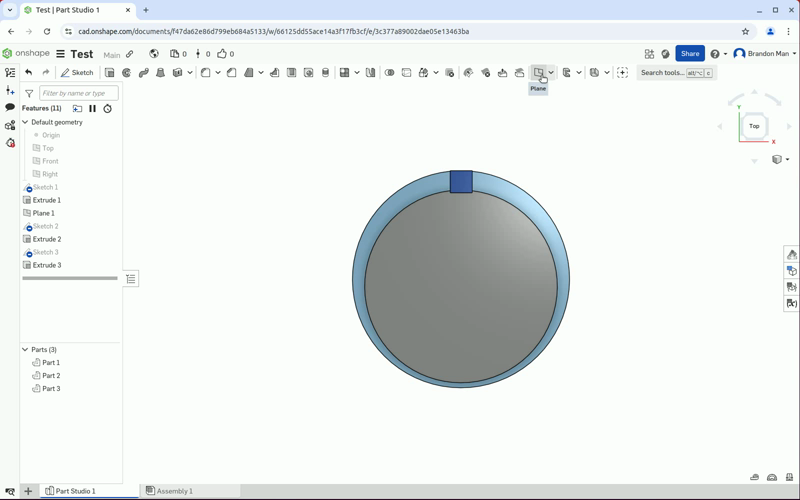
click(541, 75)
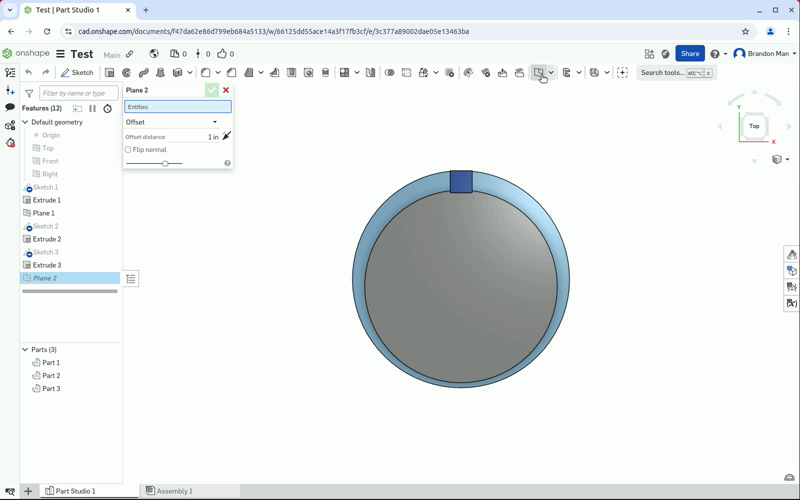
mouse_move(73, 150)
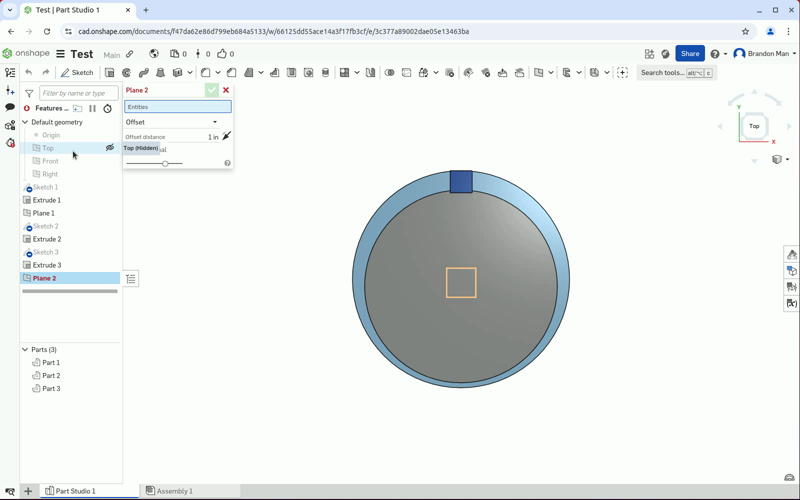
click(73, 150)
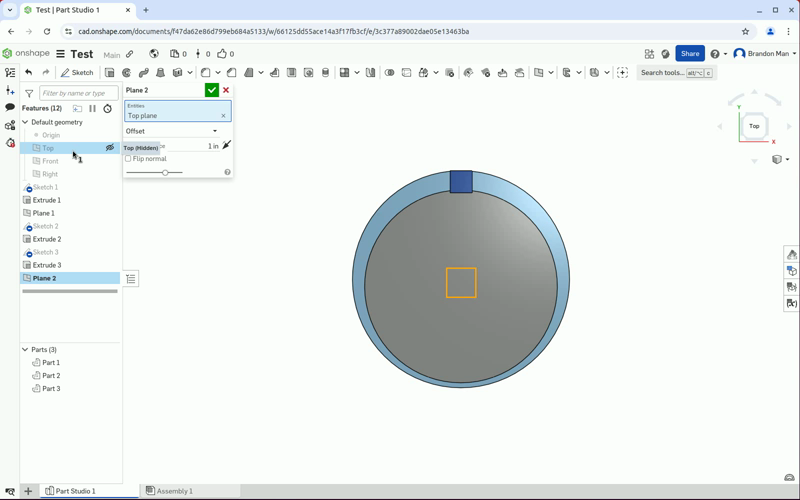
key(tab, 2)
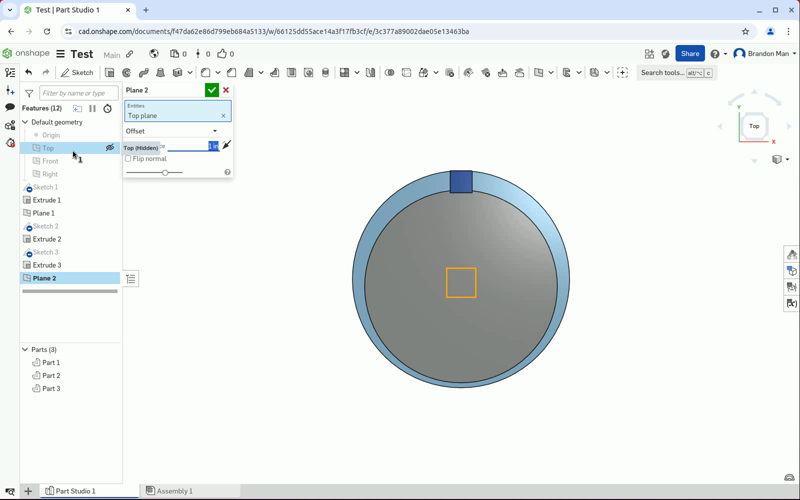
text(9.151)
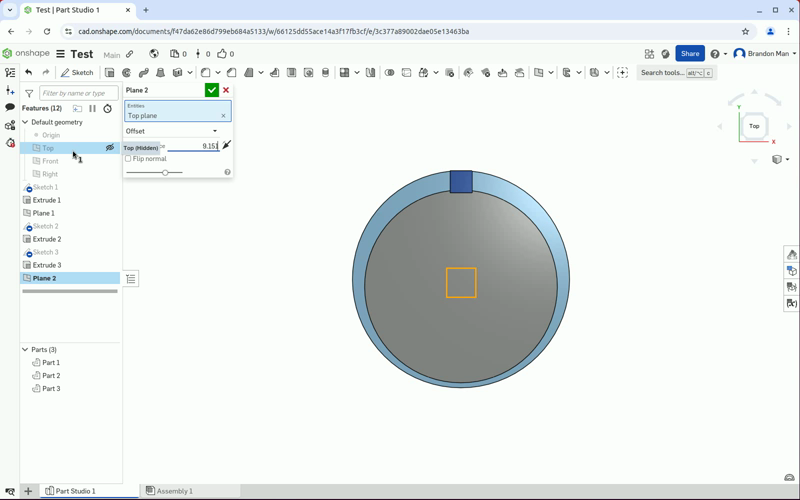
key(enter, 2)
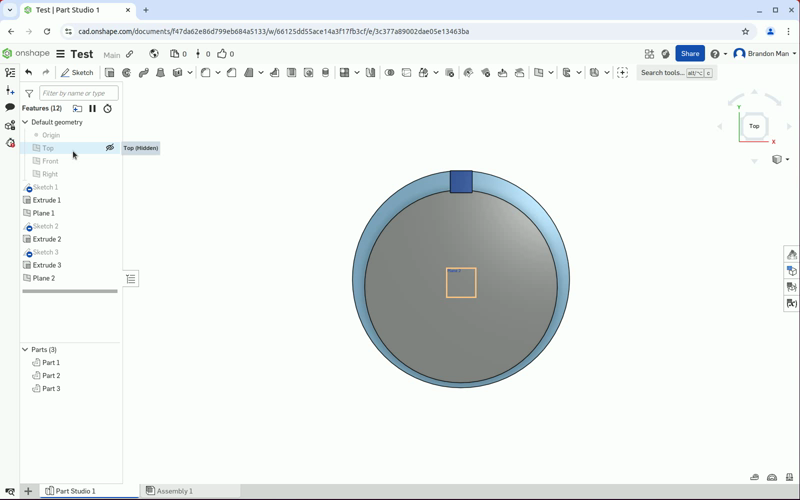
key(shift+s)
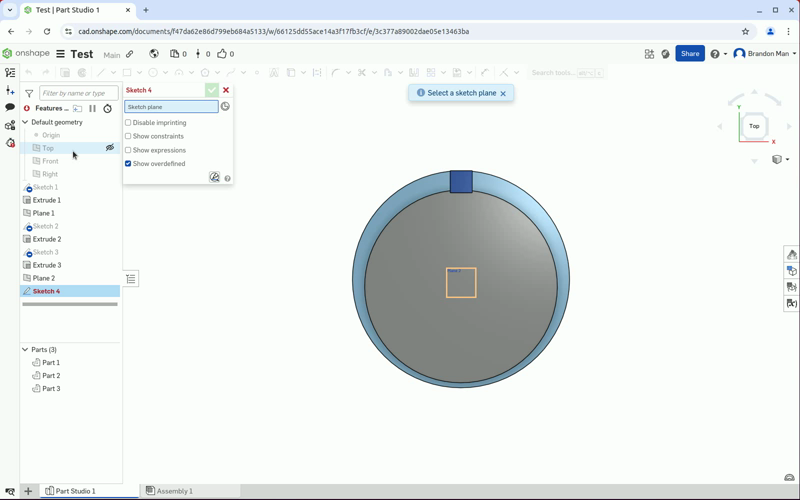
mouse_move(73, 280)
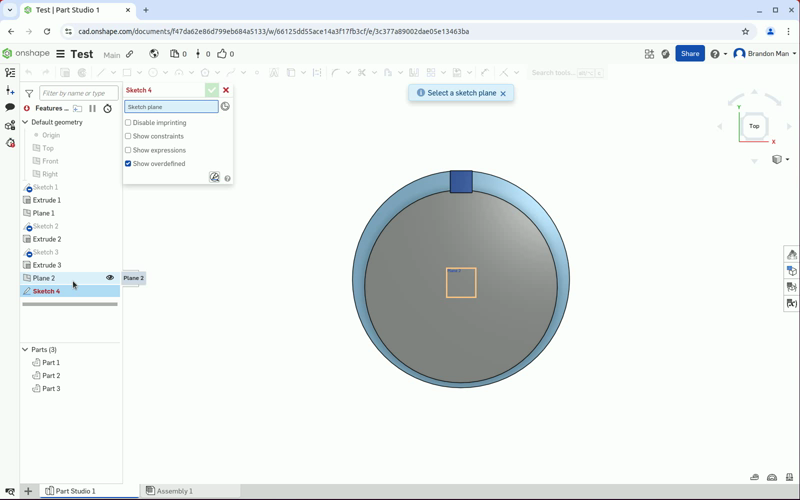
click(73, 280)
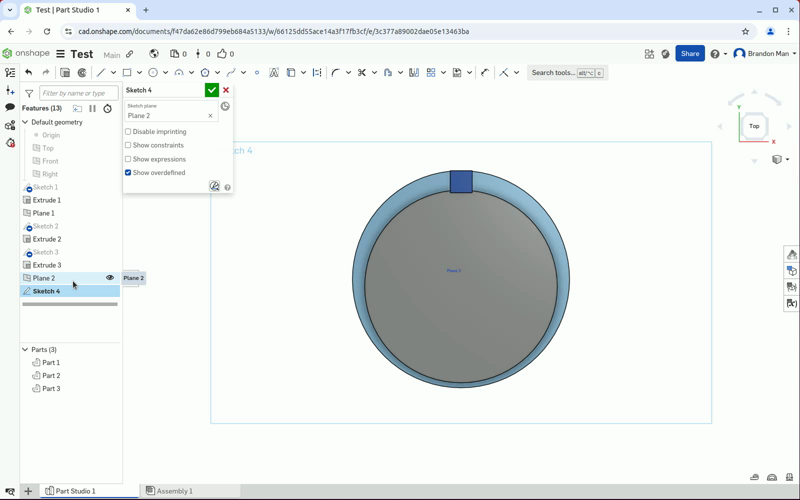
mouse_move(73, 352)
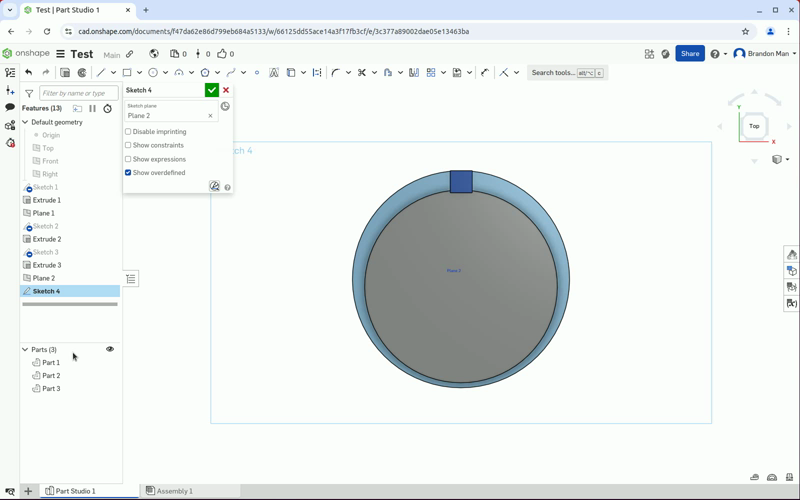
key(y)
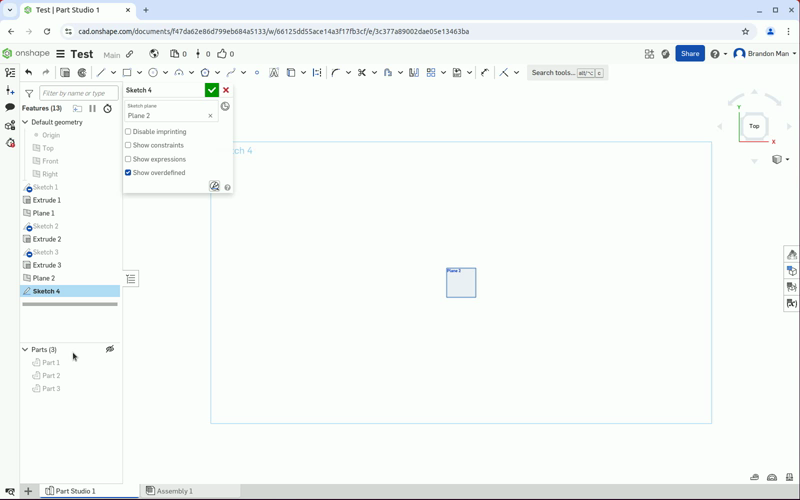
key(c)
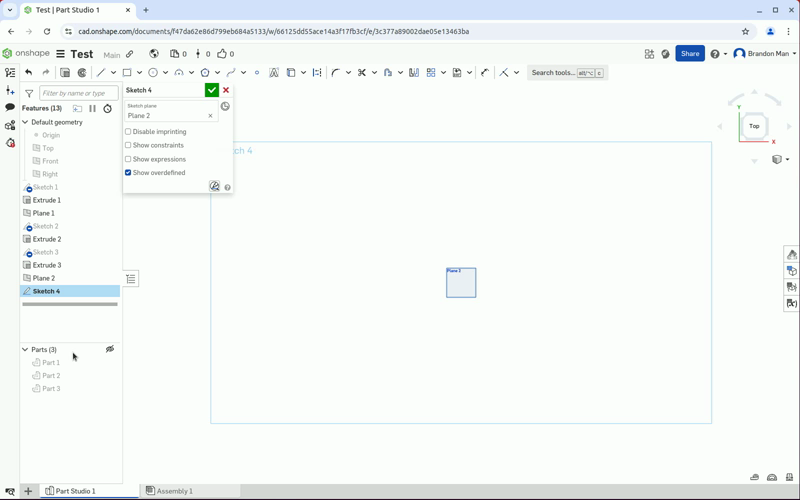
key_down(shift)
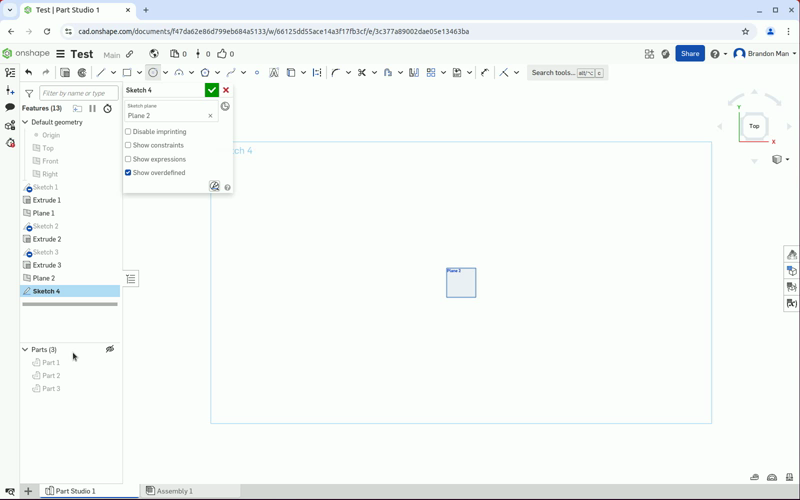
mouse_move(535, 282)
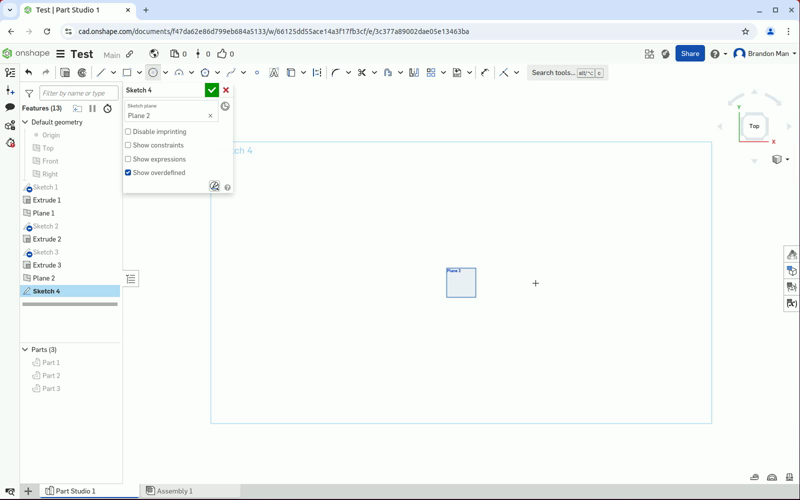
click(535, 282)
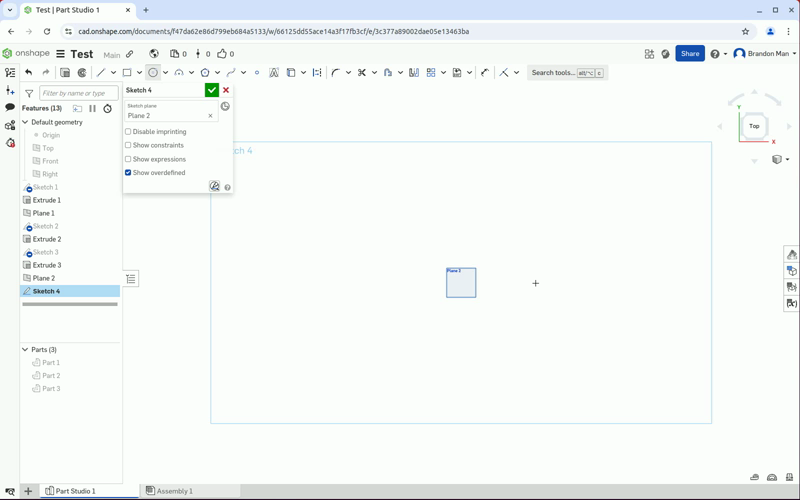
key_up(shift)
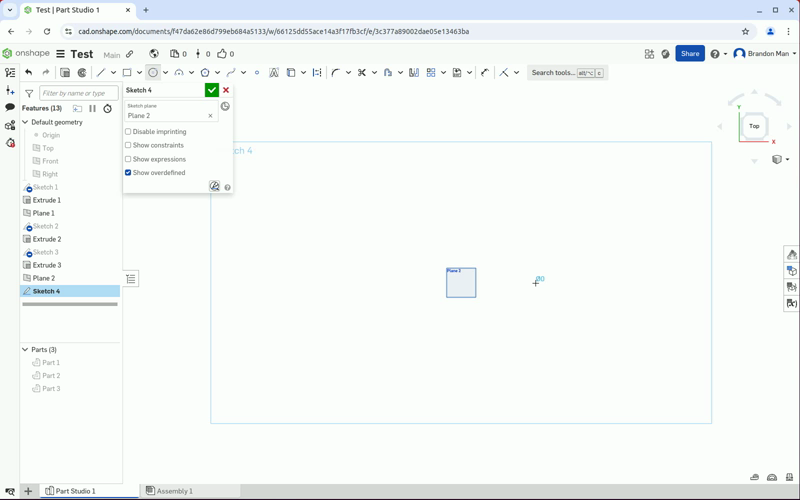
mouse_move(541, 282)
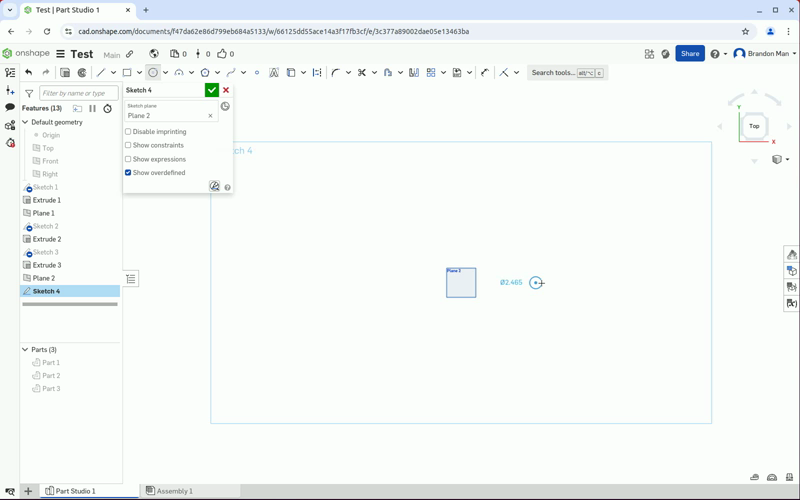
click(541, 282)
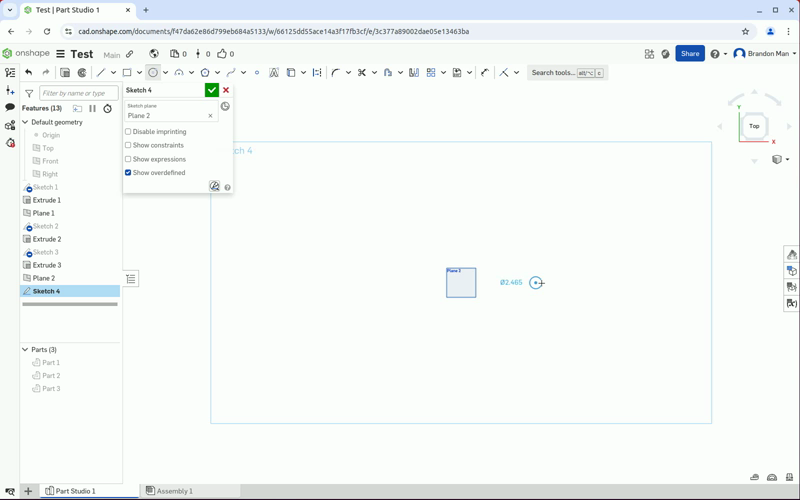
key(esc)
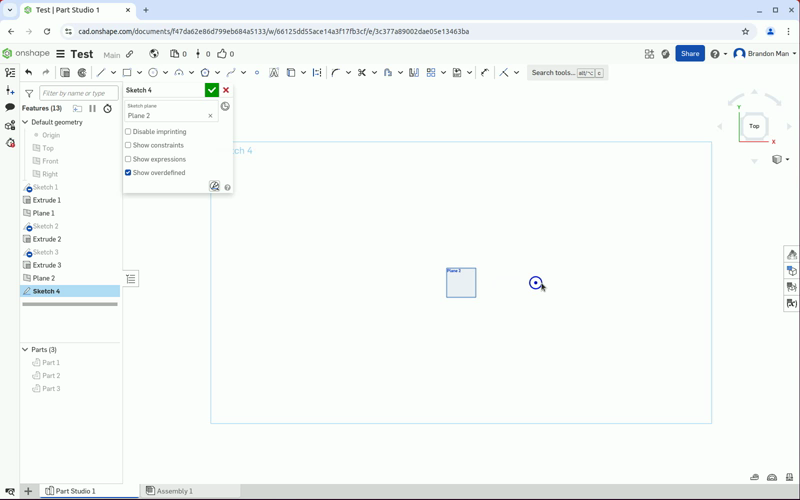
mouse_move(534, 288)
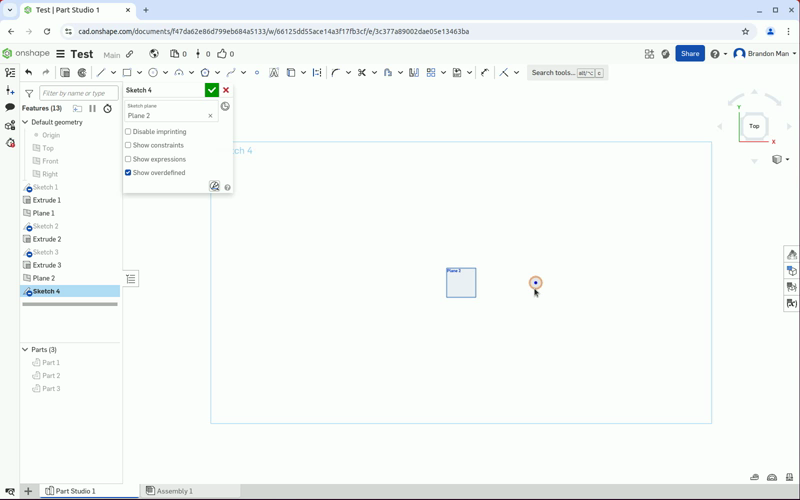
scroll(6)
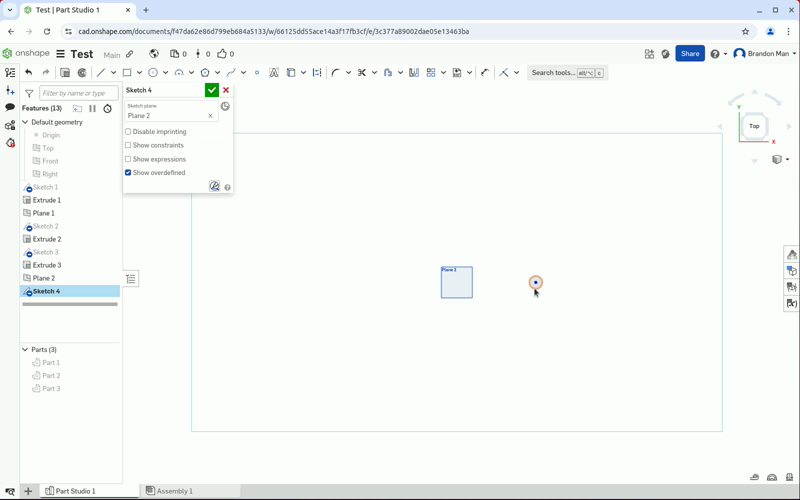
scroll(6)
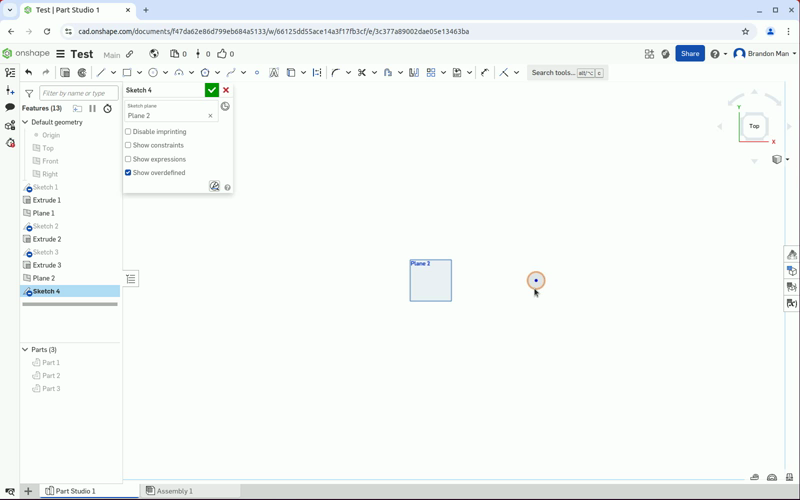
scroll(6)
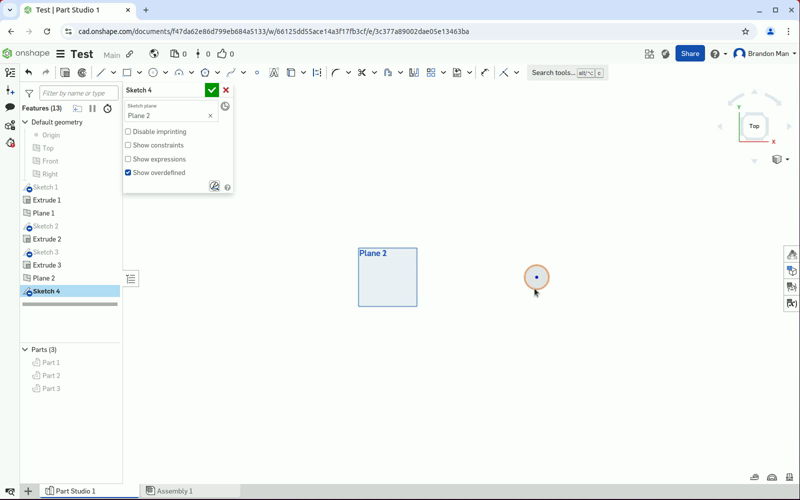
scroll(6)
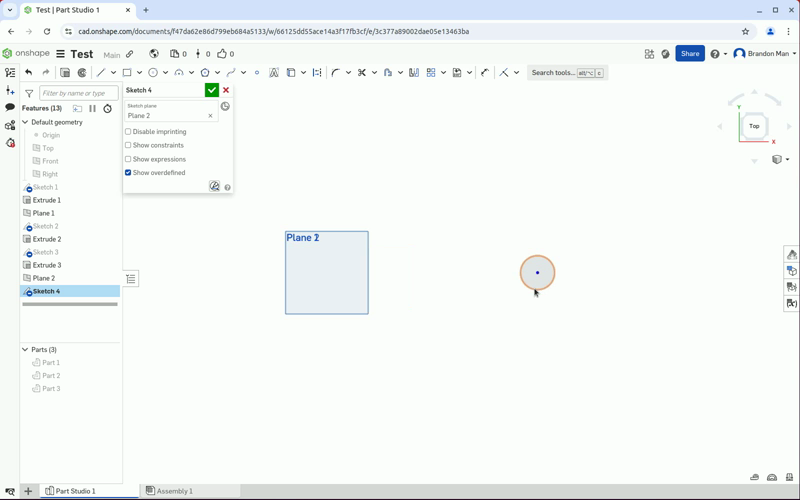
scroll(6)
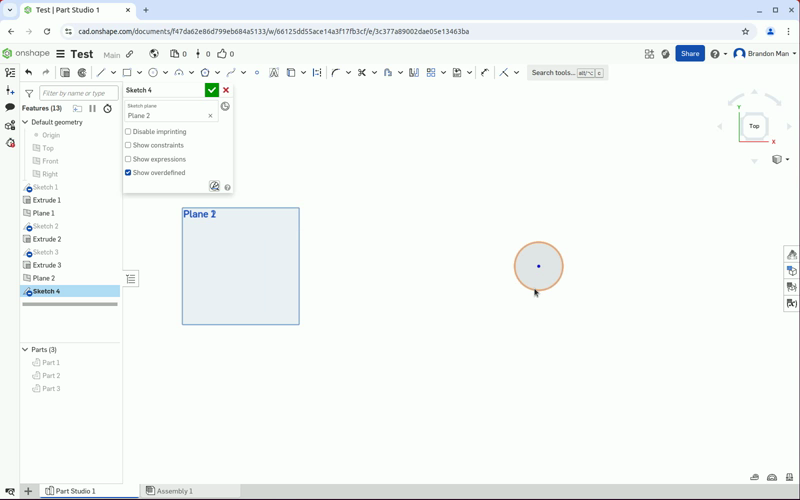
scroll(6)
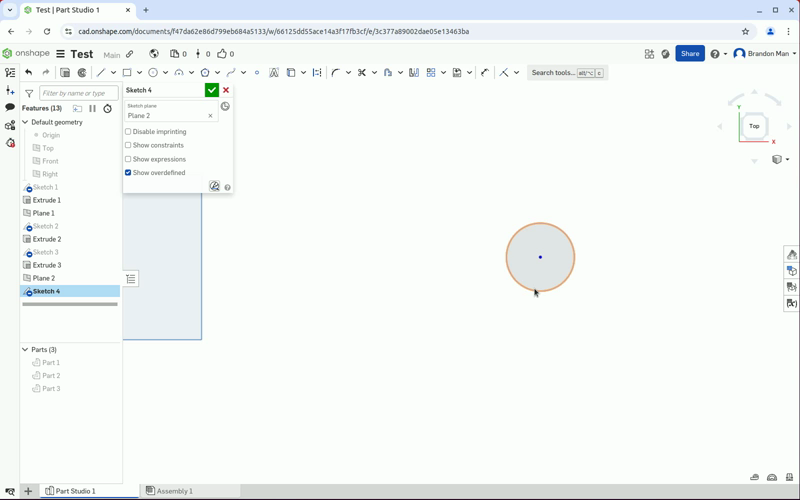
scroll(6)
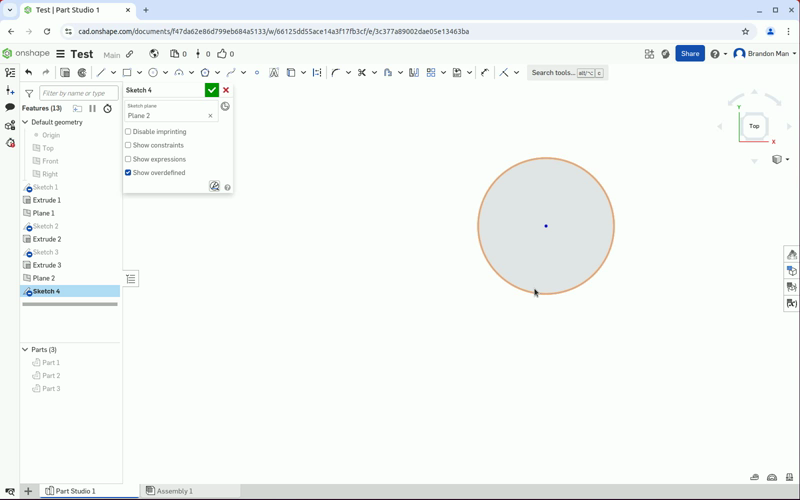
click(534, 288)
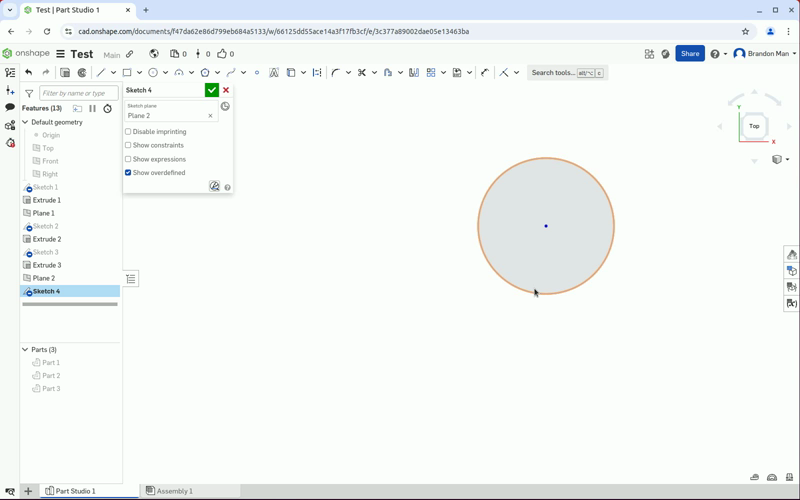
scroll(-6)
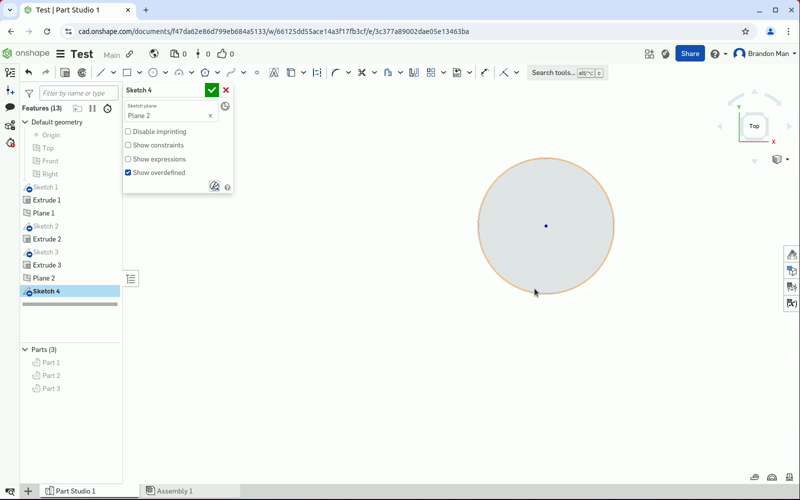
scroll(-6)
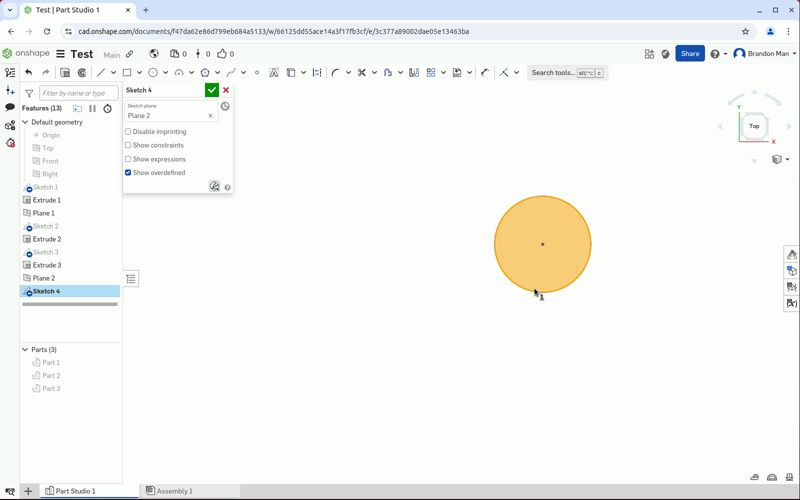
scroll(-6)
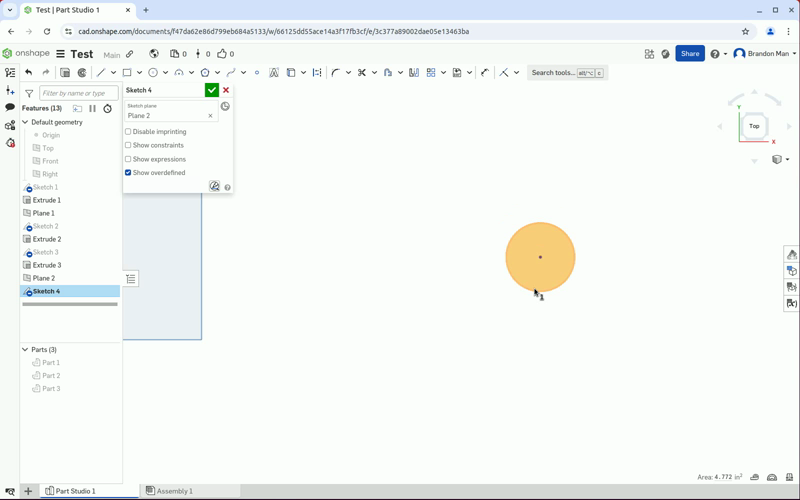
scroll(-6)
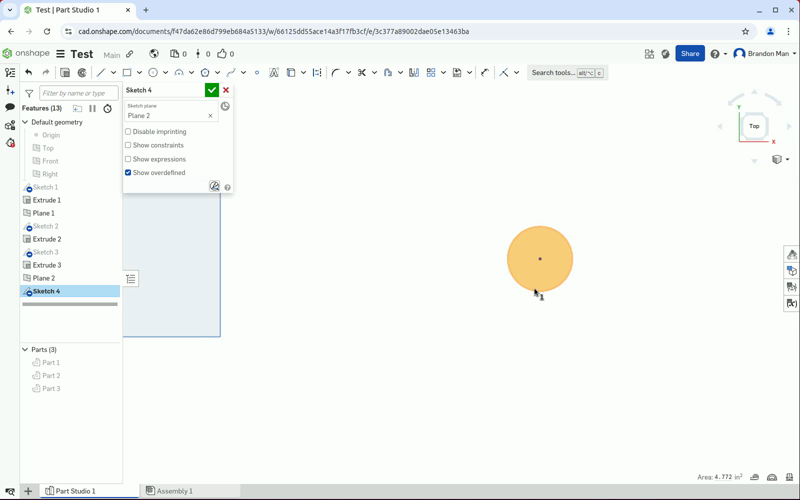
scroll(-6)
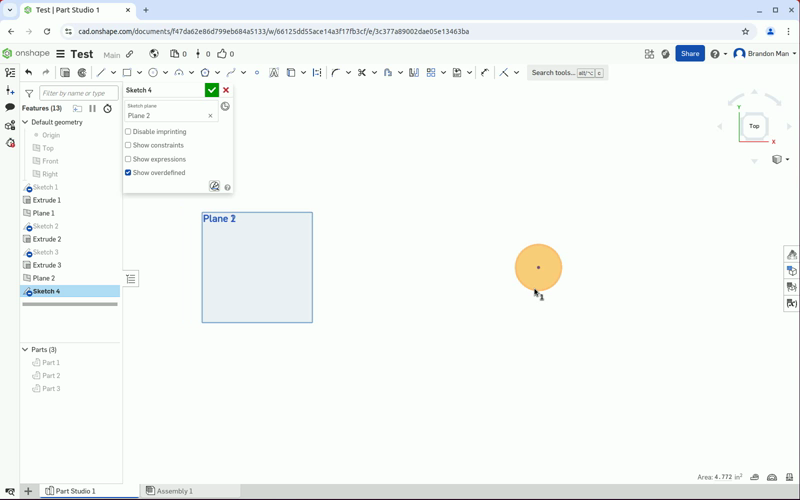
scroll(-6)
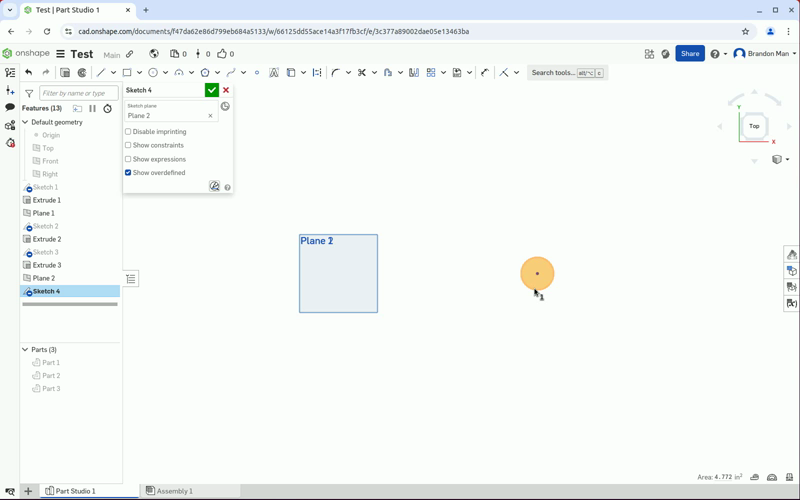
scroll(-6)
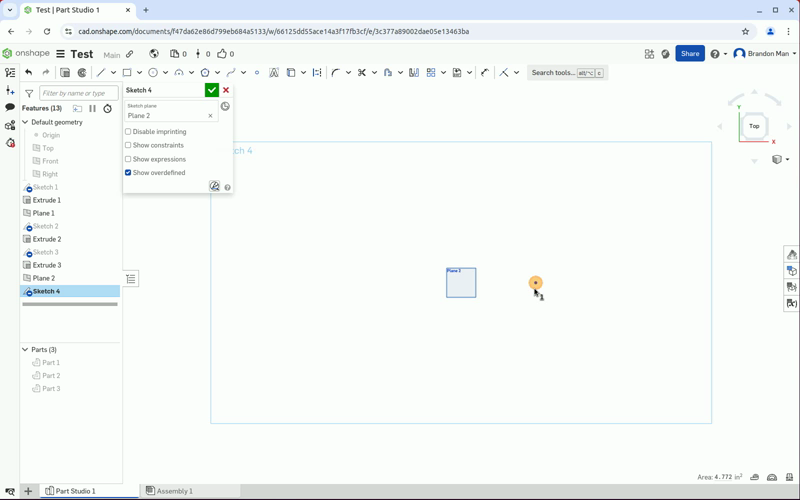
mouse_move(73, 352)
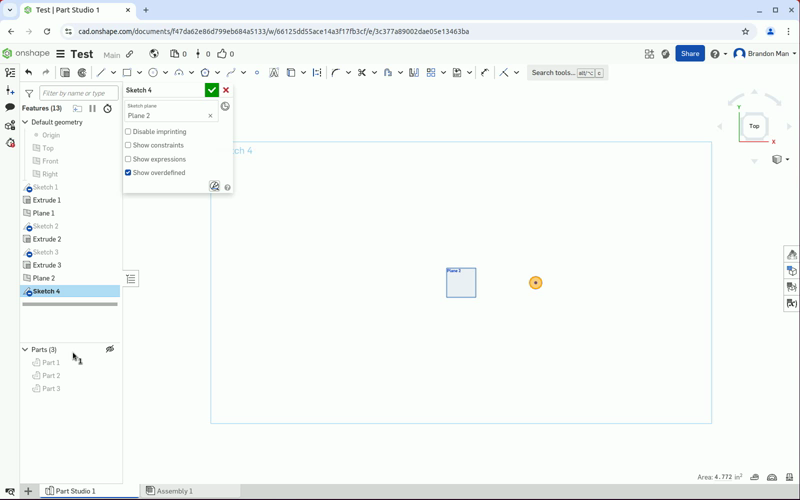
key(shift+y)
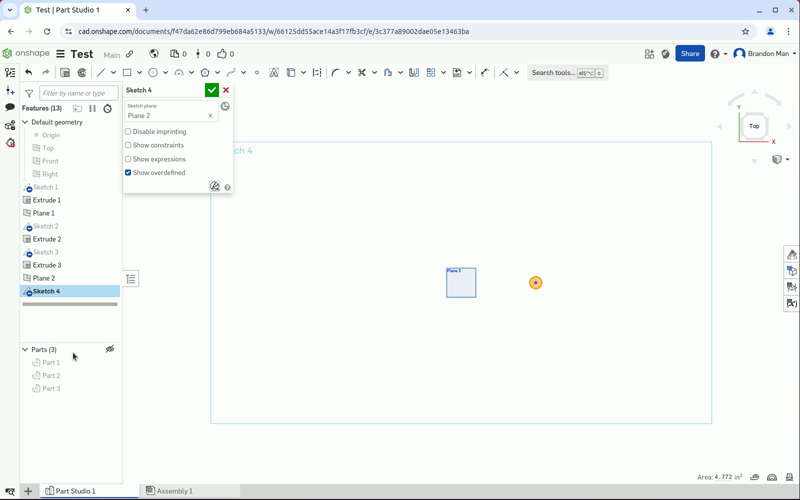
key(shift+e)
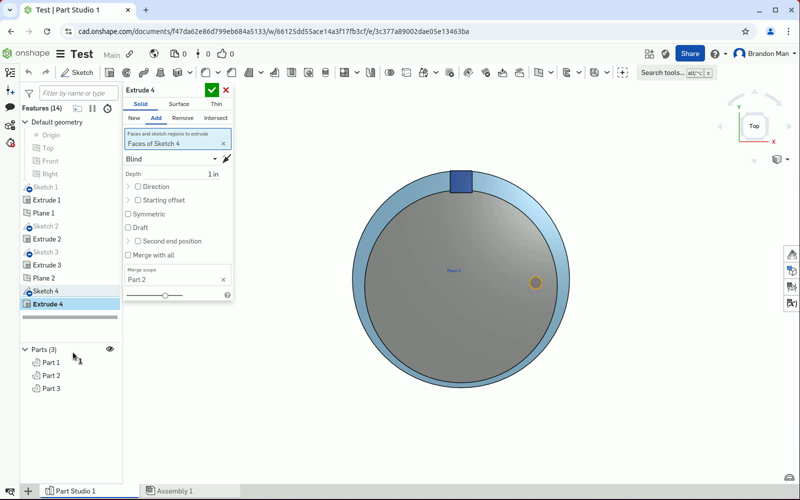
mouse_move(143, 106)
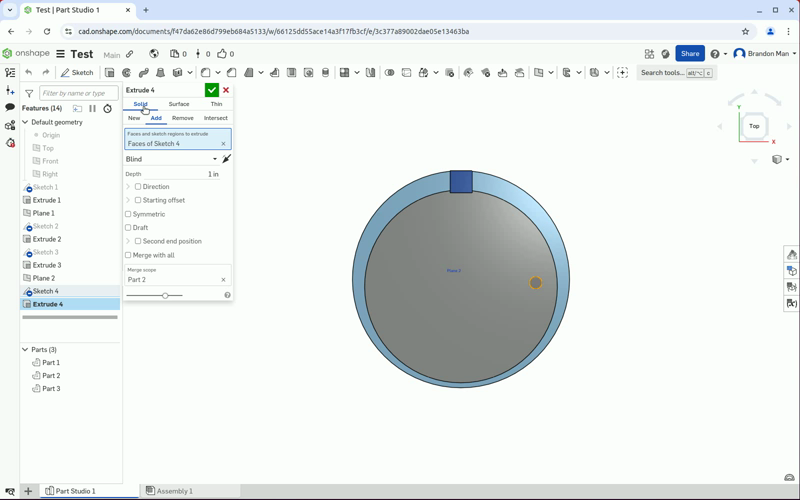
click(143, 106)
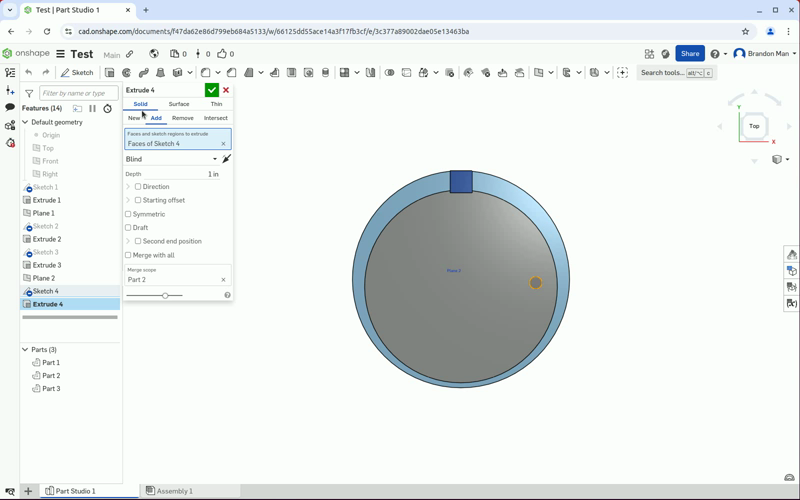
mouse_move(137, 120)
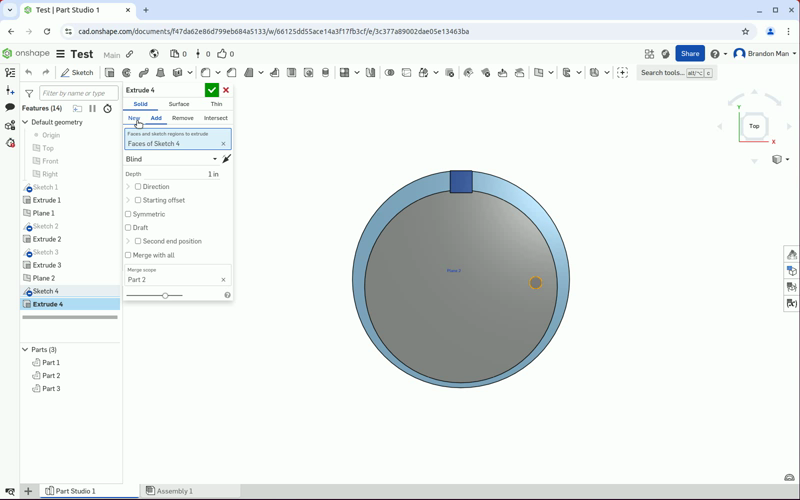
click(137, 120)
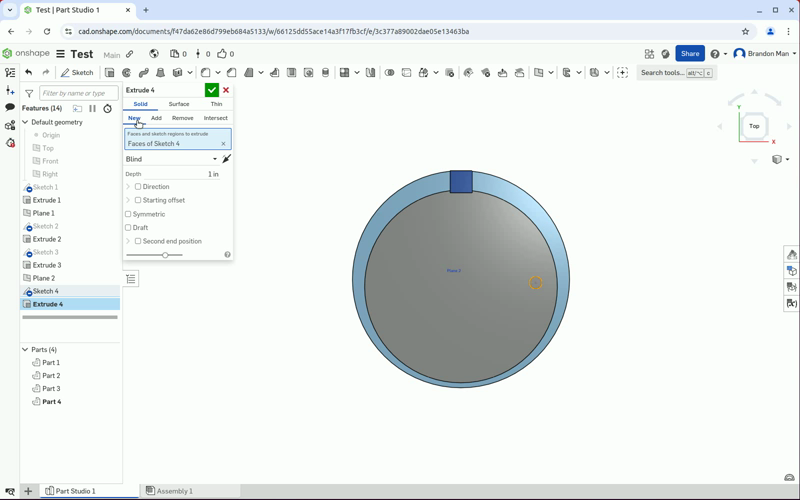
key(tab, 4)
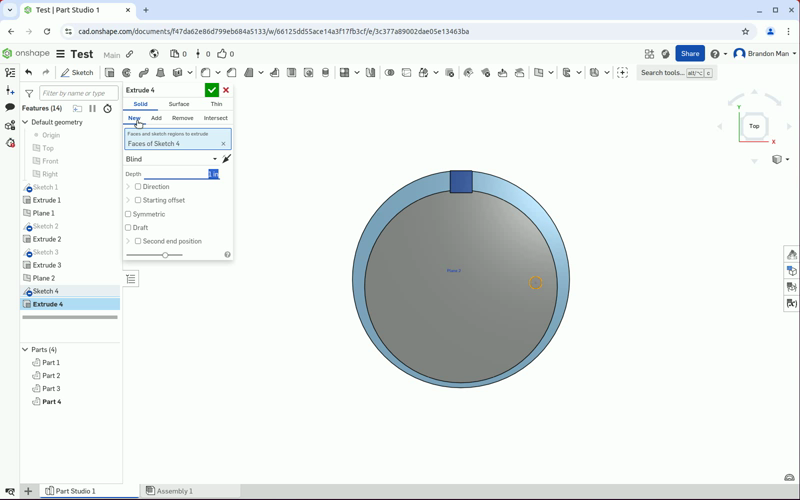
text(8.906)
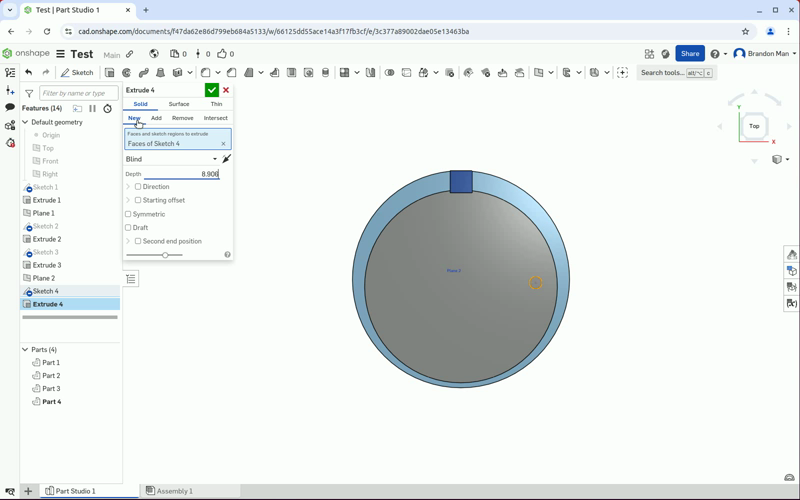
key(enter)
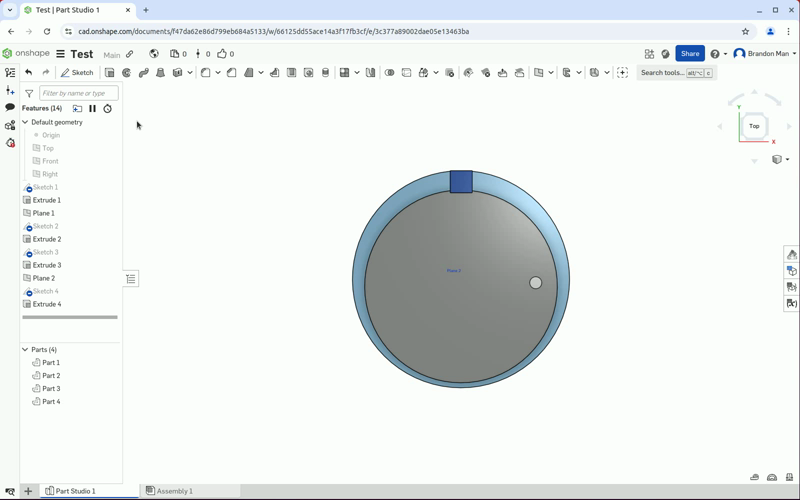
key(shift+h)
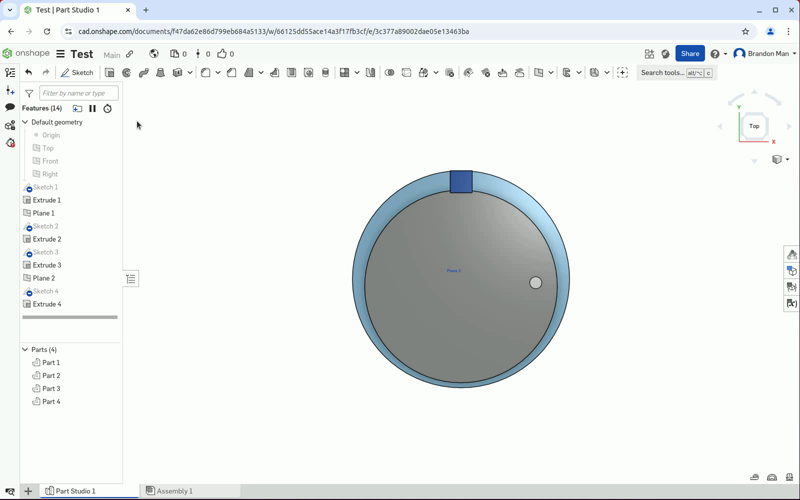
key(shift+h)
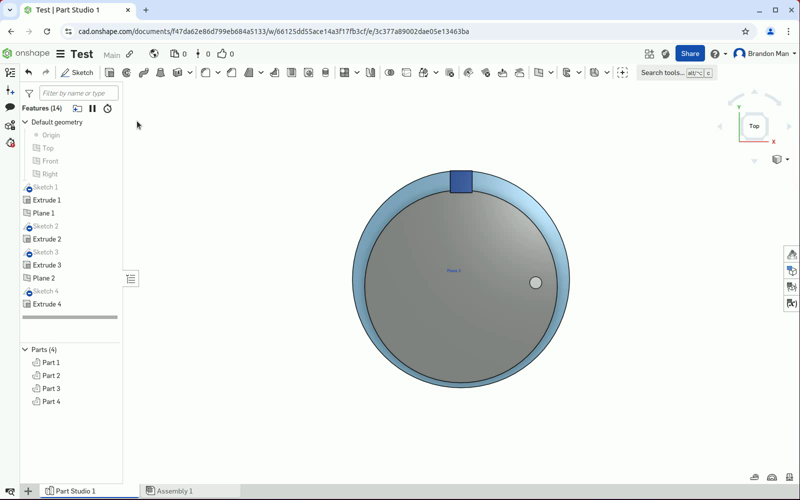
mouse_move(73, 189)
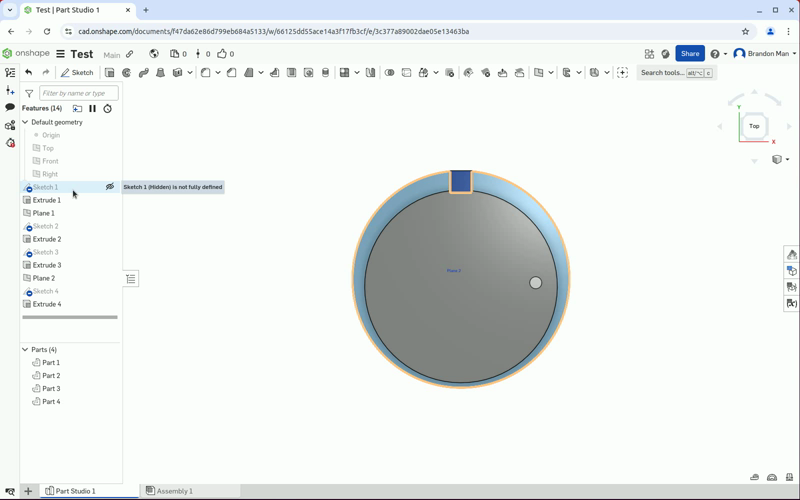
click(73, 189)
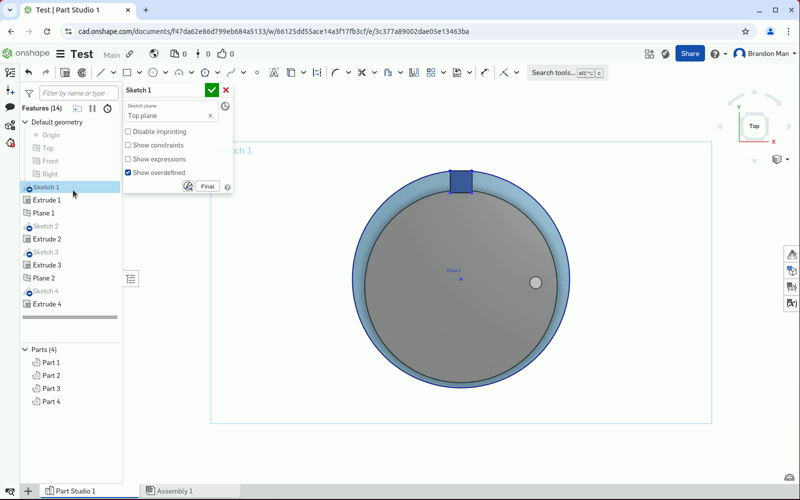
mouse_move(229, 92)
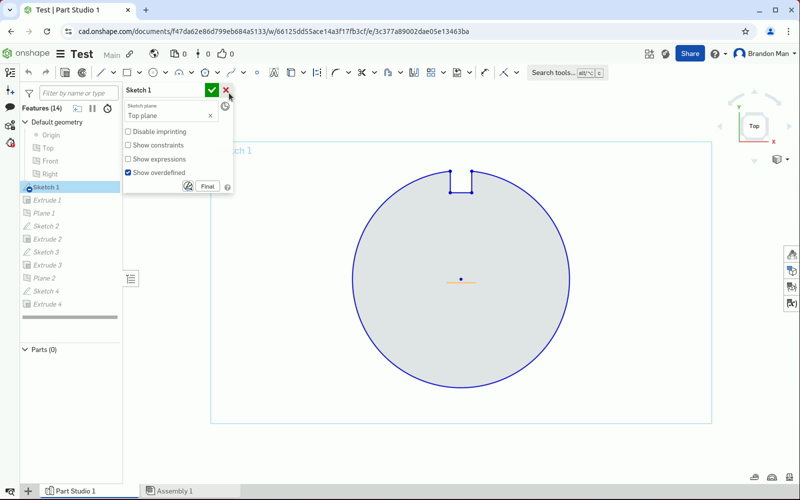
click(229, 92)
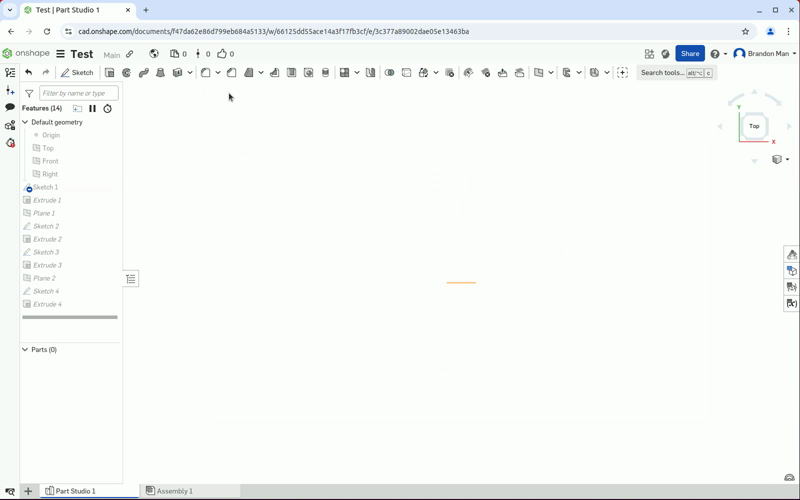
key(shift+s)
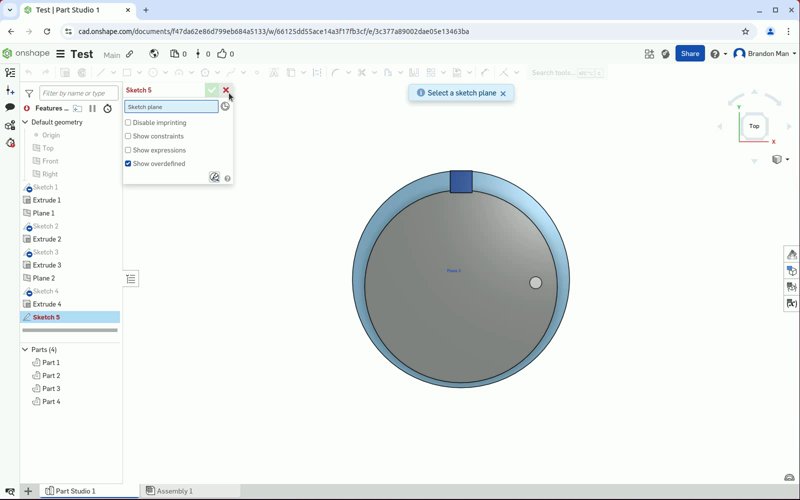
mouse_move(73, 280)
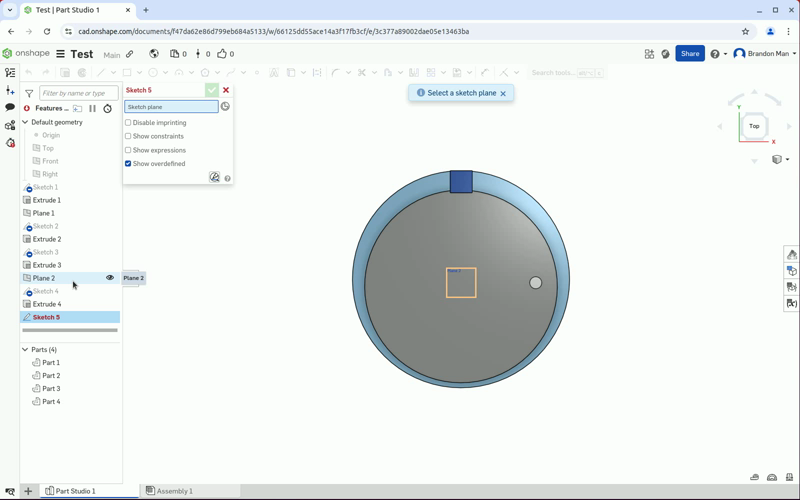
click(73, 280)
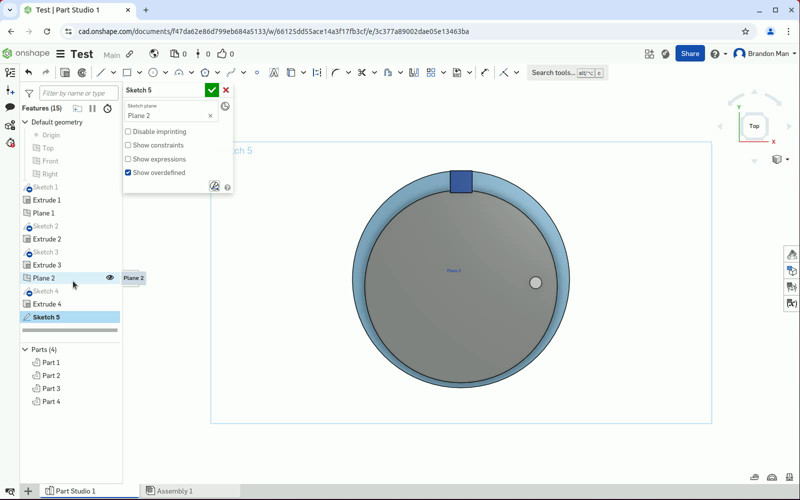
mouse_move(73, 352)
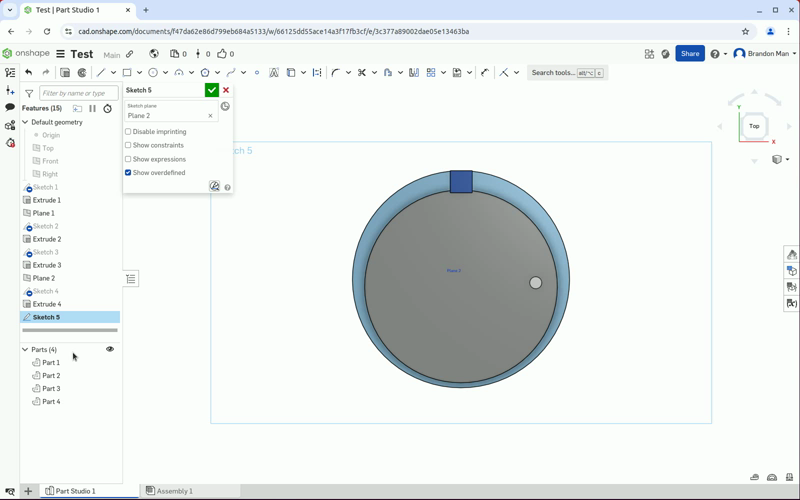
key(y)
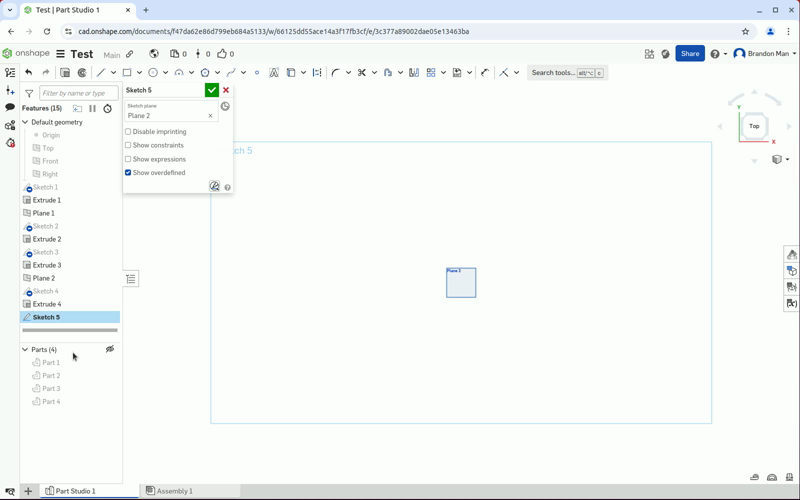
key(c)
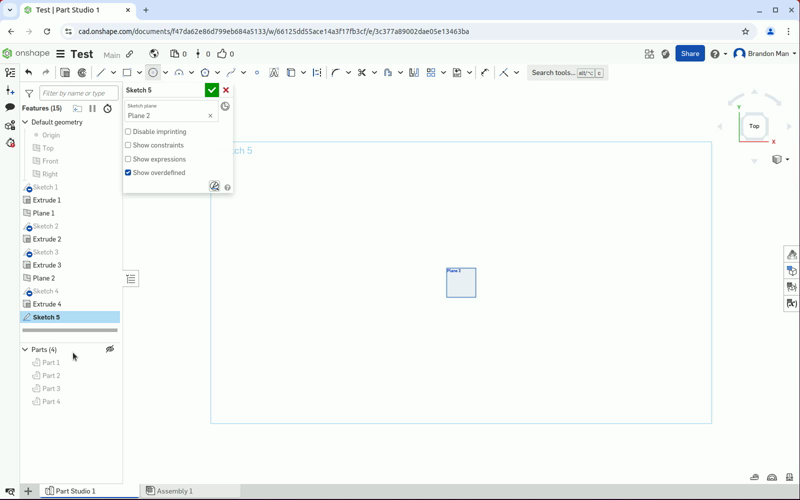
key_down(shift)
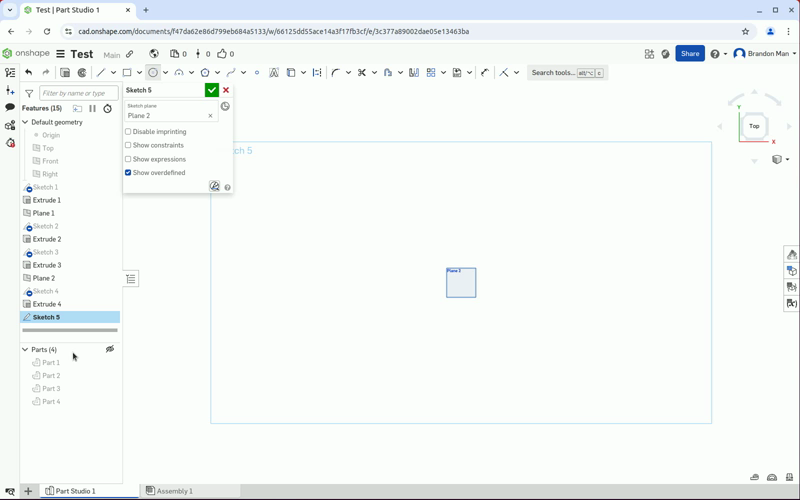
mouse_move(460, 357)
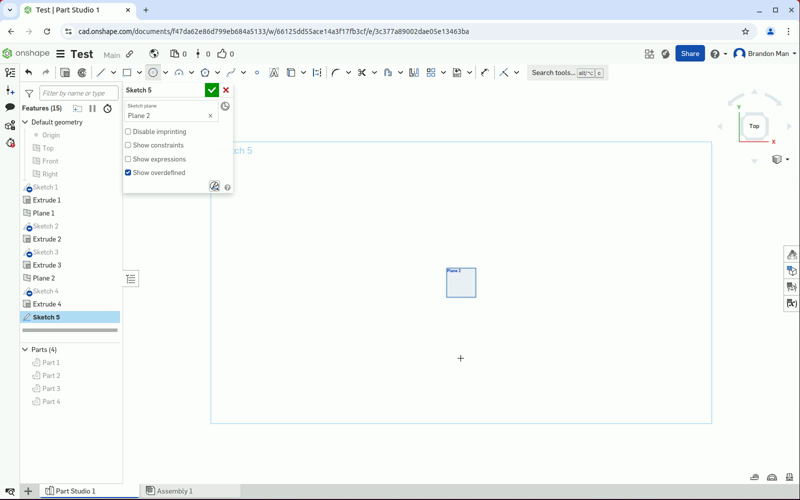
click(460, 357)
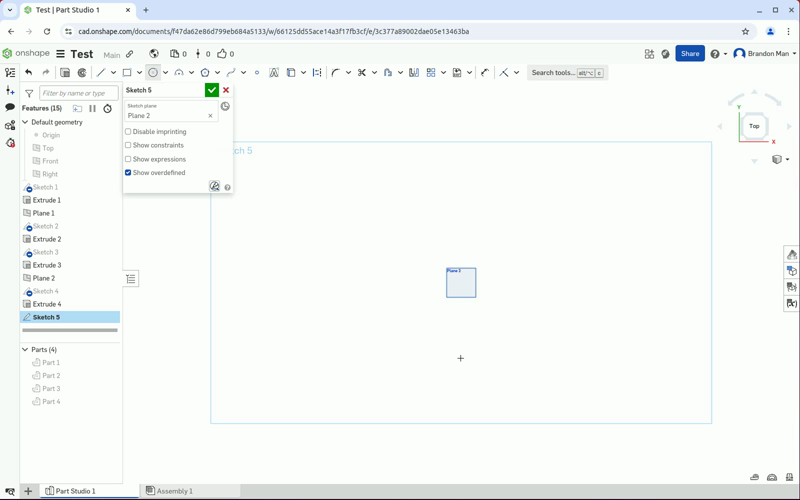
key_up(shift)
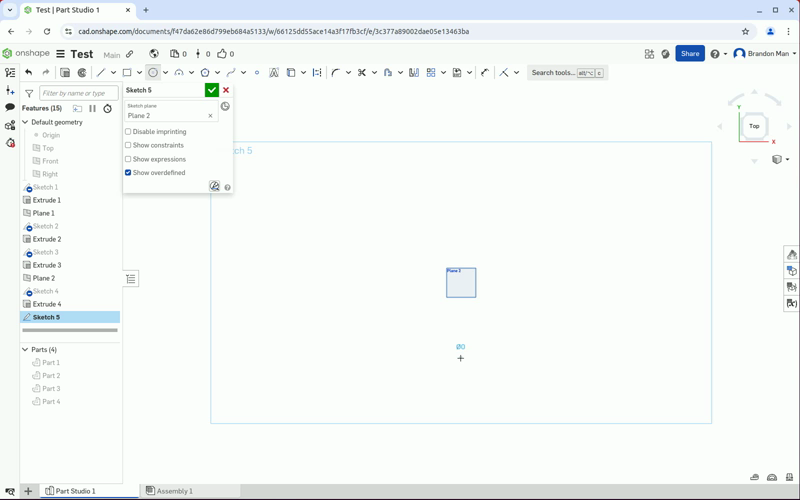
mouse_move(466, 357)
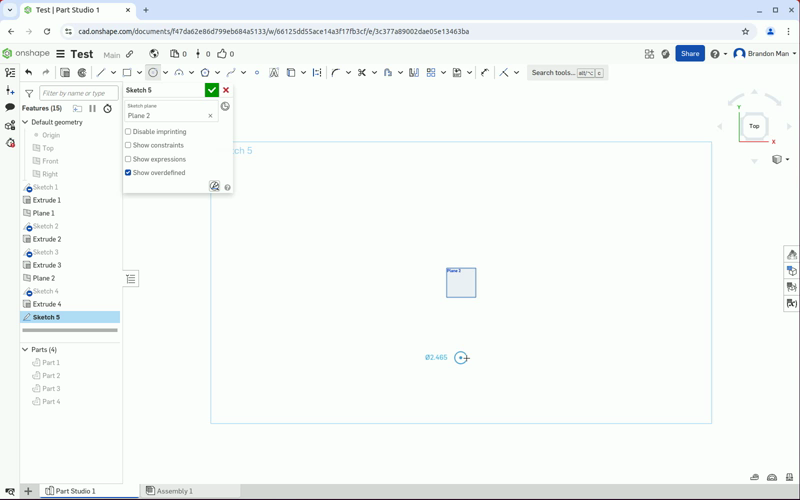
click(466, 357)
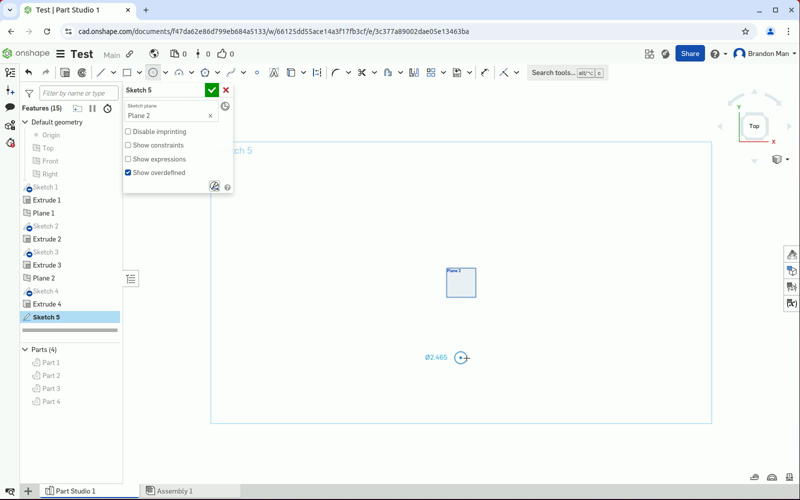
key(esc)
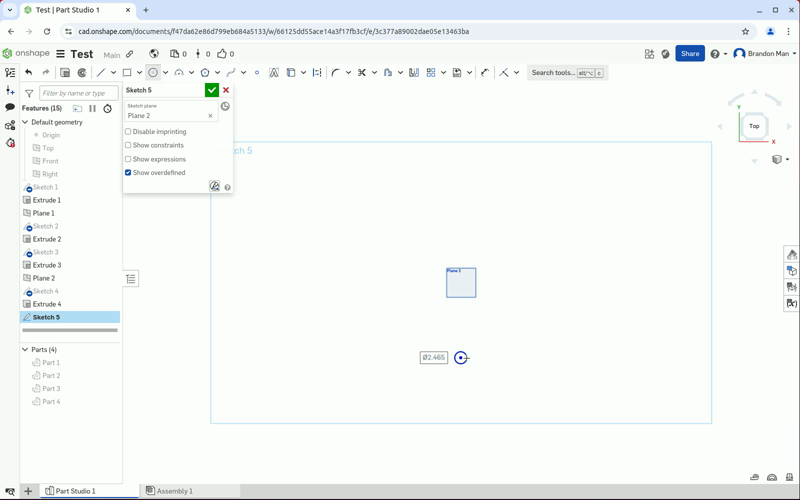
mouse_move(460, 360)
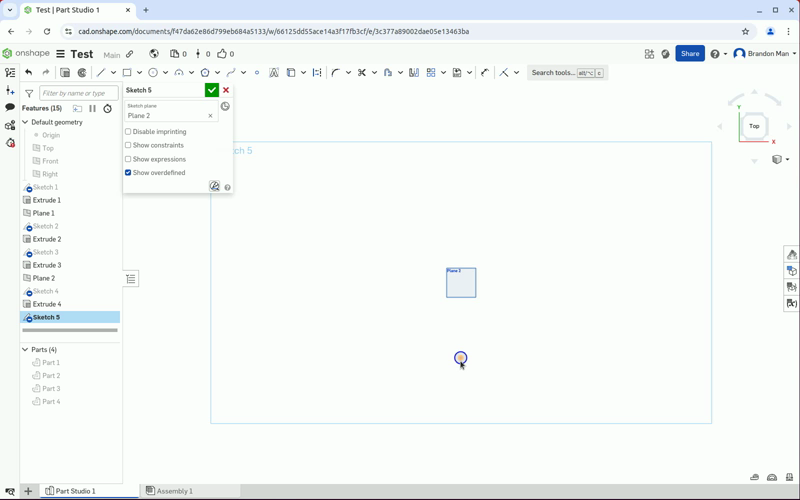
scroll(6)
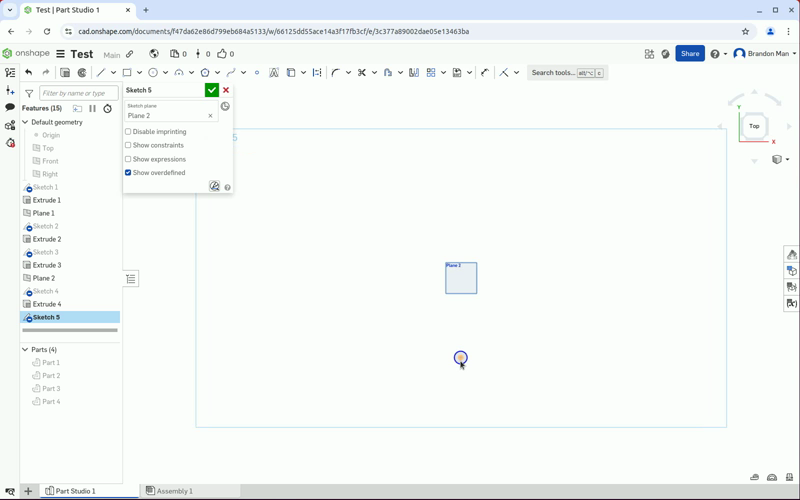
scroll(6)
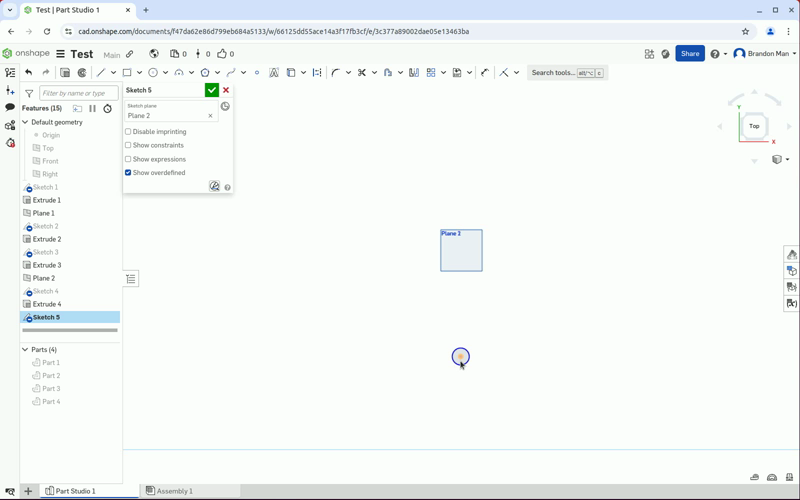
scroll(6)
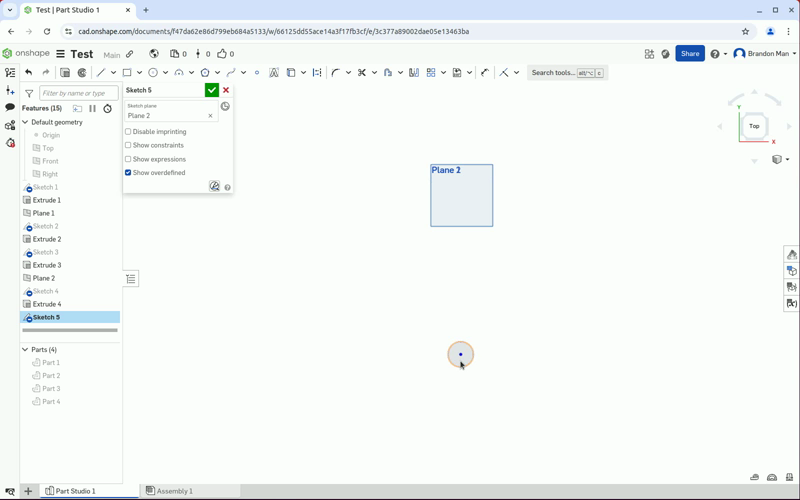
scroll(6)
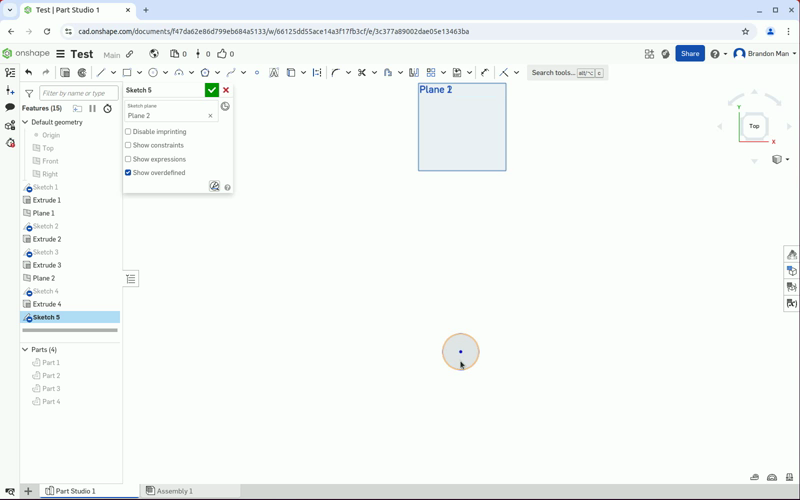
scroll(6)
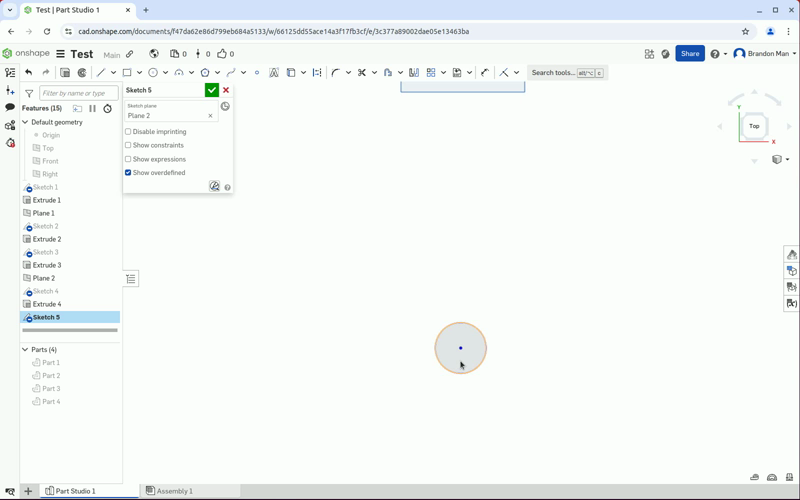
scroll(6)
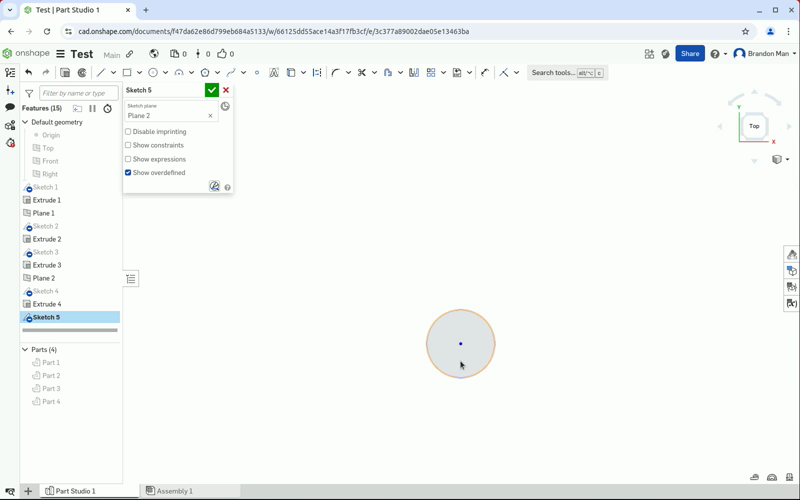
scroll(6)
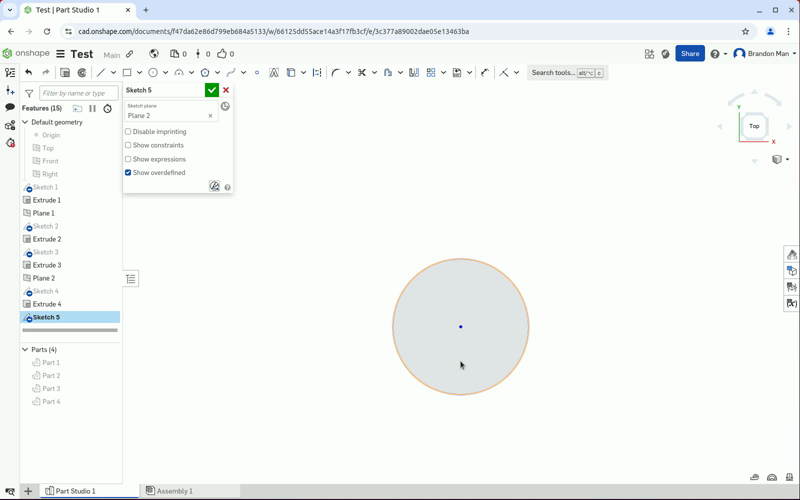
click(460, 360)
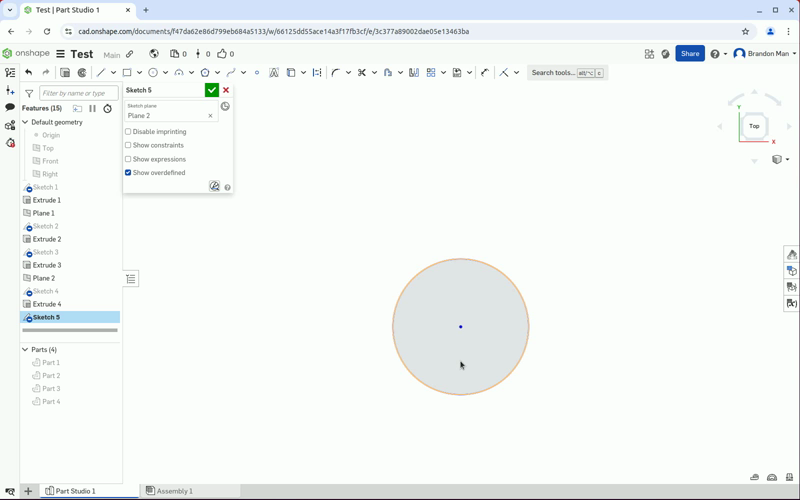
scroll(-6)
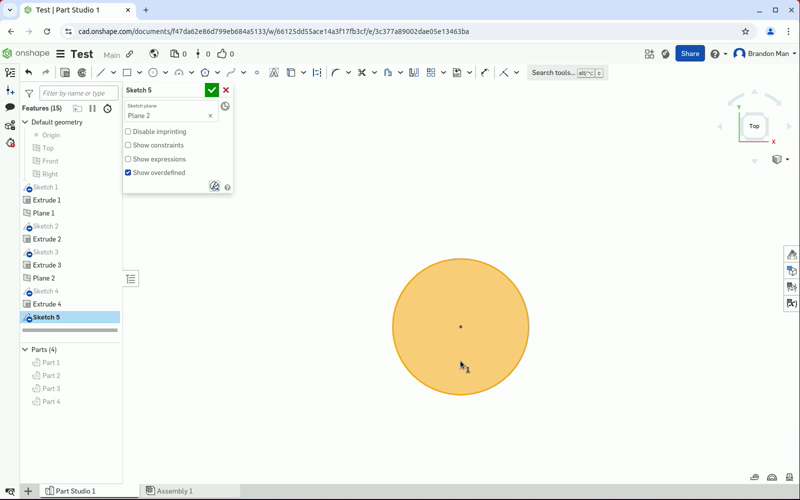
scroll(-6)
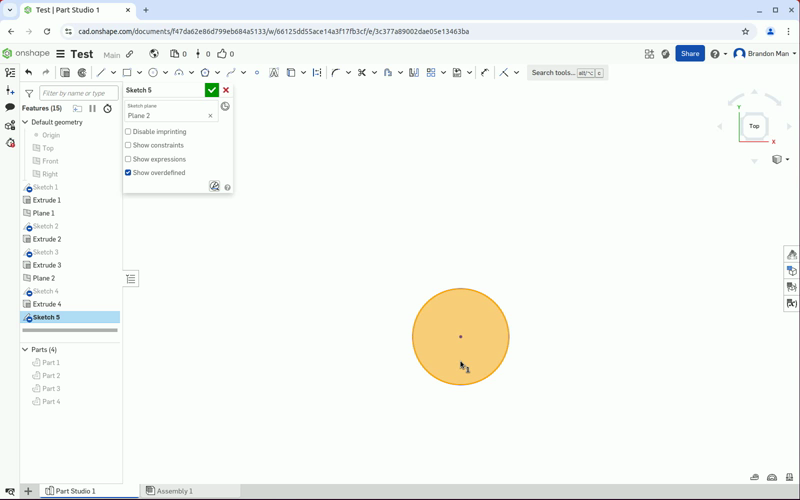
scroll(-6)
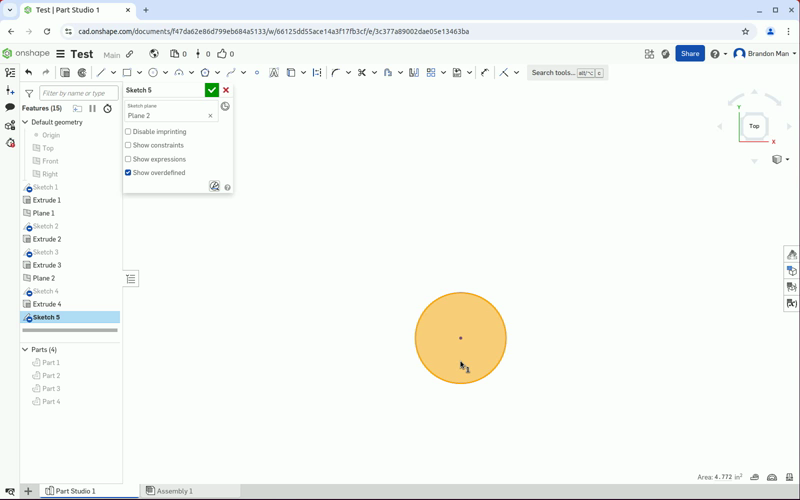
scroll(-6)
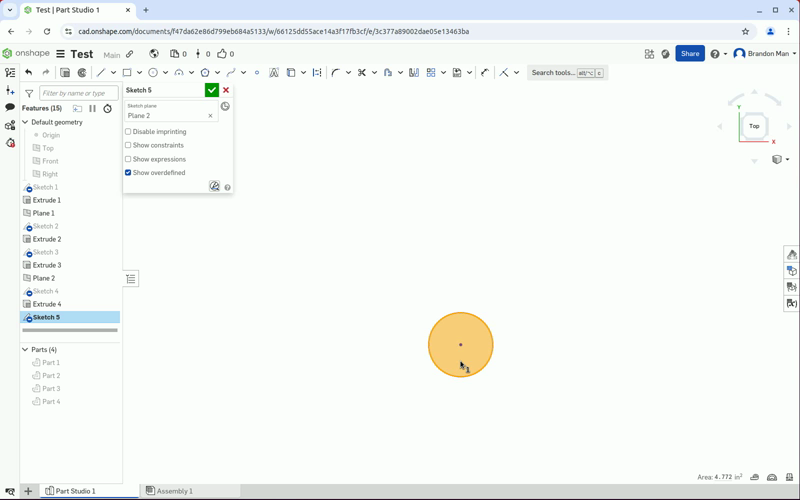
scroll(-6)
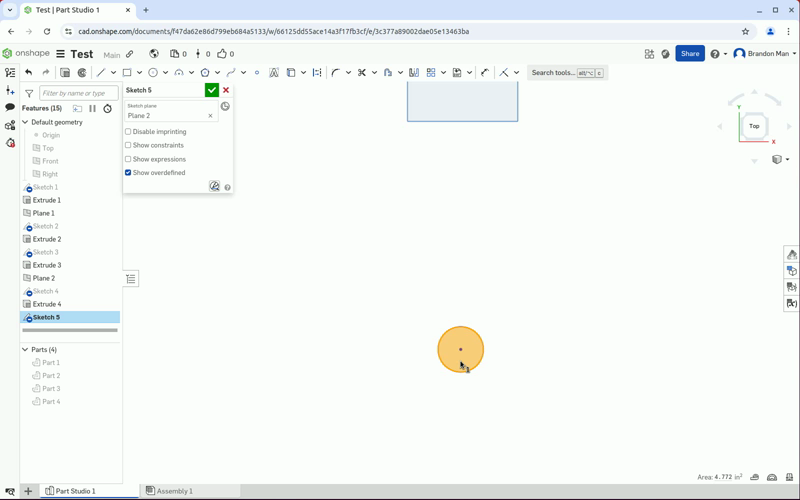
scroll(-6)
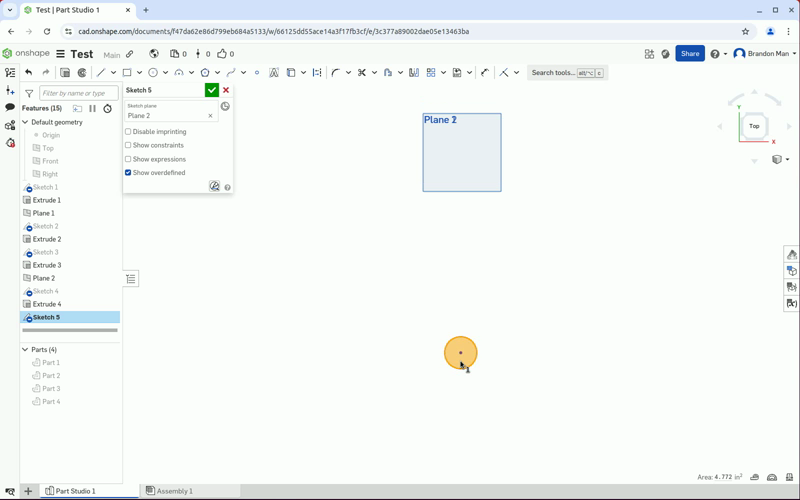
scroll(-6)
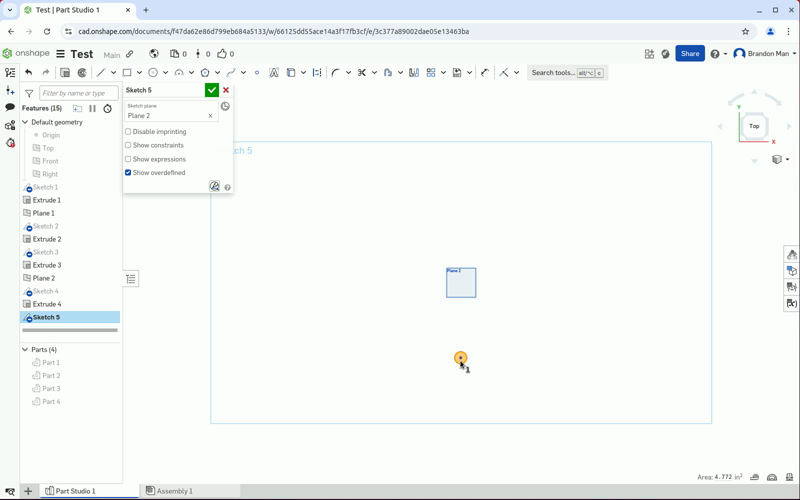
mouse_move(73, 352)
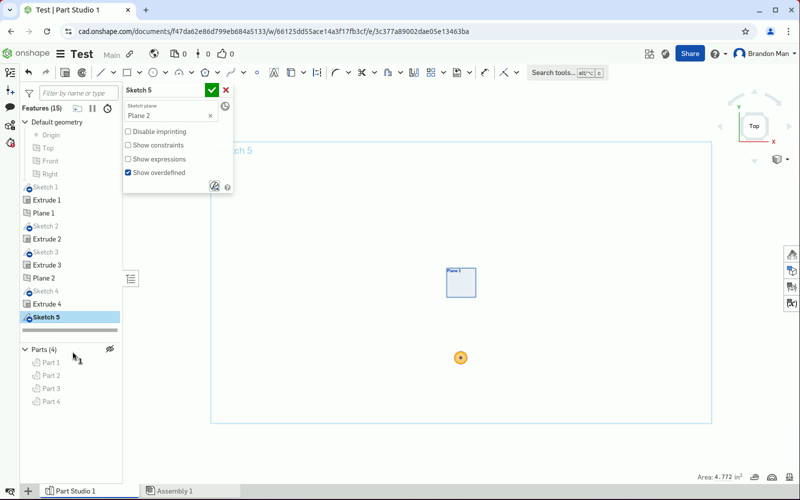
key(shift+y)
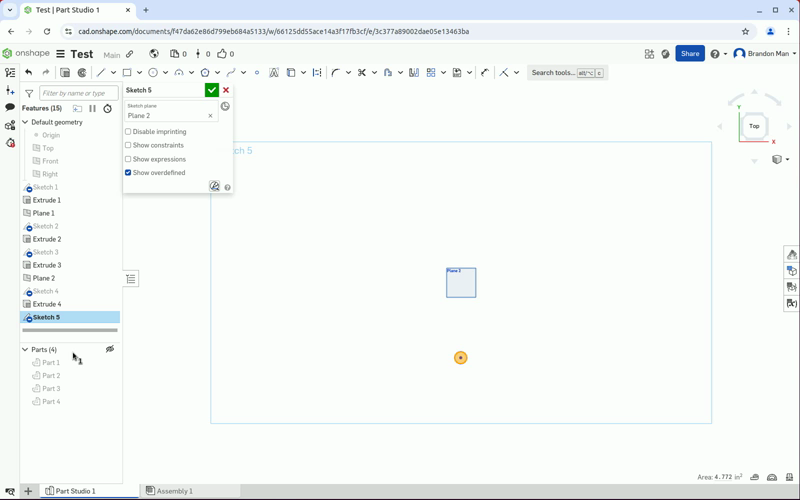
key(shift+e)
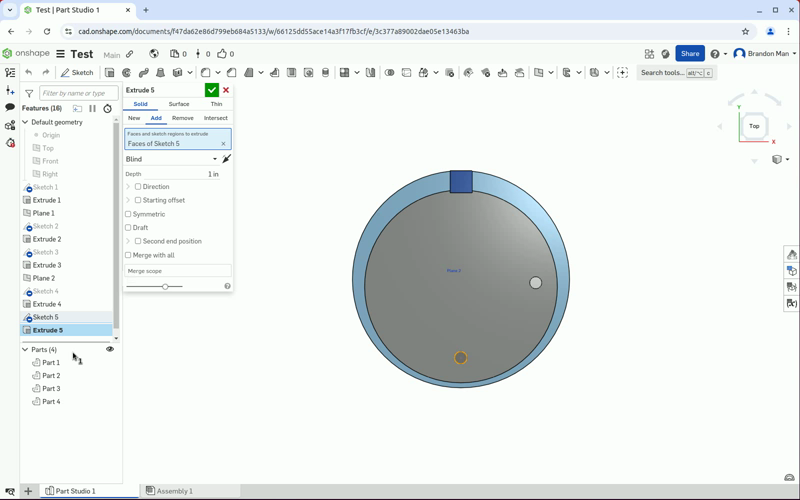
mouse_move(143, 106)
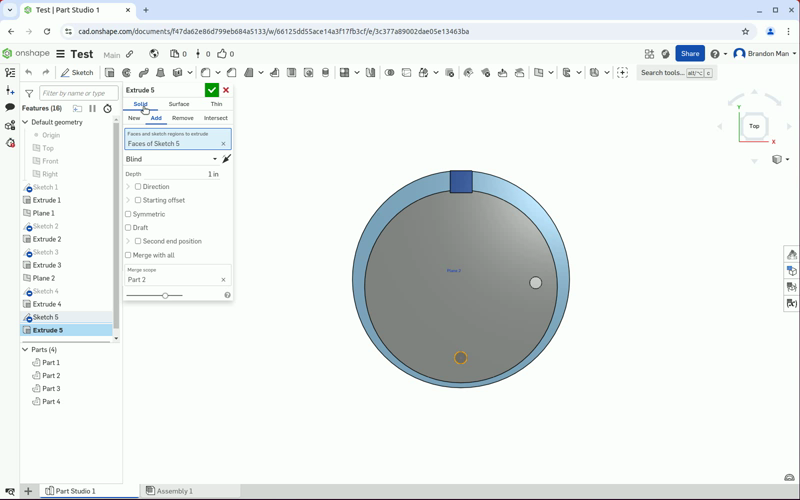
click(143, 106)
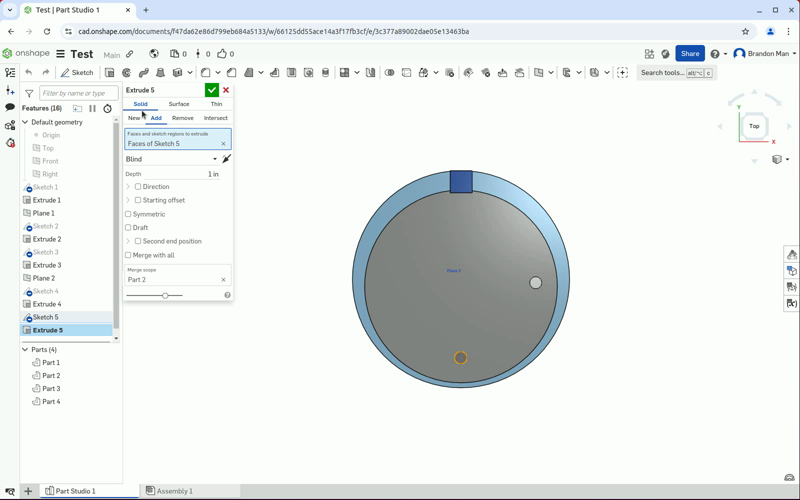
mouse_move(137, 120)
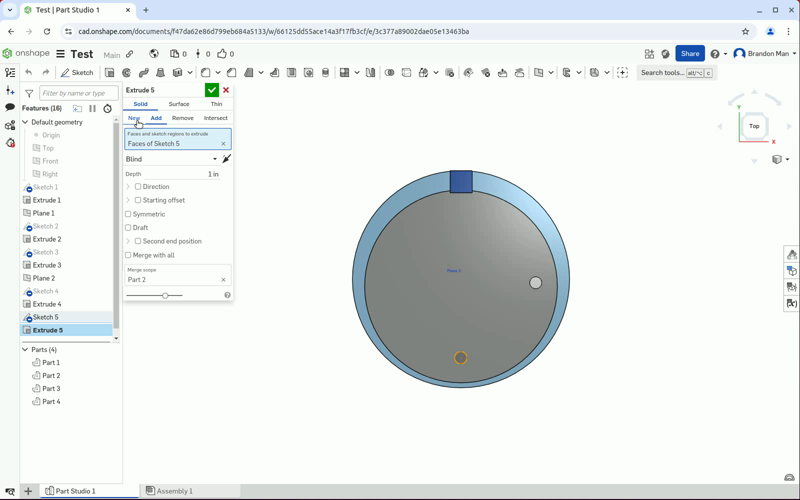
click(137, 120)
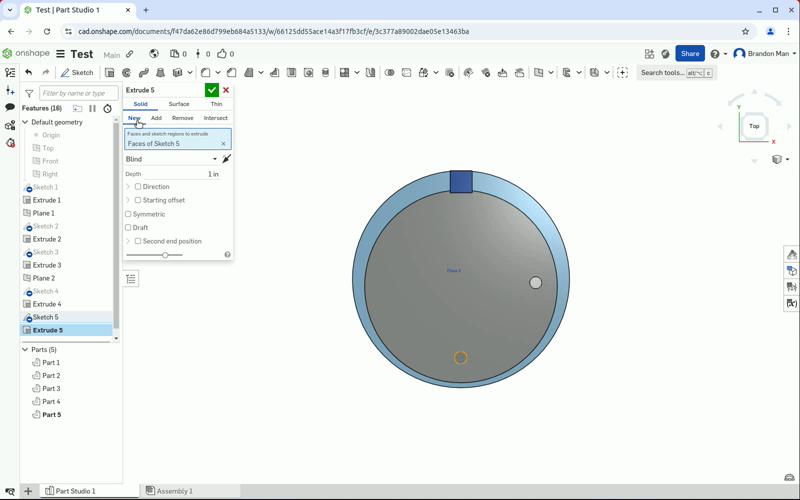
key(tab, 4)
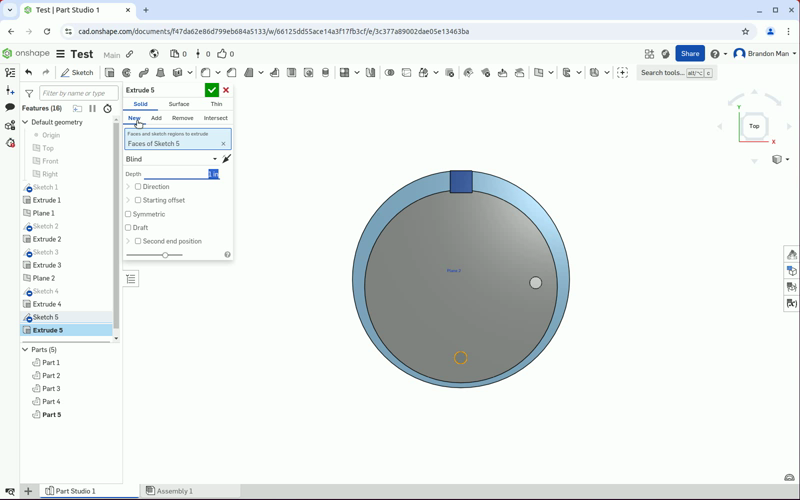
text(8.906)
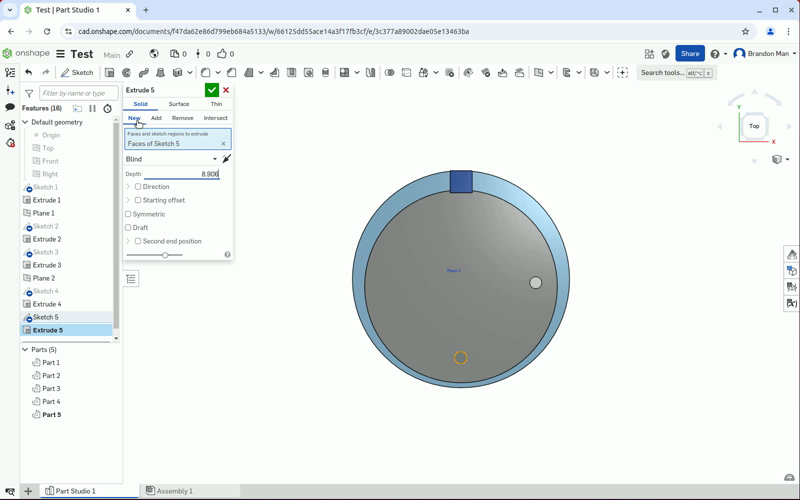
key(enter)
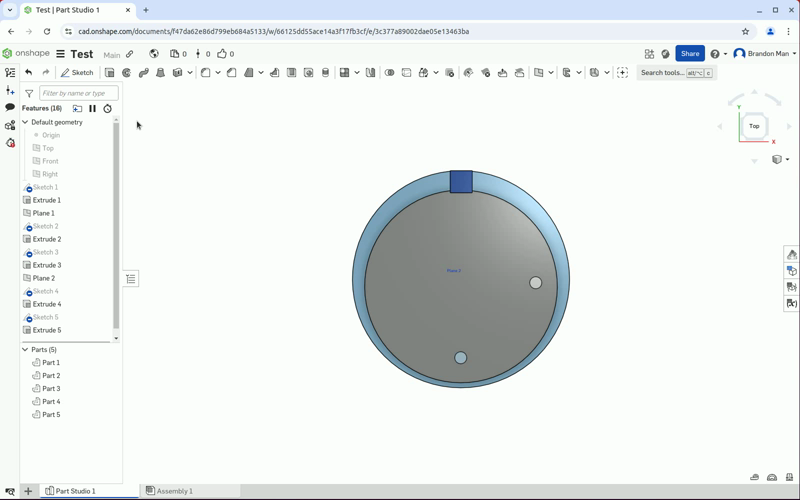
key(shift+h)
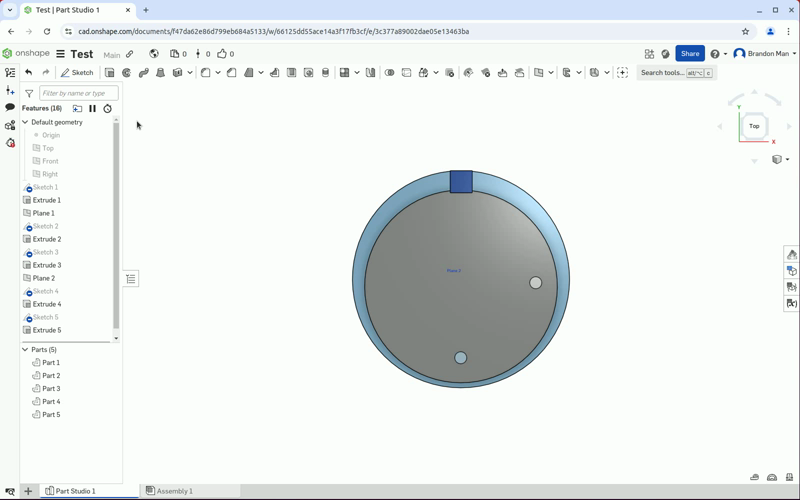
key(shift+h)
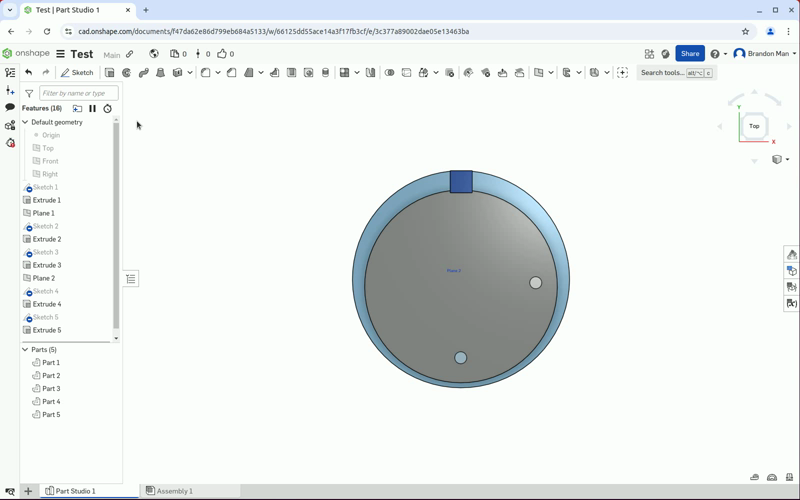
mouse_move(69, 189)
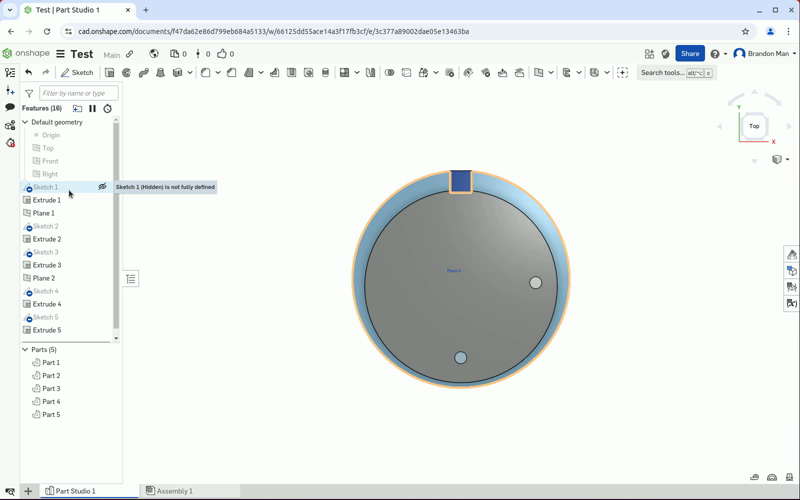
click(69, 189)
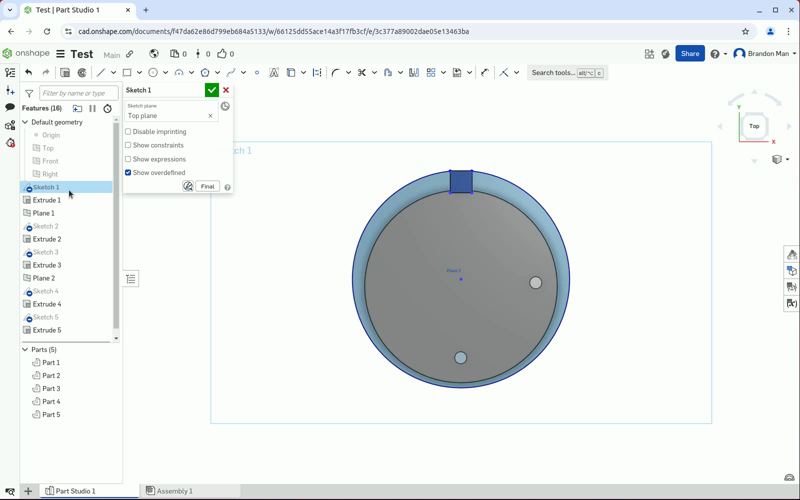
mouse_move(229, 92)
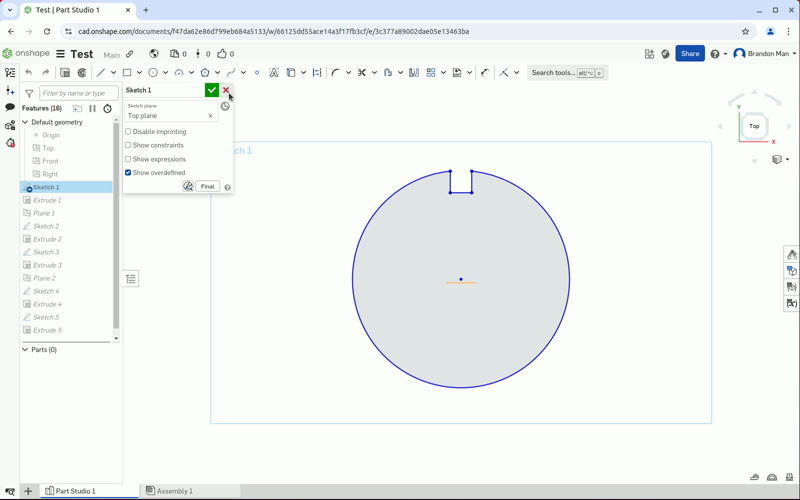
click(229, 92)
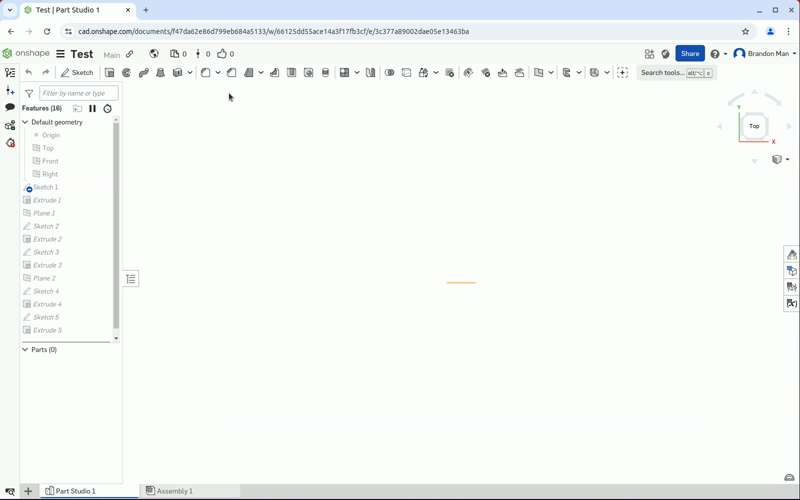
key(shift+s)
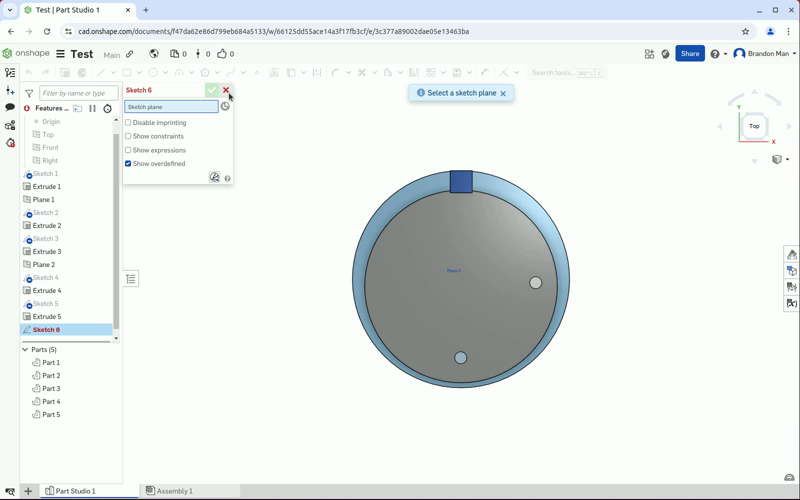
mouse_move(69, 267)
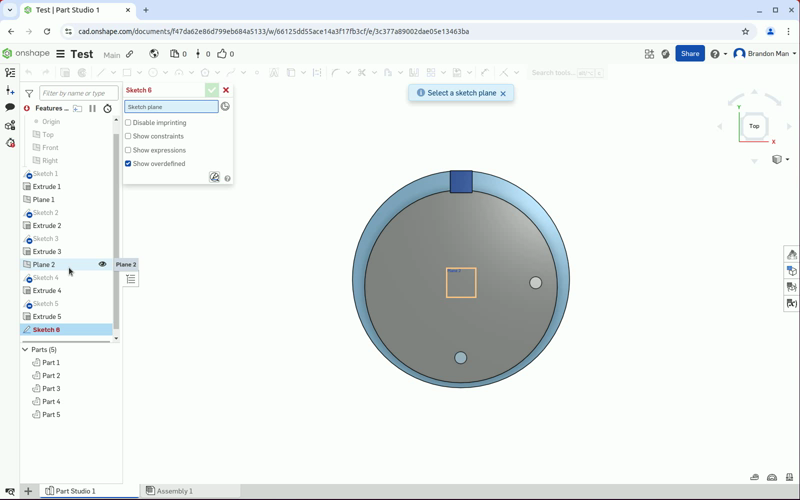
click(69, 267)
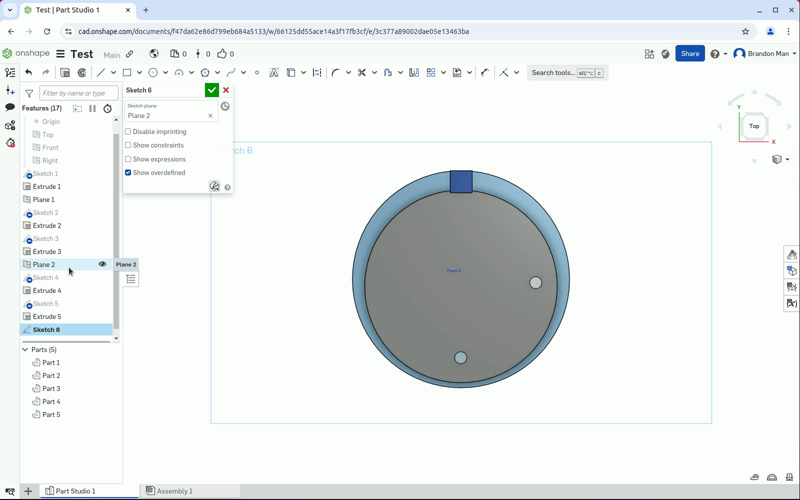
mouse_move(73, 352)
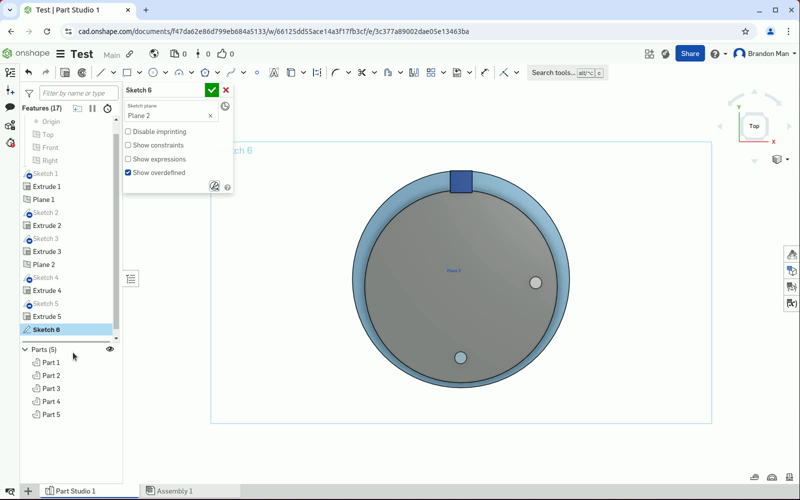
key(y)
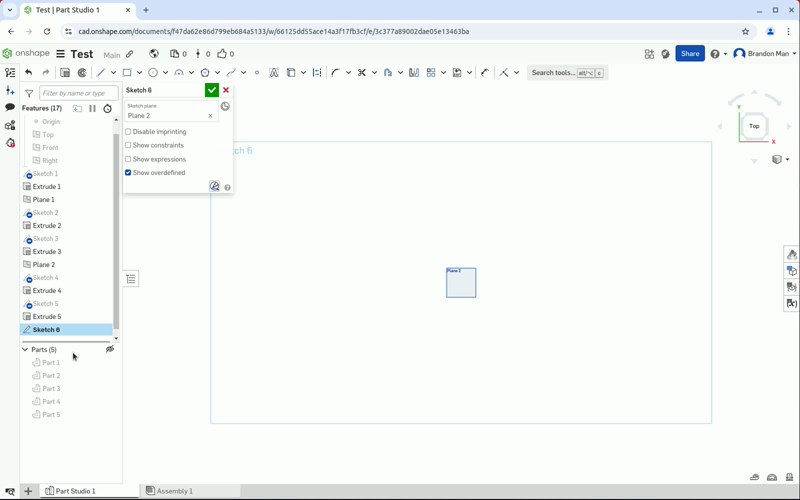
key(c)
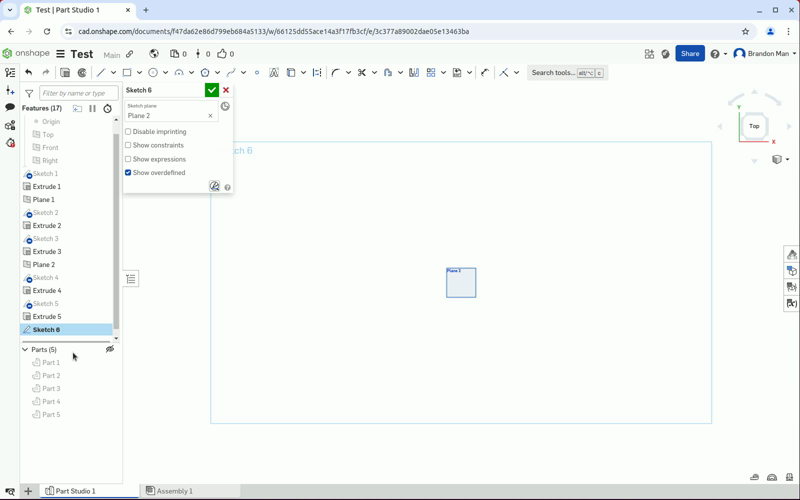
key_down(shift)
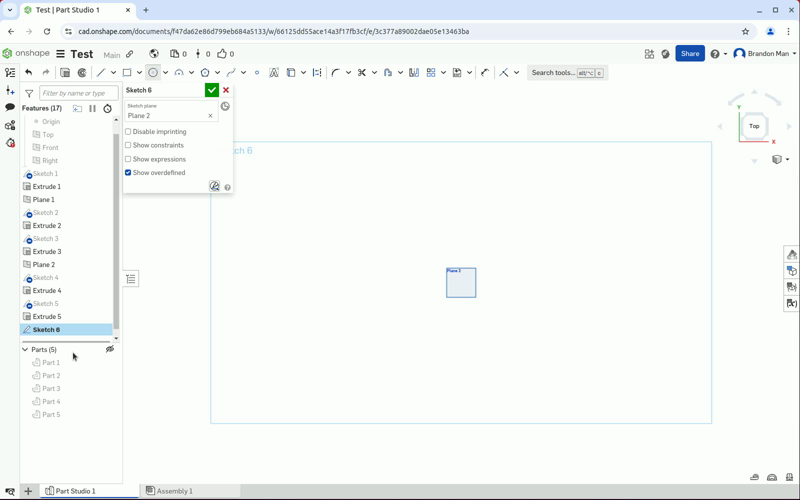
mouse_move(385, 282)
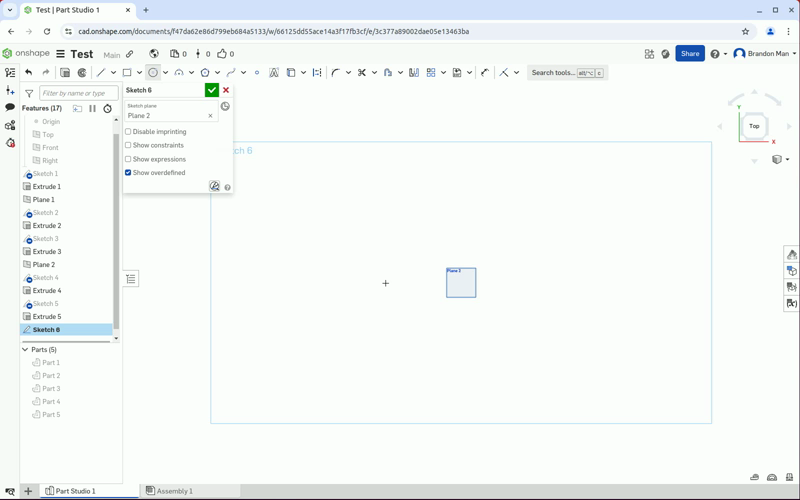
click(385, 282)
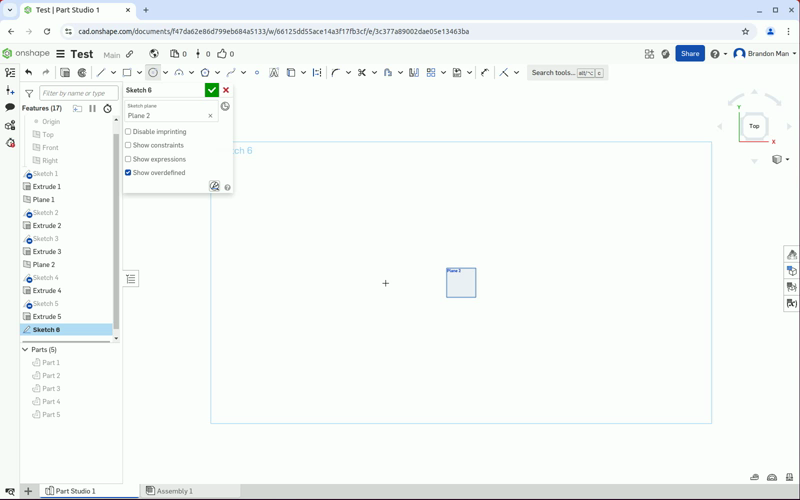
key_up(shift)
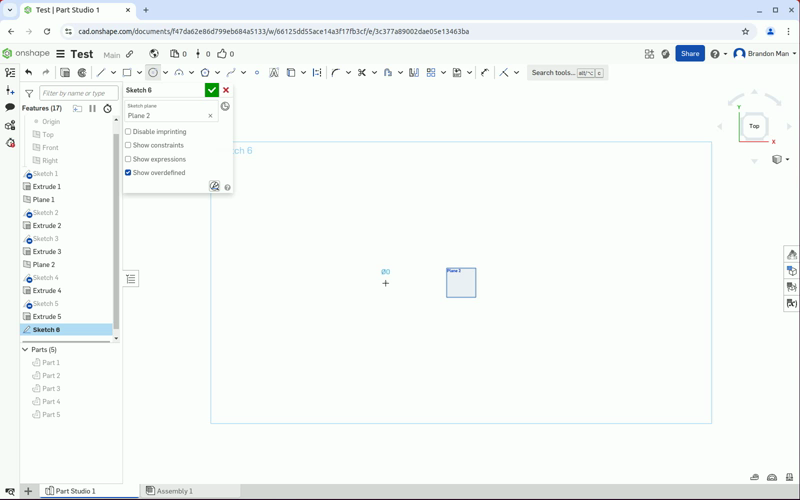
mouse_move(391, 282)
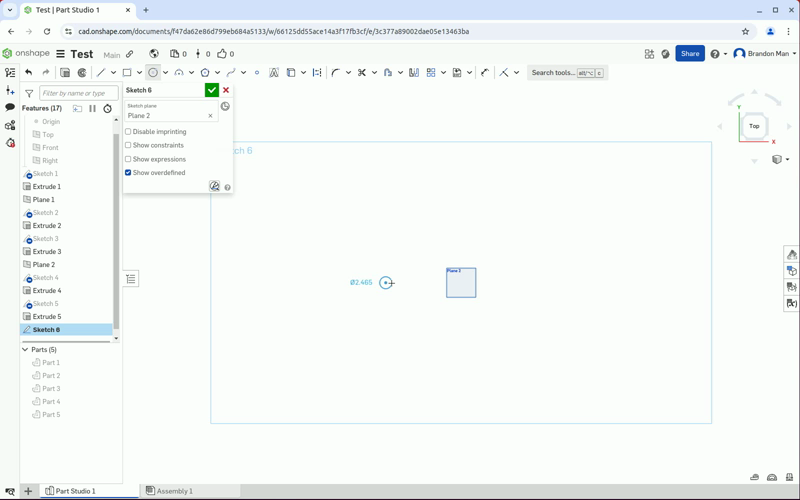
click(391, 282)
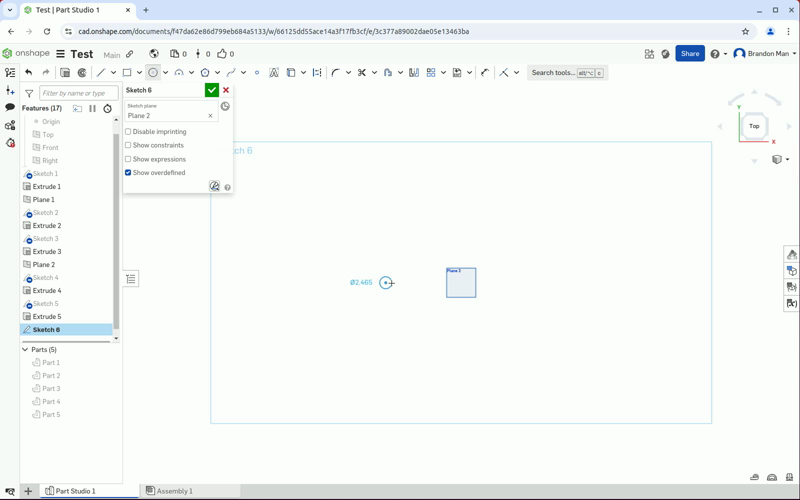
key(esc)
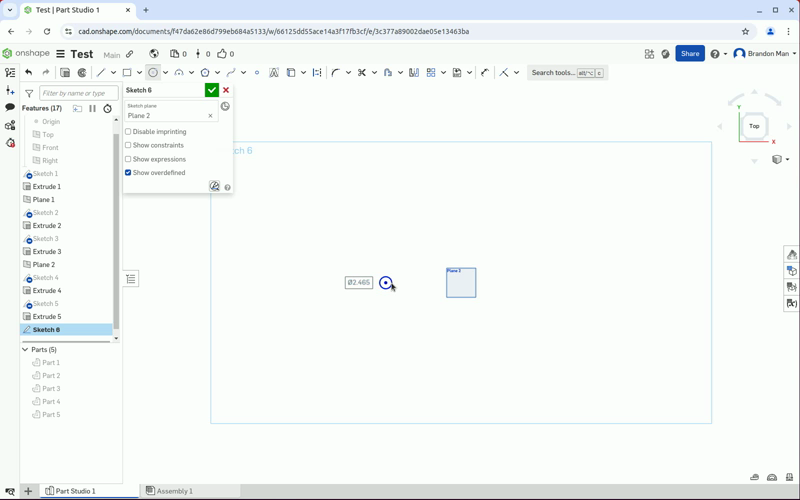
mouse_move(386, 280)
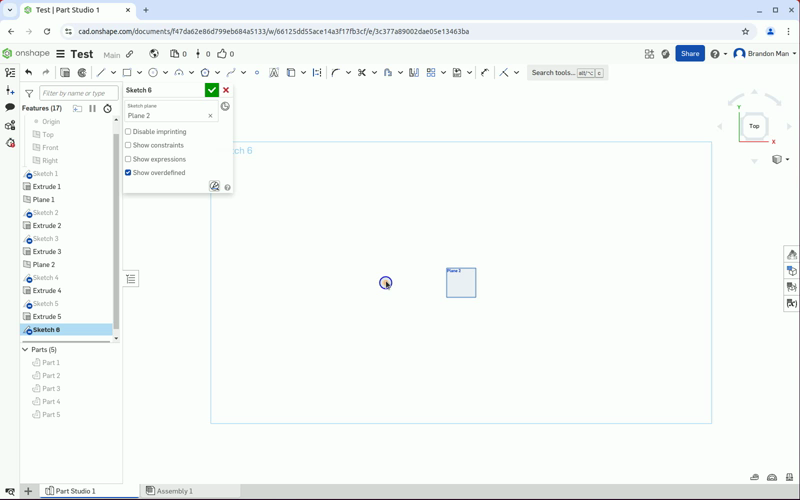
scroll(6)
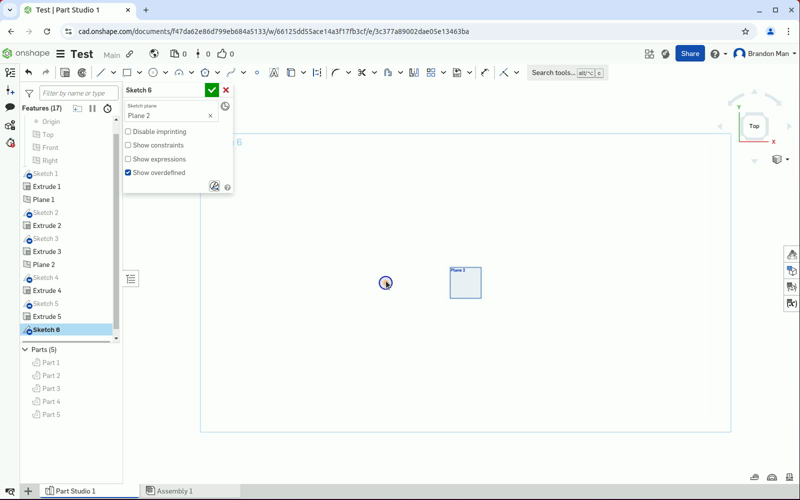
scroll(6)
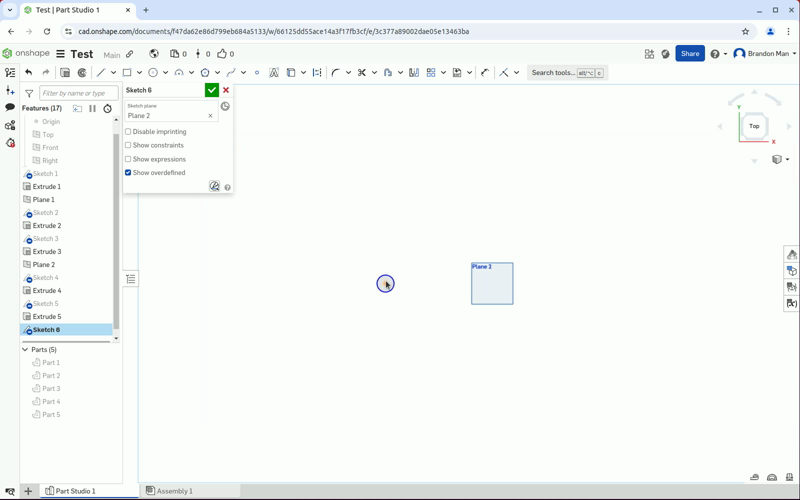
scroll(6)
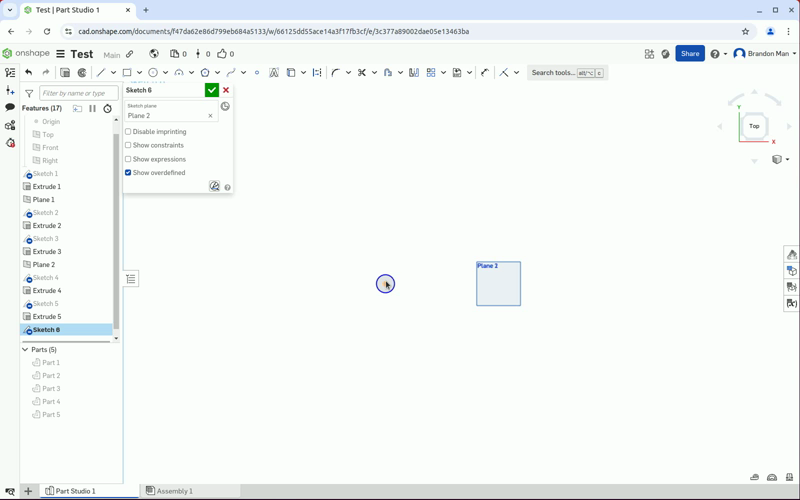
scroll(6)
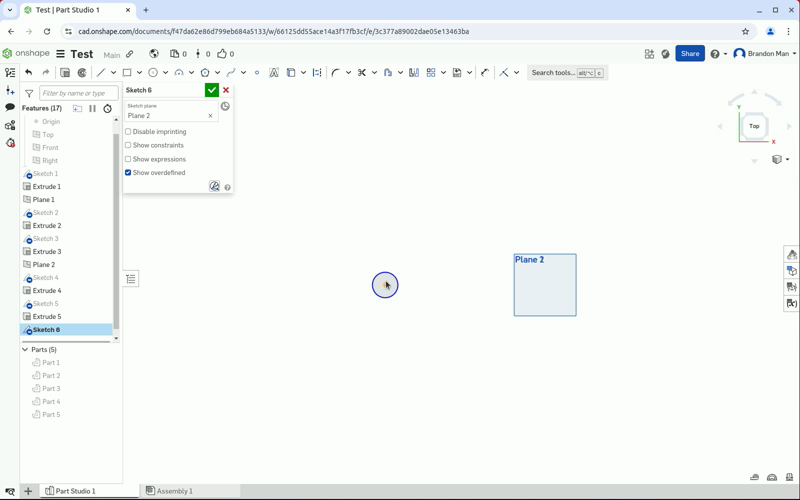
scroll(6)
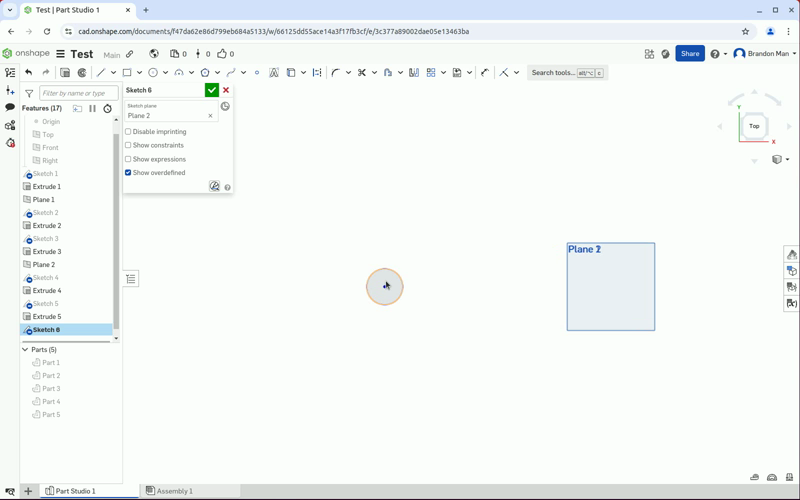
scroll(6)
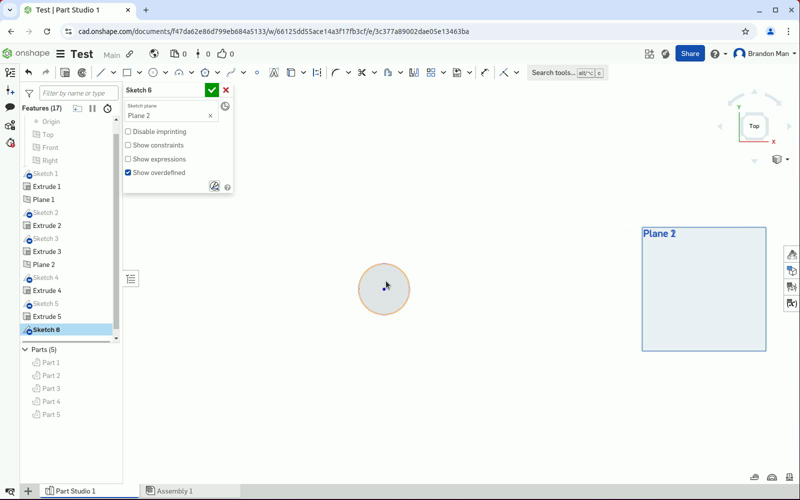
scroll(6)
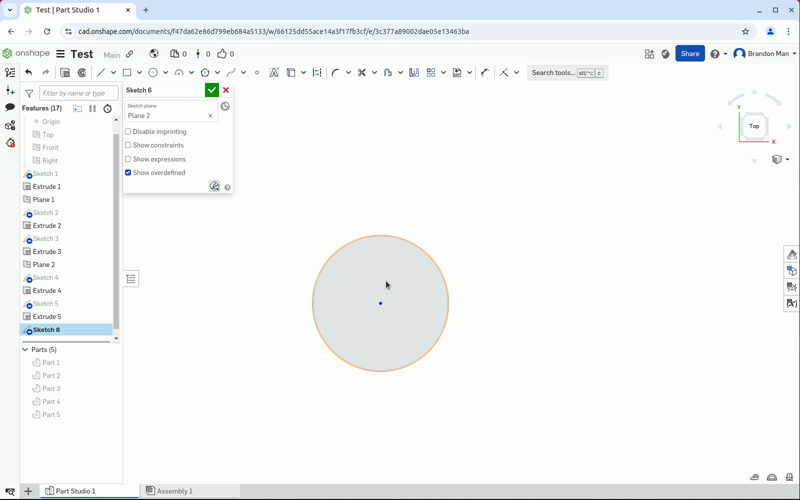
click(386, 280)
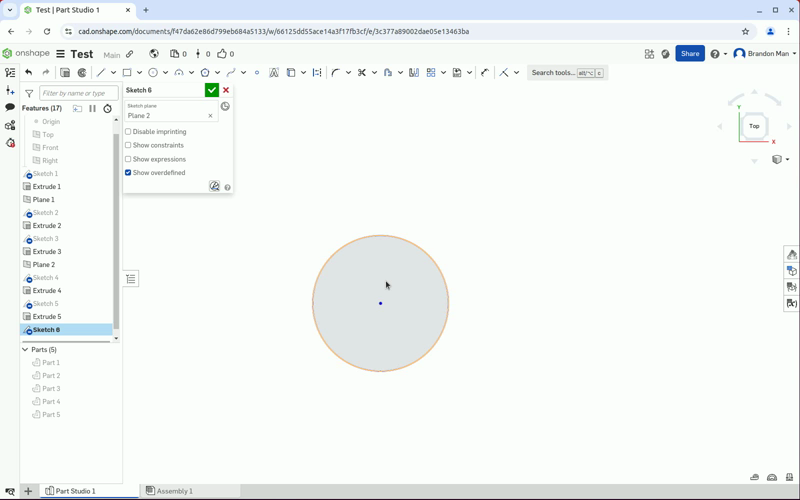
scroll(-6)
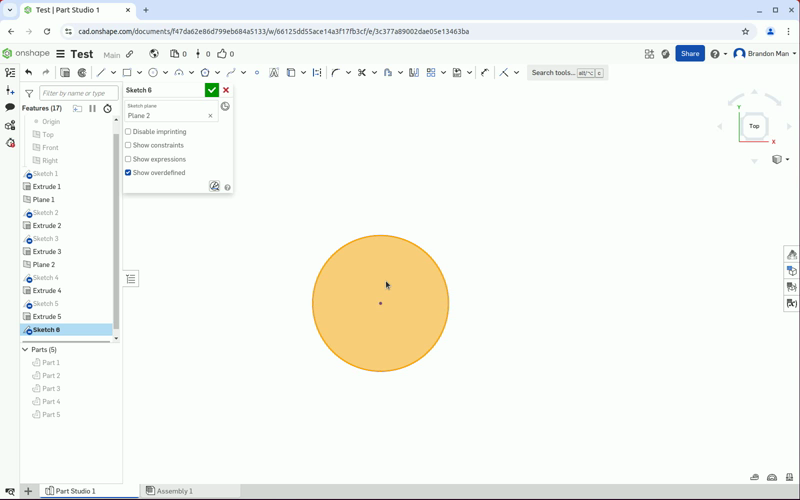
scroll(-6)
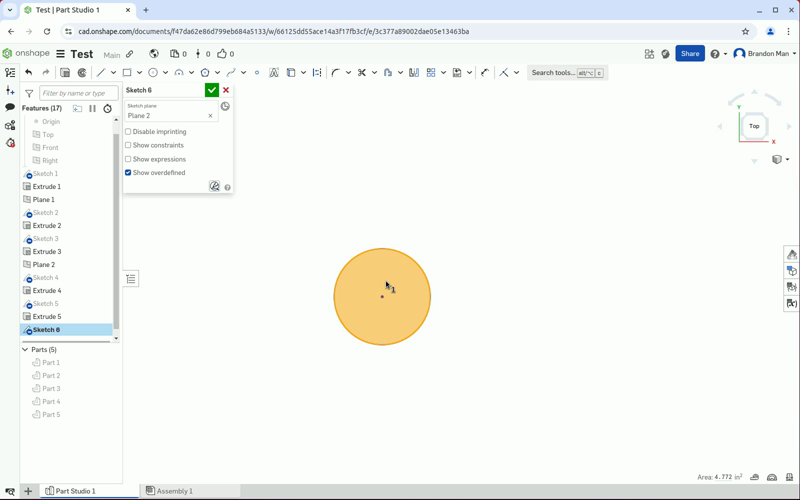
scroll(-6)
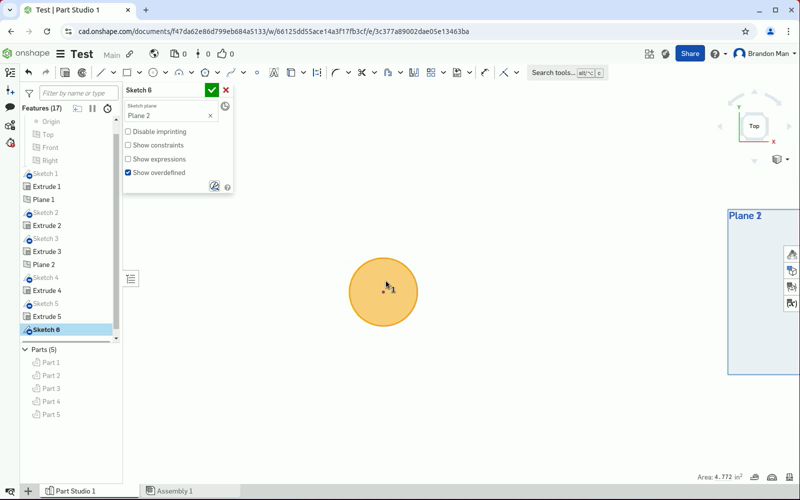
scroll(-6)
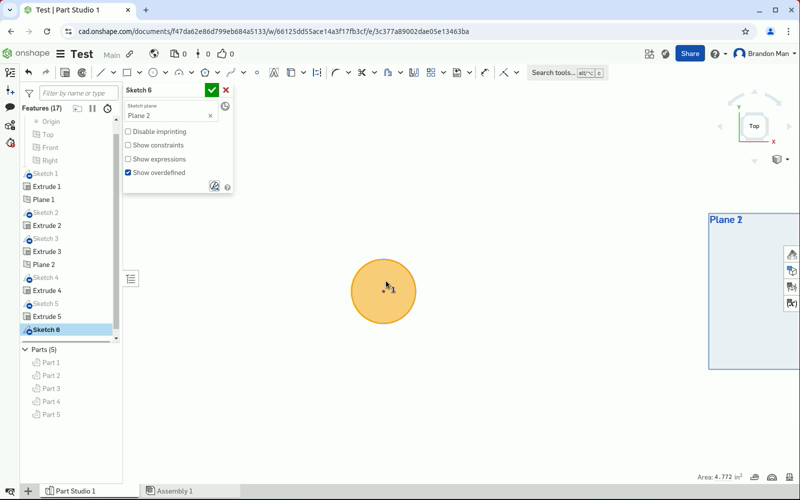
scroll(-6)
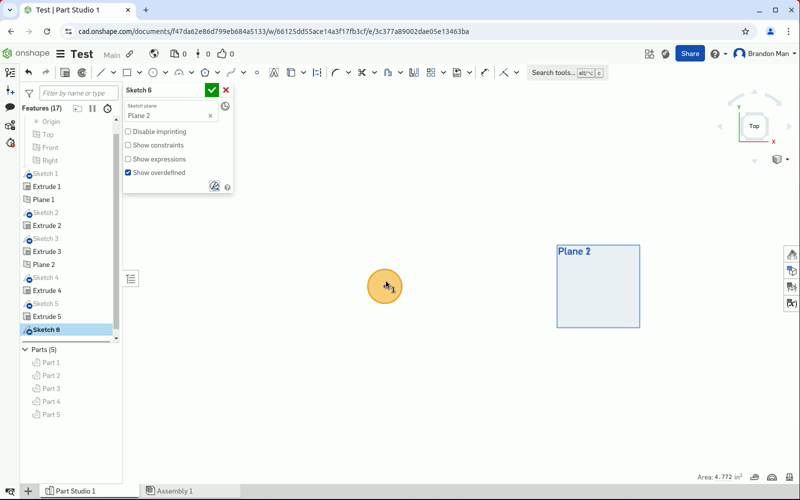
scroll(-6)
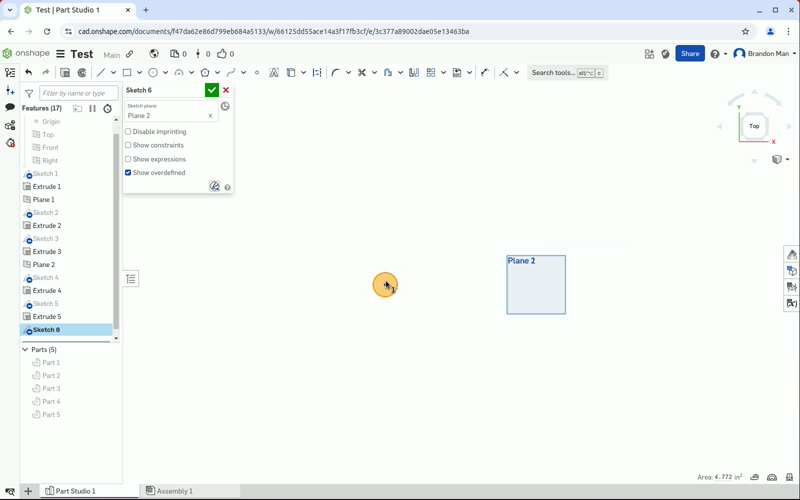
scroll(-6)
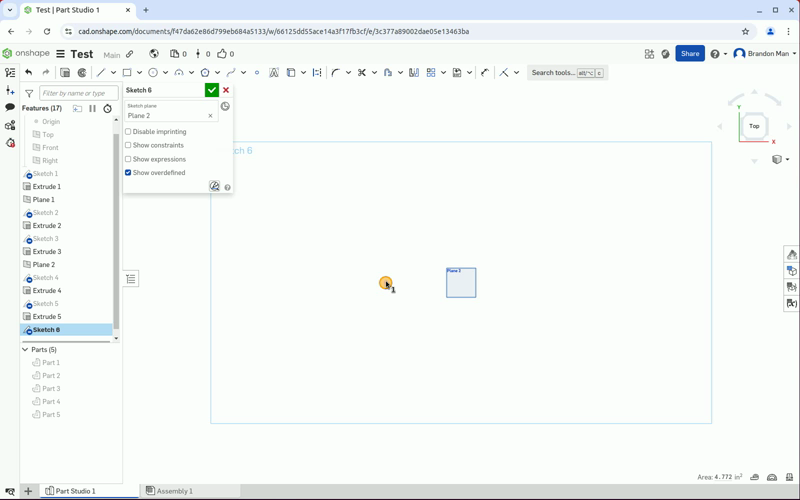
mouse_move(73, 352)
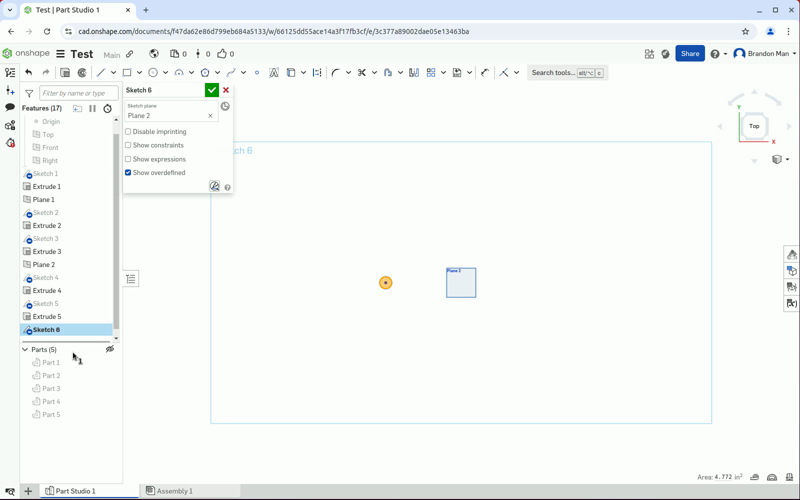
key(shift+y)
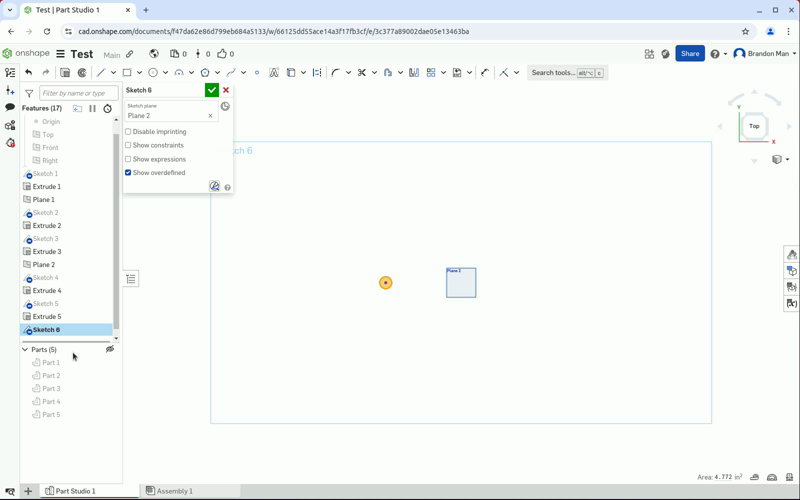
key(shift+e)
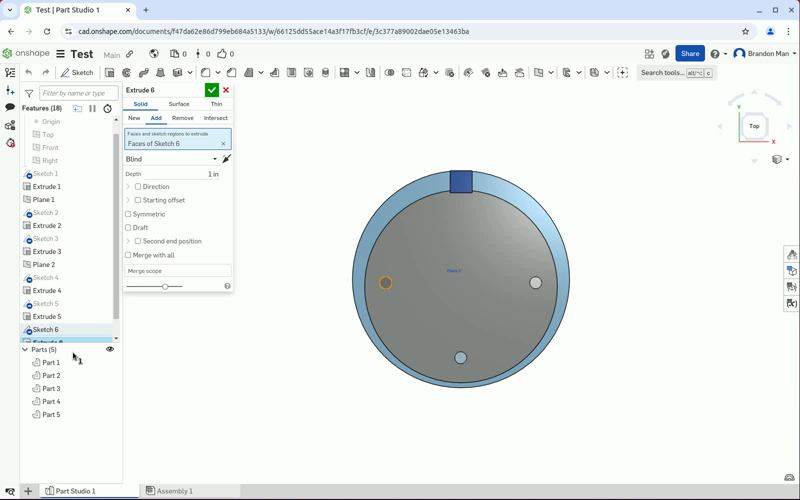
mouse_move(143, 106)
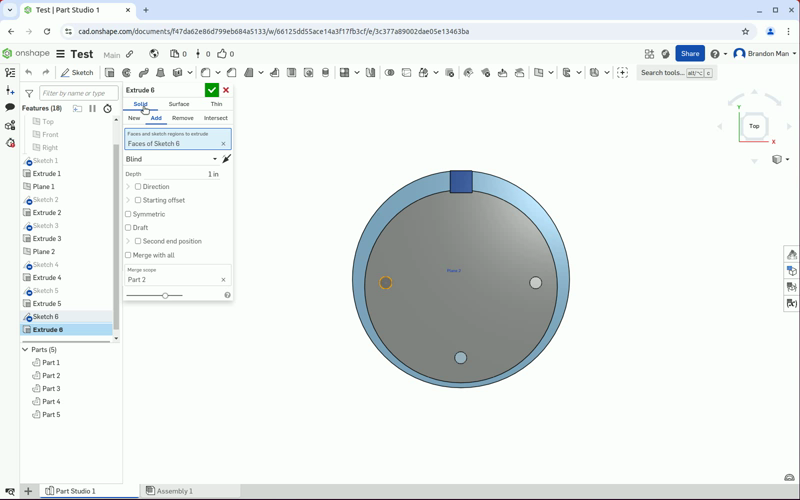
click(143, 106)
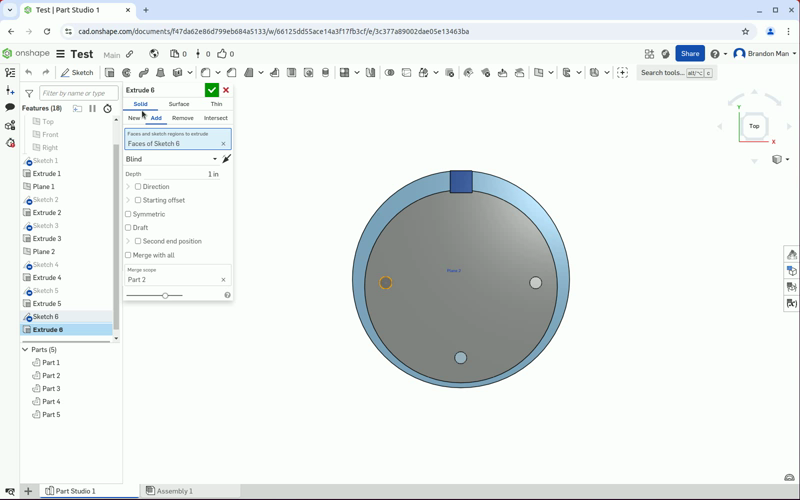
mouse_move(137, 120)
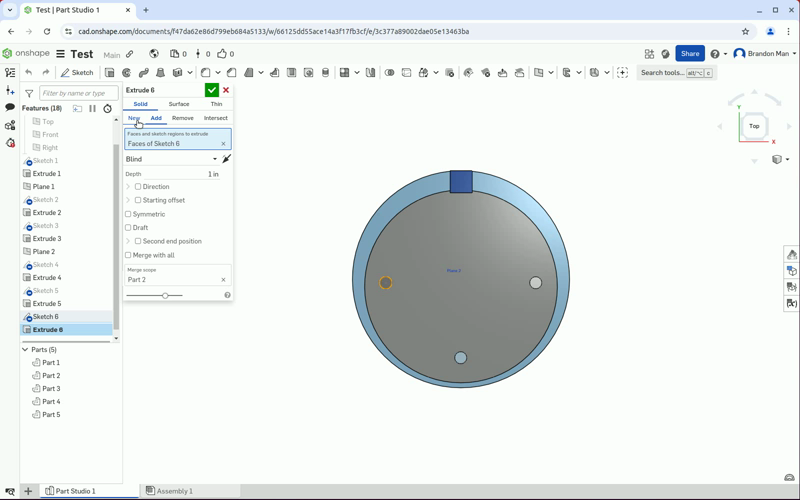
click(137, 120)
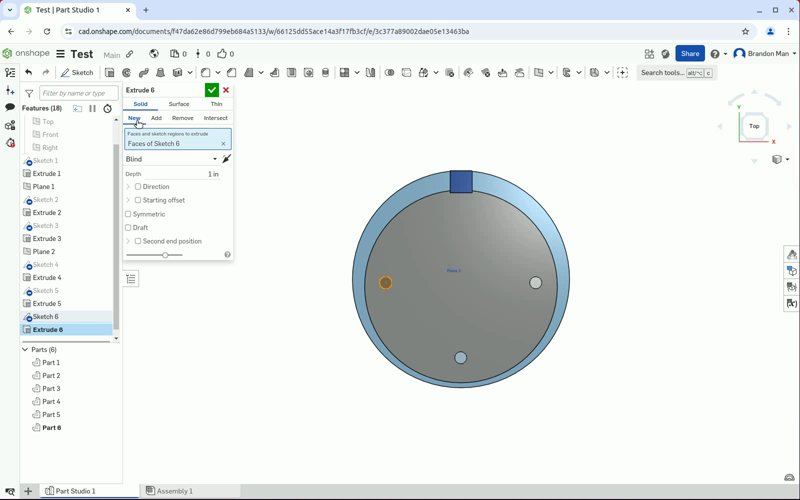
key(tab, 4)
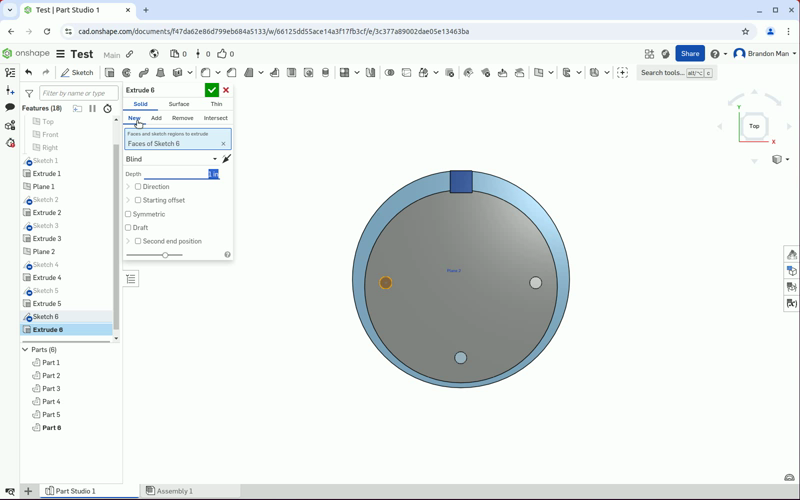
text(8.906)
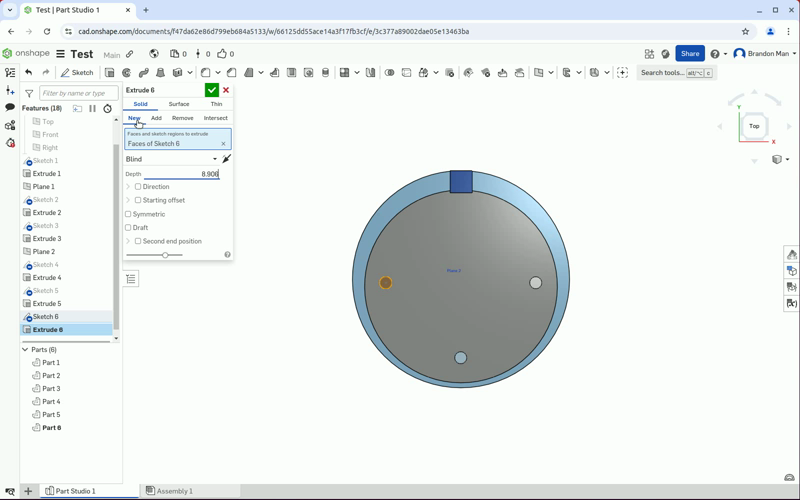
key(enter)
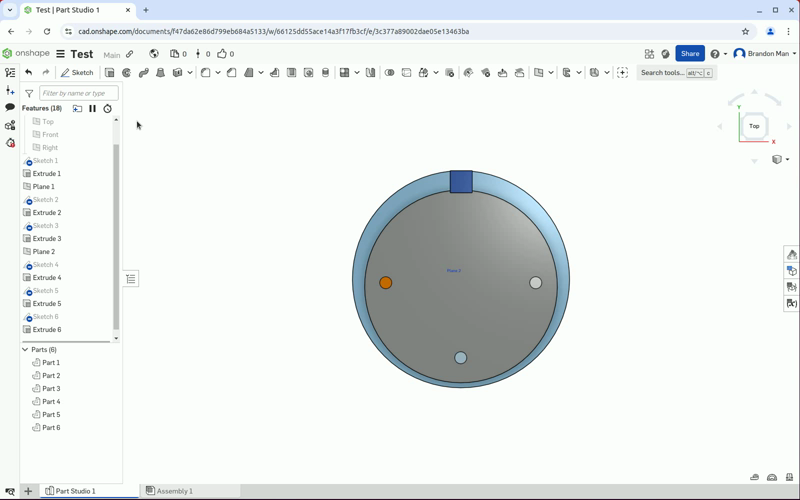
key(shift+h)
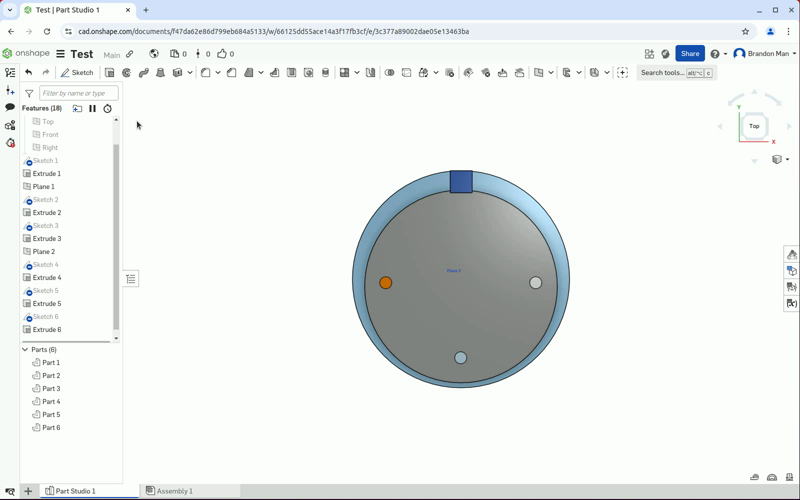
key(shift+h)
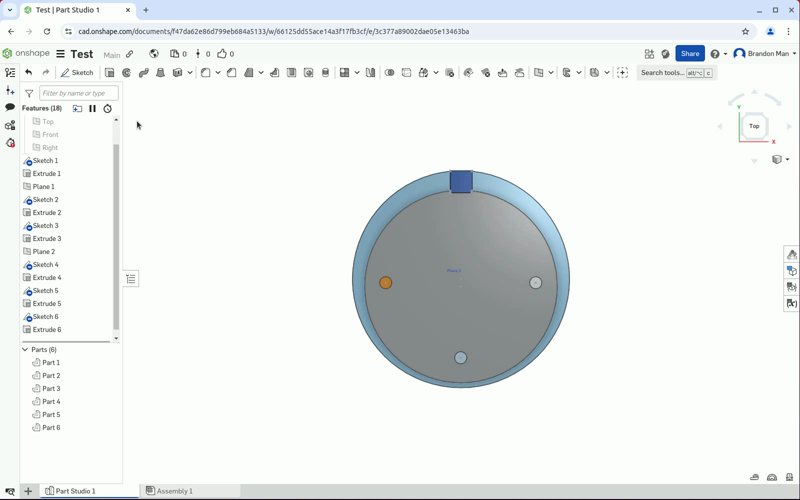
key(shift+7)
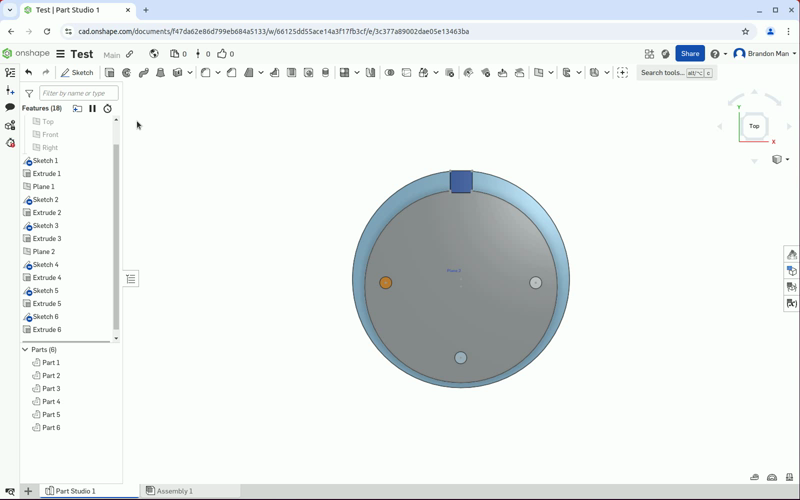
key(up, 3)
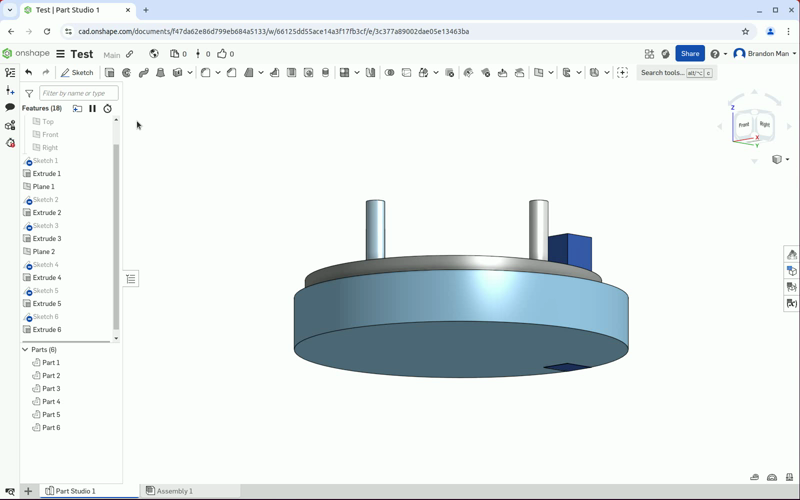
key(left, 3)
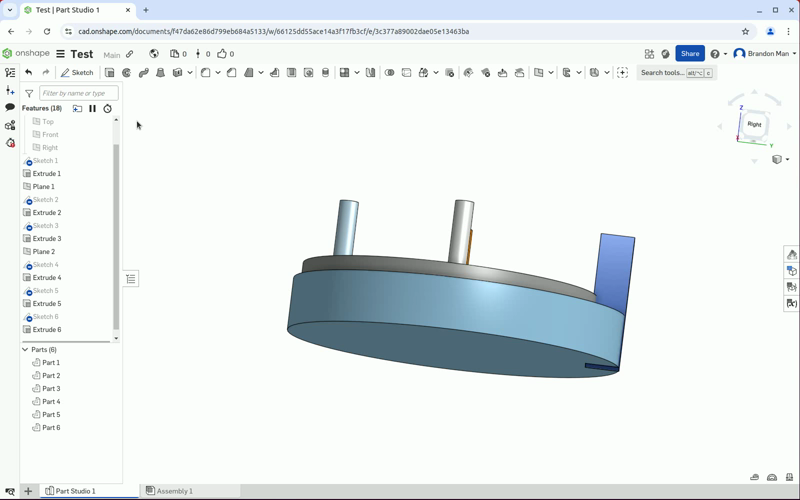
key(right, 3)
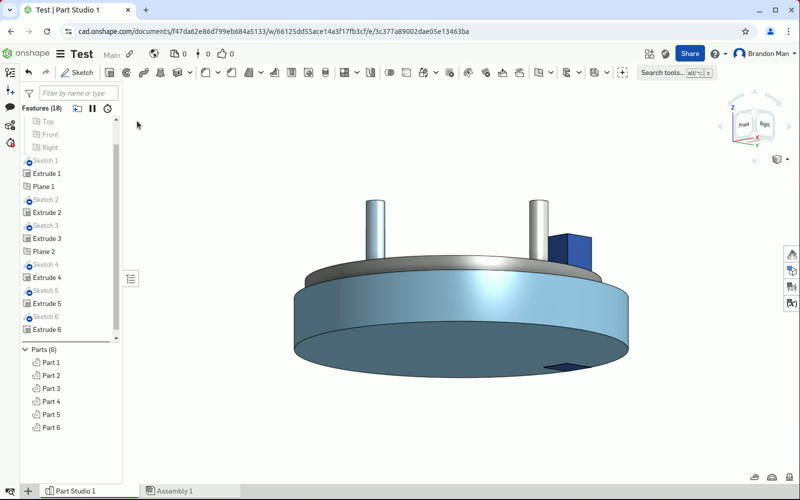
key(down, 3)
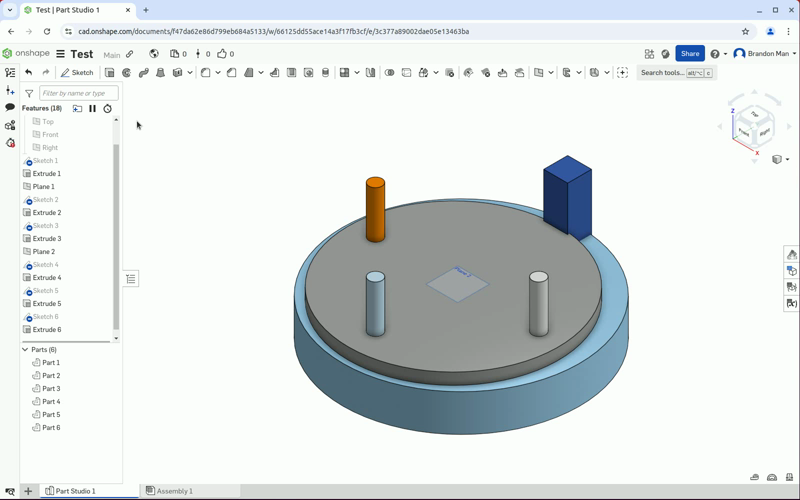
mouse_move(69, 163)
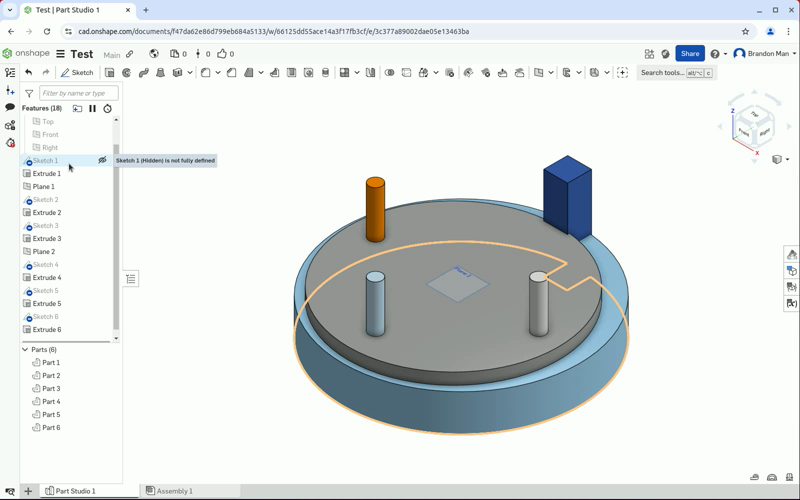
click(69, 163)